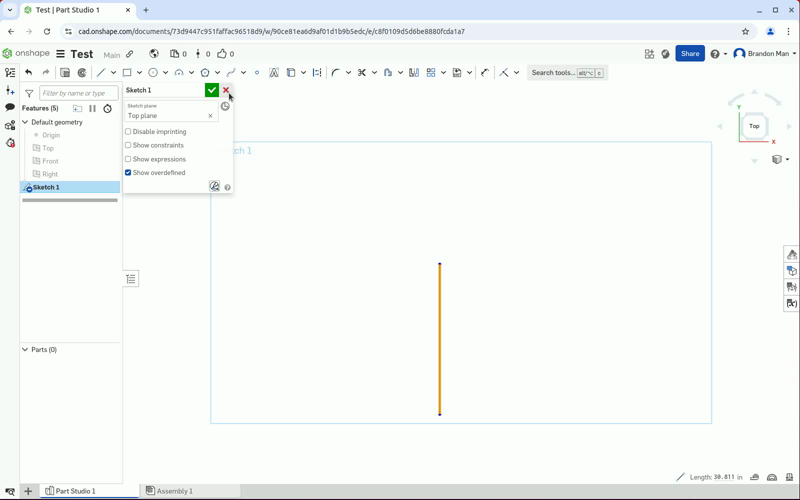
key(shift+h)
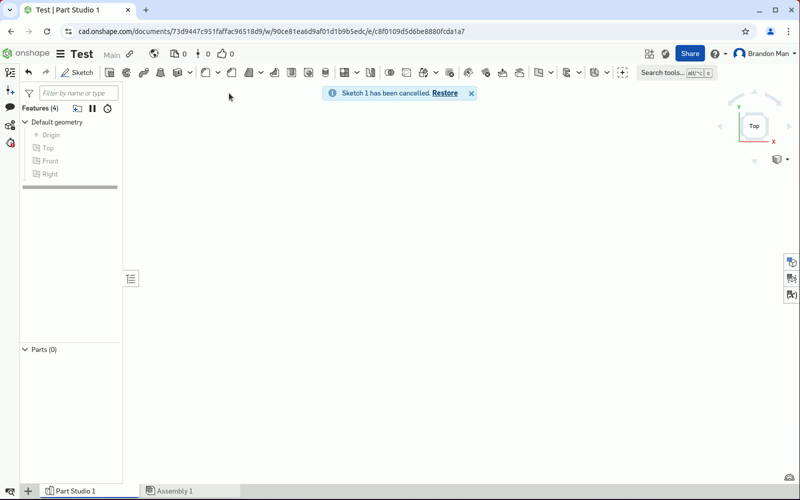
mouse_move(73, 352)
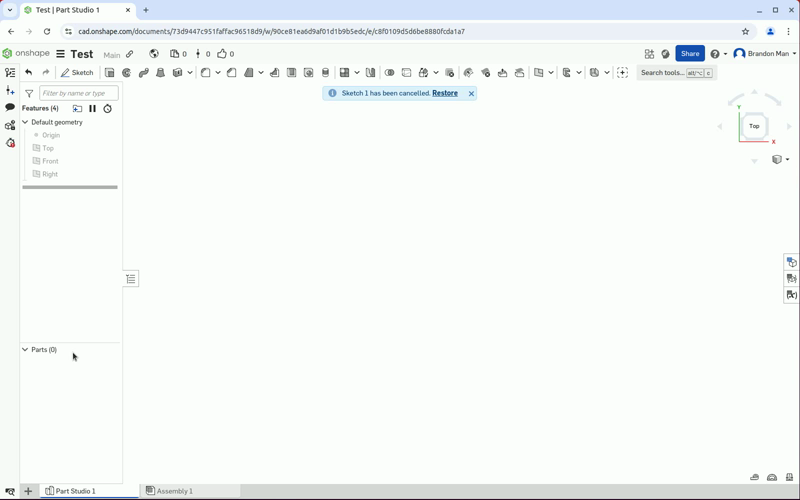
key(y)
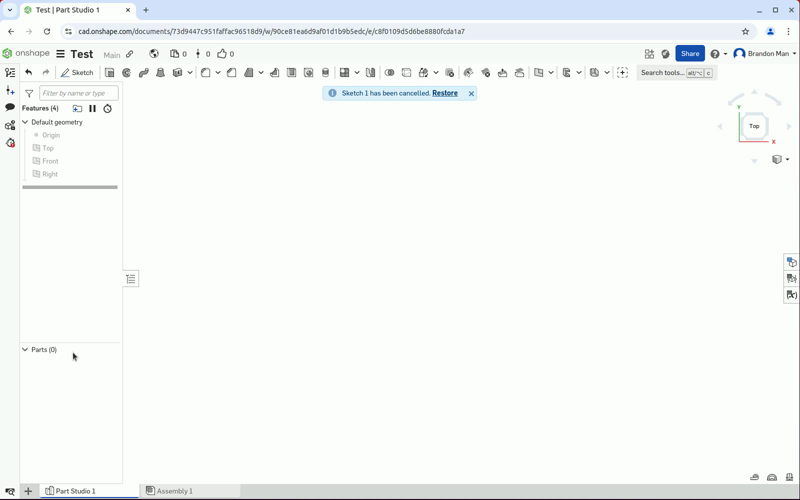
key(shift+p)
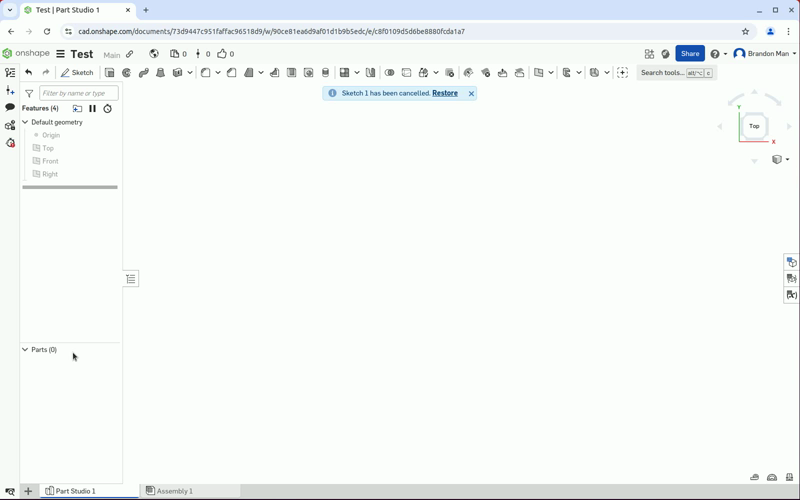
key(space)
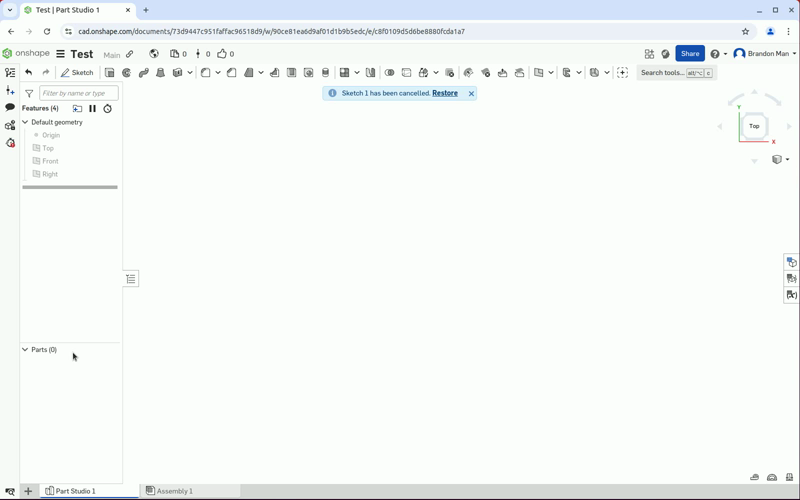
key_down(shift)
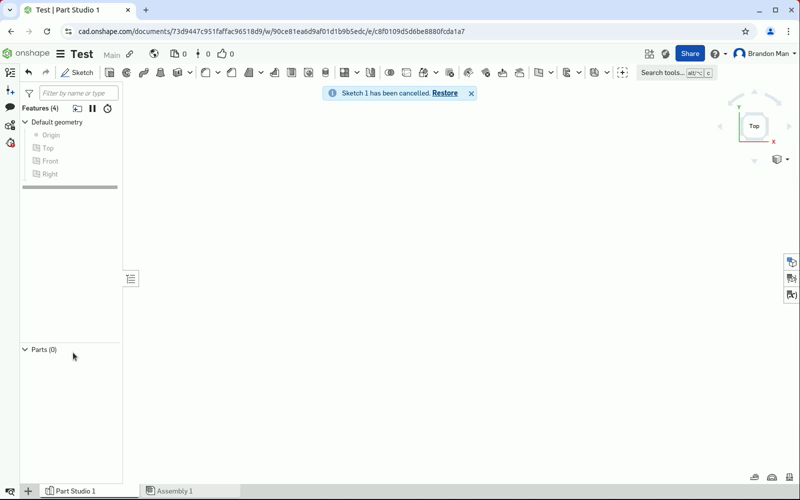
key(up)
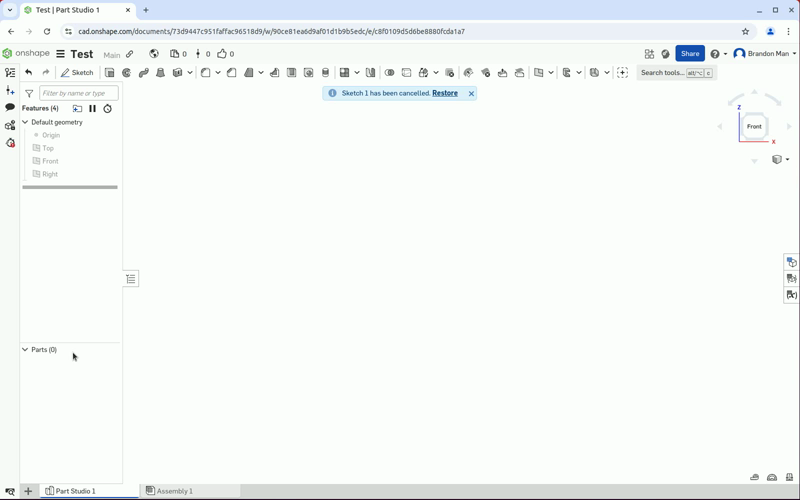
key_up(shift)
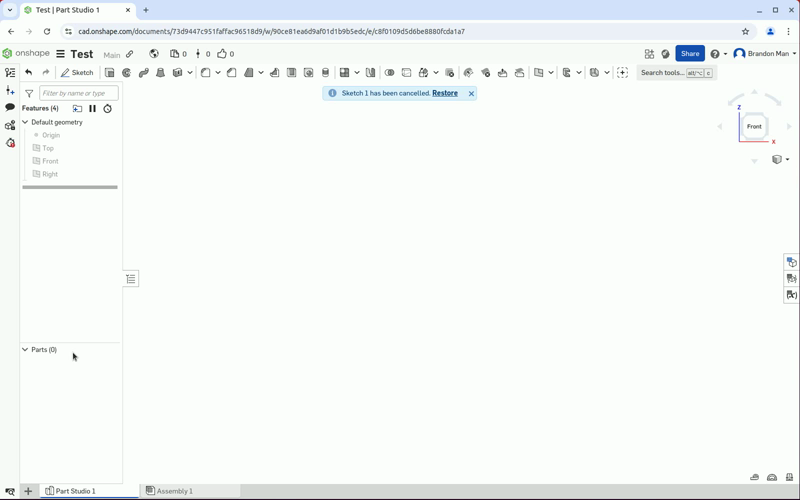
mouse_move(73, 352)
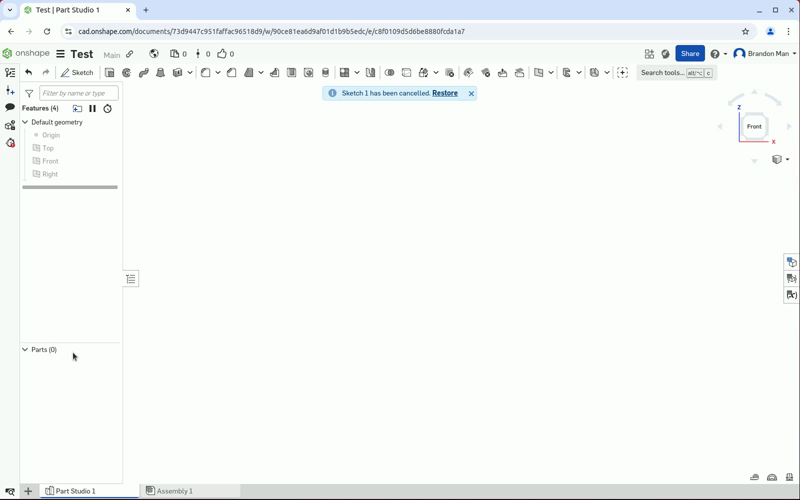
key(shift+y)
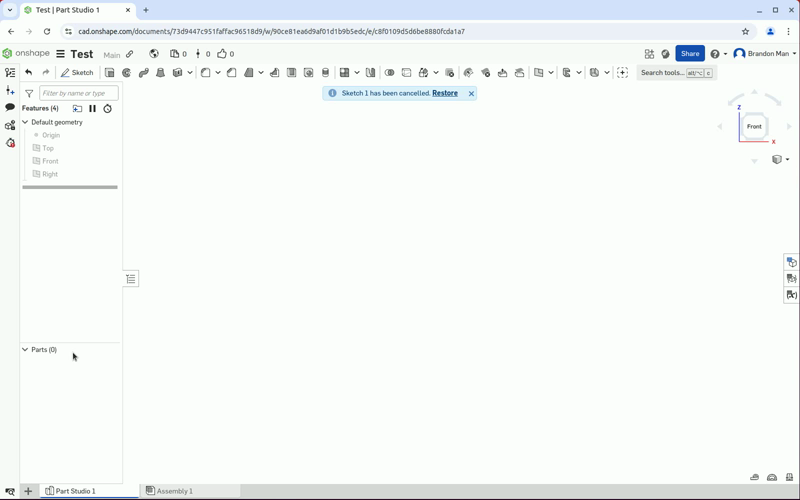
key(shift+s)
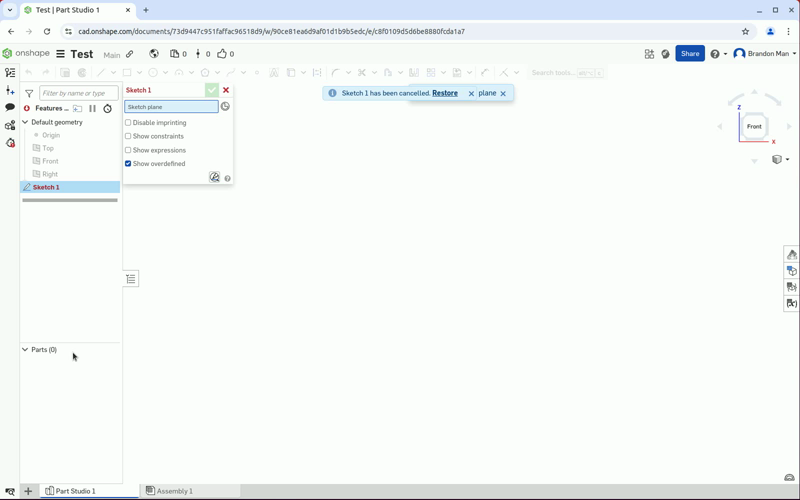
mouse_move(73, 163)
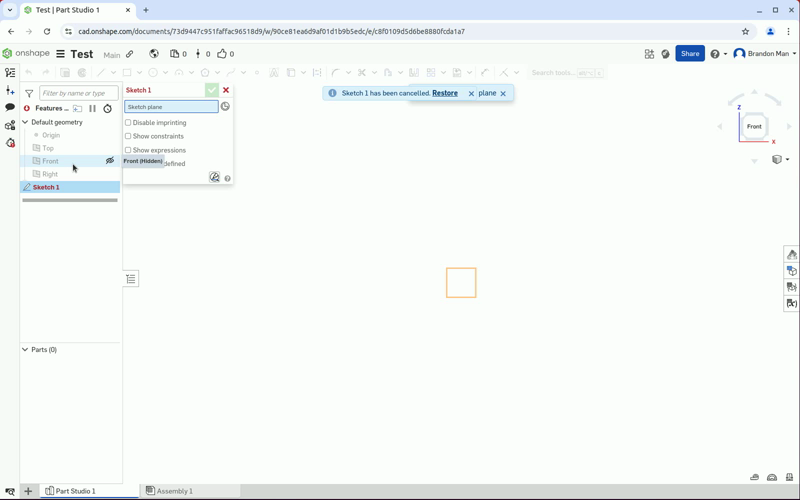
click(73, 163)
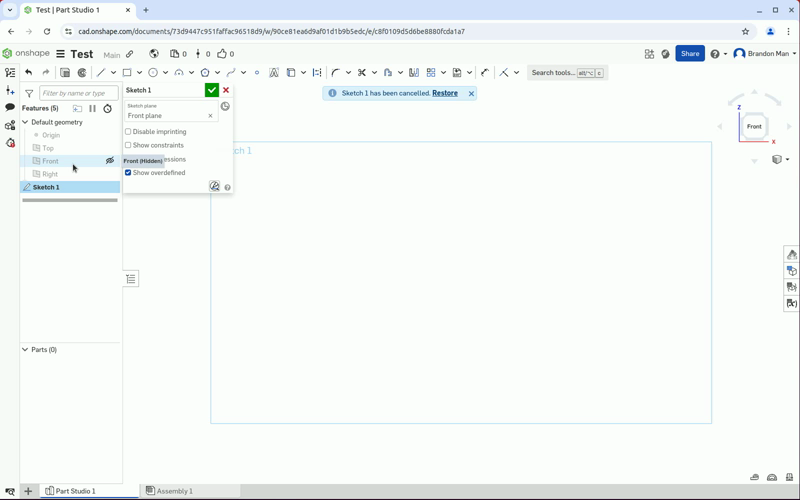
mouse_move(73, 352)
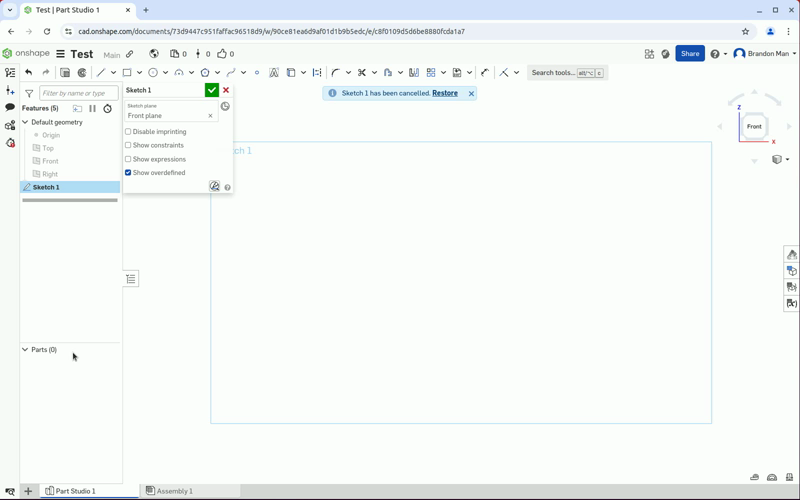
key(y)
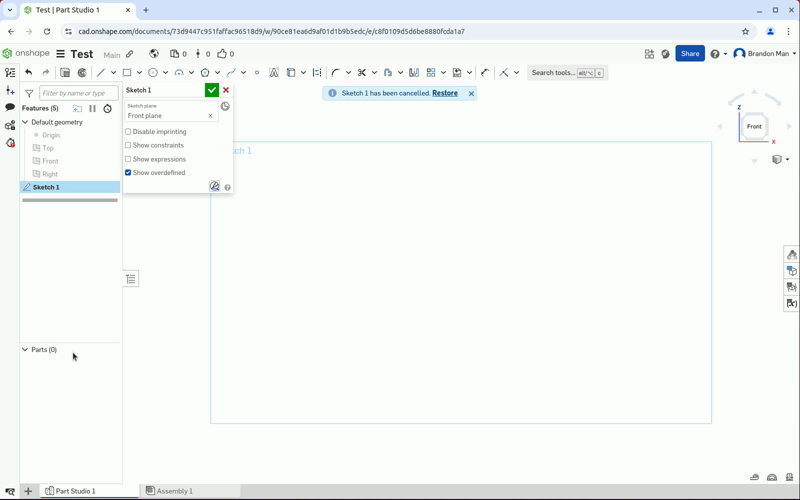
key(l)
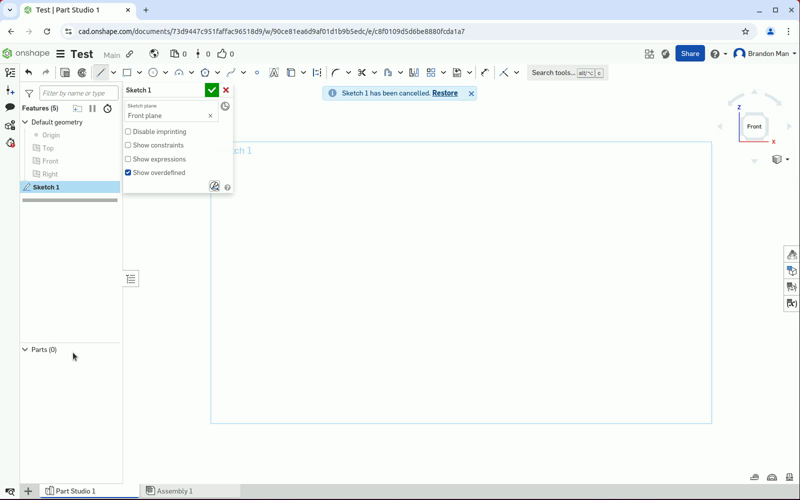
key_down(shift)
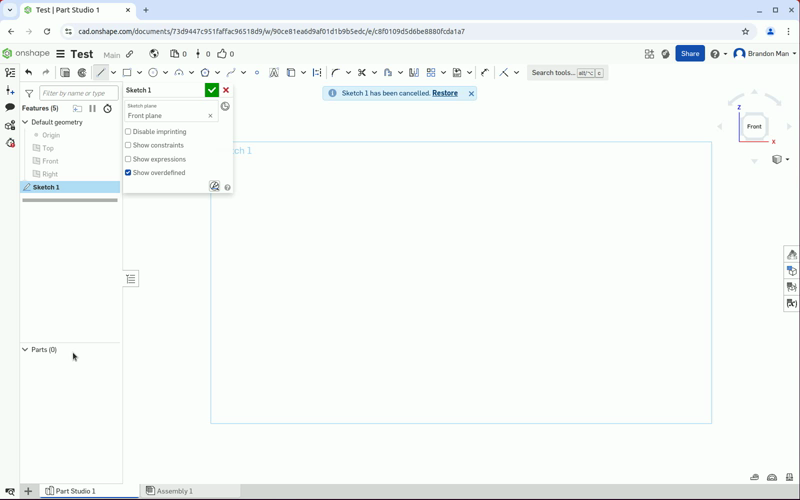
mouse_move(516, 286)
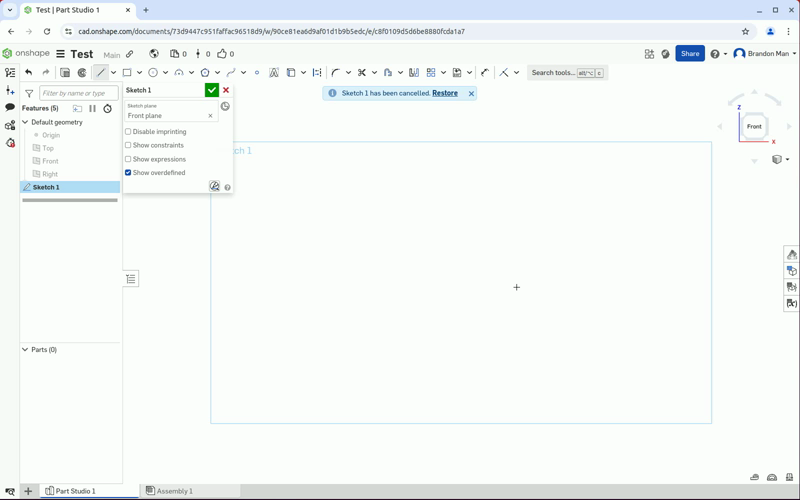
click(516, 286)
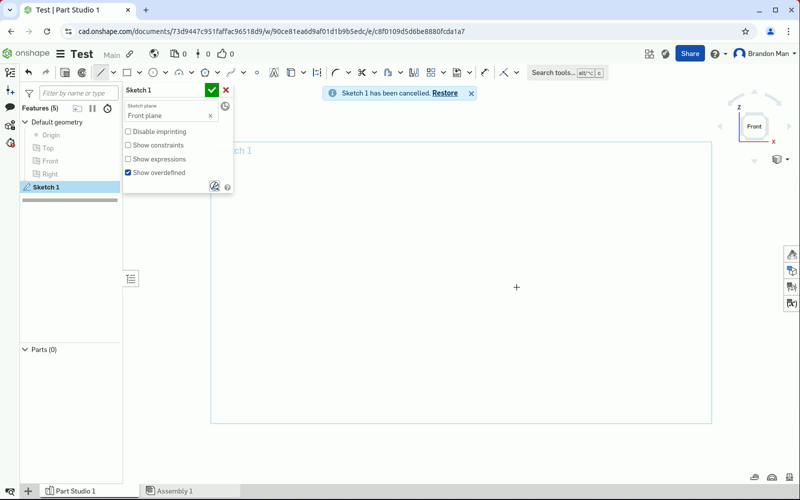
key_up(shift)
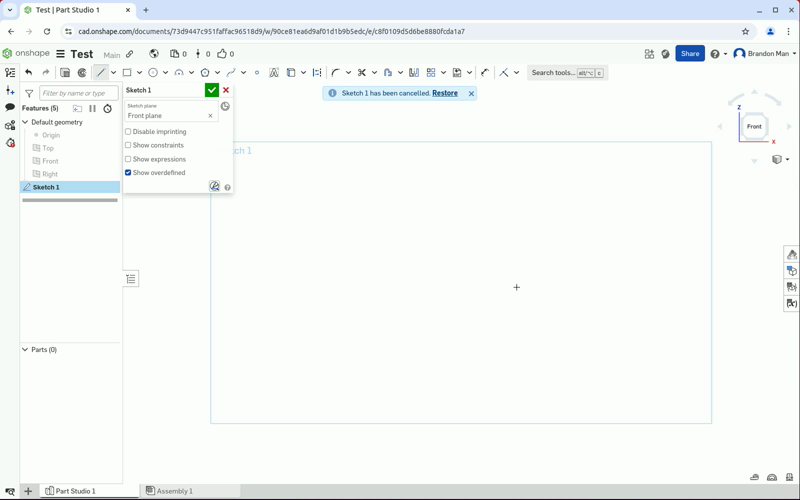
key_down(shift)
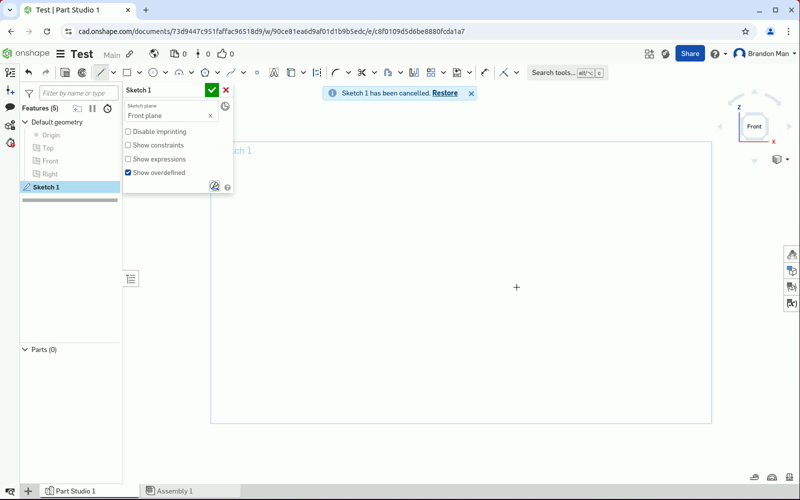
mouse_move(546, 286)
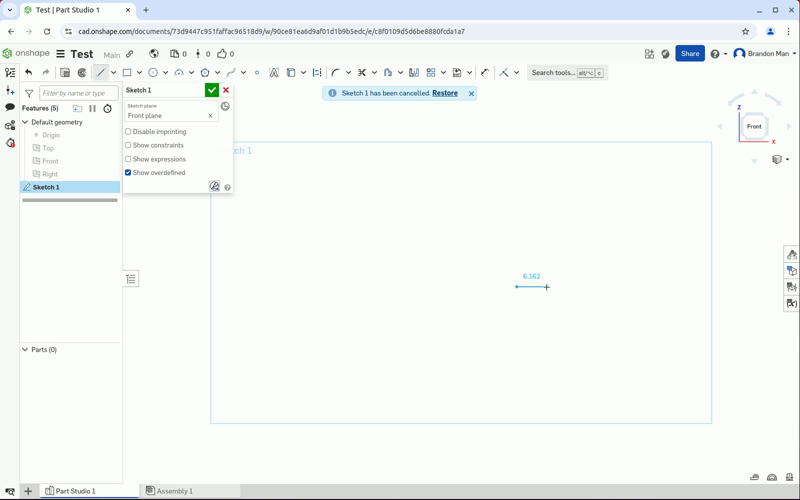
mouse_move(573, 286)
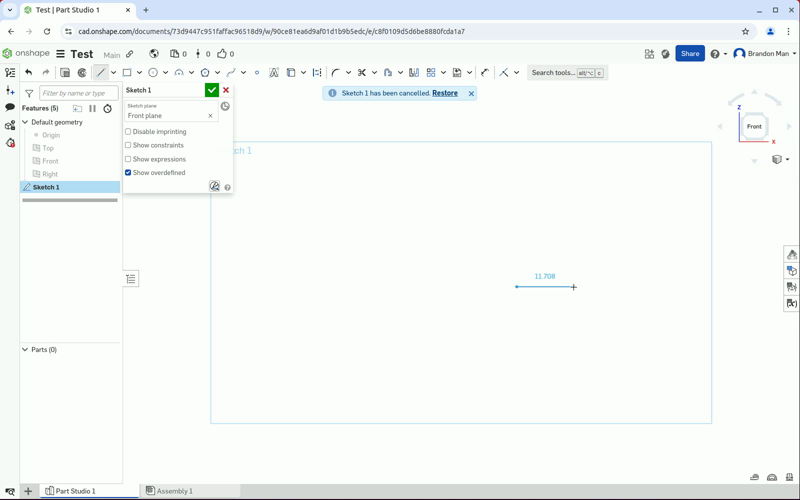
click(573, 286)
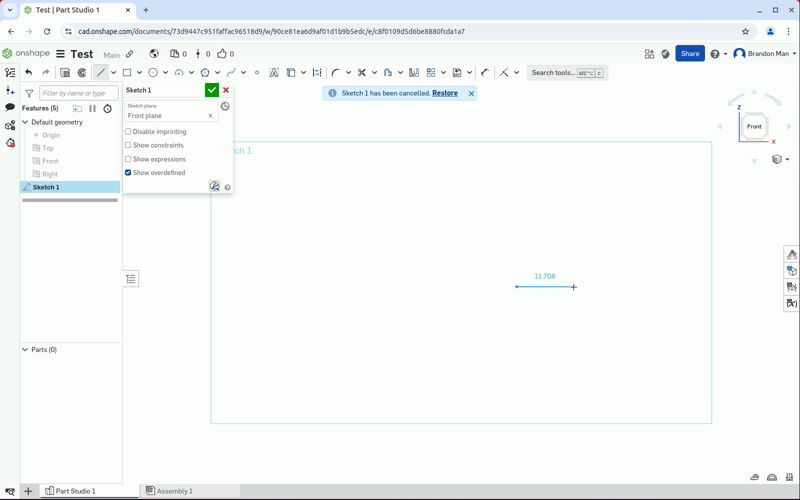
key_up(shift)
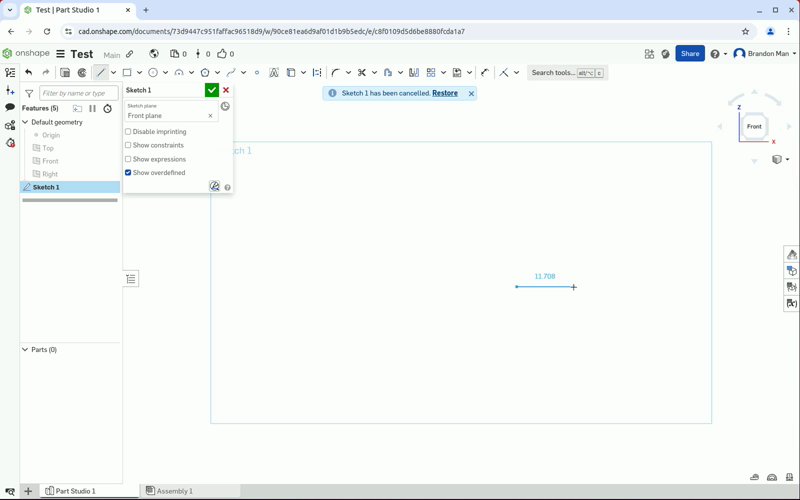
key_down(shift)
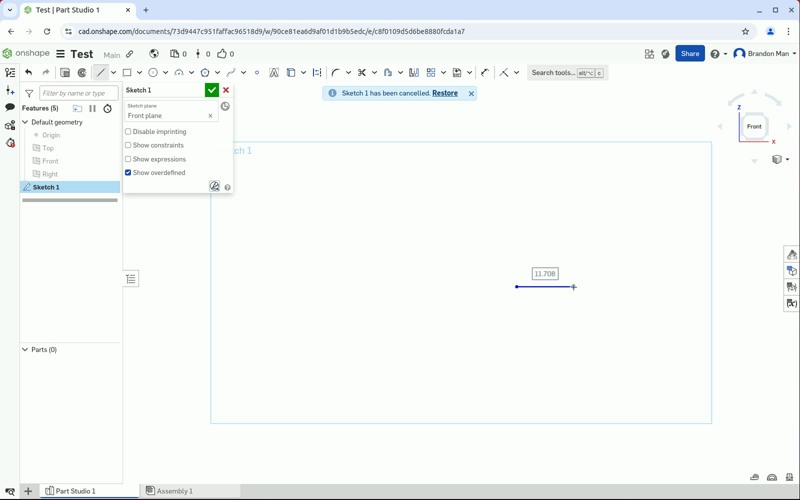
mouse_move(589, 286)
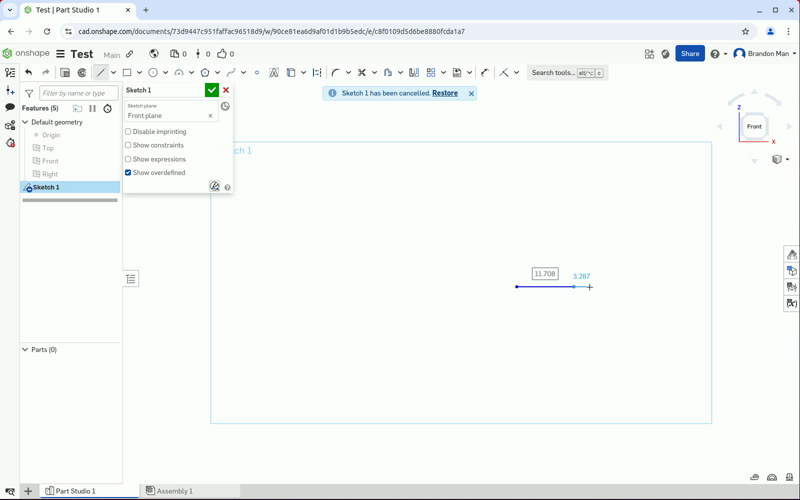
mouse_move(573, 282)
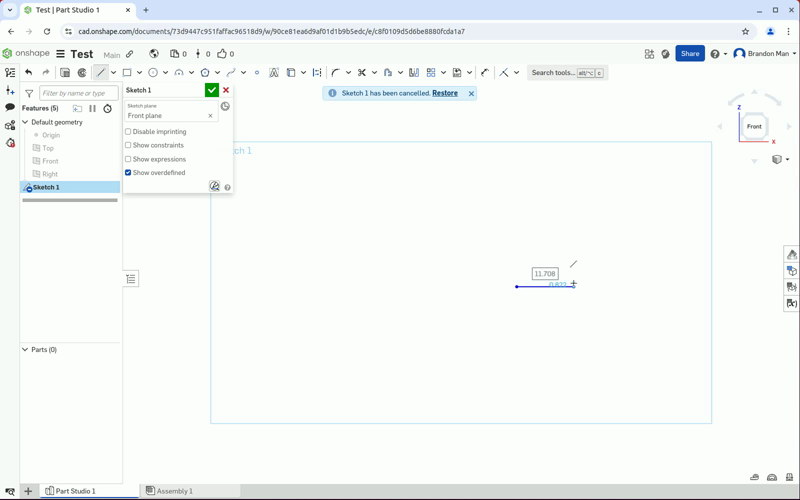
scroll(6)
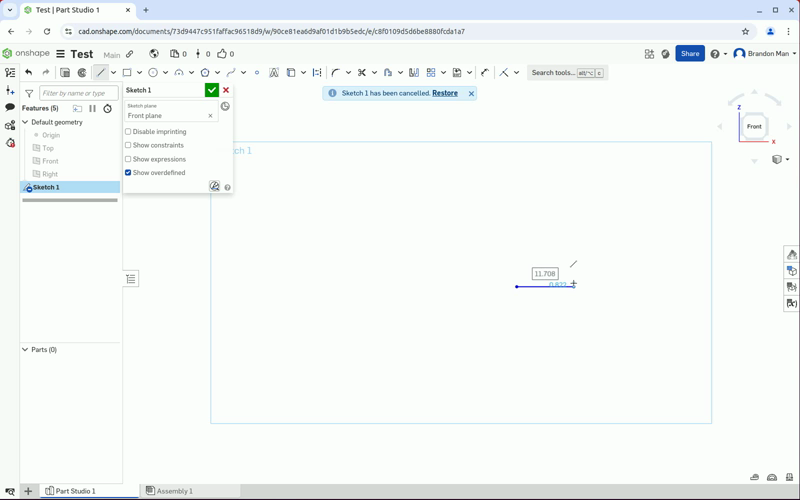
scroll(6)
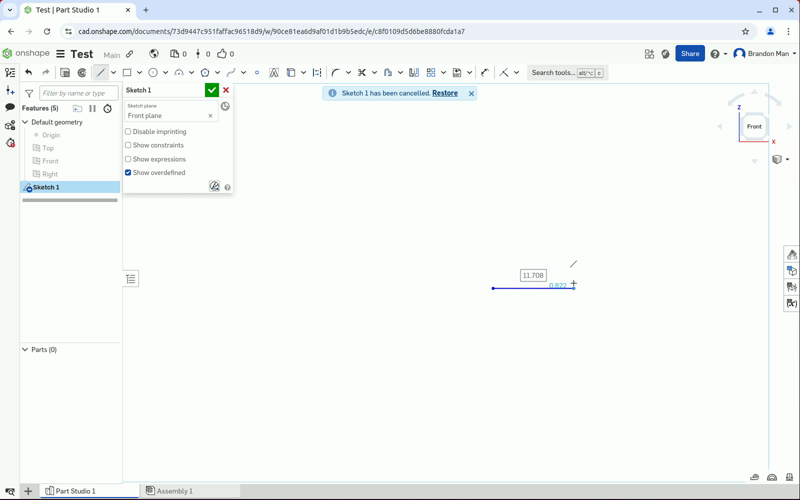
scroll(6)
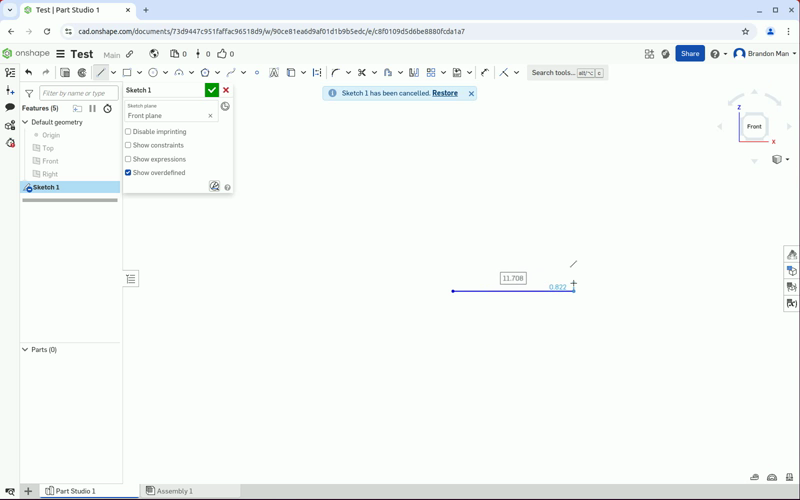
scroll(6)
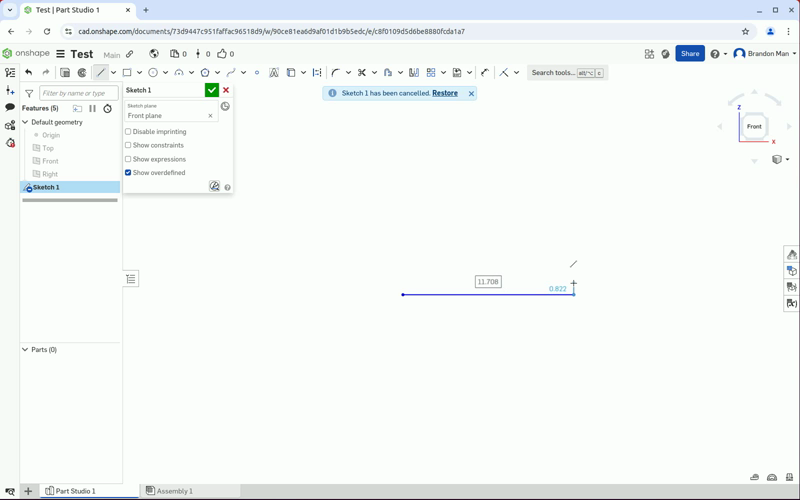
scroll(6)
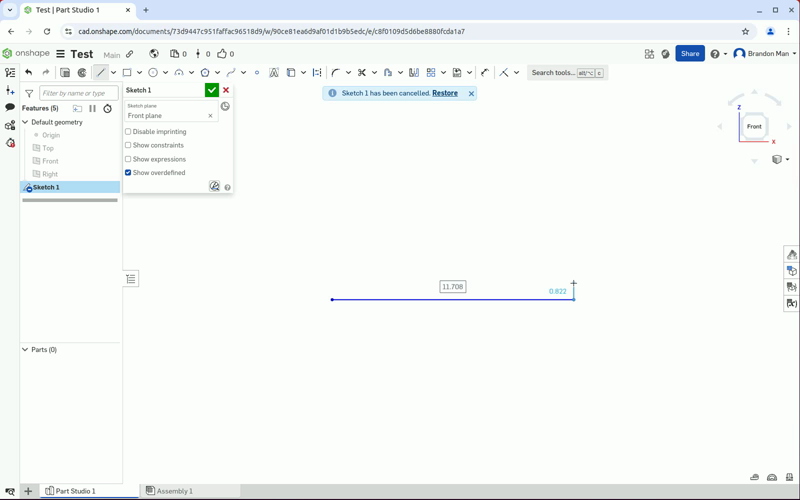
scroll(6)
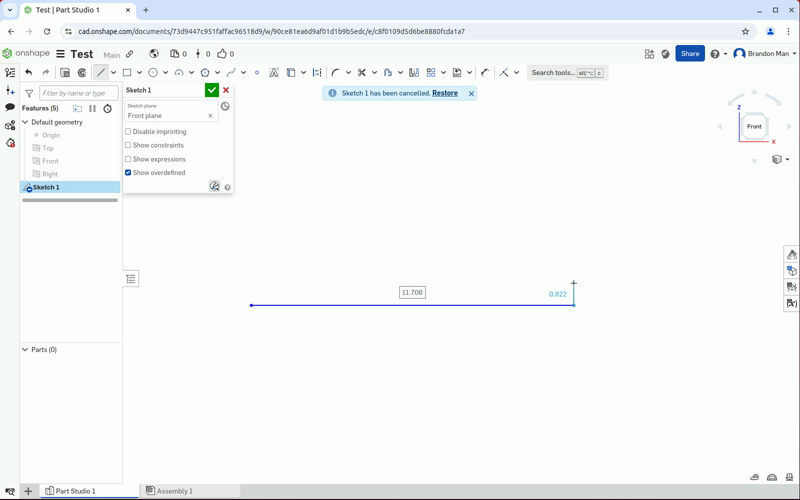
scroll(6)
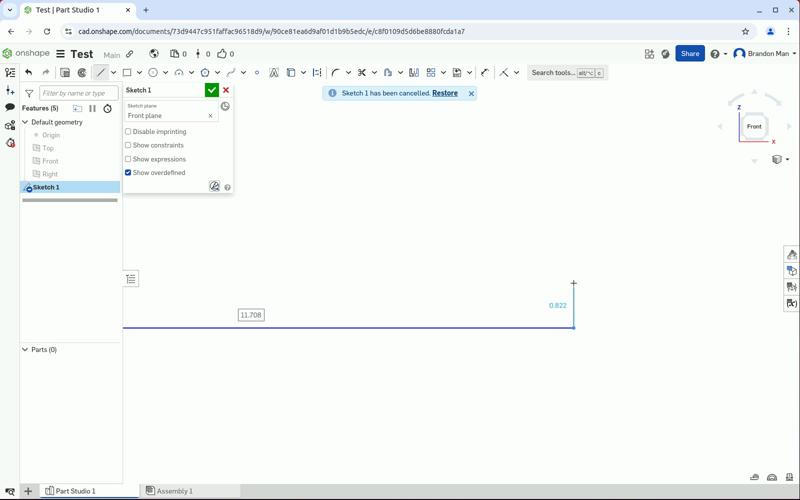
click(573, 282)
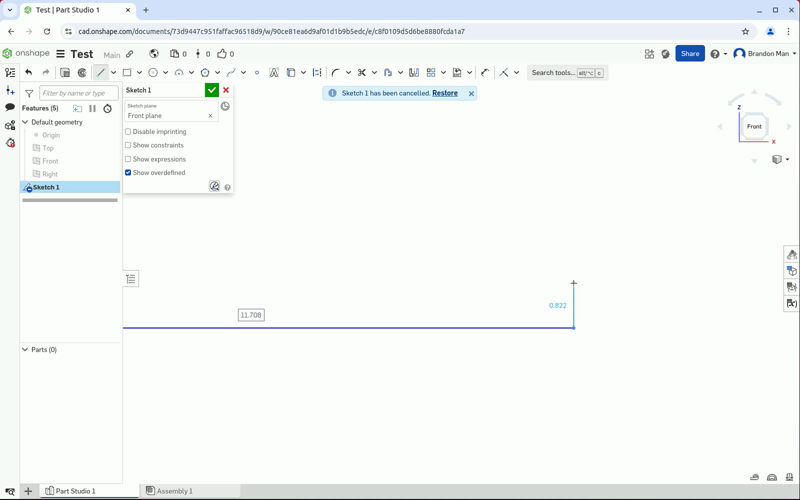
scroll(-6)
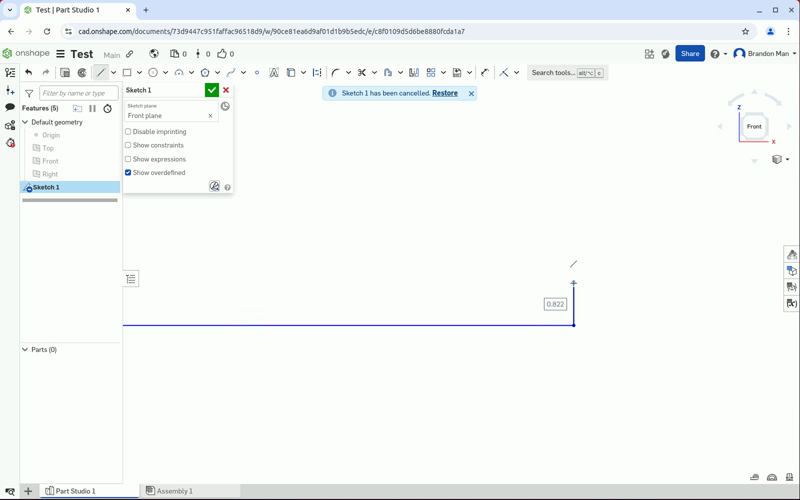
scroll(-6)
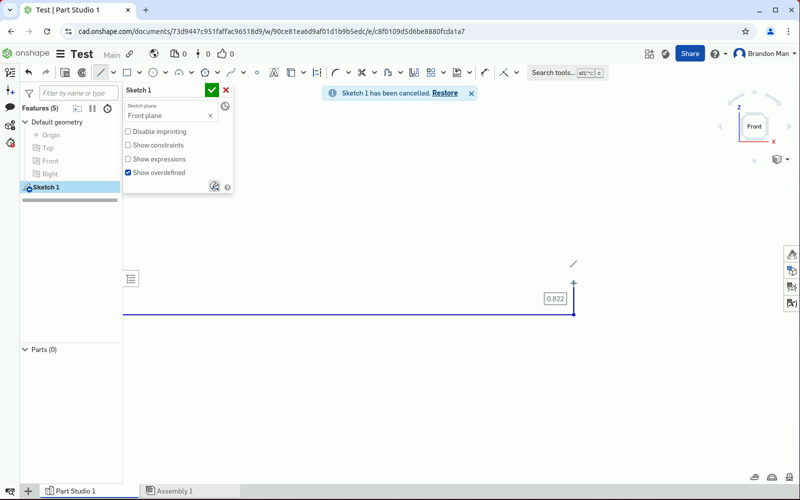
scroll(-6)
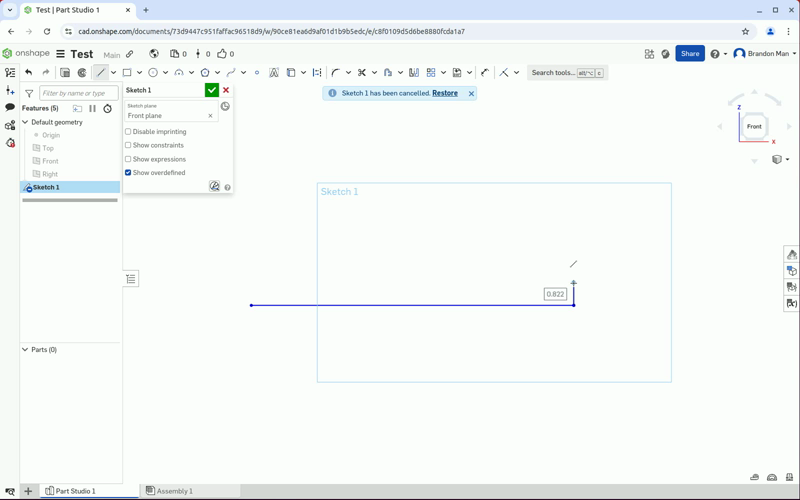
scroll(-6)
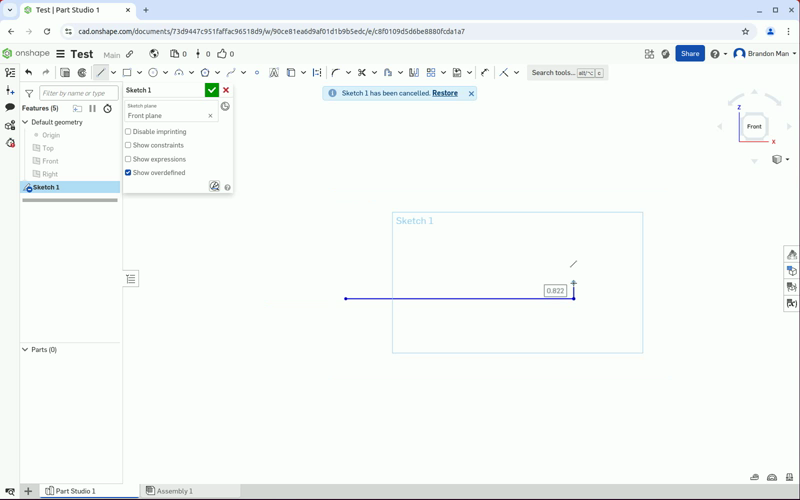
scroll(-6)
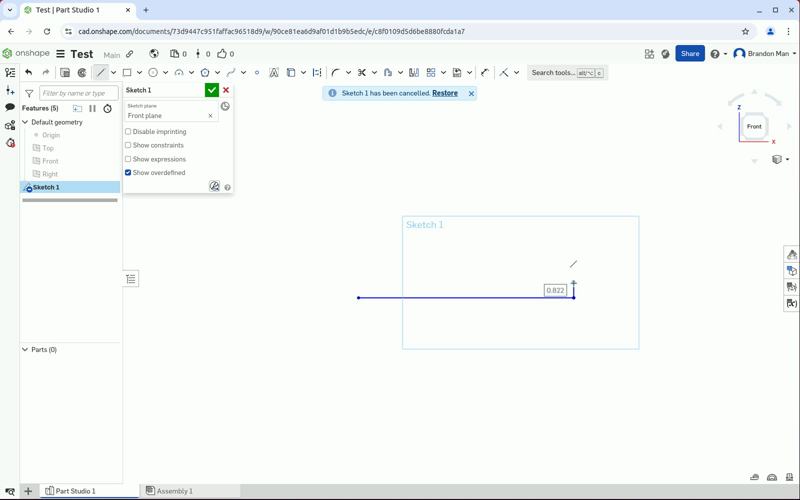
scroll(-6)
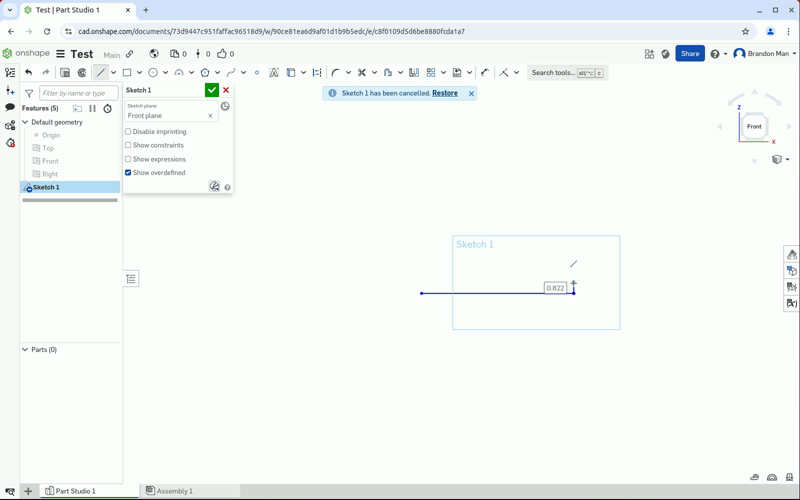
scroll(-6)
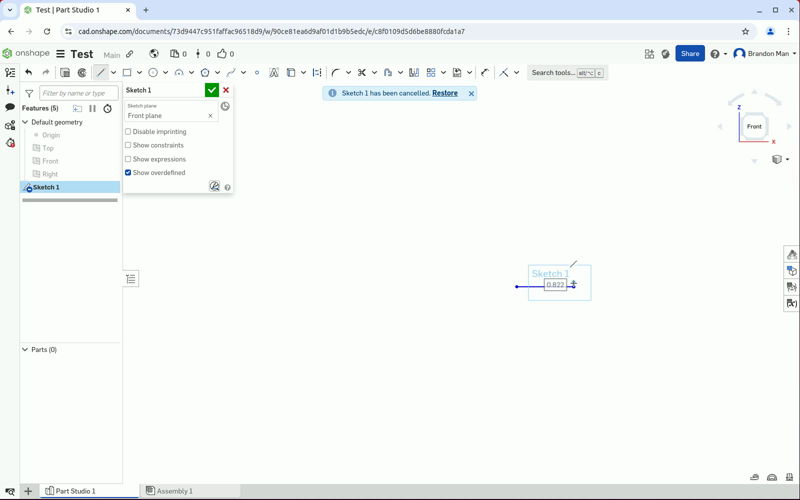
key_up(shift)
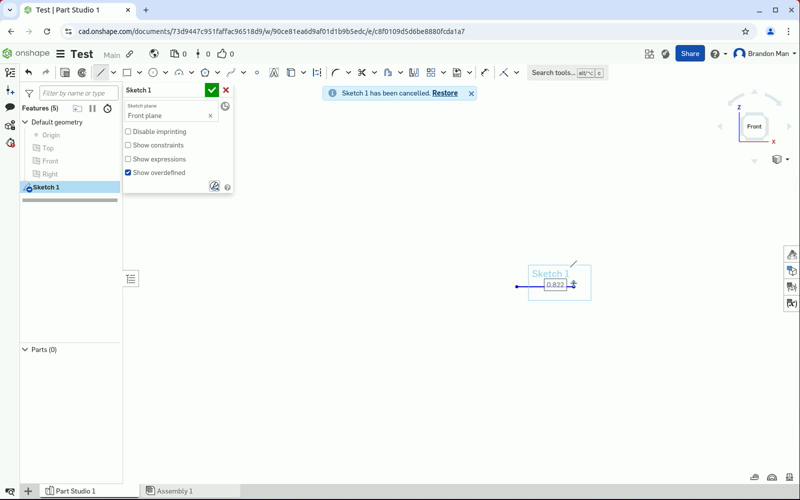
key_down(shift)
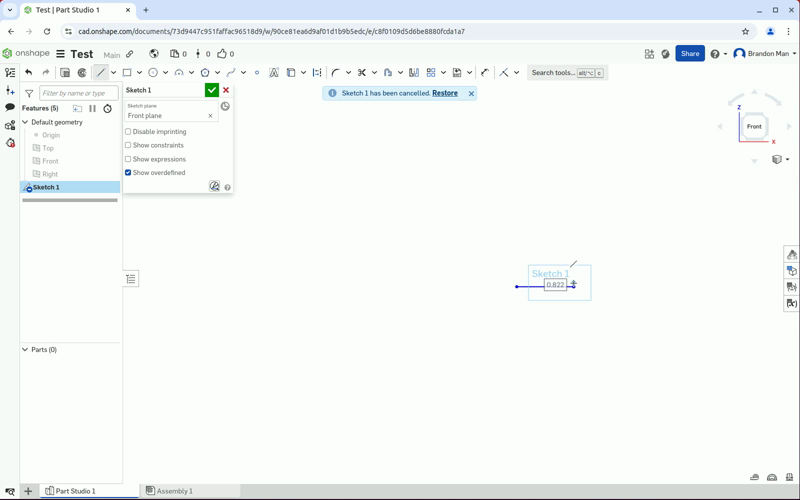
mouse_move(589, 282)
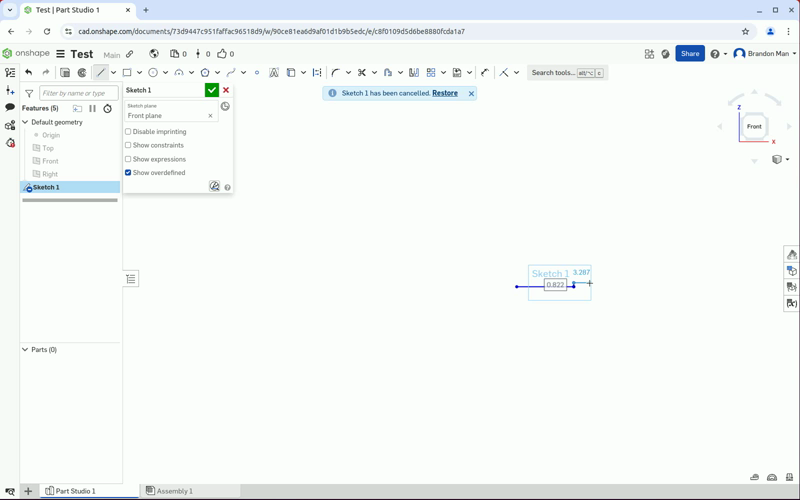
mouse_move(516, 282)
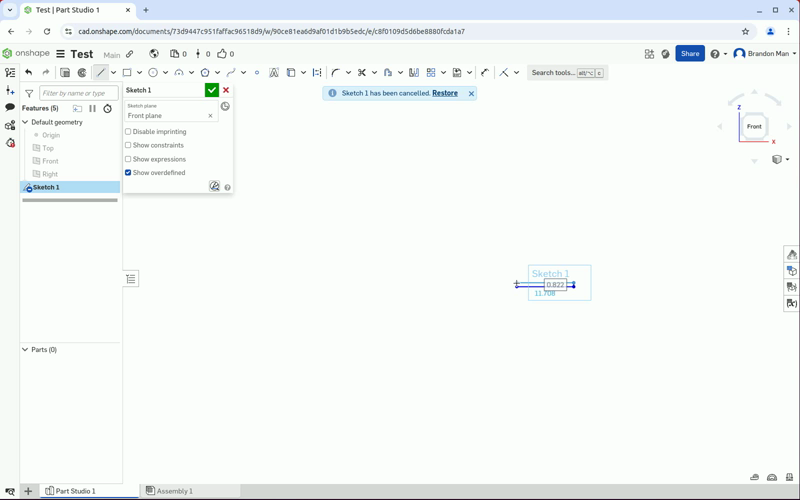
scroll(6)
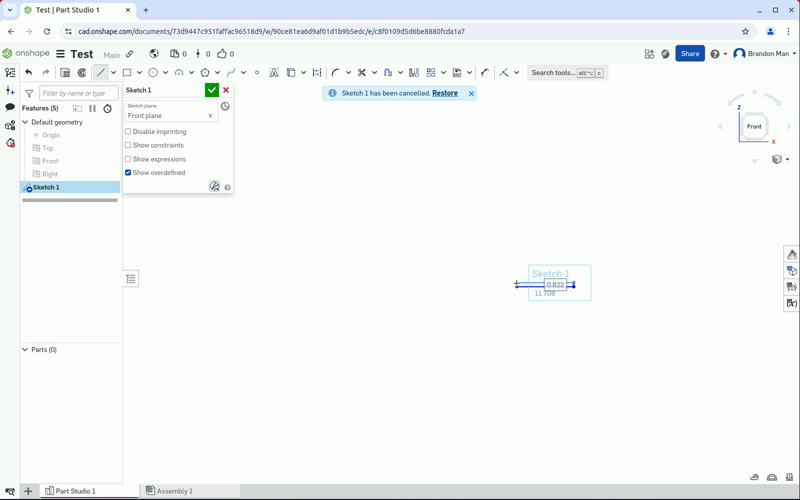
scroll(6)
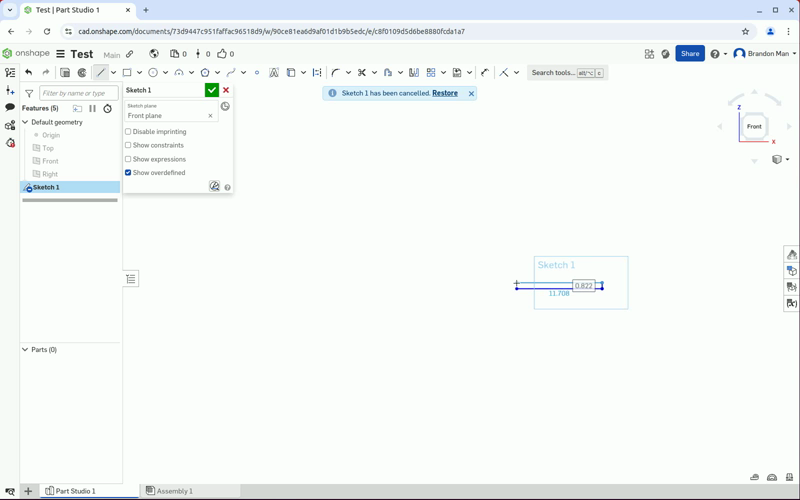
scroll(6)
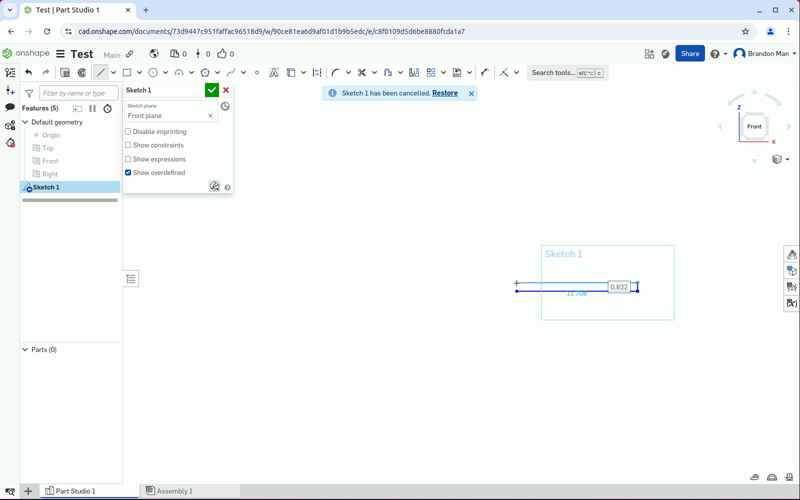
scroll(6)
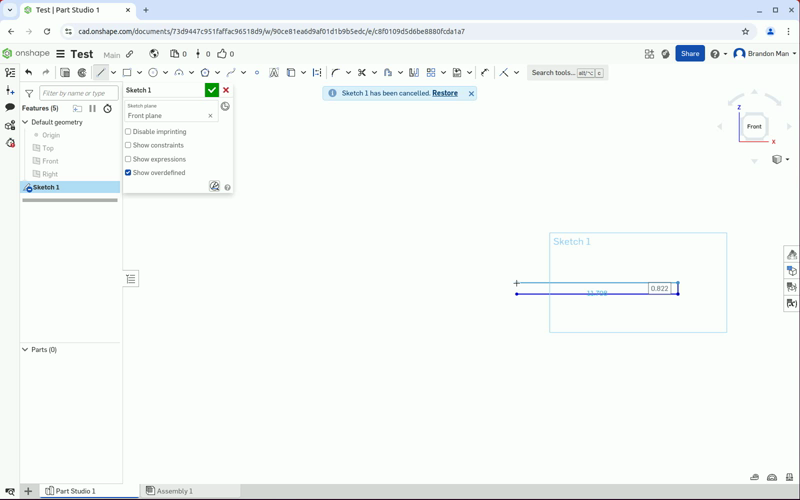
scroll(6)
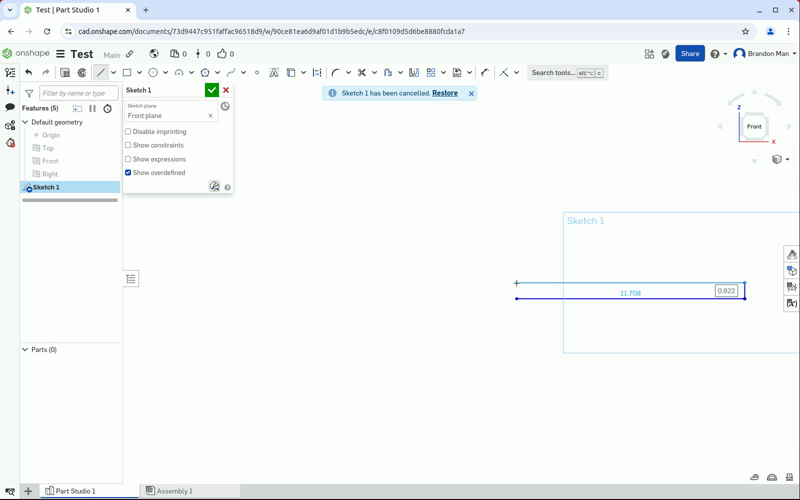
scroll(6)
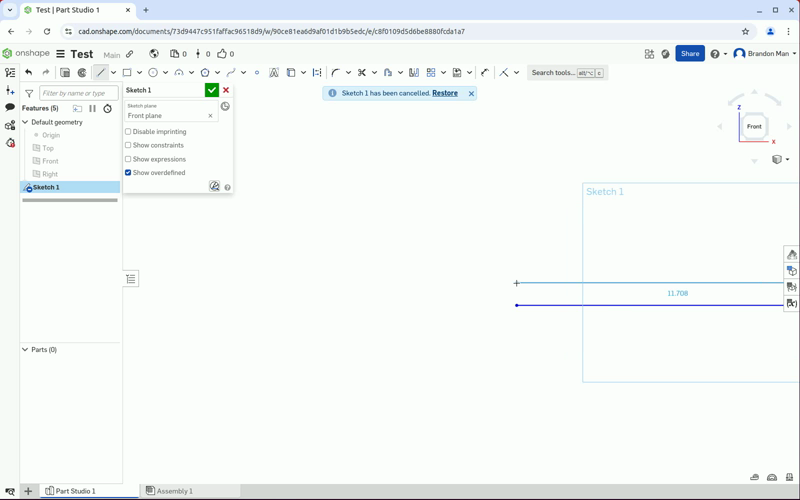
scroll(6)
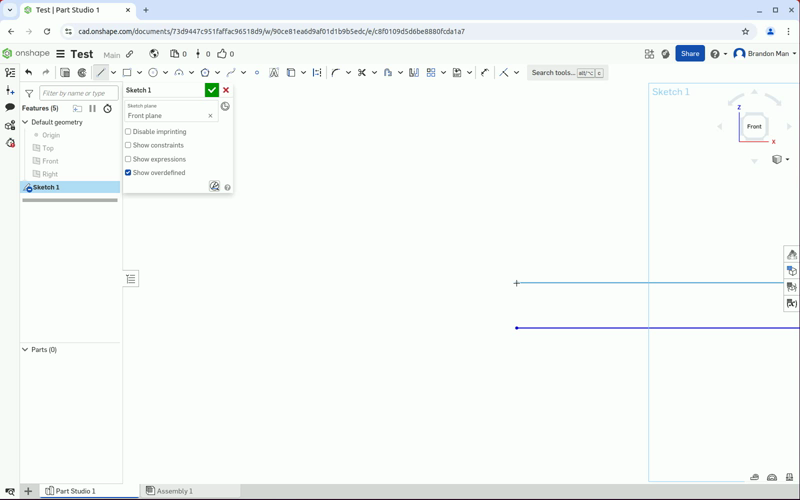
click(516, 282)
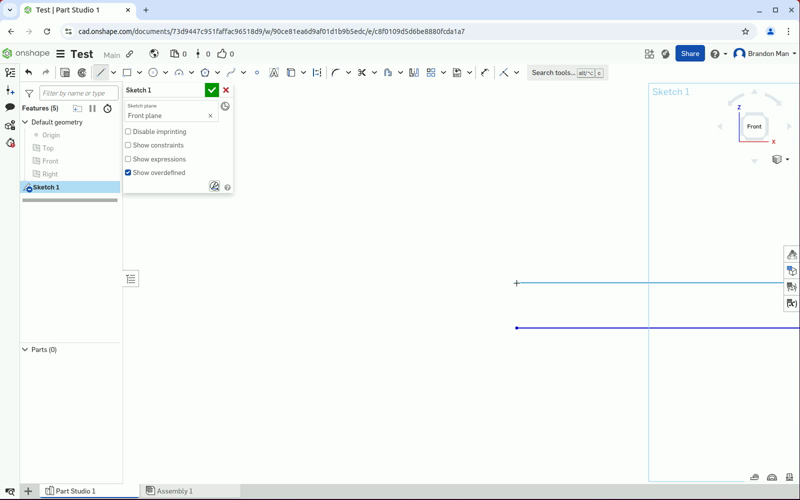
scroll(-6)
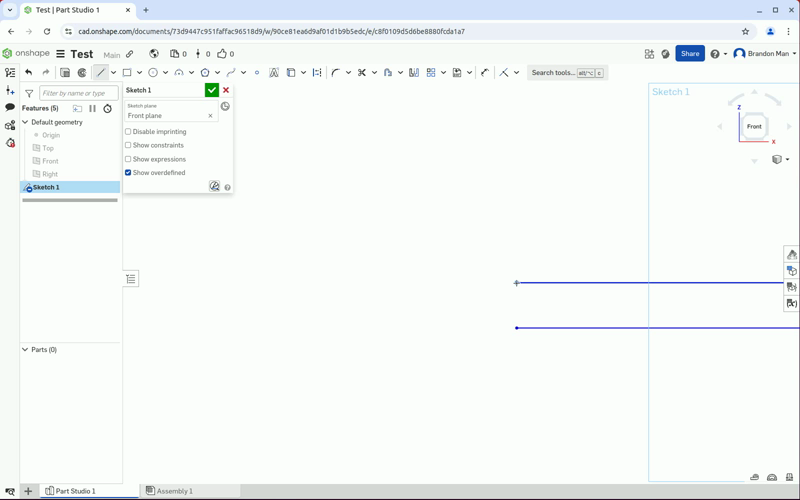
scroll(-6)
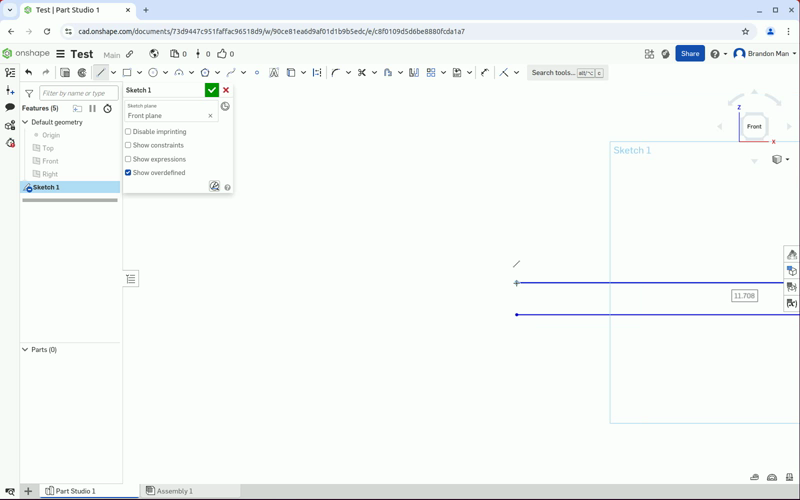
scroll(-6)
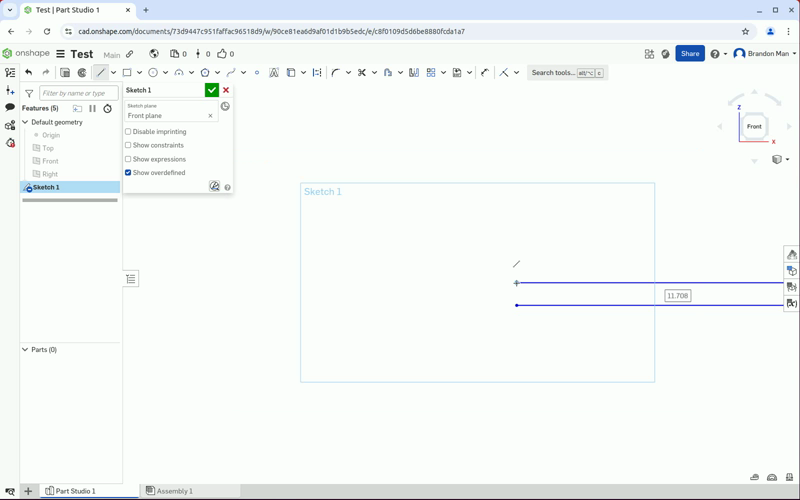
scroll(-6)
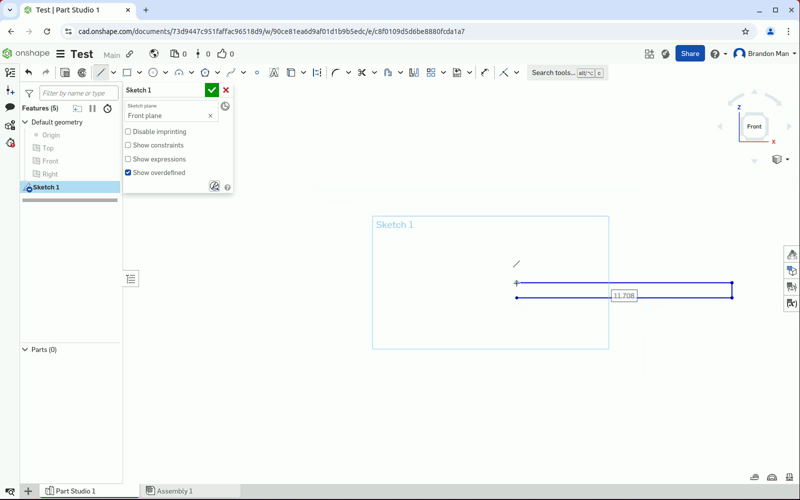
scroll(-6)
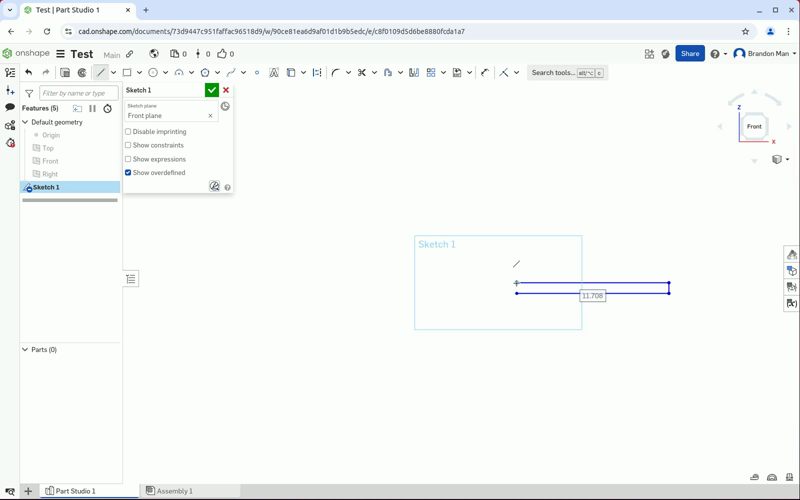
scroll(-6)
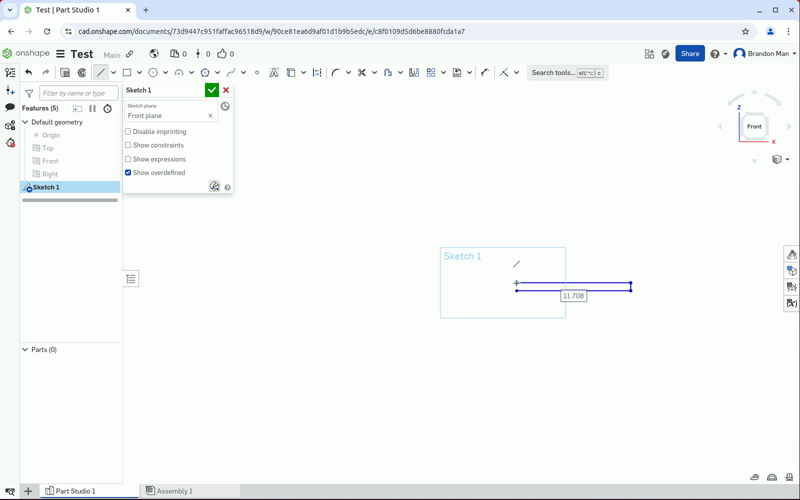
scroll(-6)
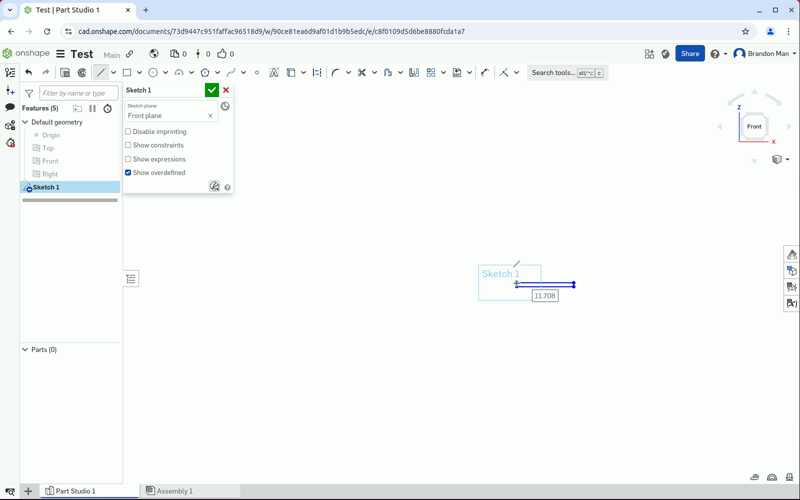
key_up(shift)
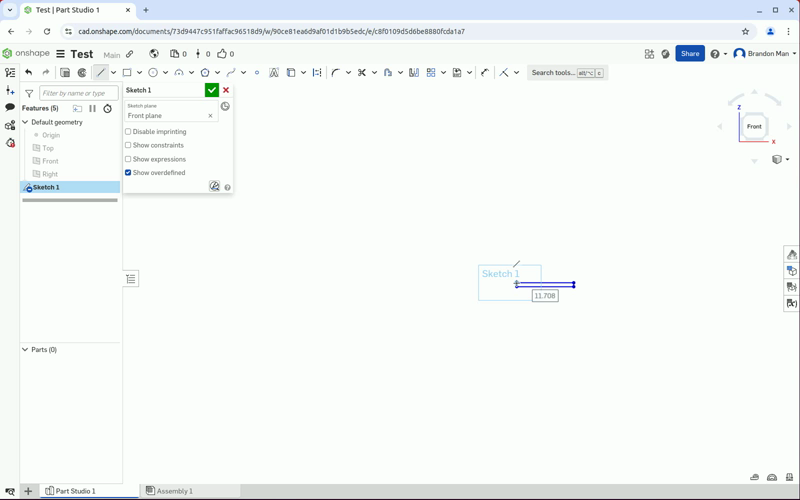
mouse_move(546, 282)
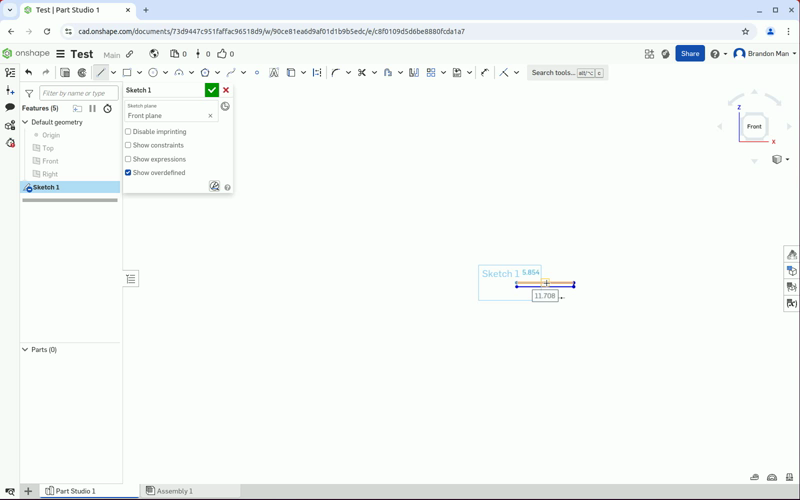
key_down(shift)
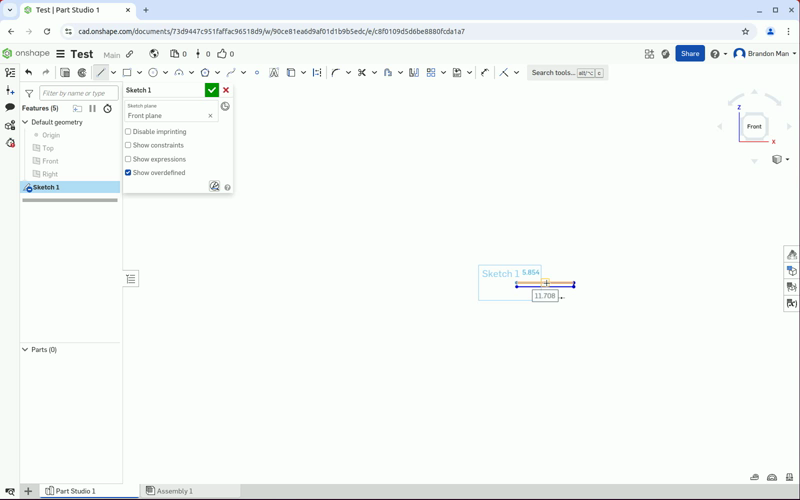
mouse_move(516, 286)
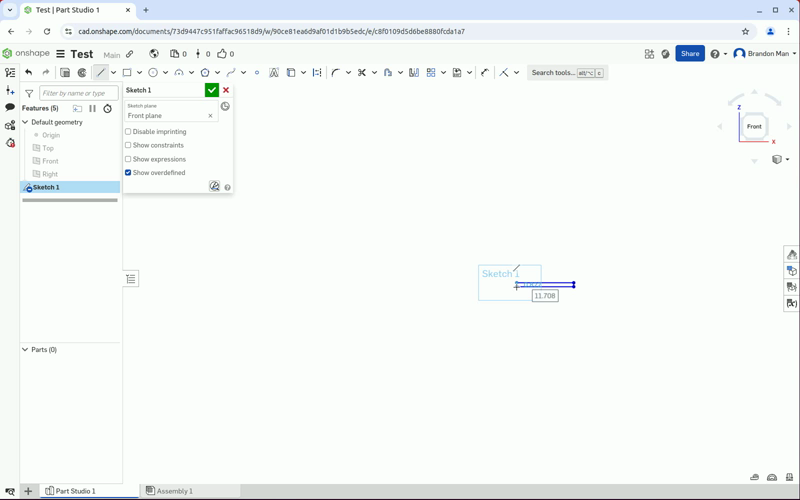
scroll(6)
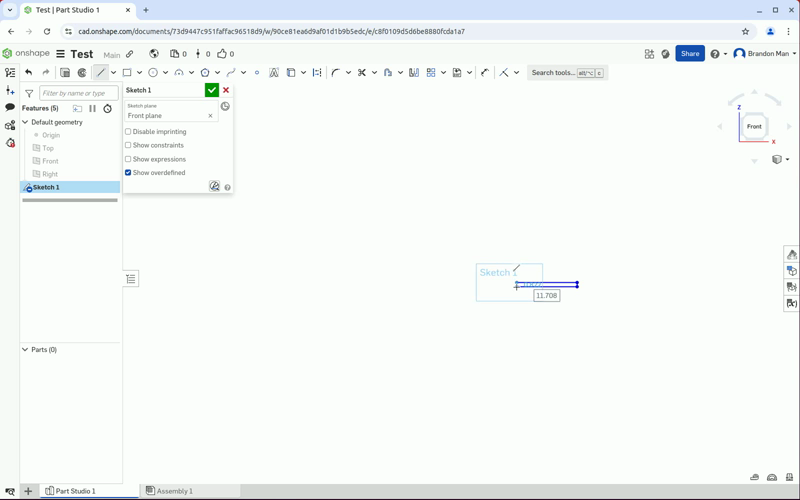
scroll(6)
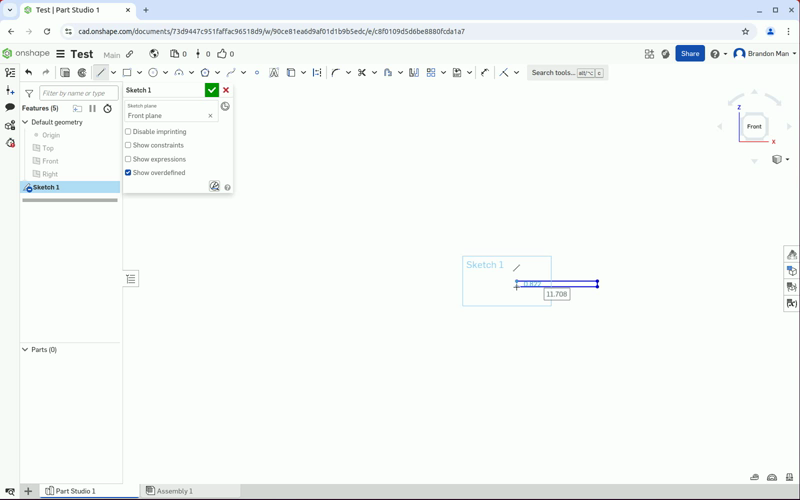
scroll(6)
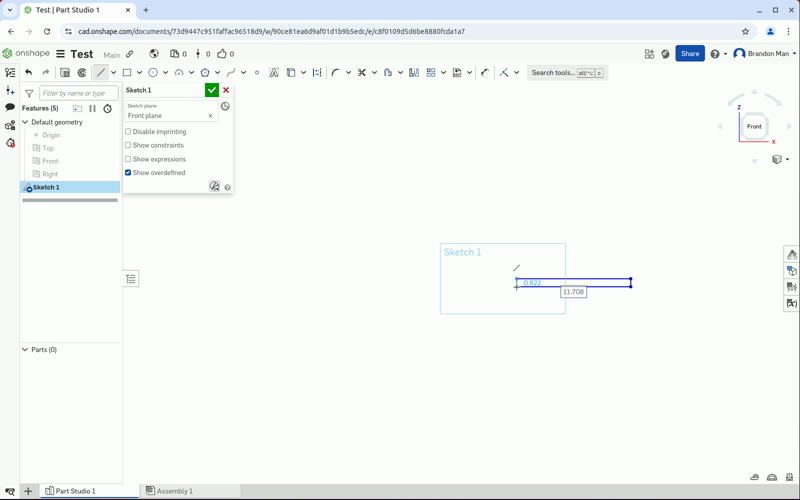
scroll(6)
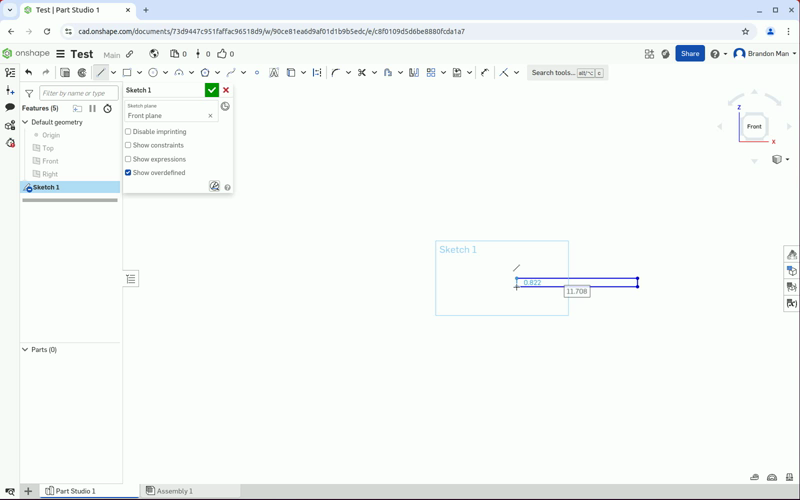
scroll(6)
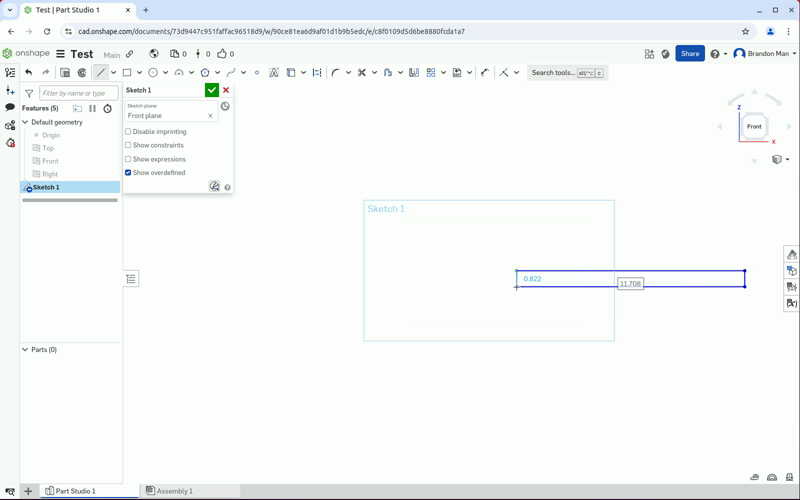
scroll(6)
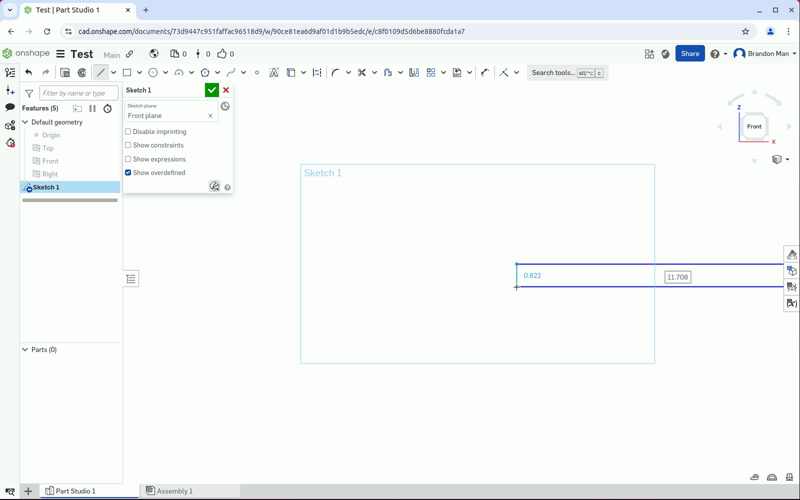
scroll(6)
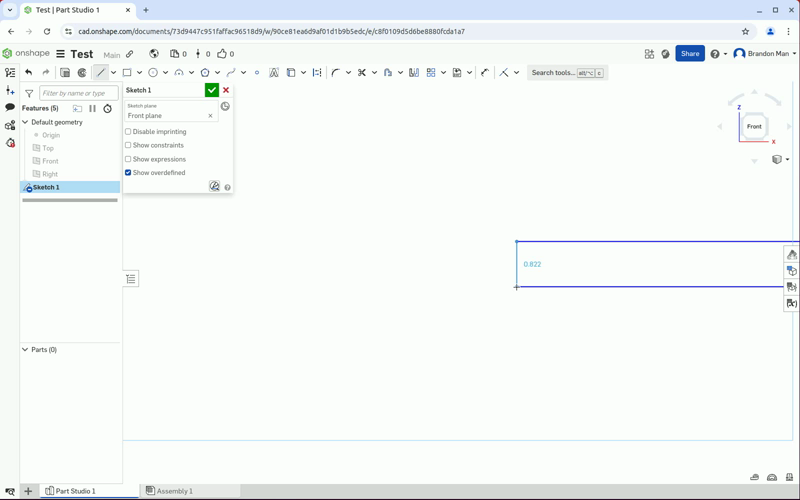
key_up(shift)
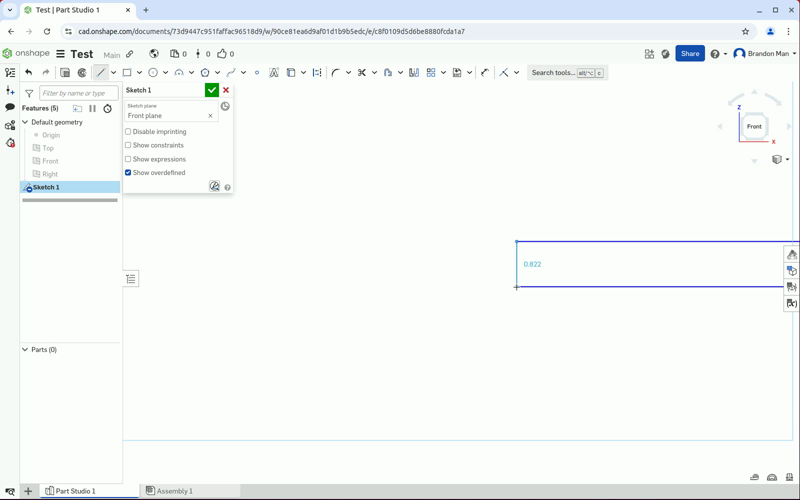
click(516, 286)
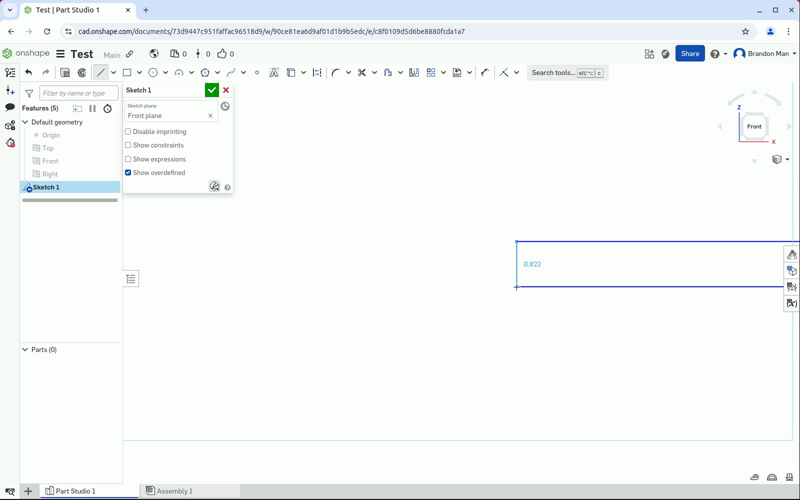
scroll(-6)
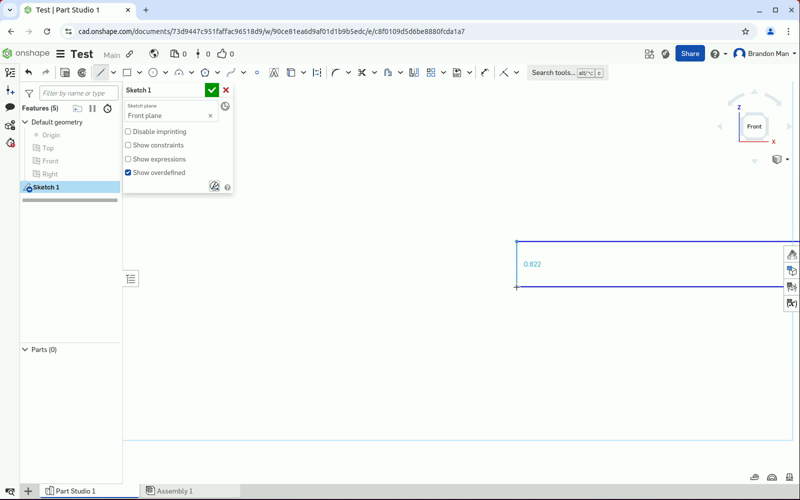
scroll(-6)
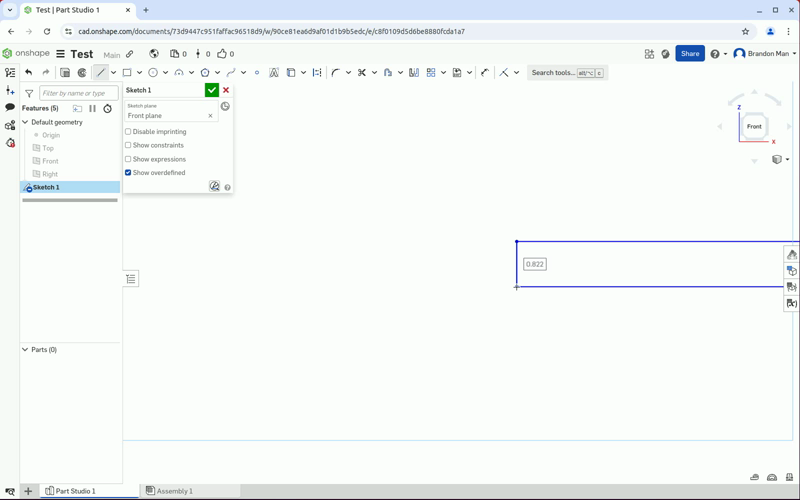
scroll(-6)
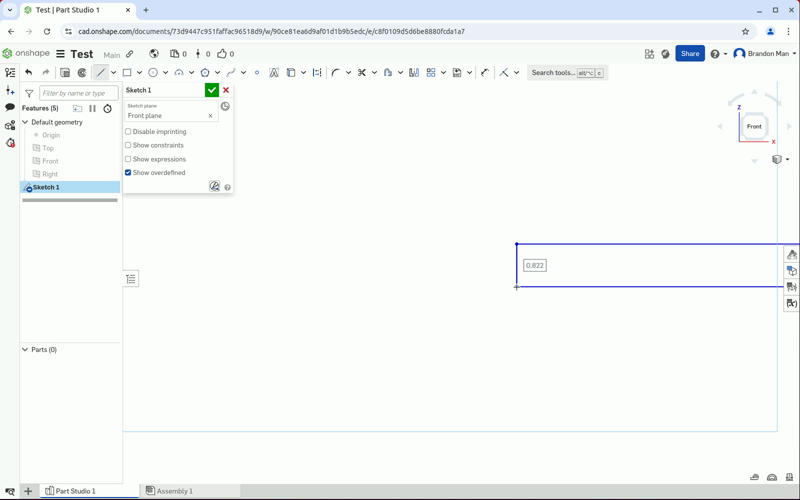
scroll(-6)
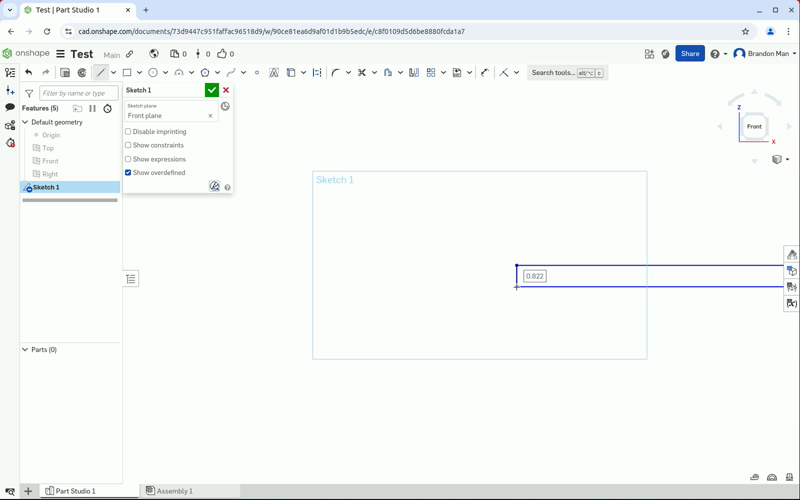
scroll(-6)
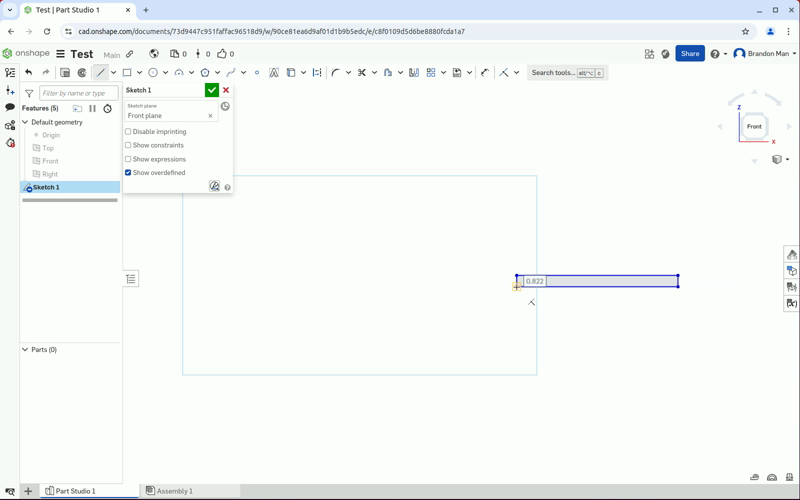
scroll(-6)
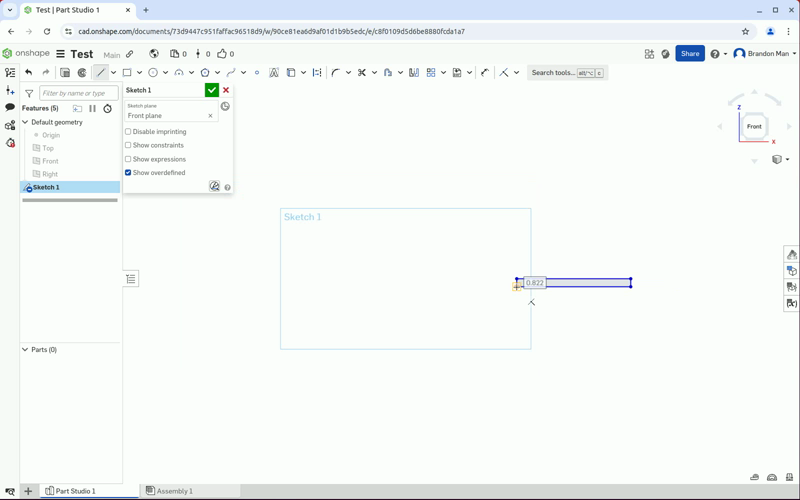
scroll(-6)
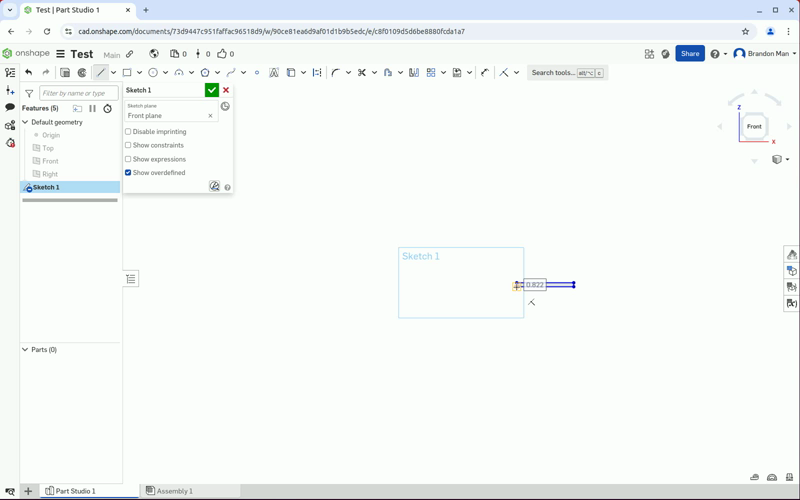
key(esc)
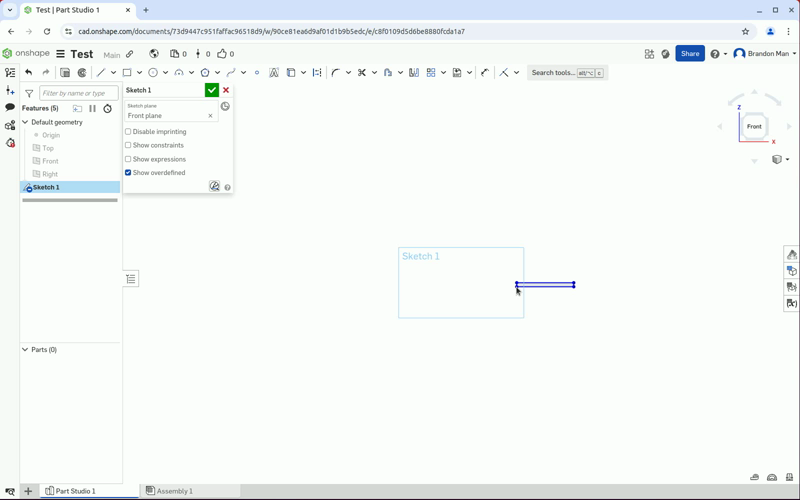
mouse_move(550, 286)
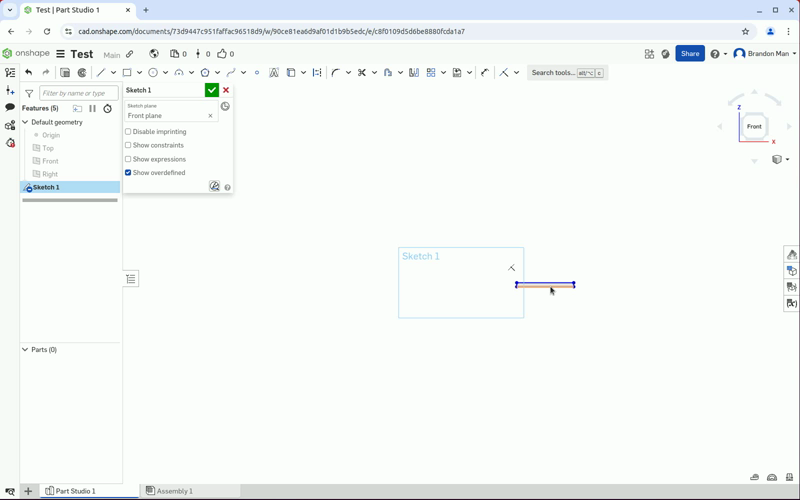
scroll(6)
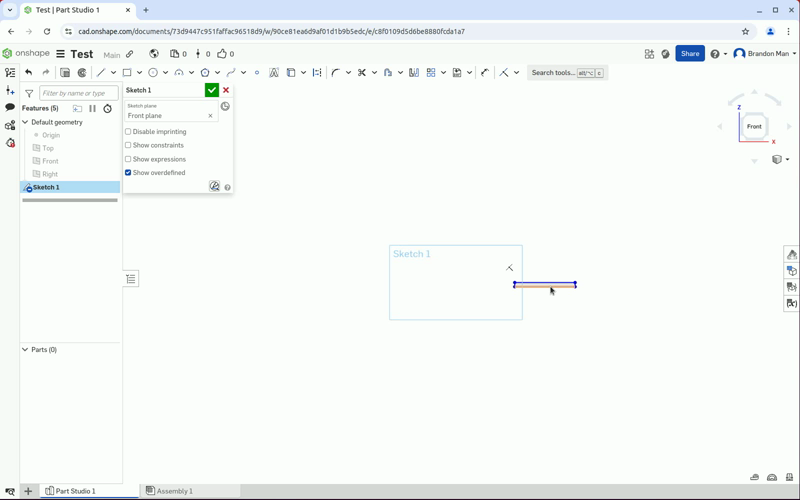
scroll(6)
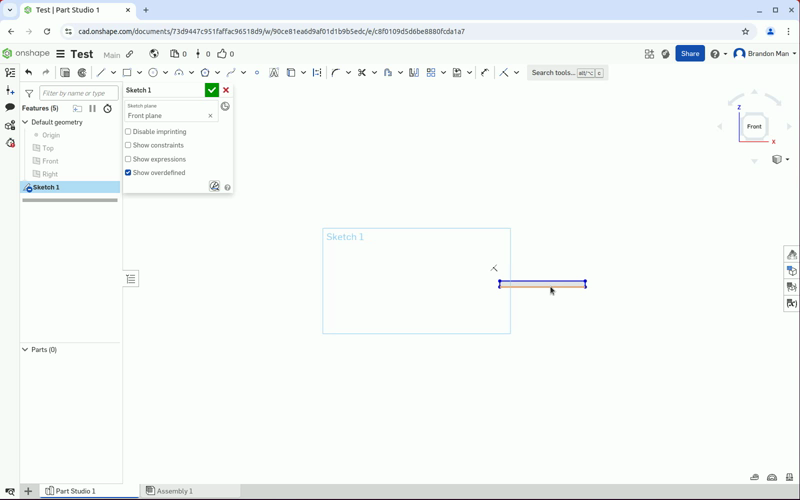
scroll(6)
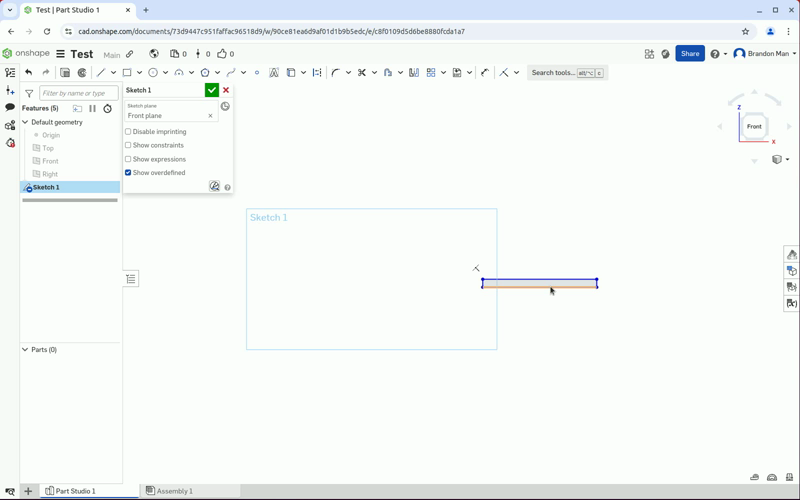
scroll(6)
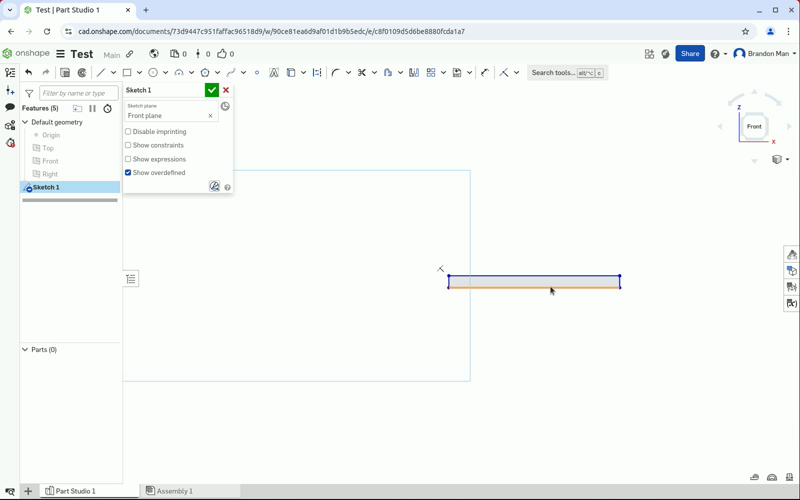
scroll(6)
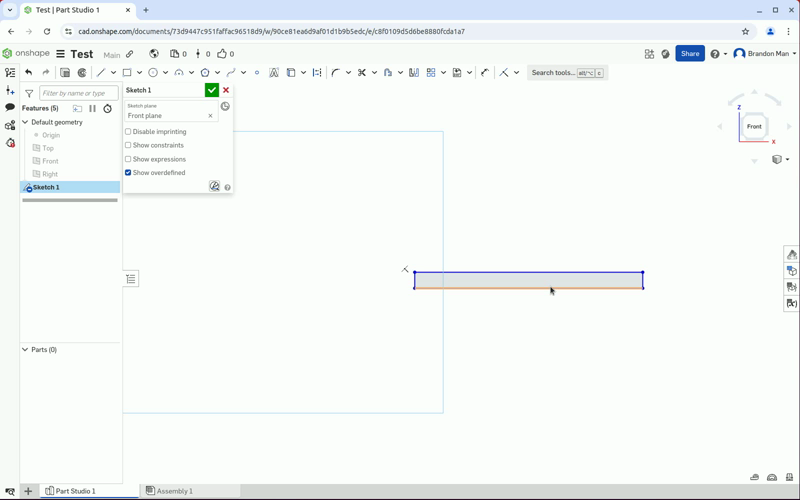
scroll(6)
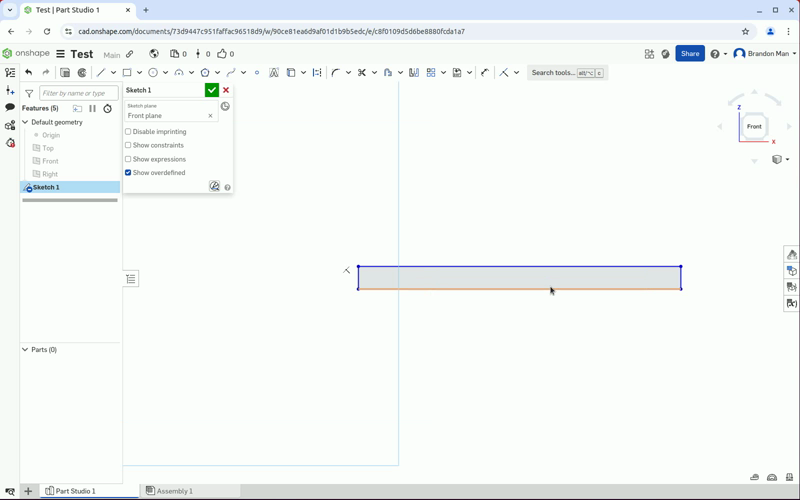
scroll(6)
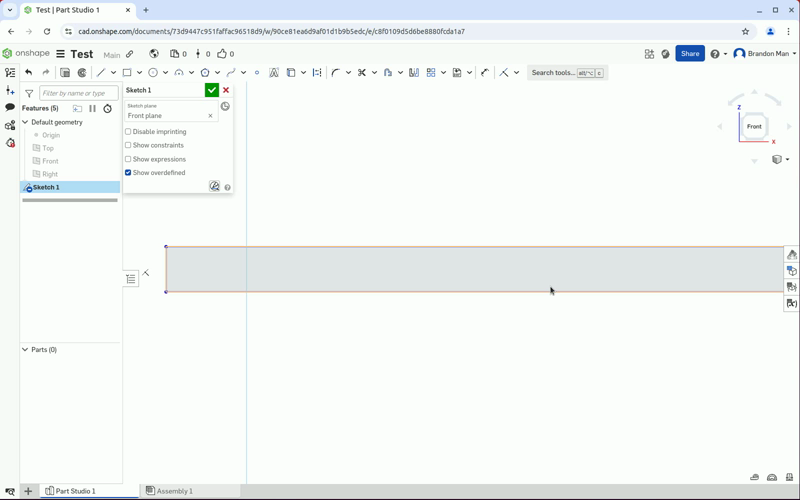
click(550, 286)
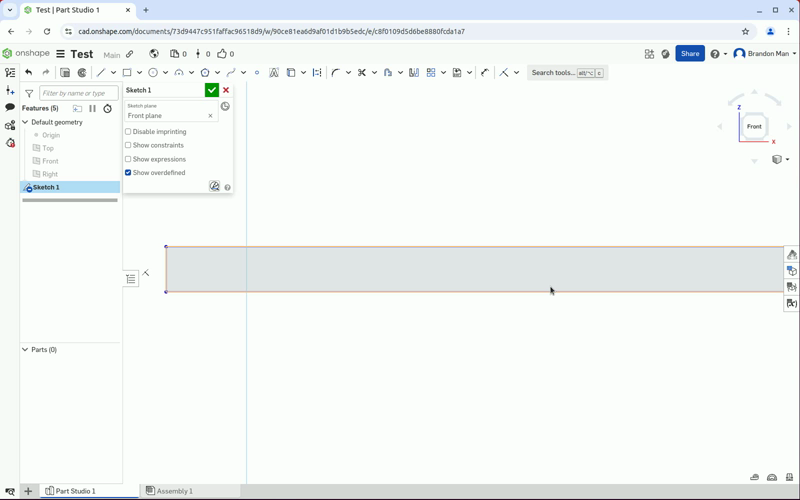
scroll(-6)
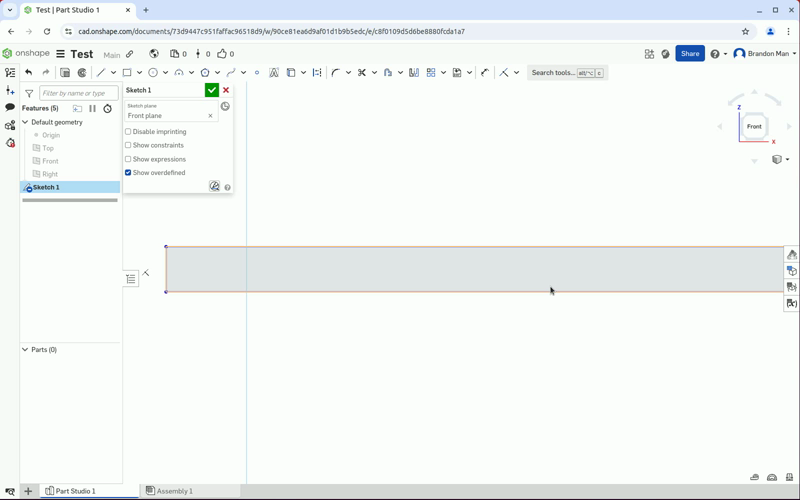
scroll(-6)
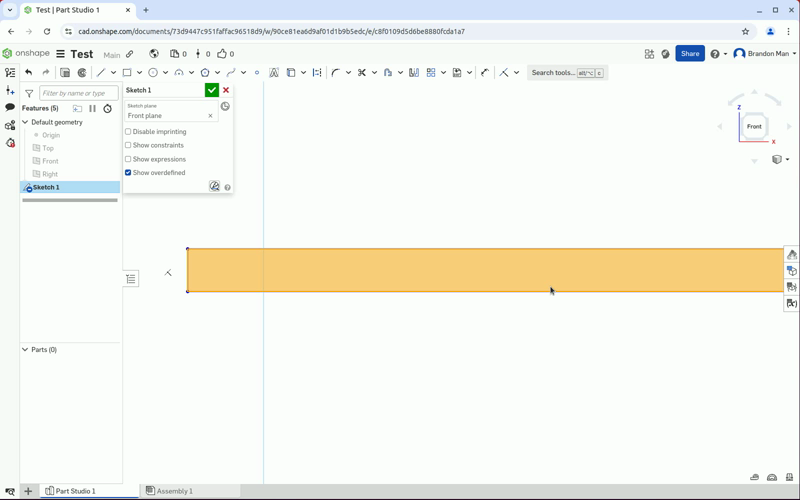
scroll(-6)
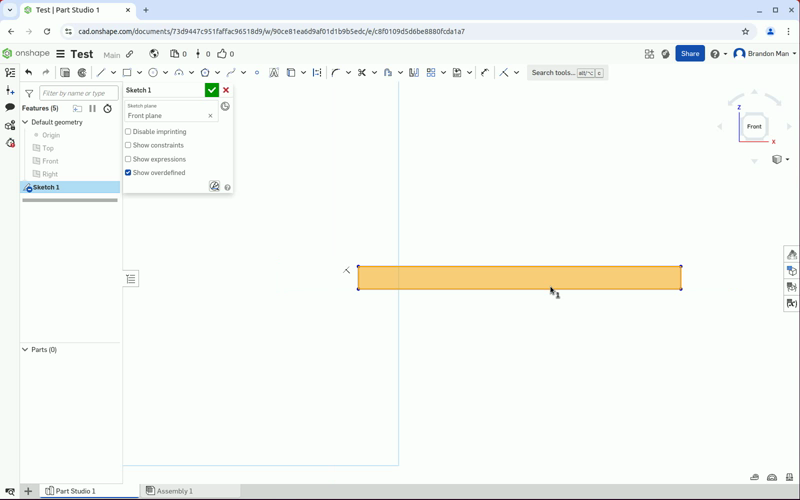
scroll(-6)
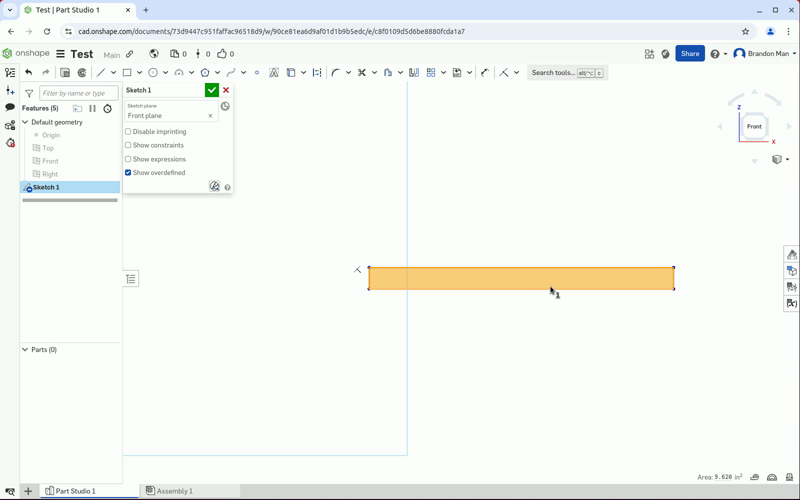
scroll(-6)
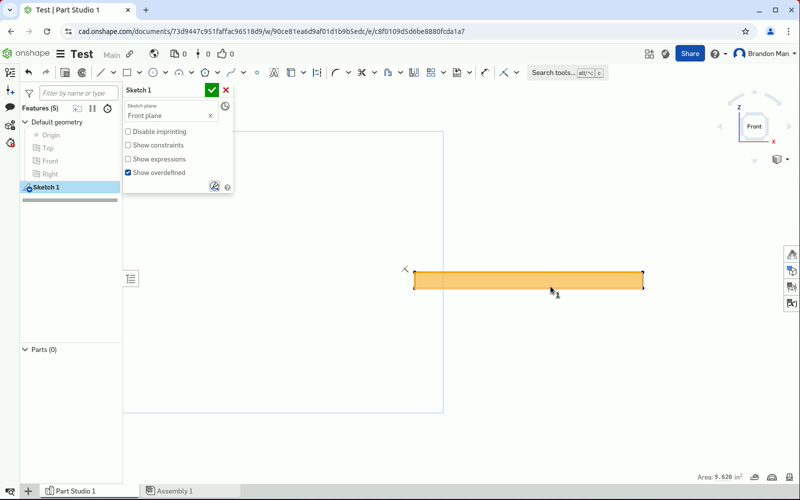
scroll(-6)
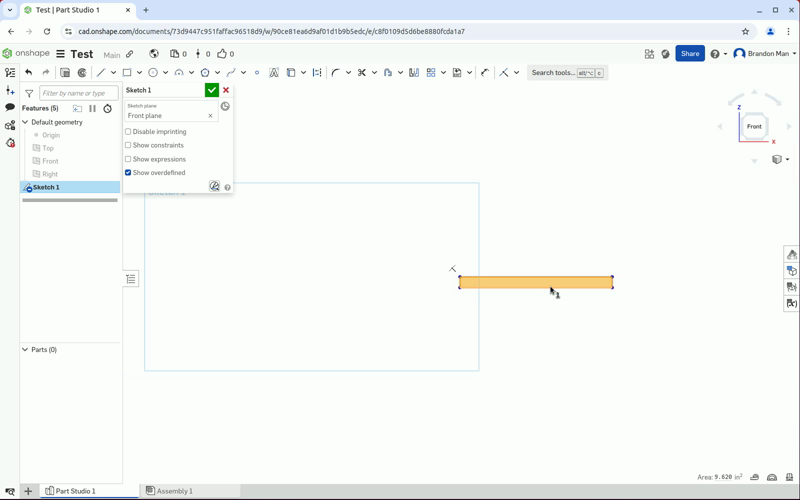
scroll(-6)
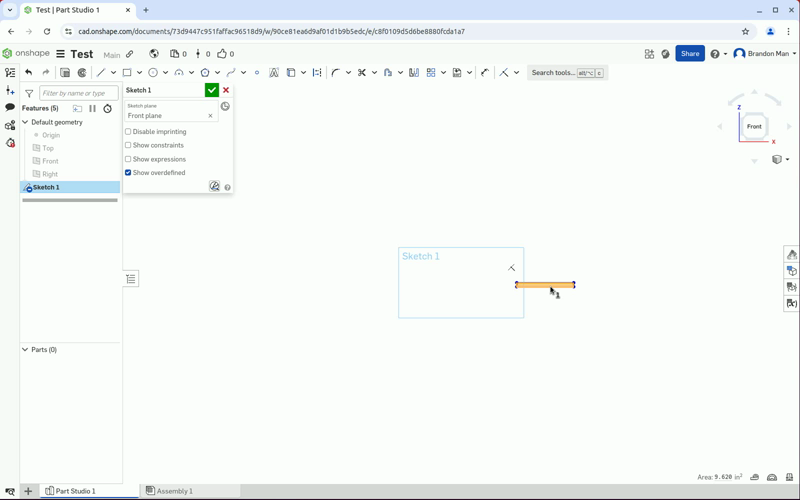
mouse_move(73, 352)
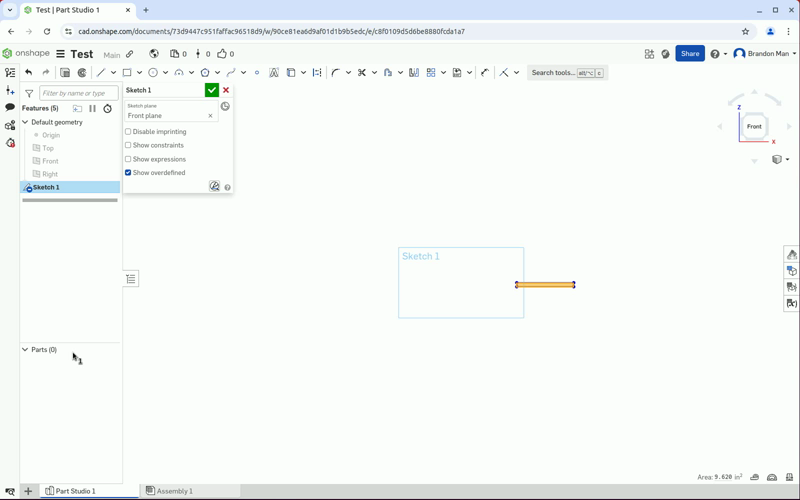
key(shift+y)
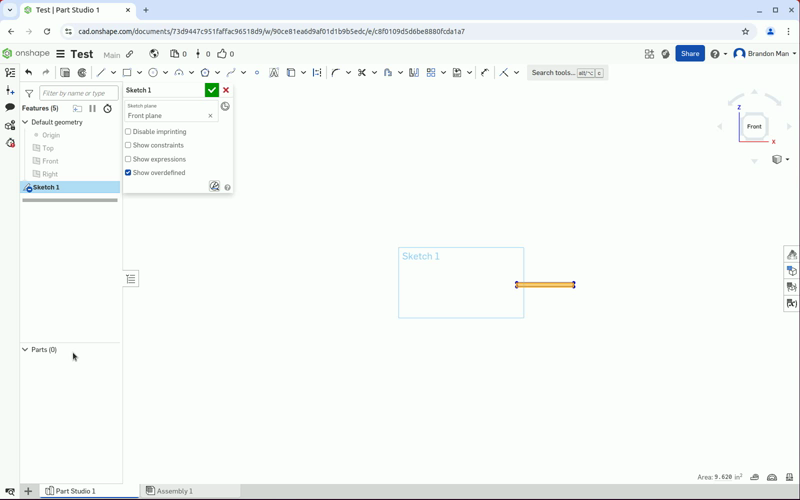
key(shift+e)
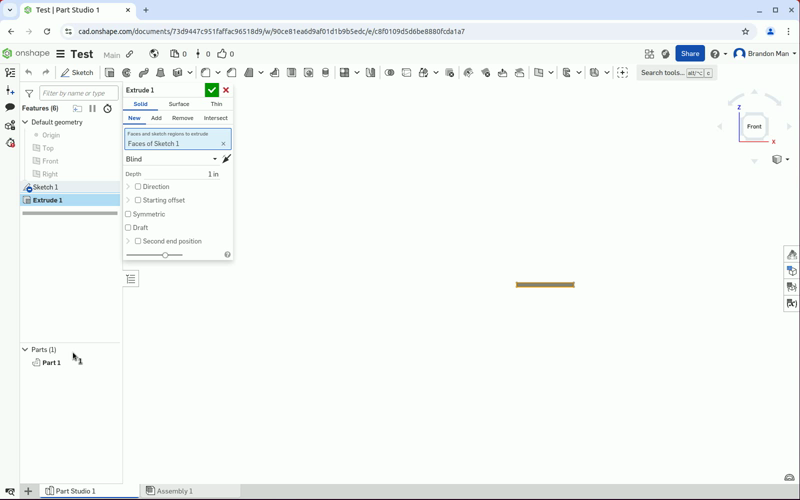
mouse_move(143, 106)
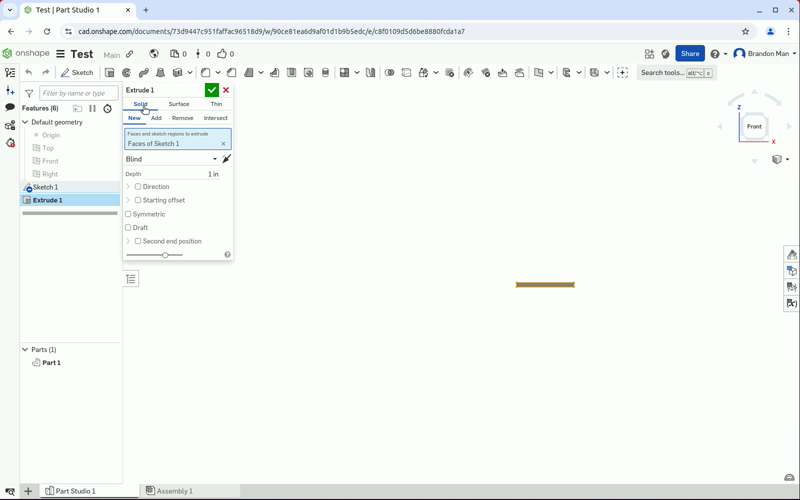
click(143, 106)
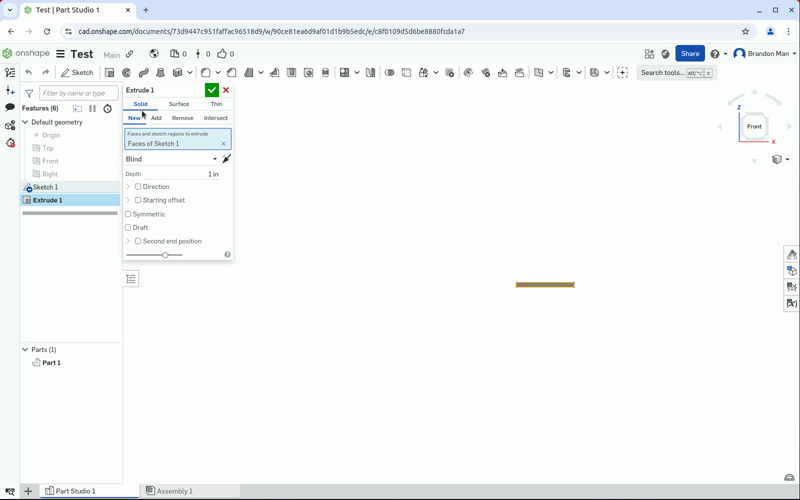
mouse_move(137, 120)
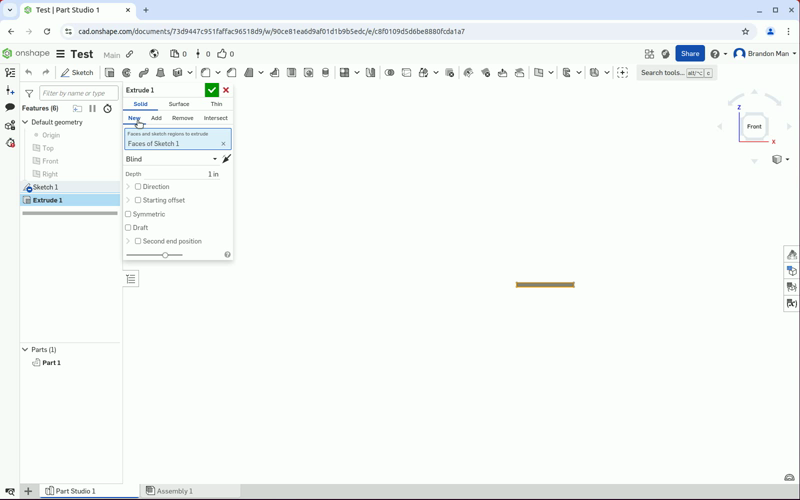
click(137, 120)
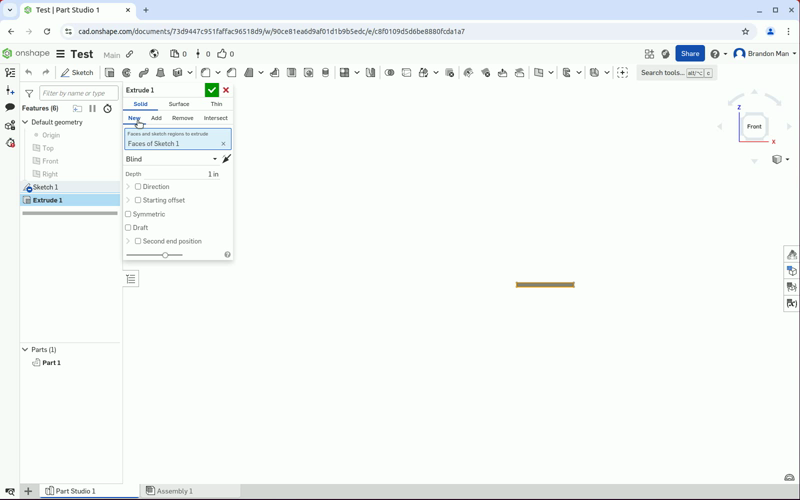
key(tab, 4)
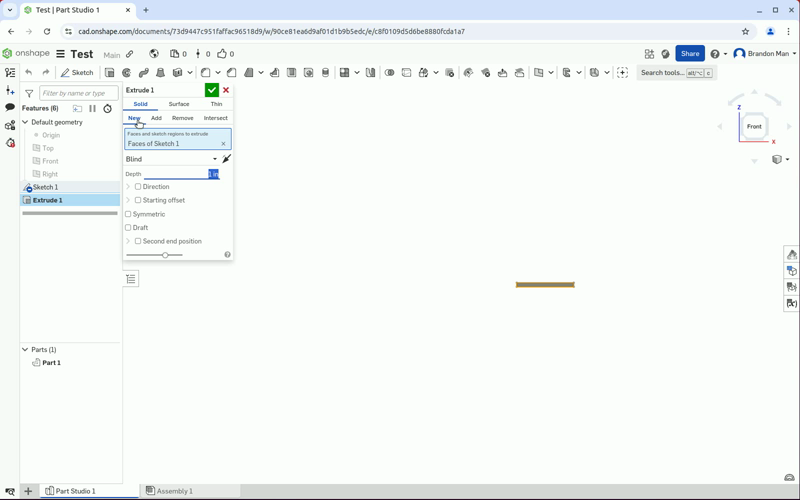
text(17.331)
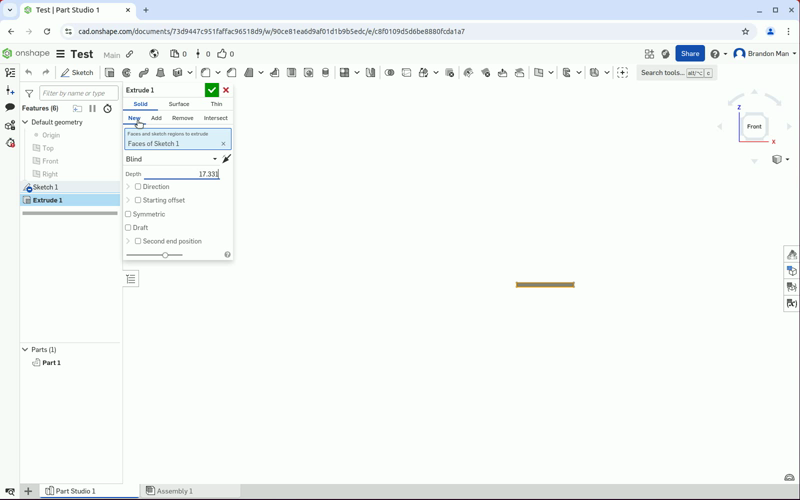
key(enter)
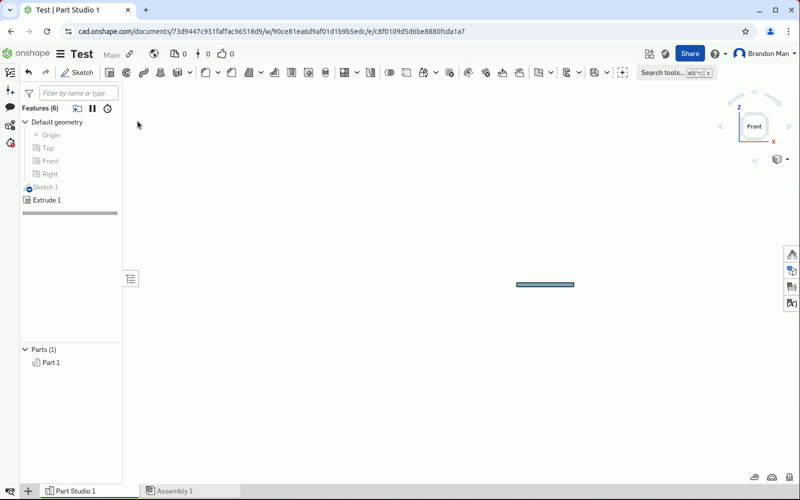
key(shift+h)
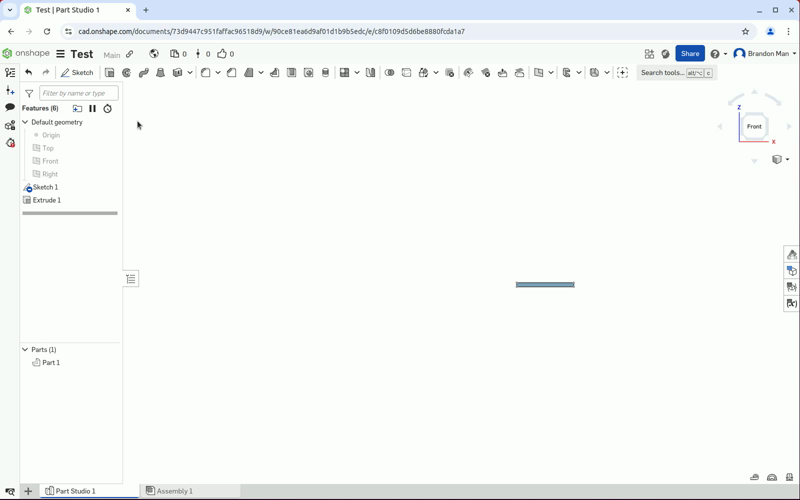
key(shift+h)
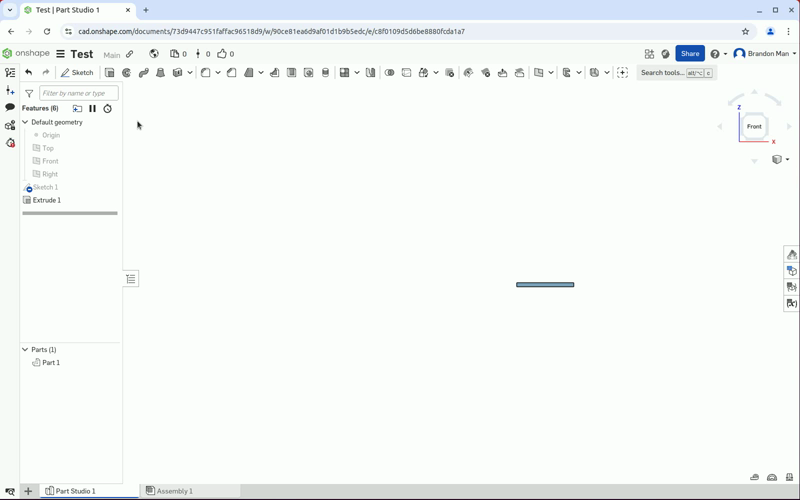
mouse_move(73, 189)
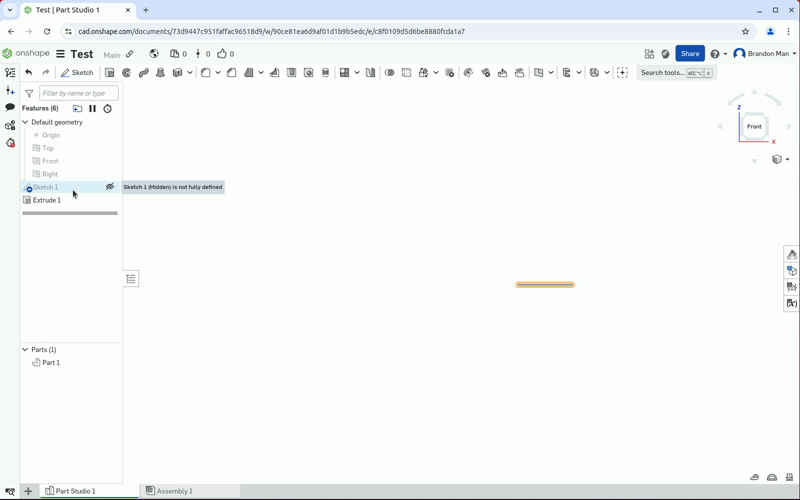
click(73, 189)
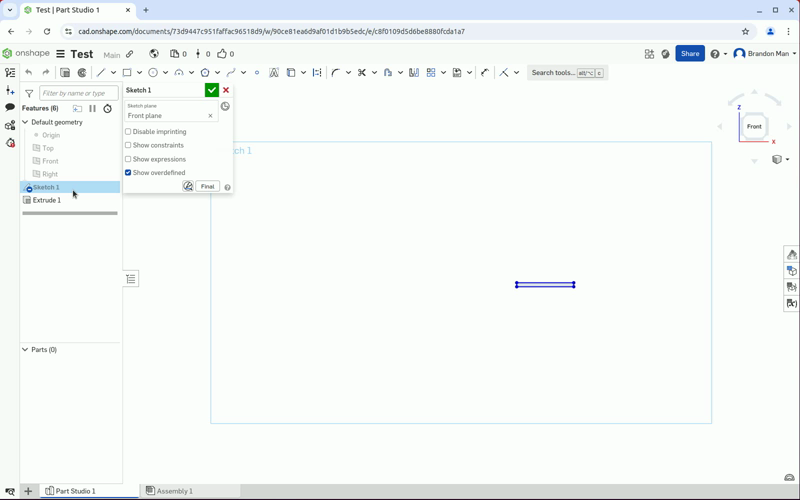
mouse_move(229, 92)
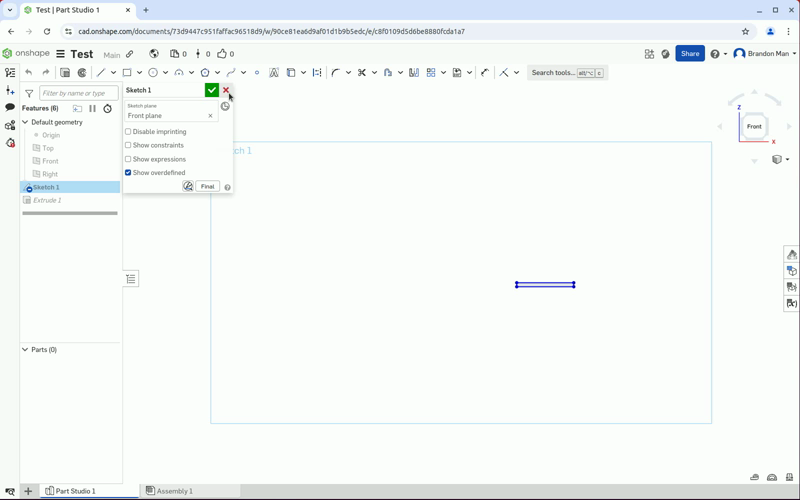
click(229, 92)
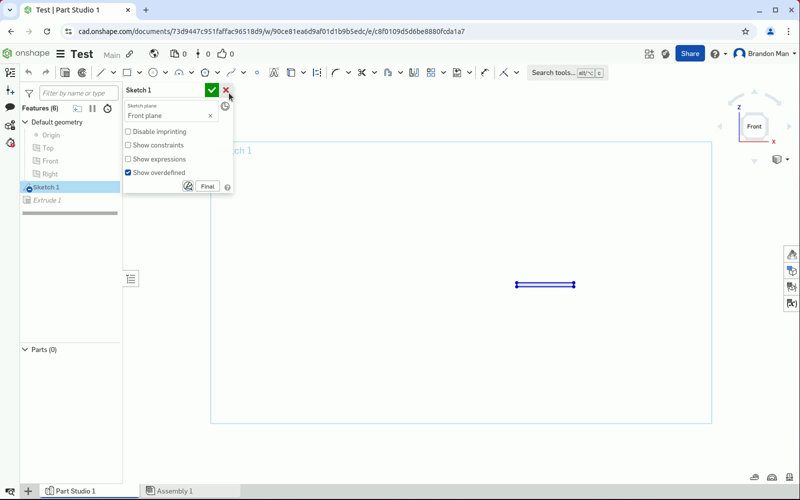
key(shift+s)
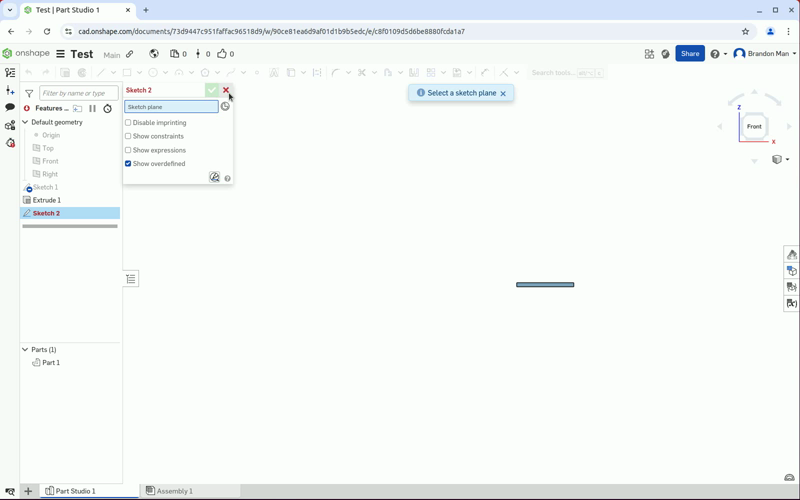
mouse_move(73, 163)
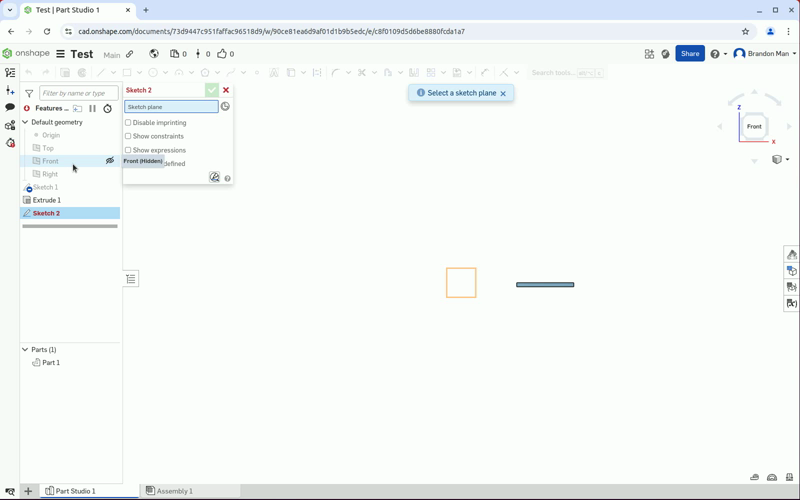
click(73, 163)
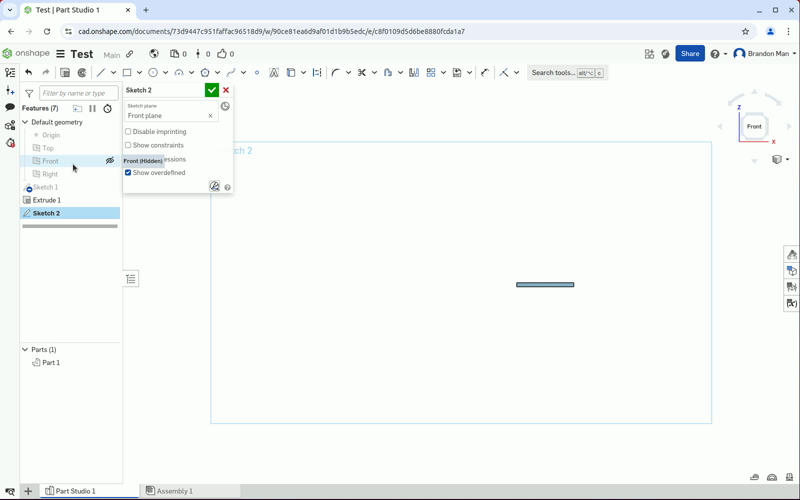
mouse_move(73, 352)
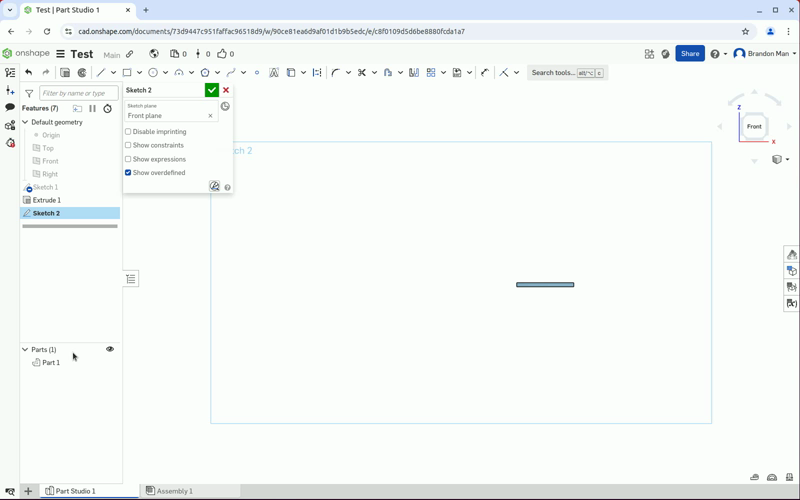
key(y)
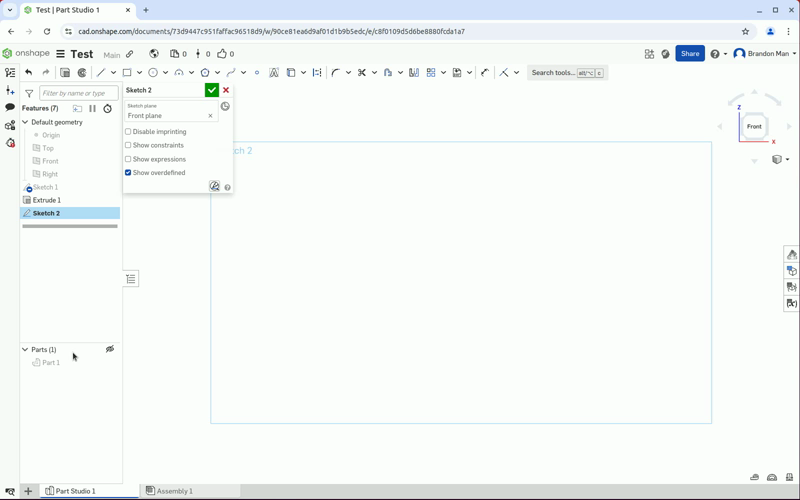
key(l)
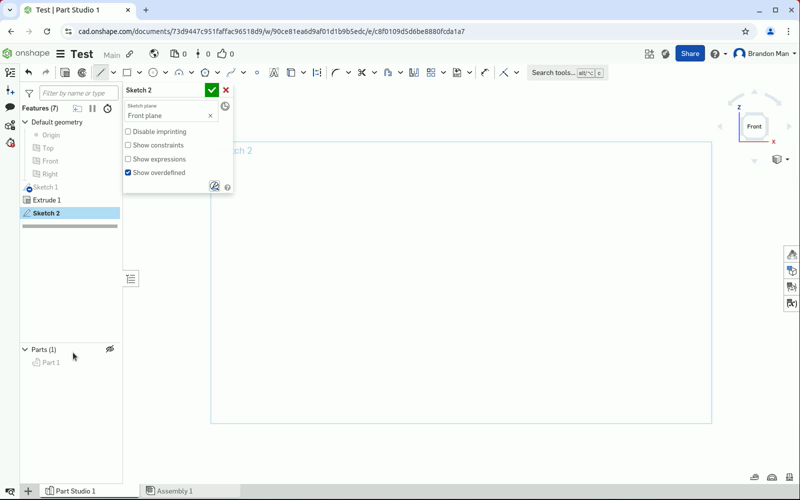
key_down(shift)
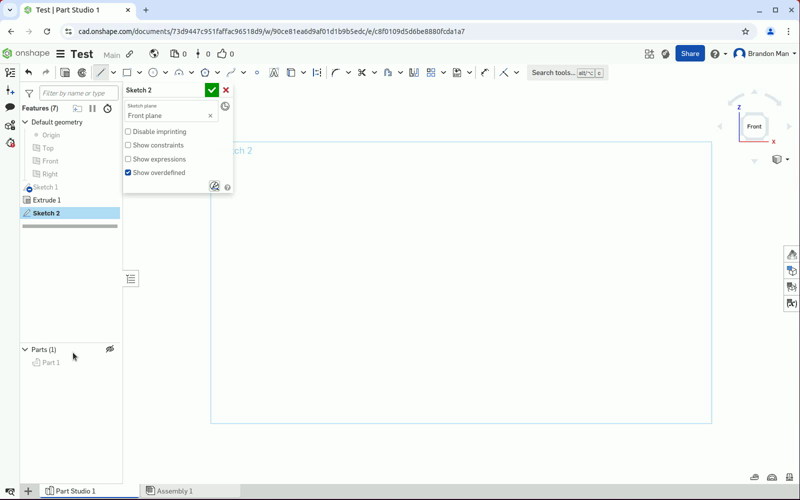
mouse_move(348, 286)
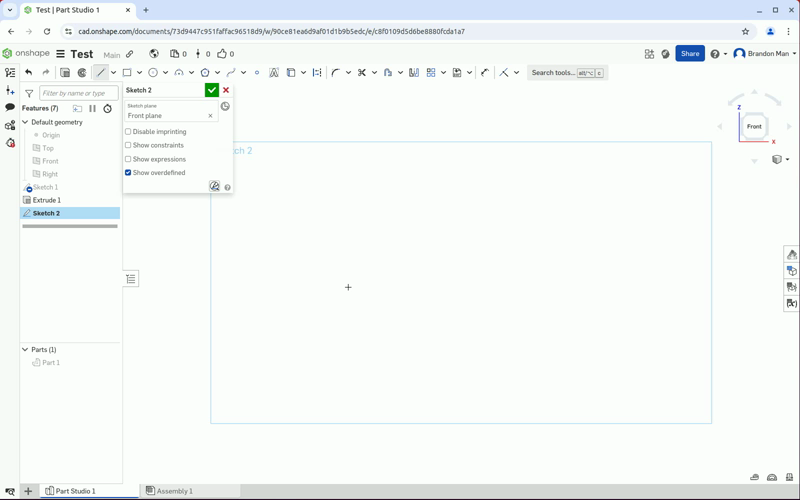
click(348, 286)
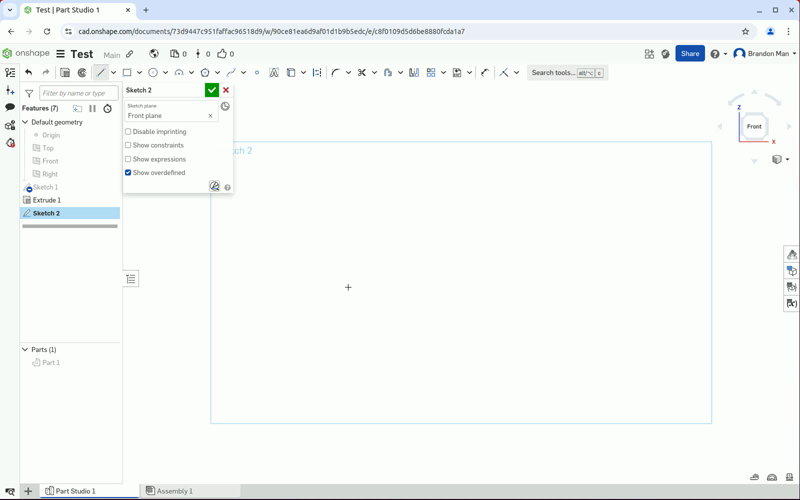
key_up(shift)
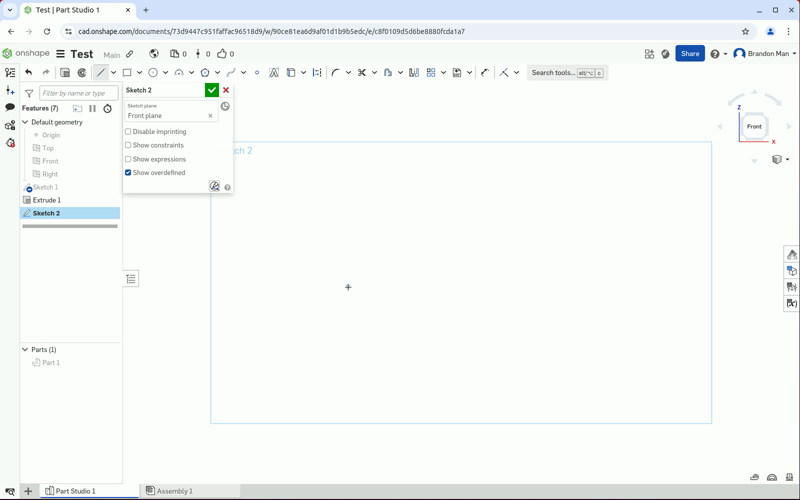
key_down(shift)
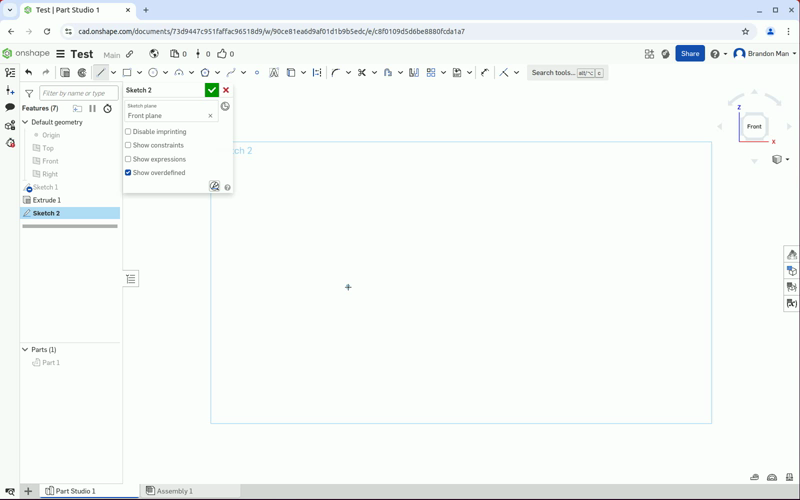
mouse_move(378, 286)
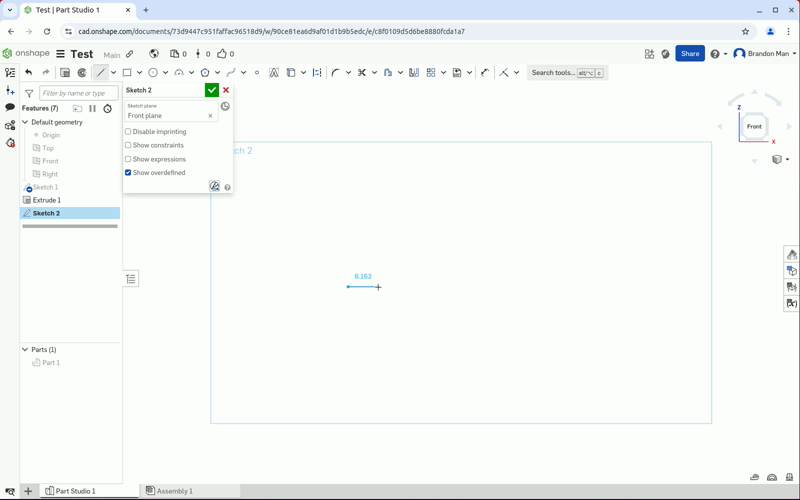
mouse_move(404, 286)
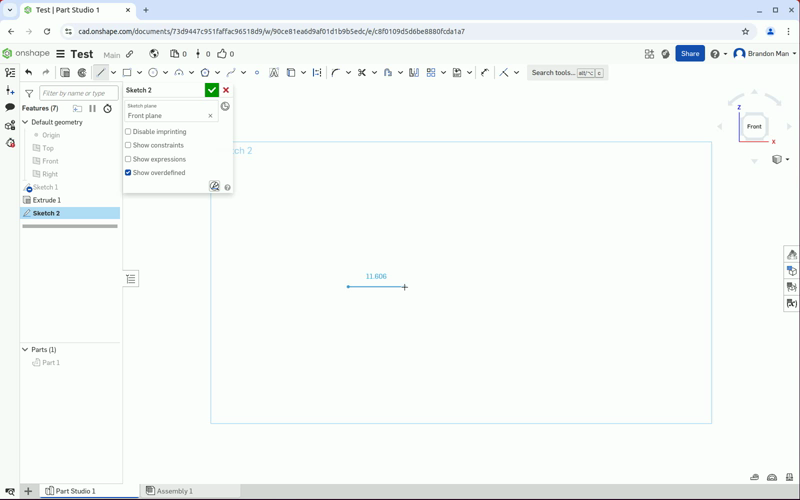
click(404, 286)
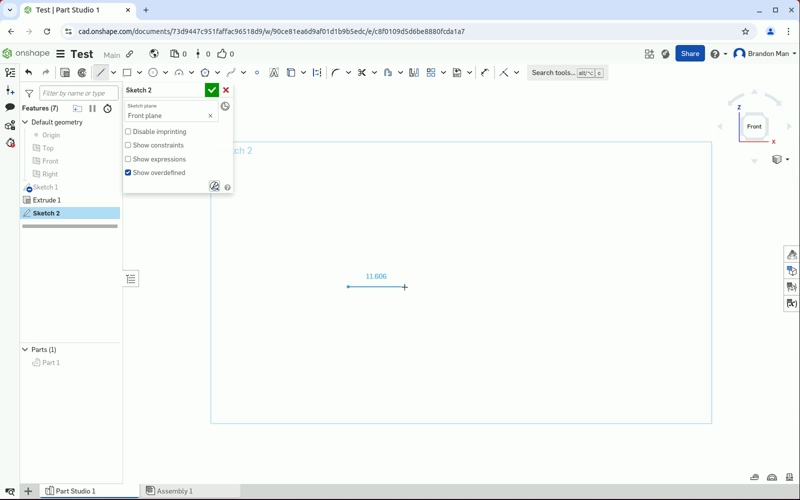
key_up(shift)
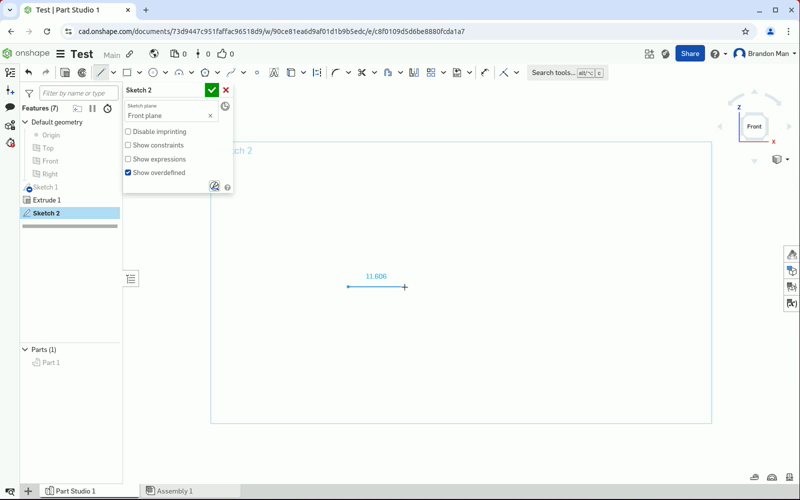
key_down(shift)
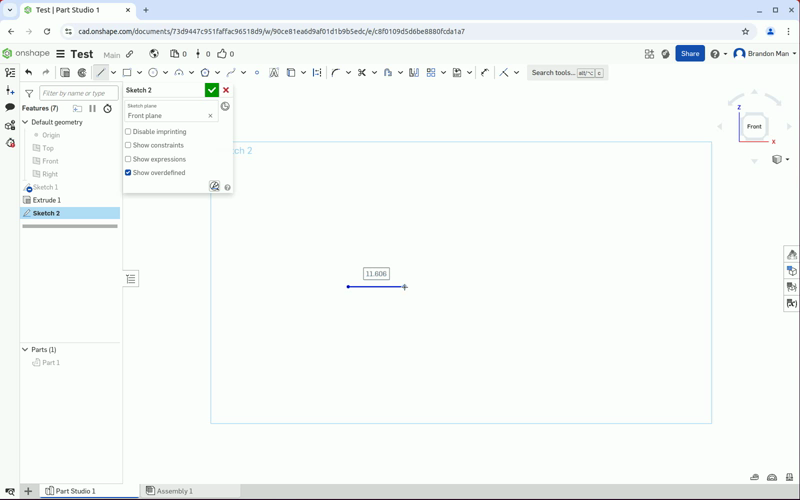
mouse_move(434, 286)
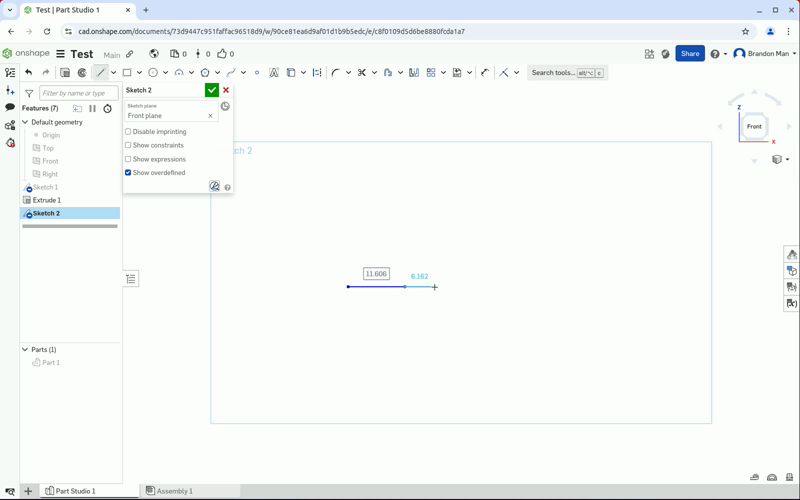
mouse_move(404, 282)
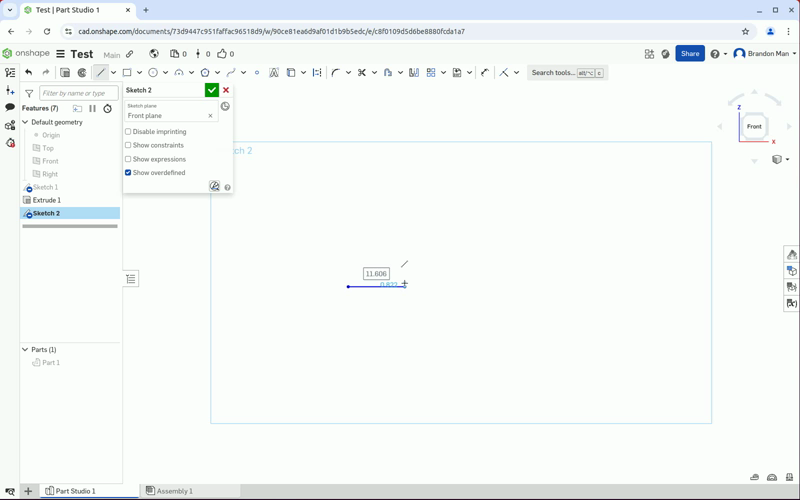
scroll(6)
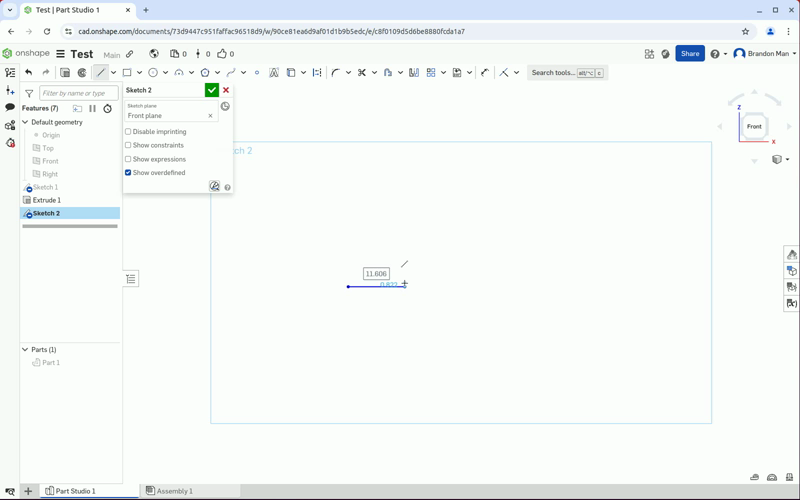
scroll(6)
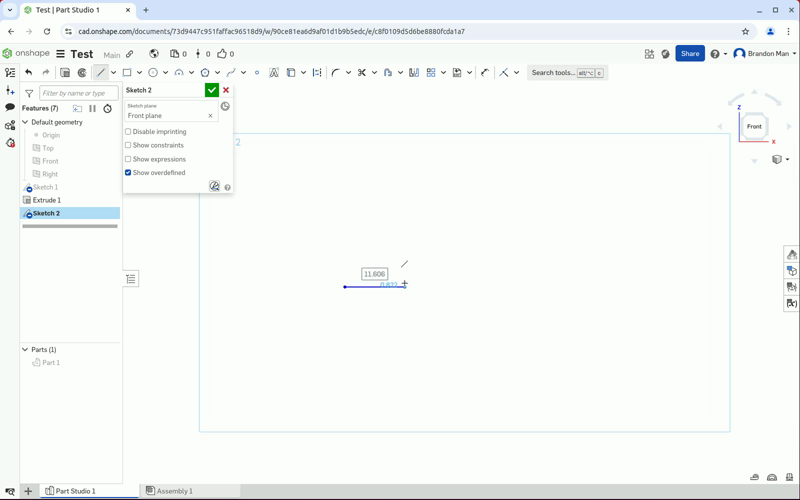
scroll(6)
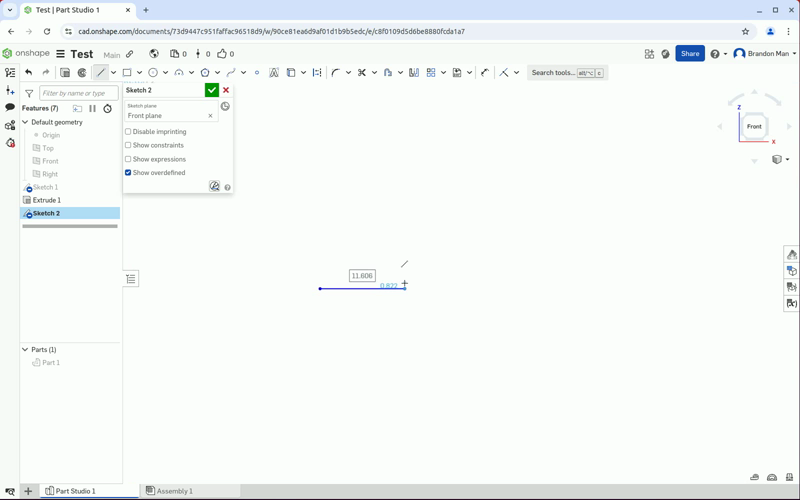
scroll(6)
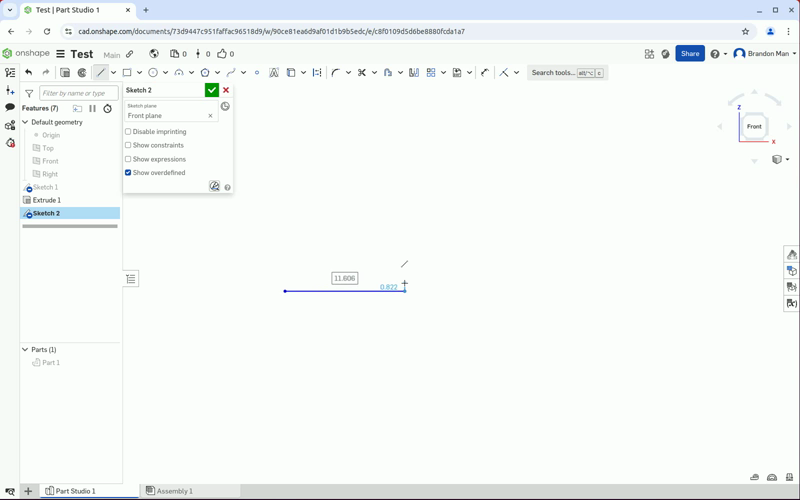
scroll(6)
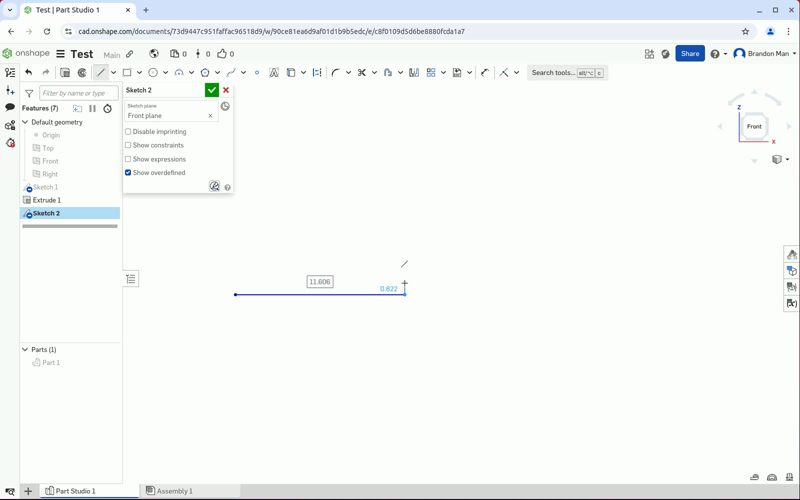
scroll(6)
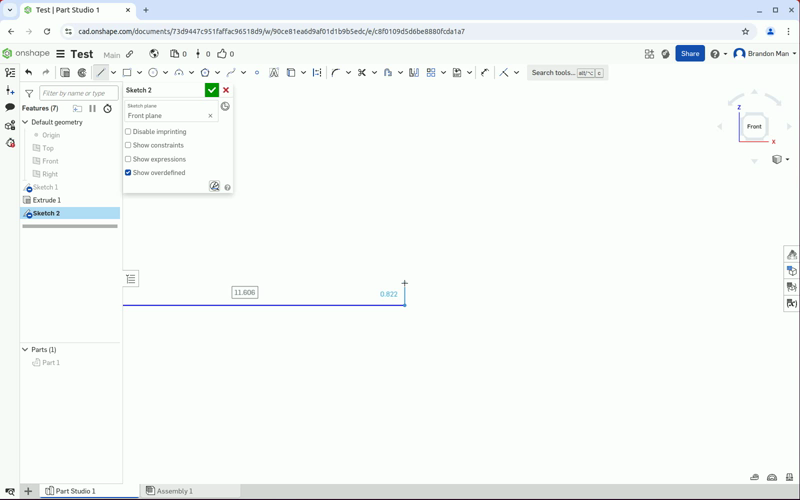
scroll(6)
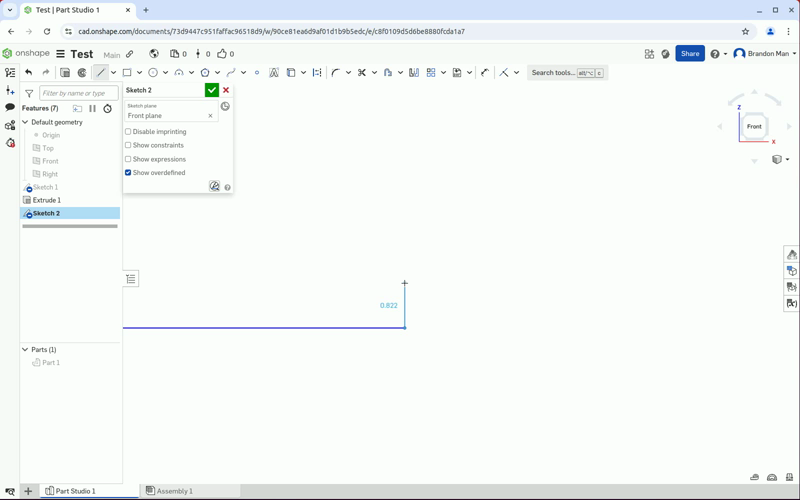
click(404, 282)
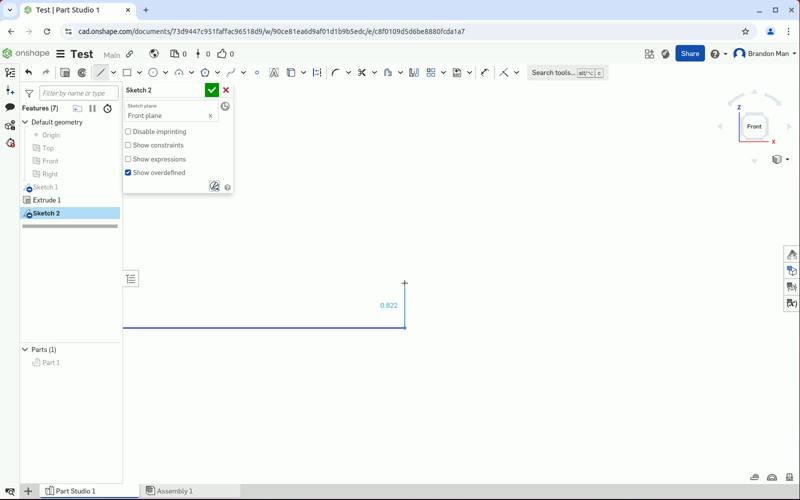
scroll(-6)
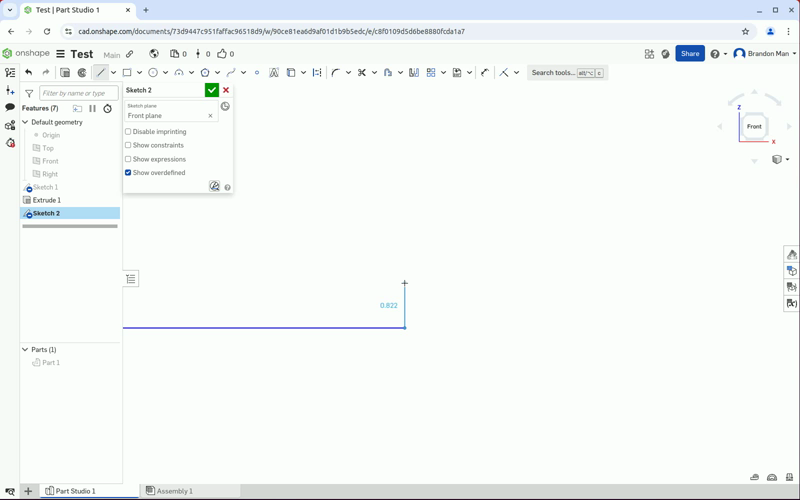
scroll(-6)
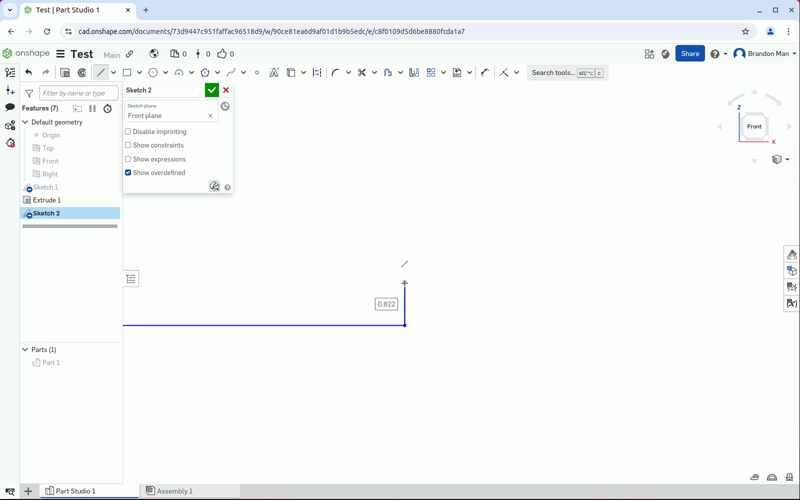
scroll(-6)
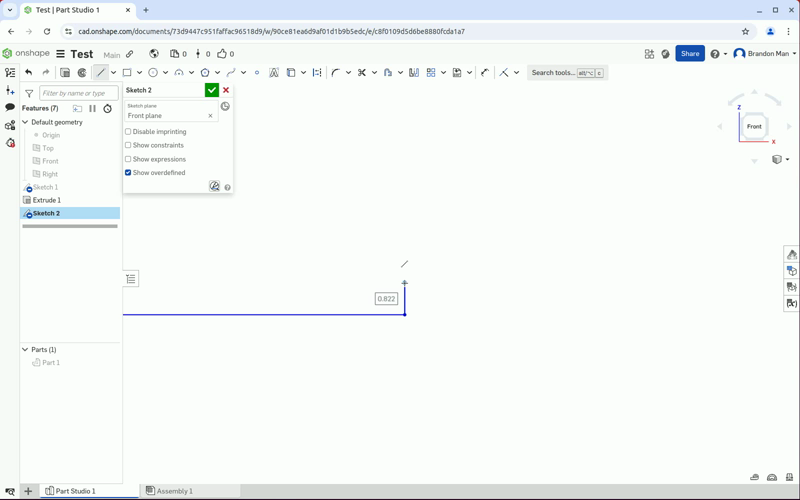
scroll(-6)
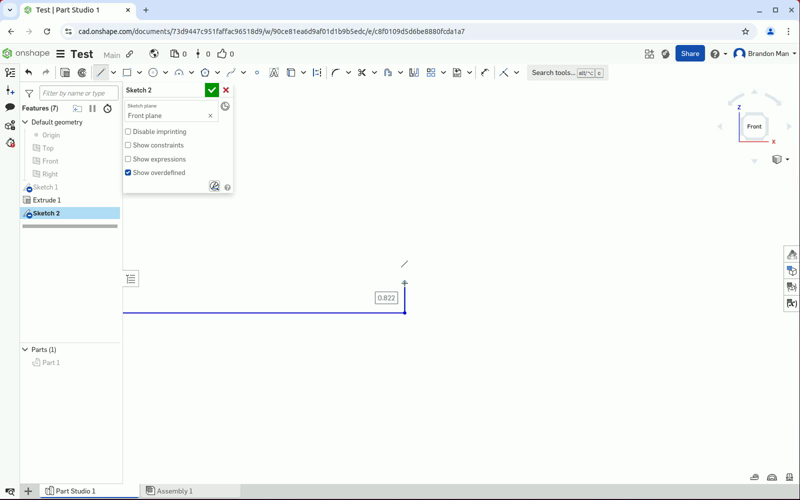
scroll(-6)
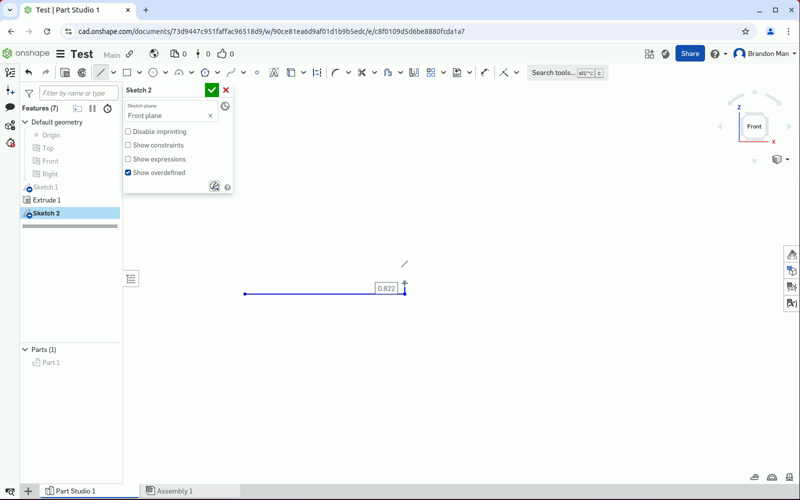
scroll(-6)
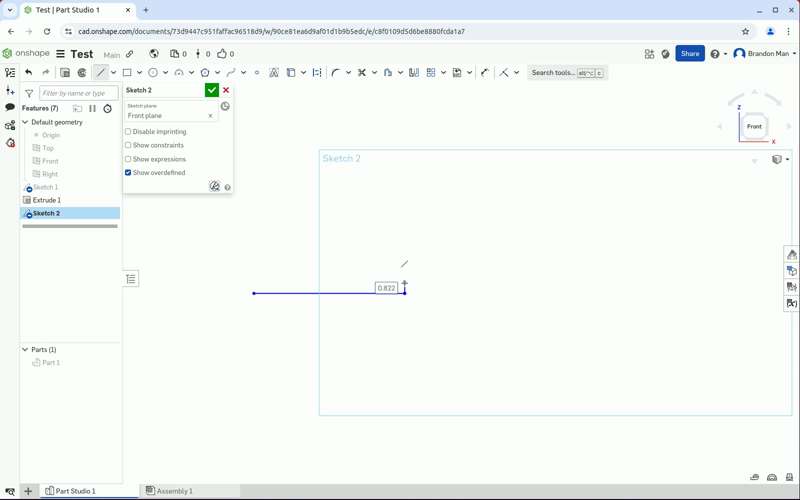
scroll(-6)
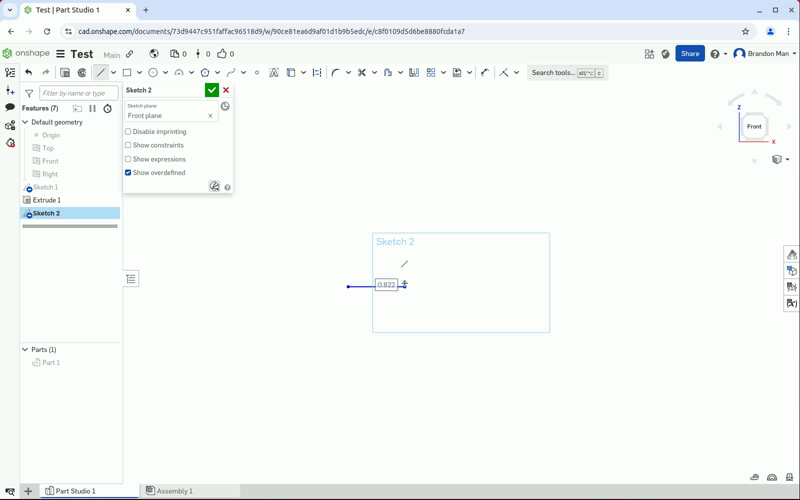
key_up(shift)
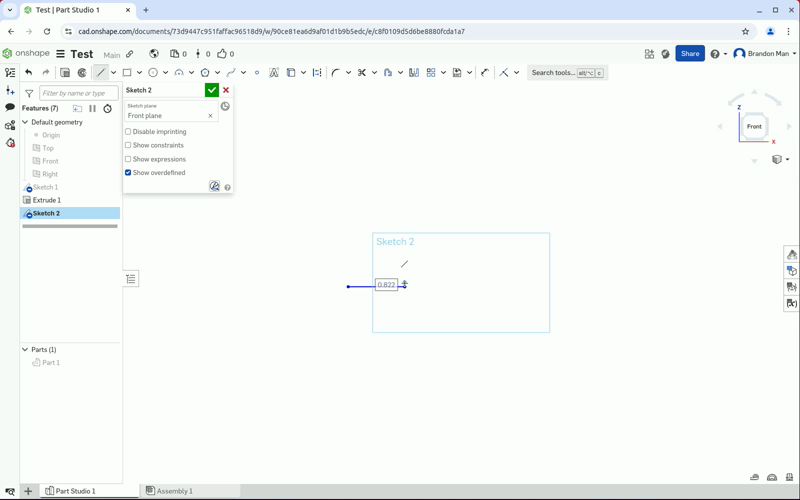
key_down(shift)
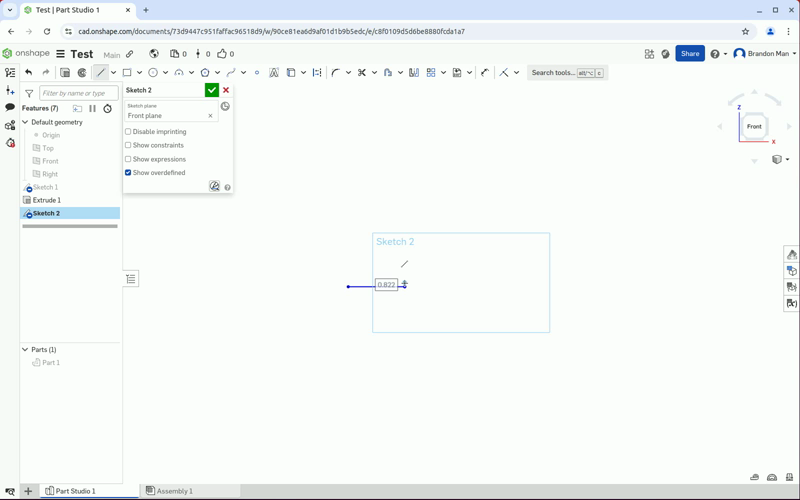
mouse_move(434, 282)
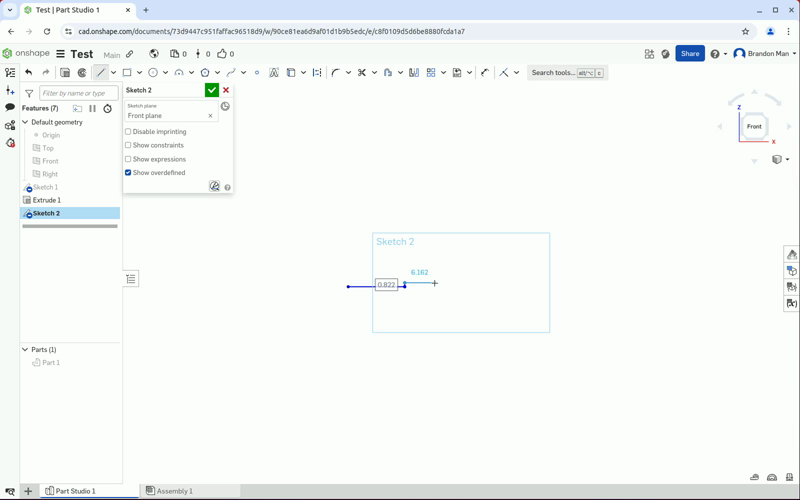
mouse_move(348, 282)
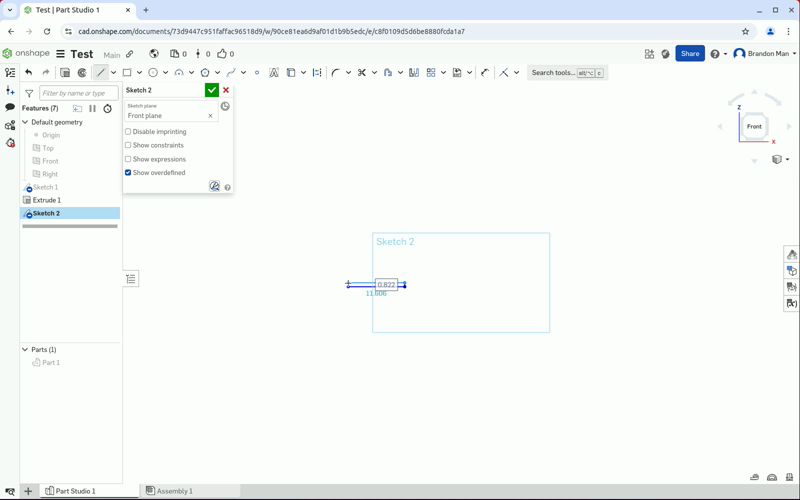
scroll(6)
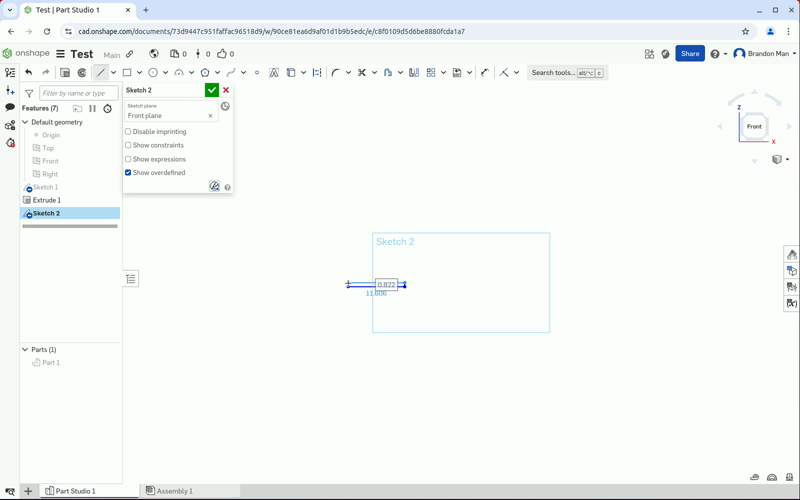
scroll(6)
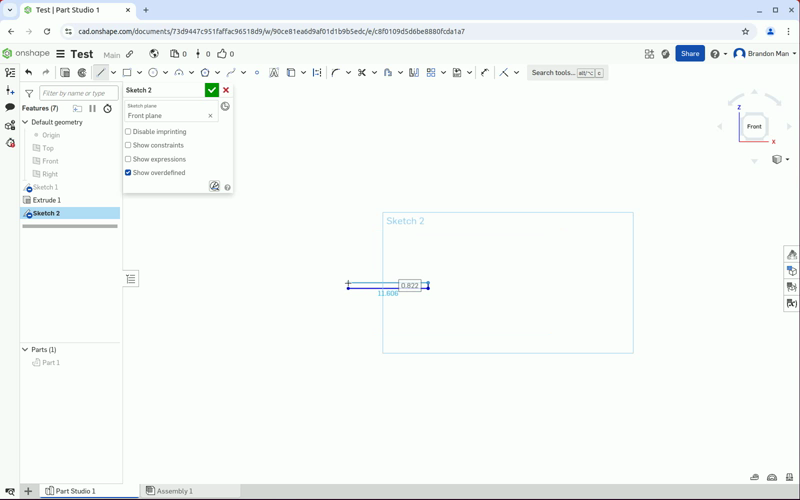
scroll(6)
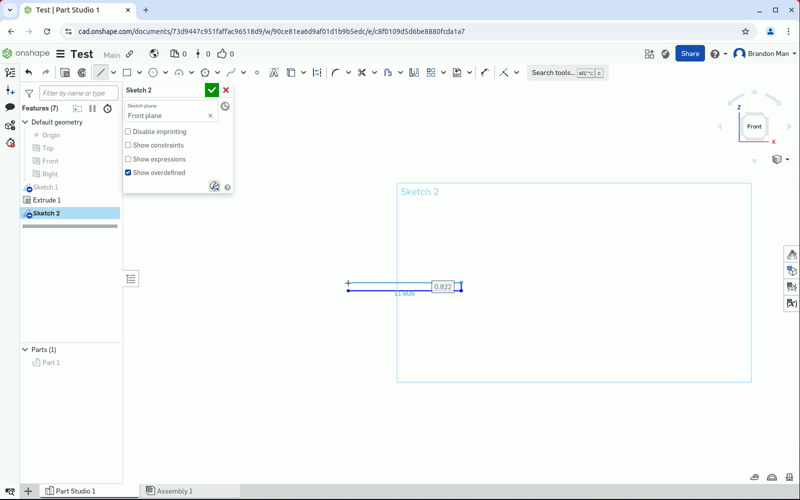
scroll(6)
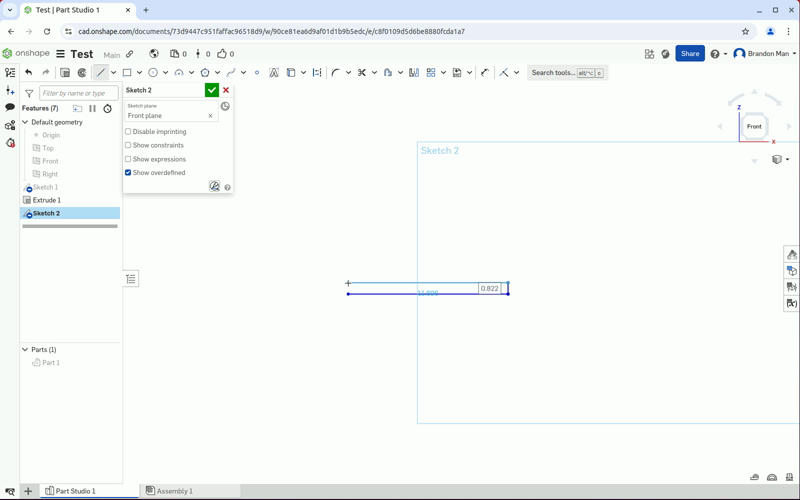
scroll(6)
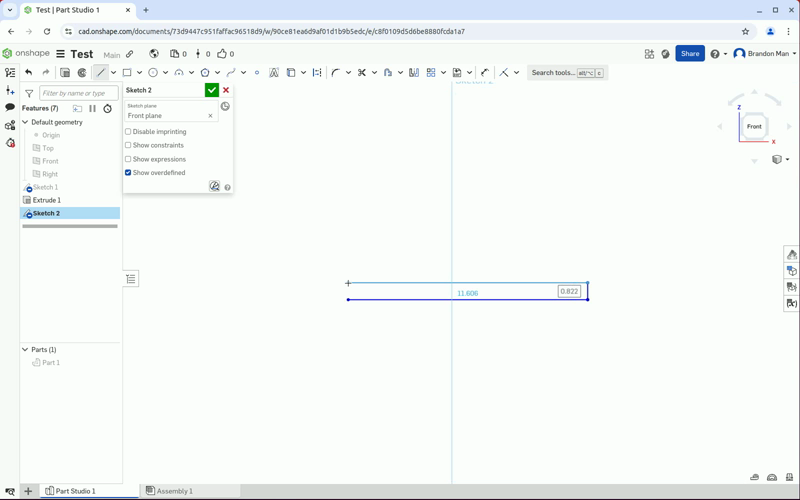
scroll(6)
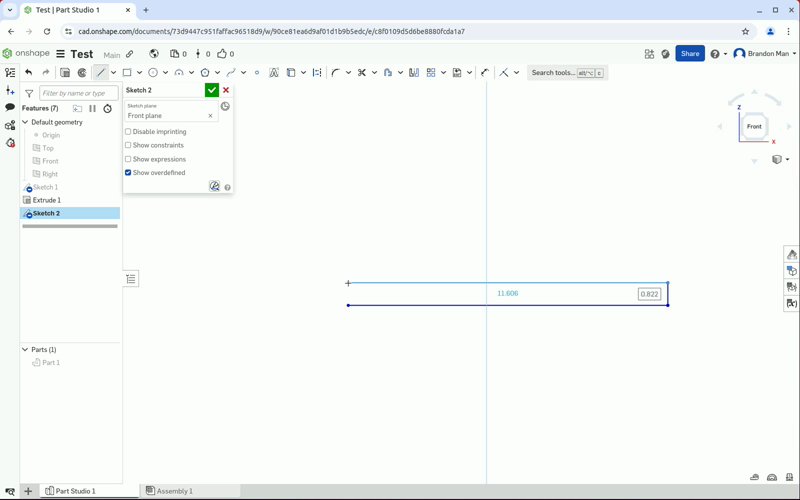
scroll(6)
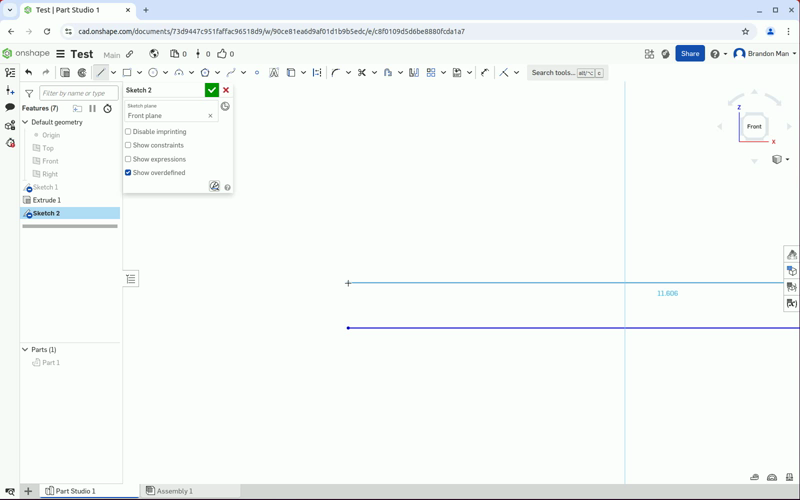
click(348, 282)
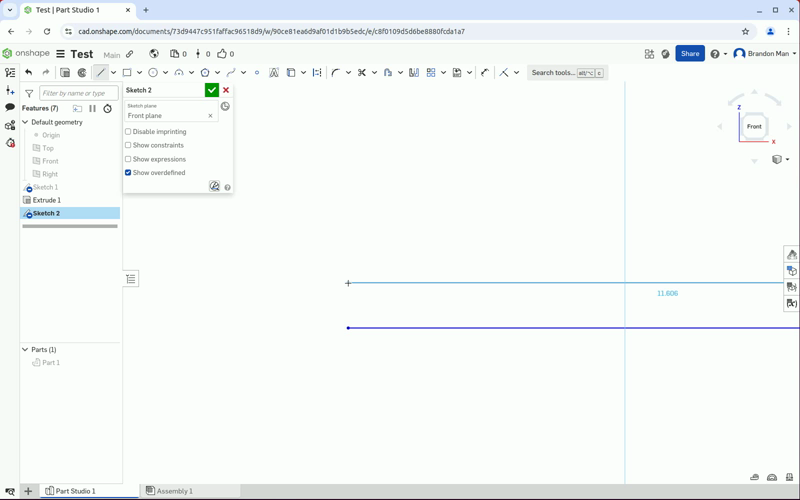
scroll(-6)
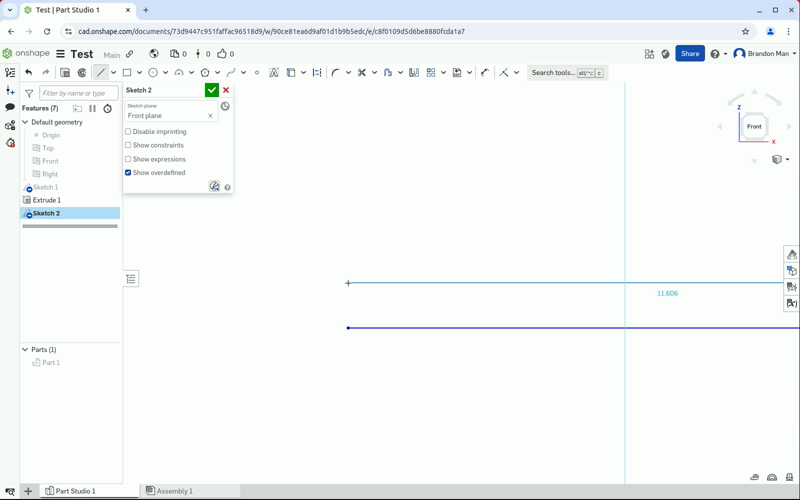
scroll(-6)
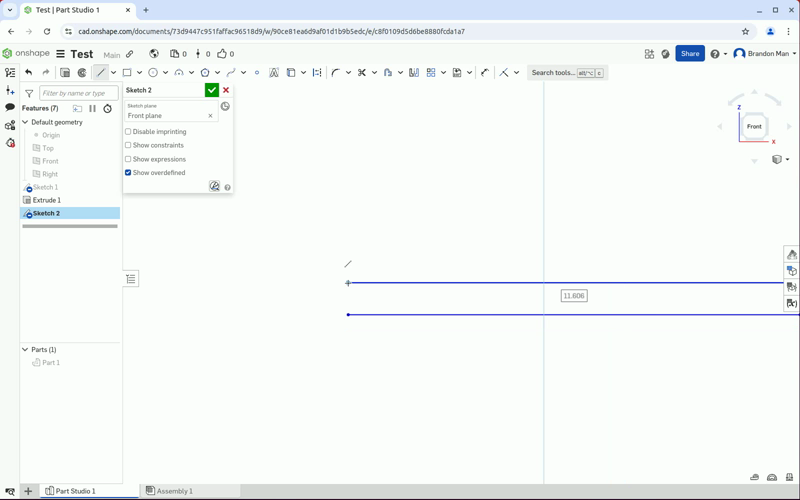
scroll(-6)
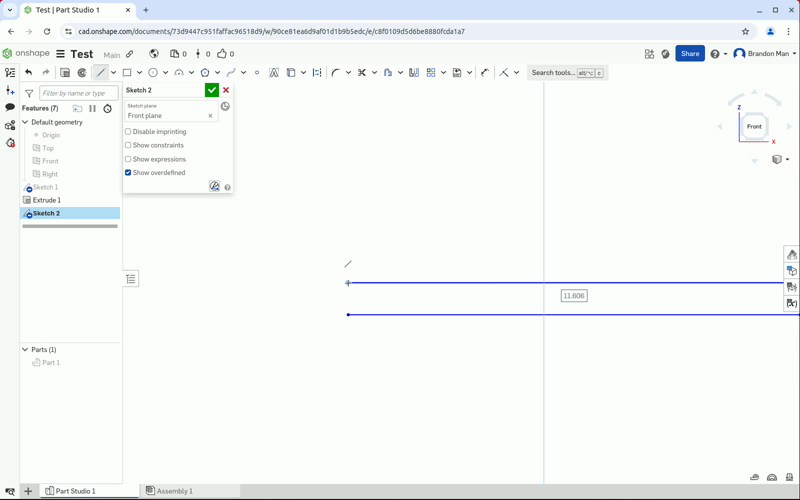
scroll(-6)
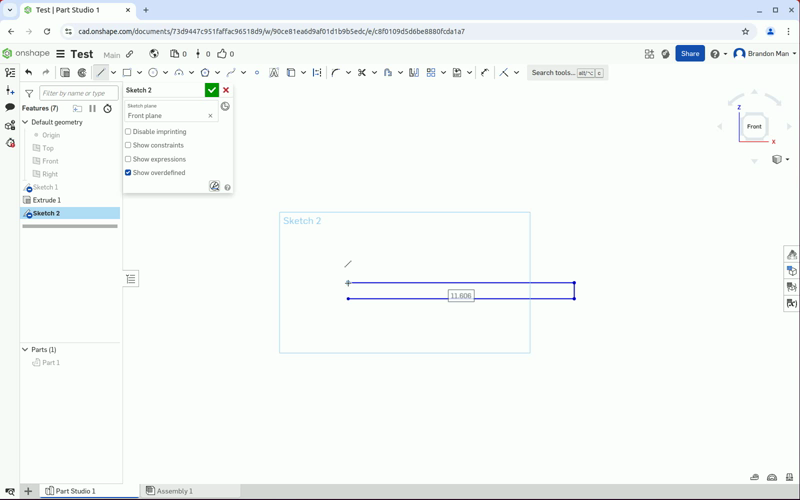
scroll(-6)
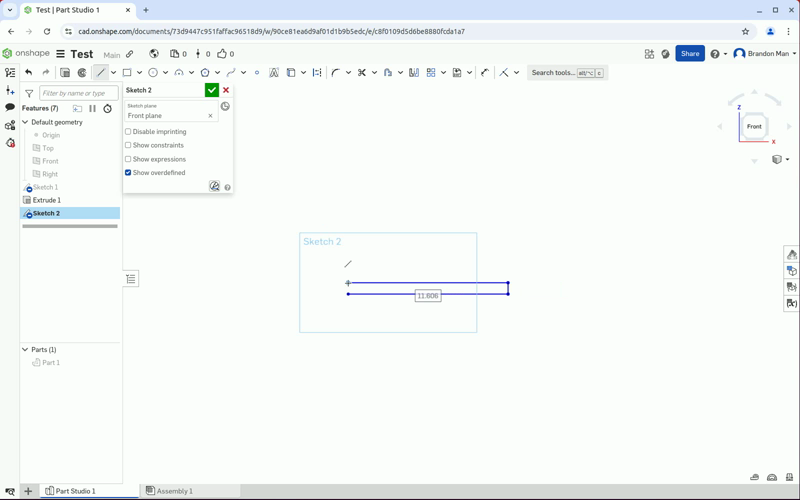
scroll(-6)
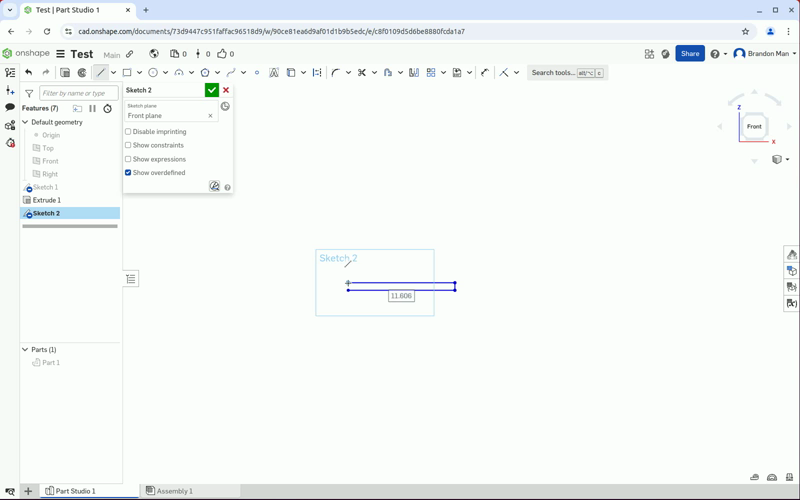
scroll(-6)
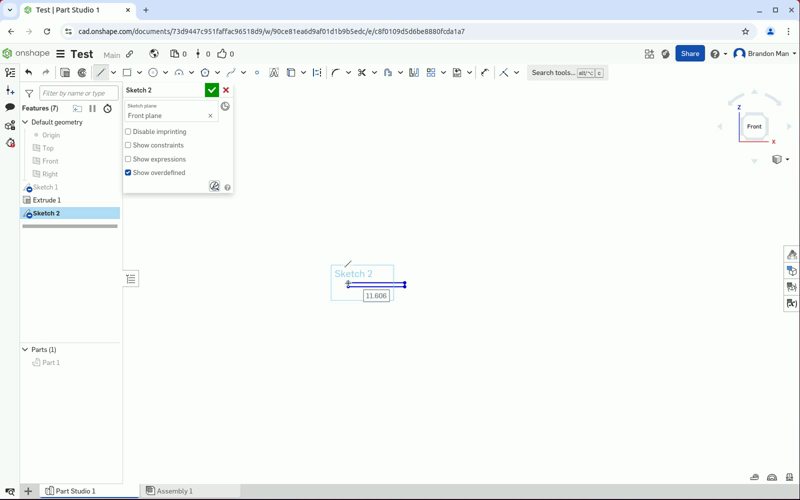
key_up(shift)
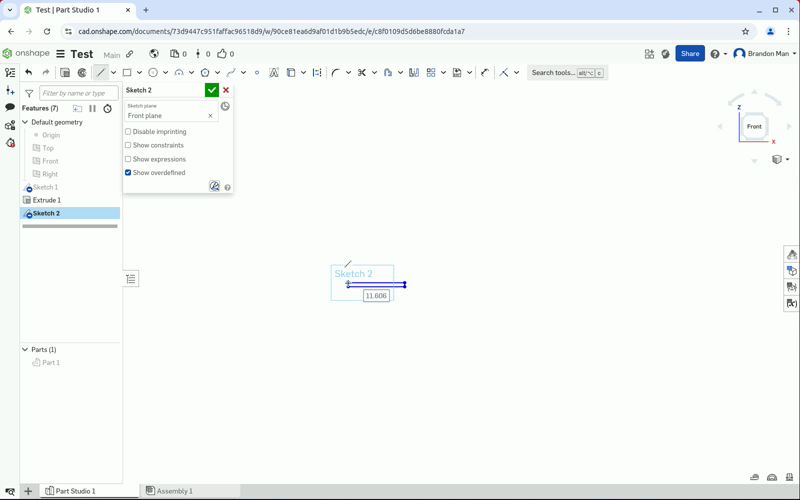
mouse_move(378, 282)
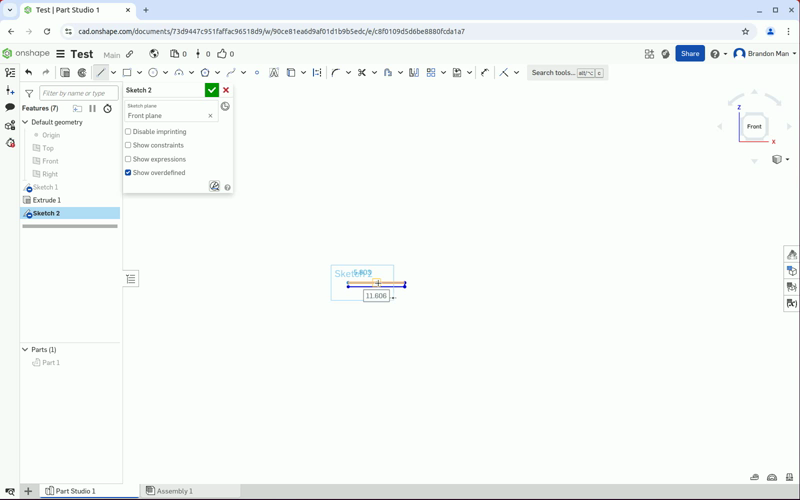
key_down(shift)
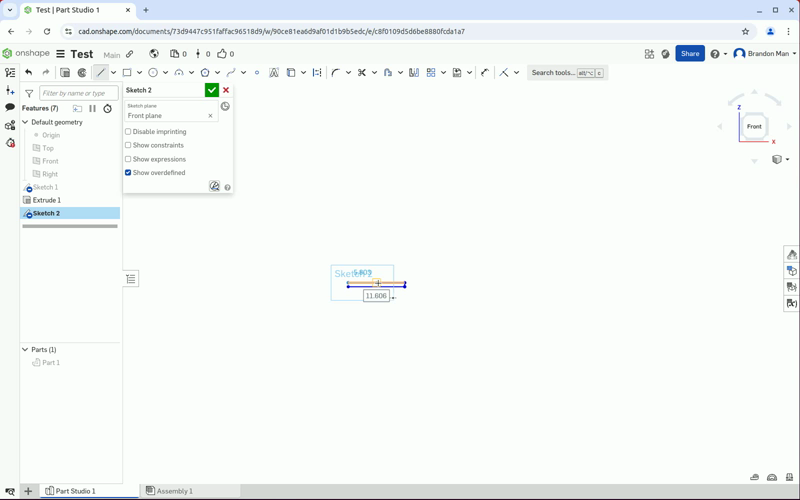
mouse_move(348, 286)
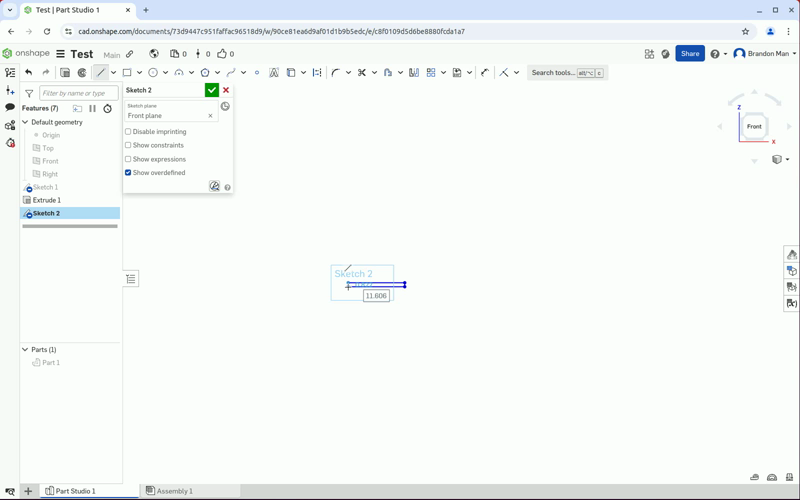
scroll(6)
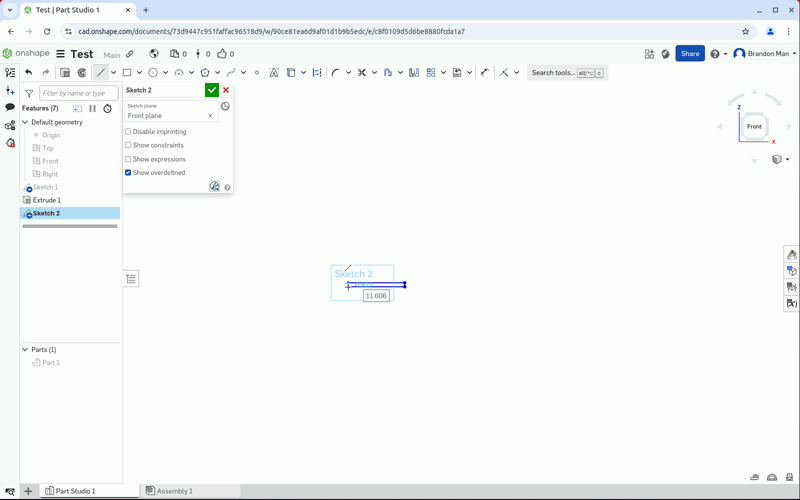
scroll(6)
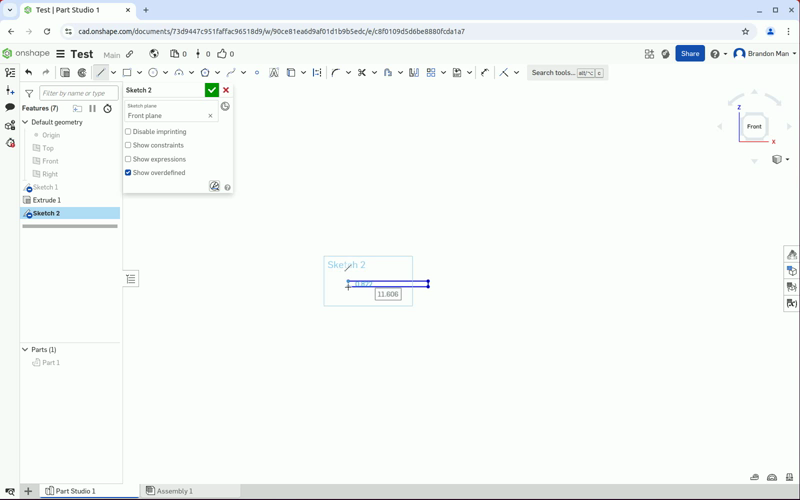
scroll(6)
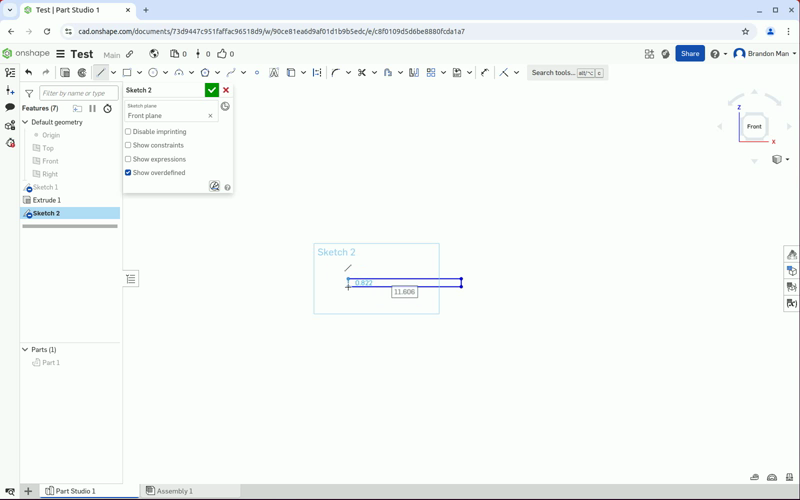
scroll(6)
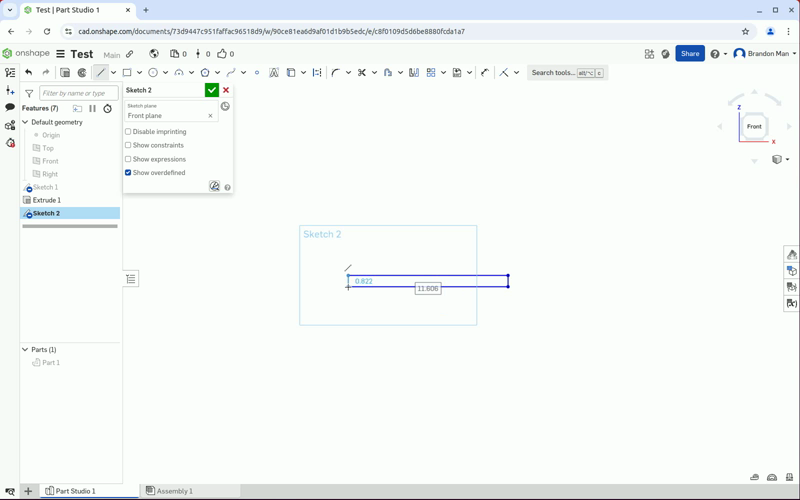
scroll(6)
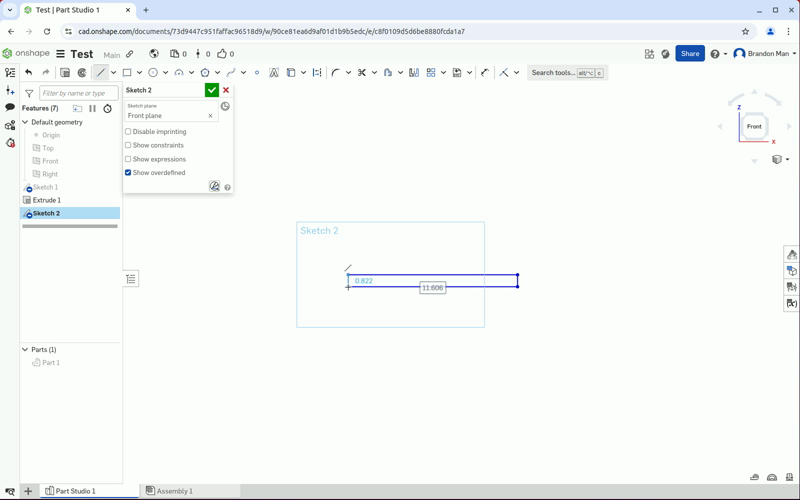
scroll(6)
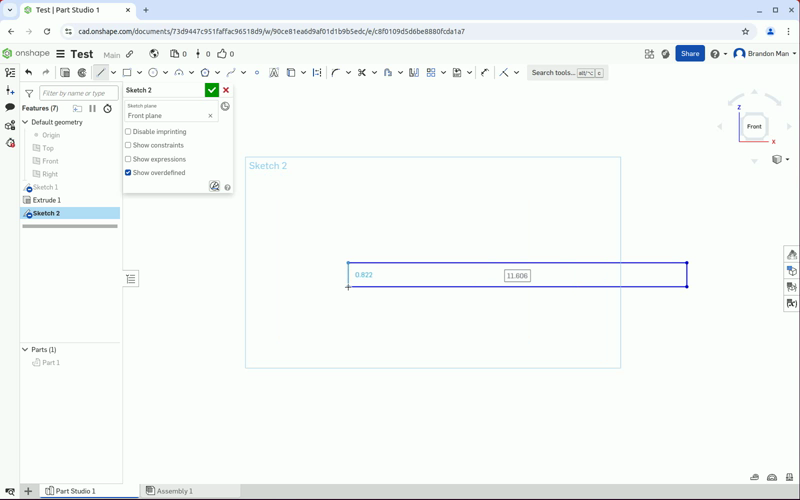
scroll(6)
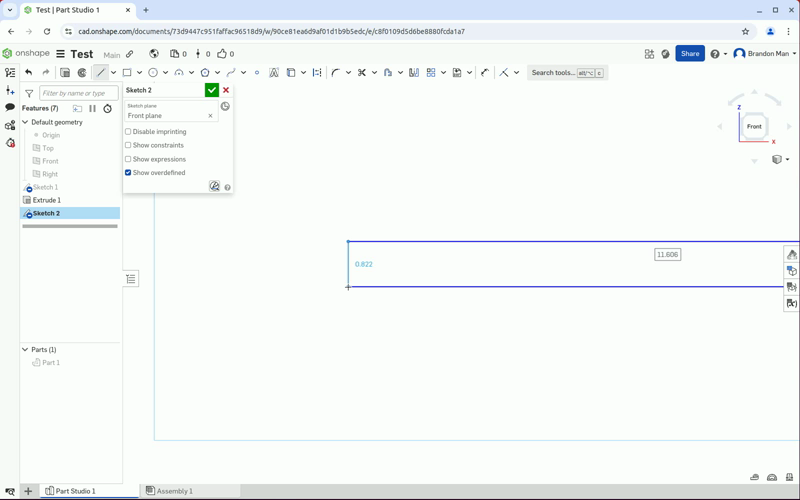
key_up(shift)
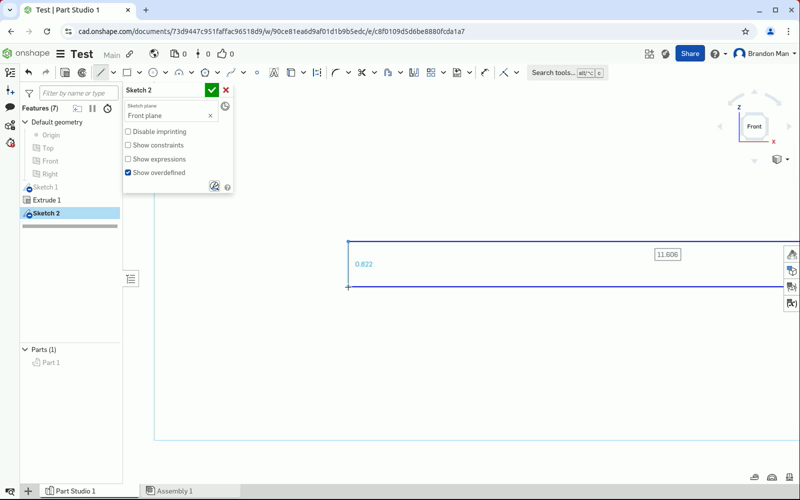
click(348, 286)
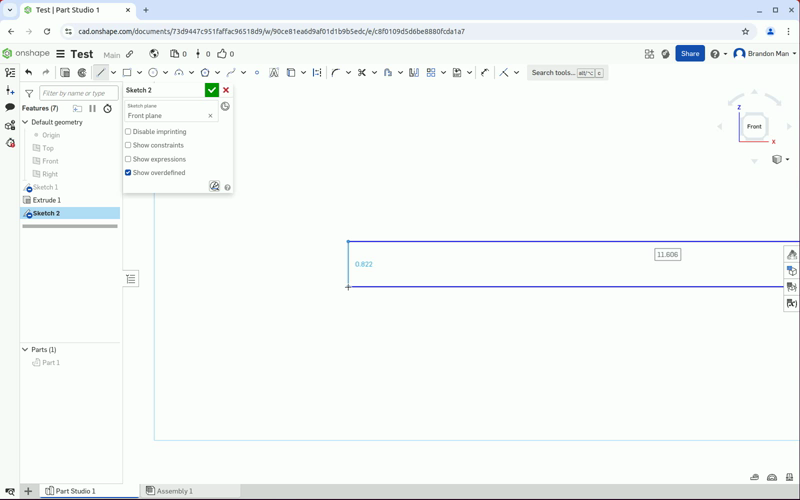
scroll(-6)
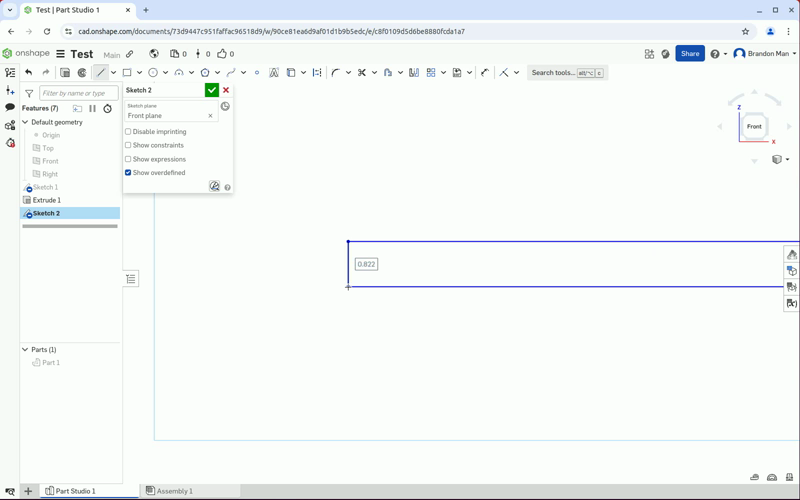
scroll(-6)
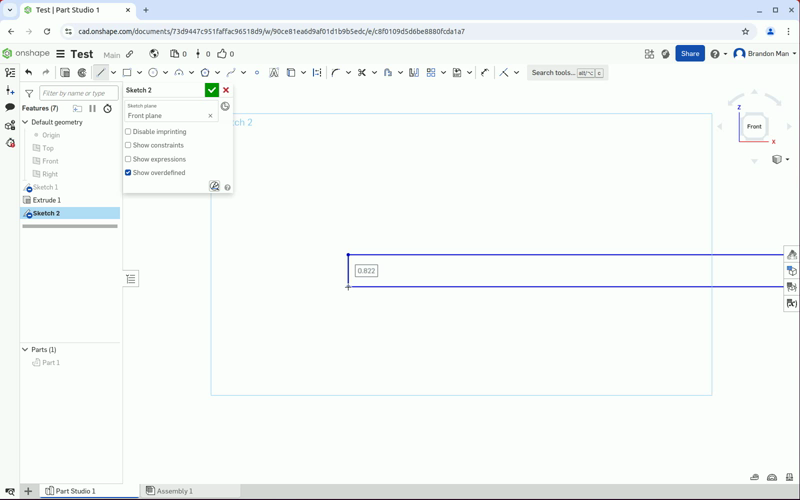
scroll(-6)
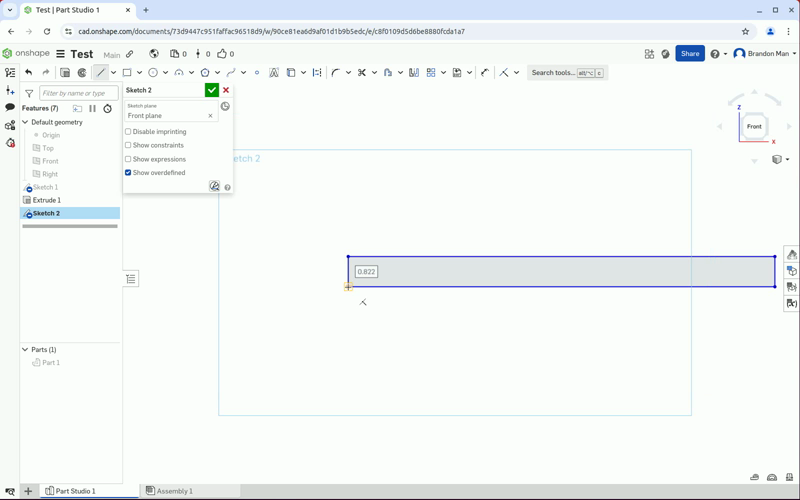
scroll(-6)
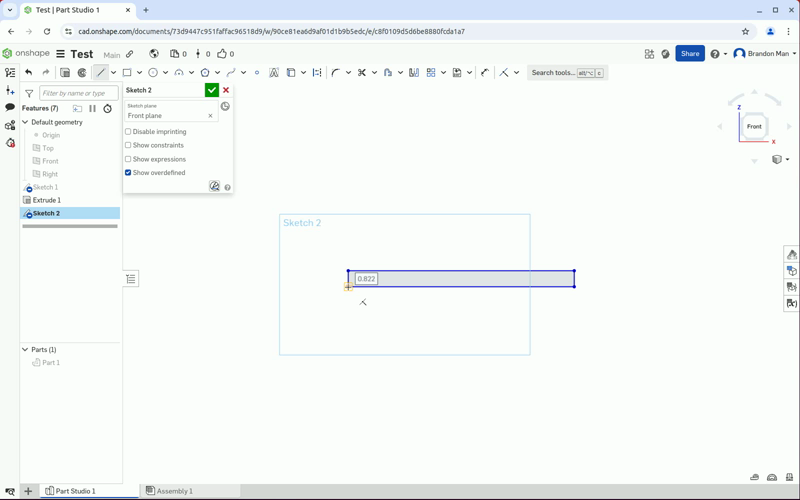
scroll(-6)
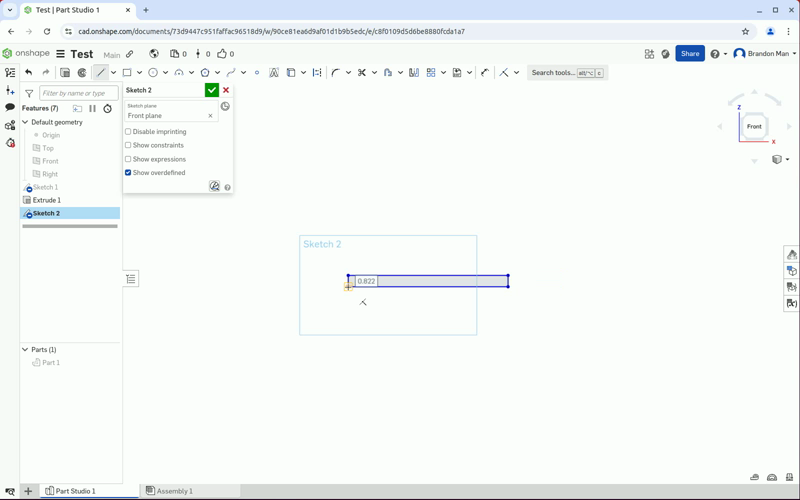
scroll(-6)
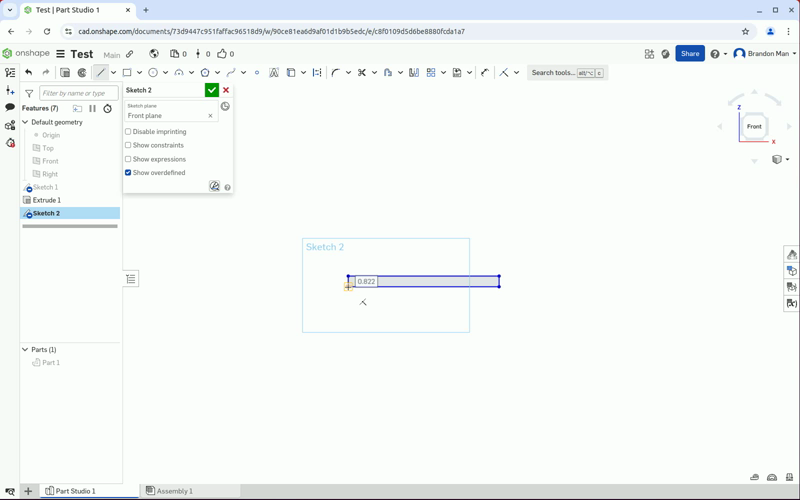
scroll(-6)
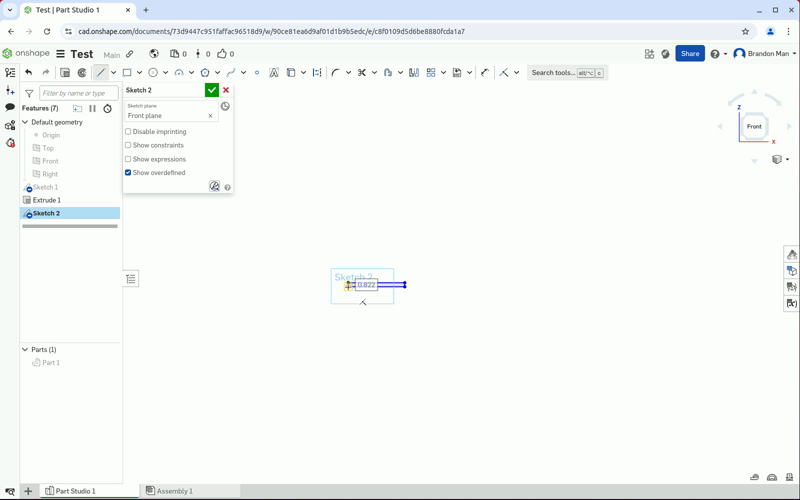
key(esc)
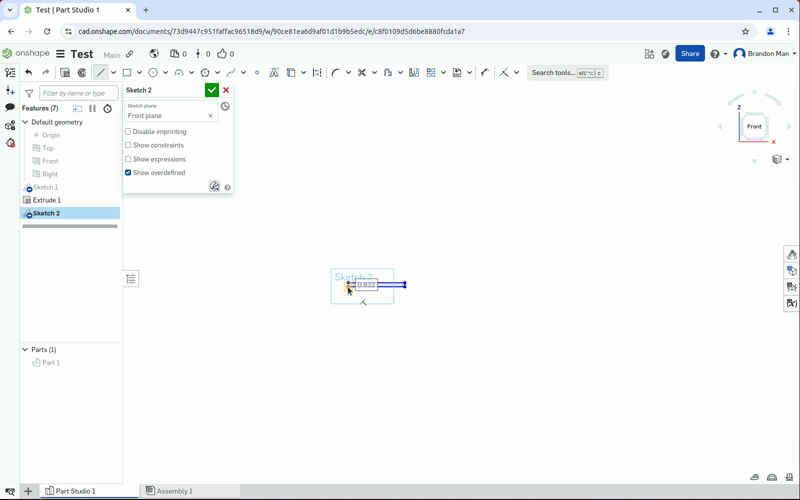
mouse_move(351, 285)
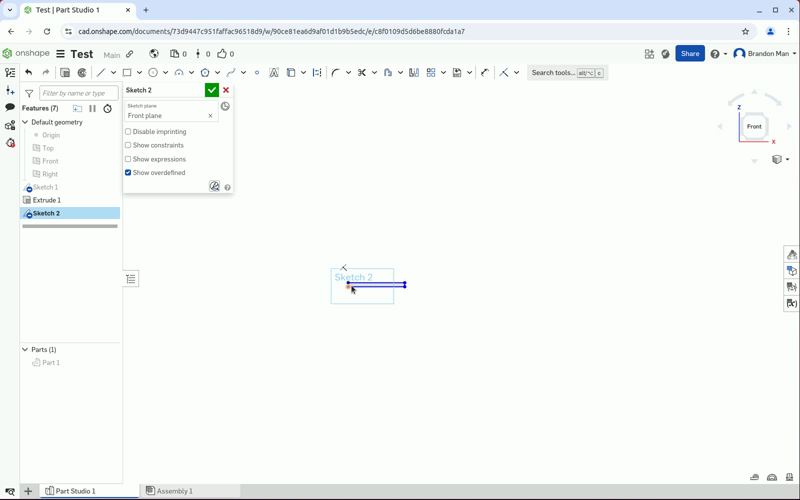
scroll(6)
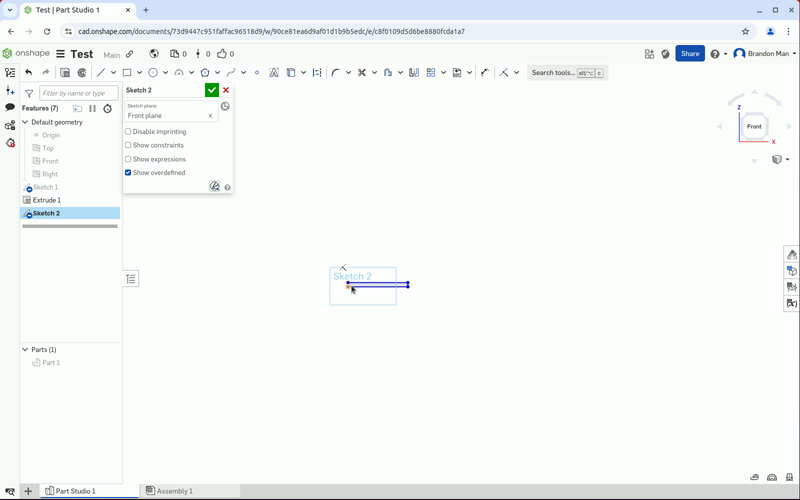
scroll(6)
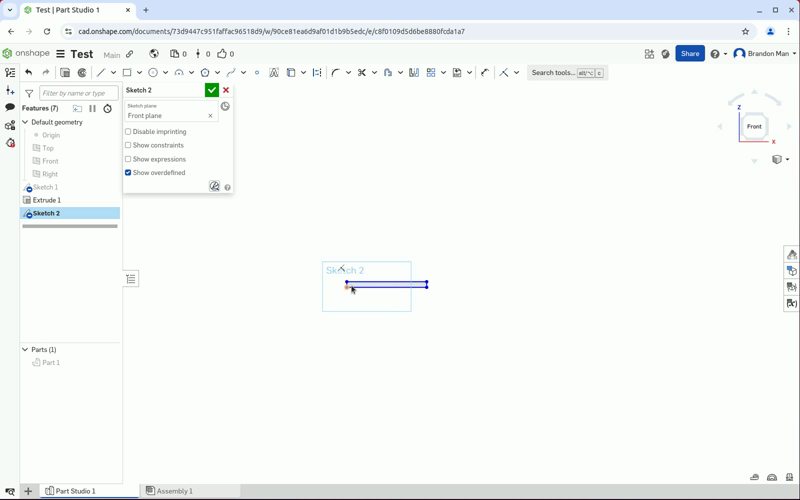
scroll(6)
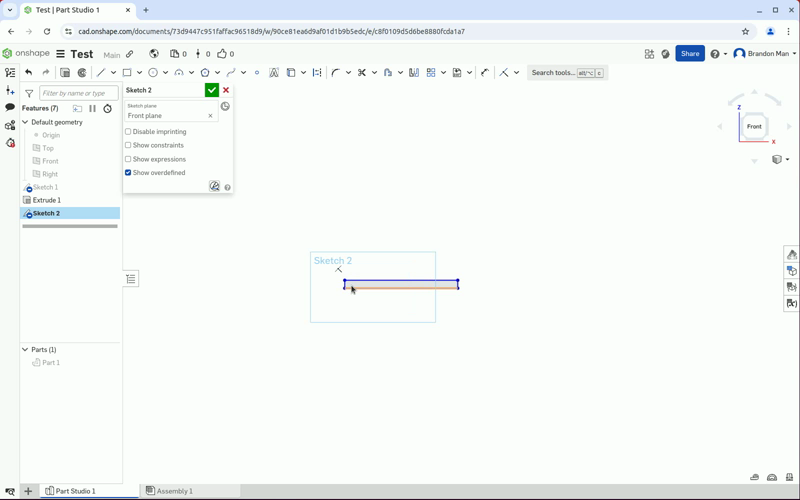
scroll(6)
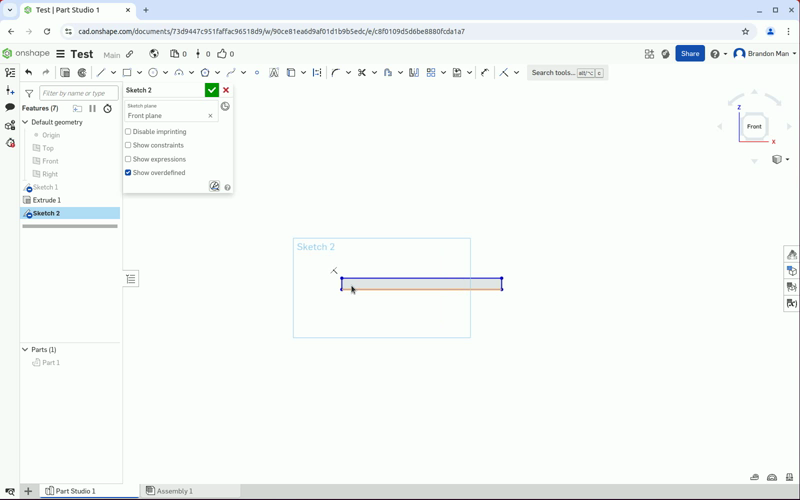
scroll(6)
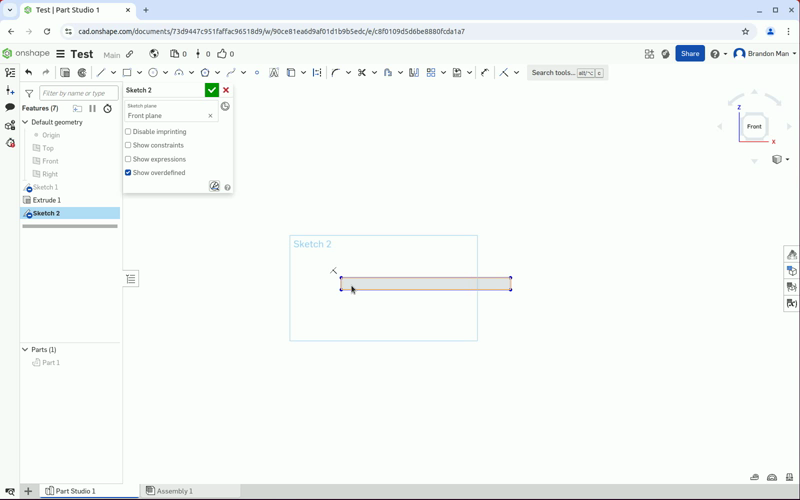
scroll(6)
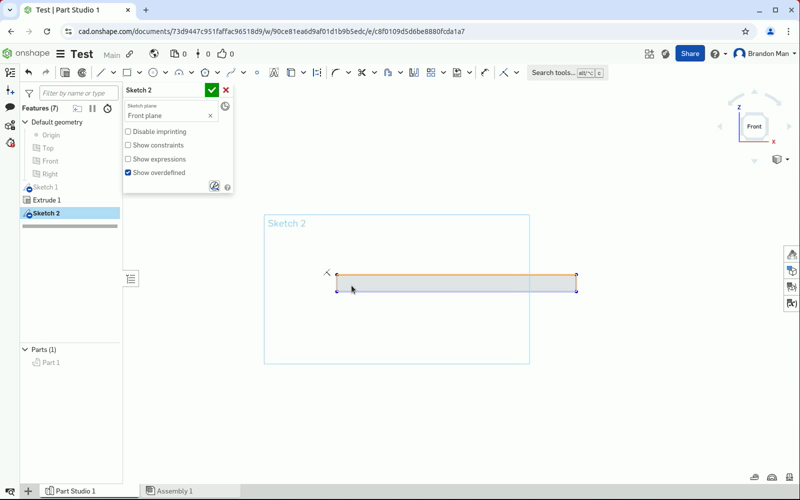
scroll(6)
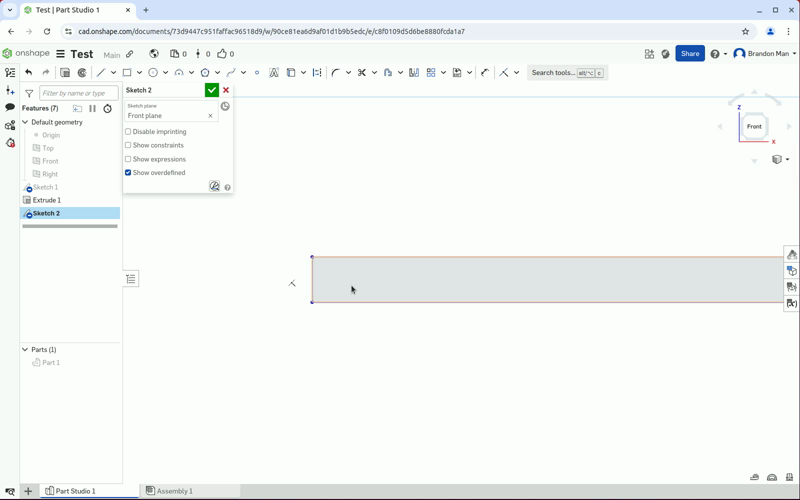
click(351, 285)
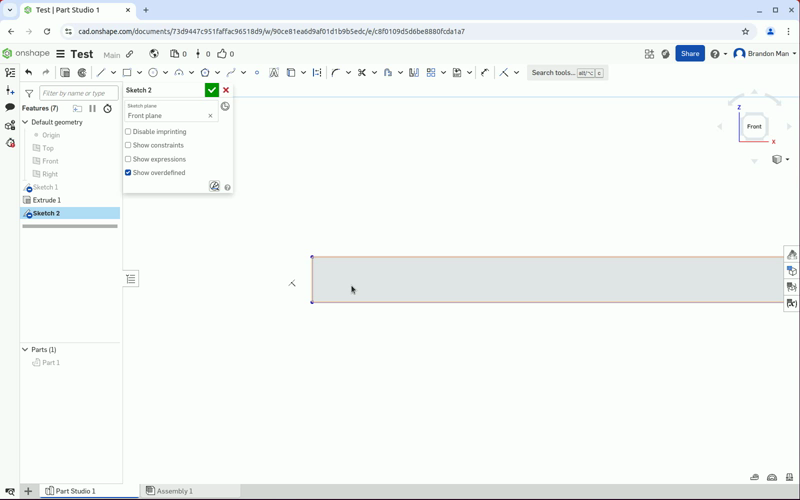
scroll(-6)
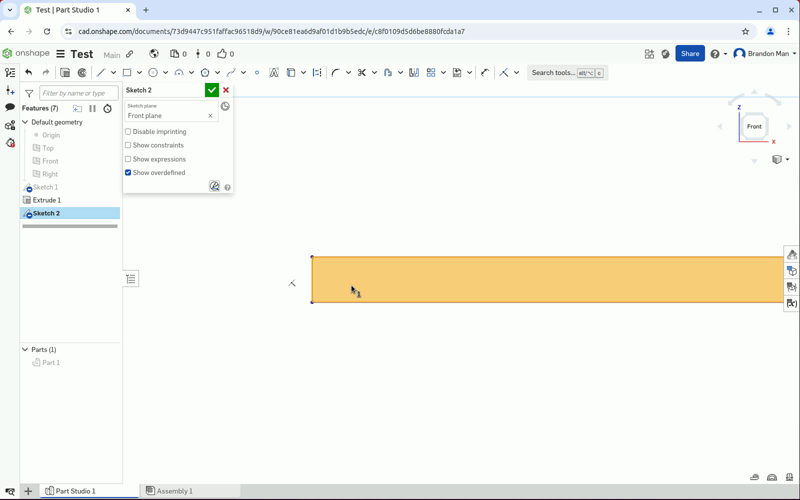
scroll(-6)
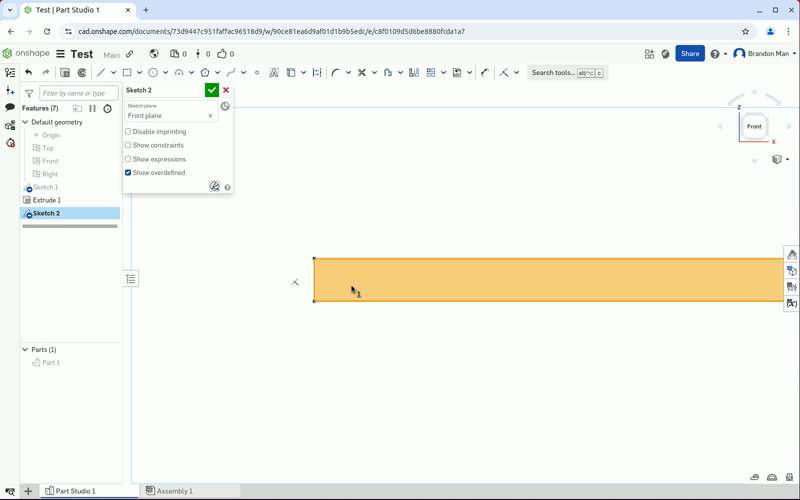
scroll(-6)
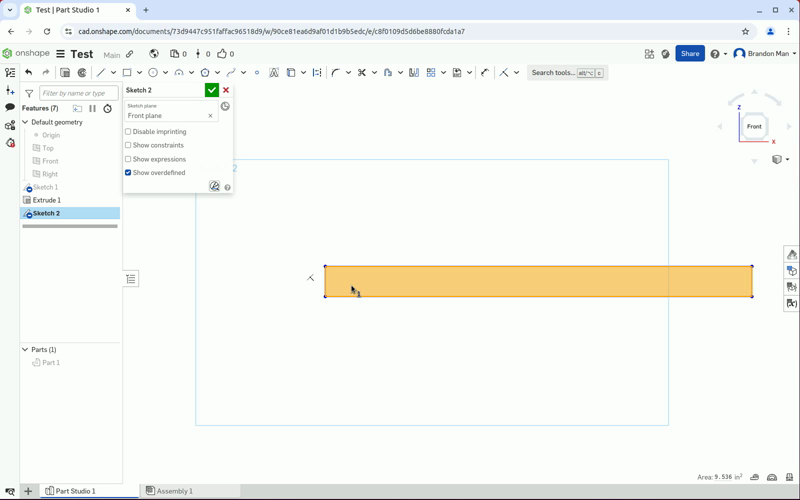
scroll(-6)
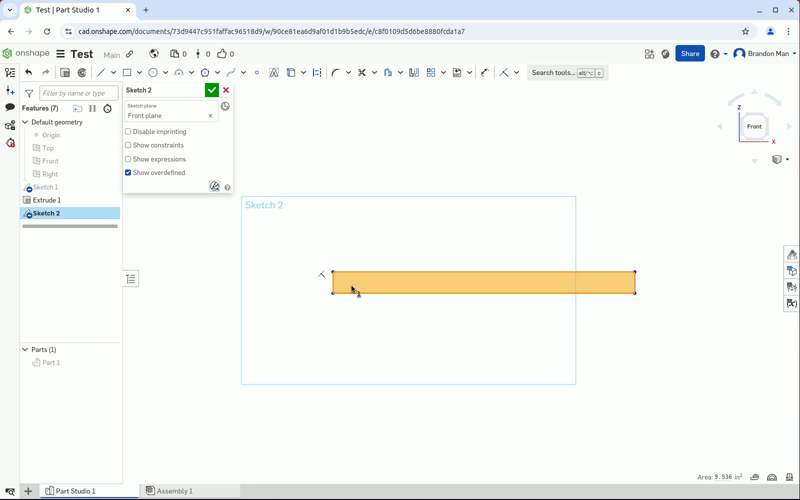
scroll(-6)
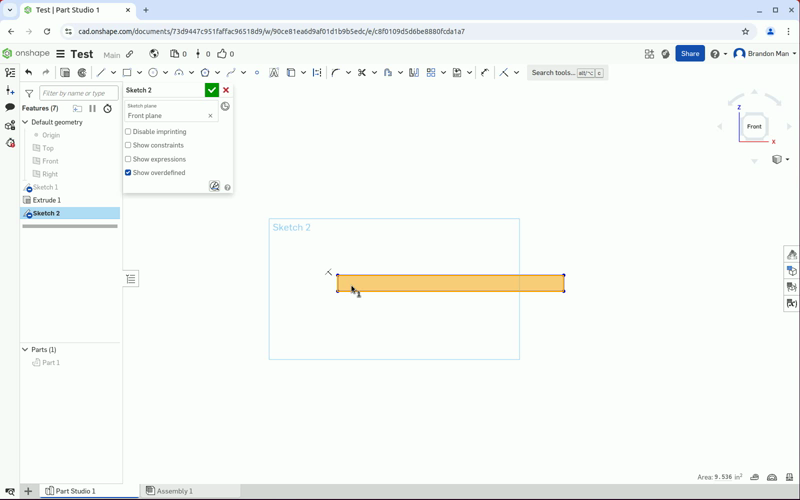
scroll(-6)
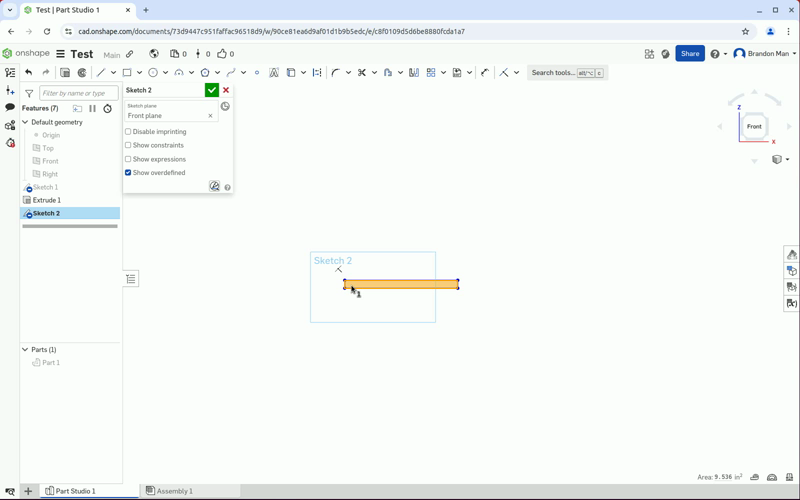
scroll(-6)
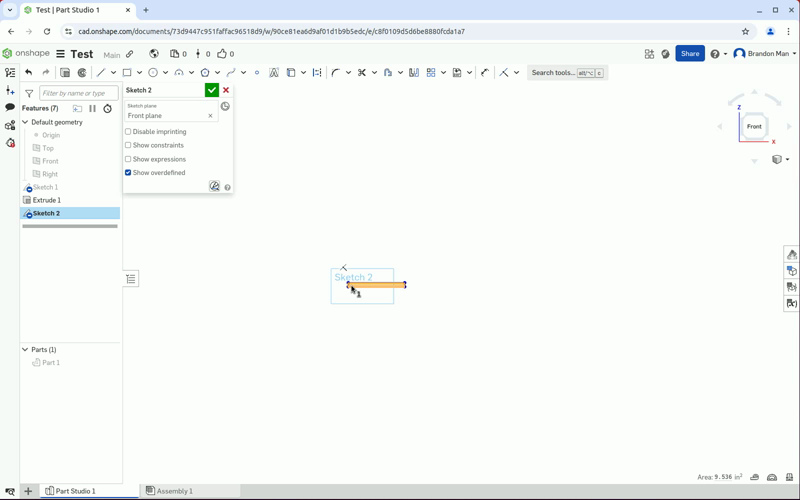
mouse_move(73, 352)
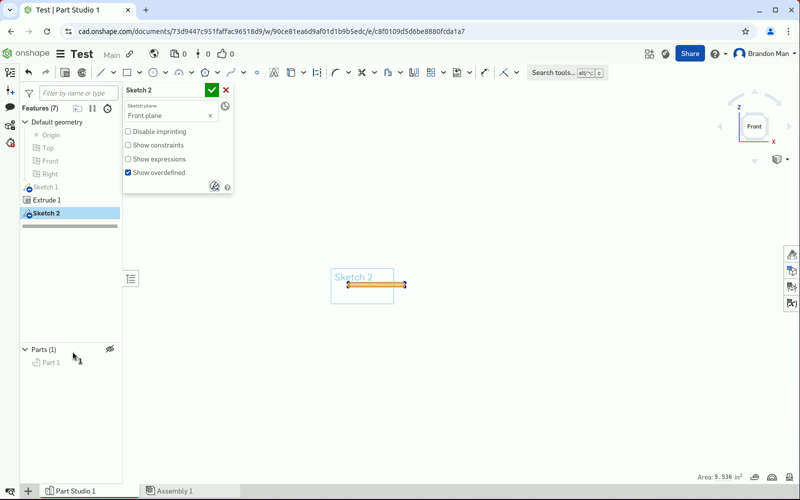
key(shift+y)
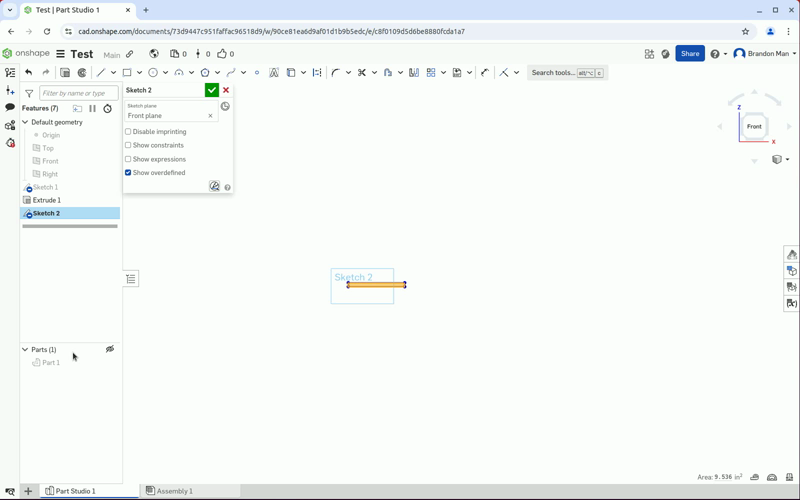
key(shift+e)
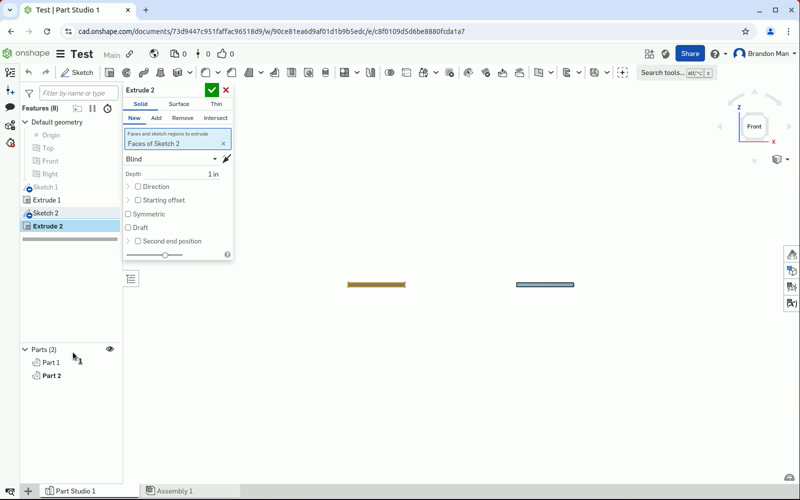
mouse_move(143, 106)
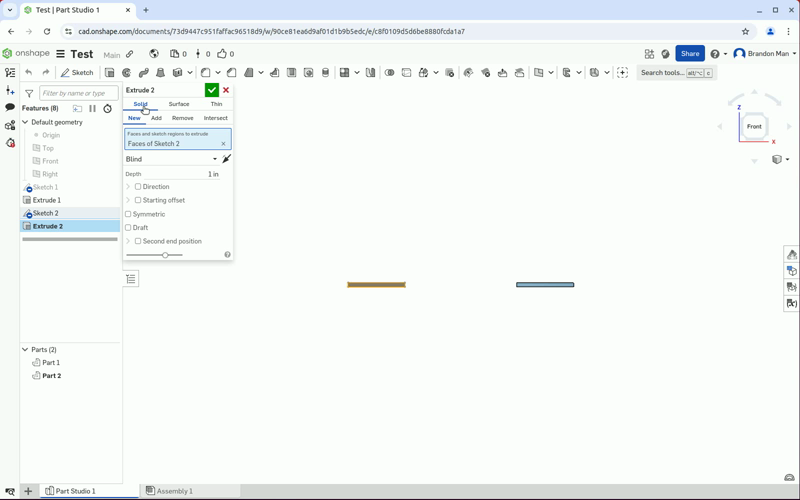
click(143, 106)
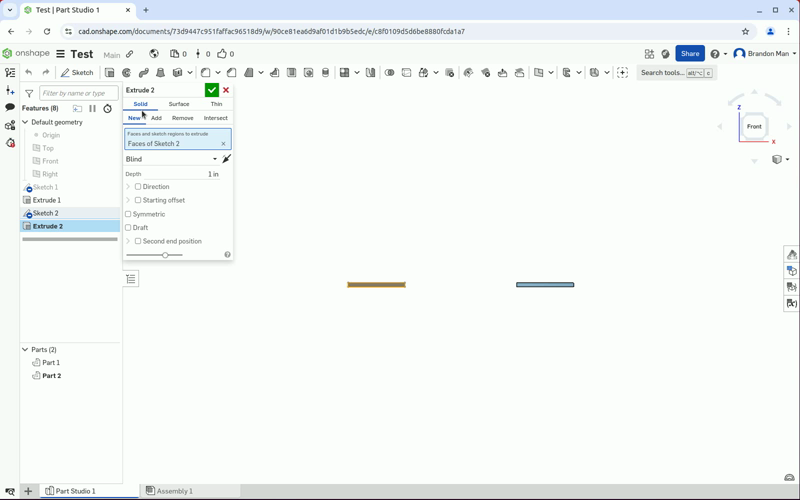
mouse_move(137, 120)
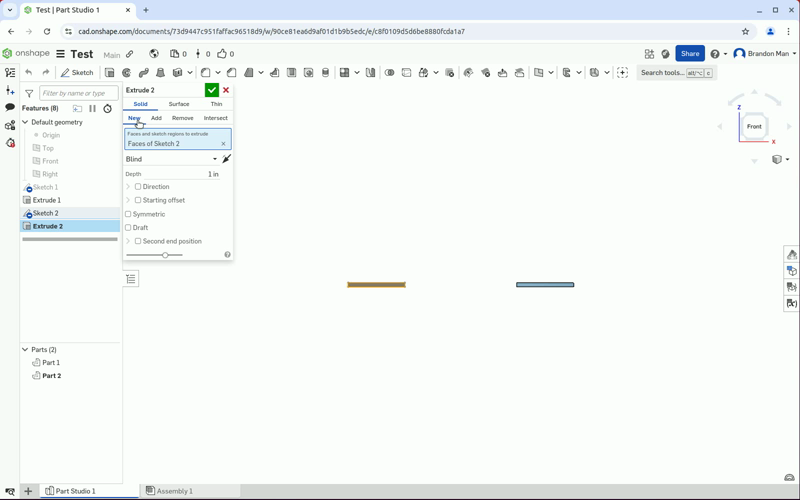
click(137, 120)
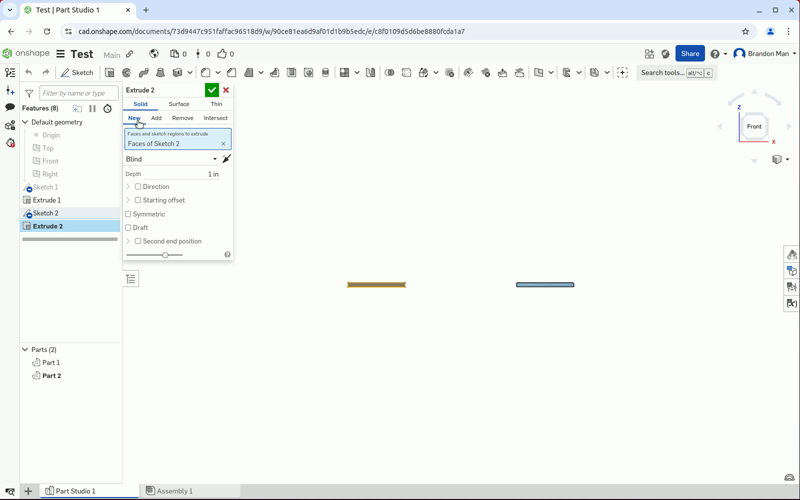
key(tab, 4)
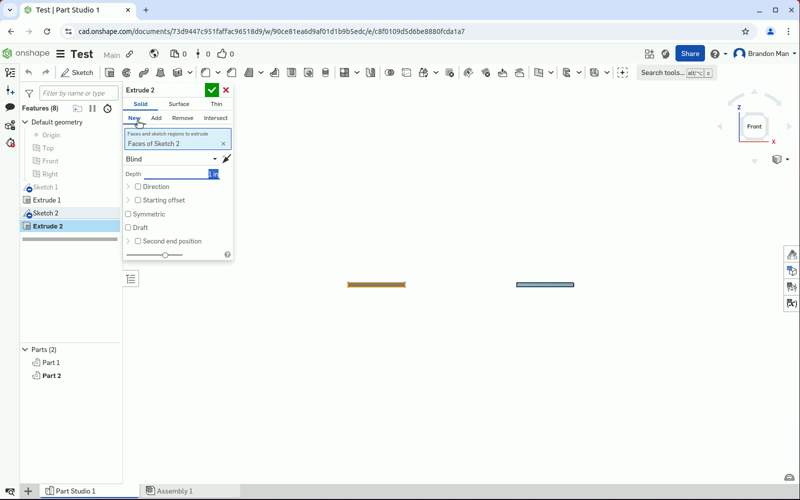
text(17.331)
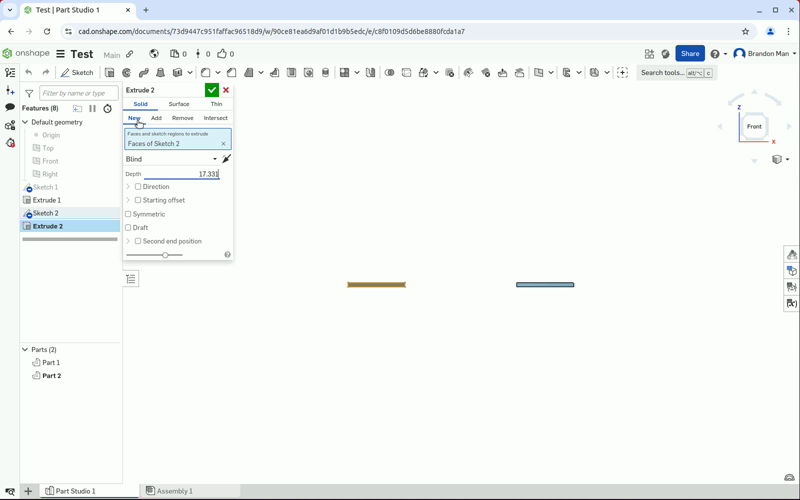
key(enter)
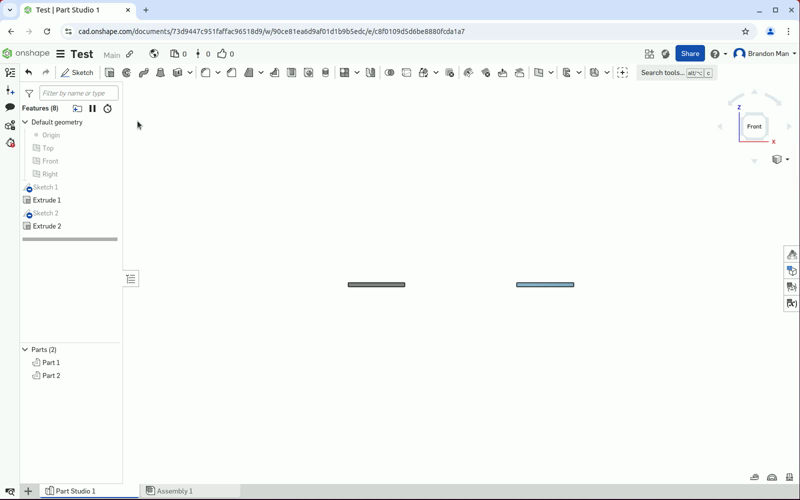
key(shift+h)
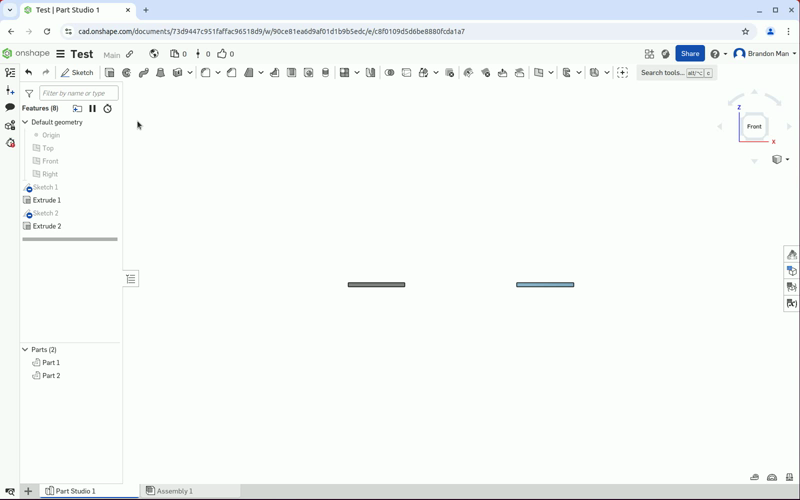
key(shift+h)
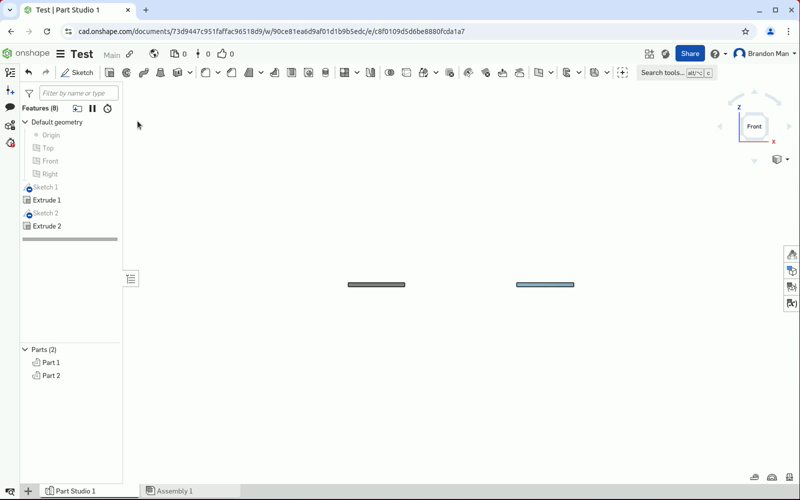
mouse_move(73, 189)
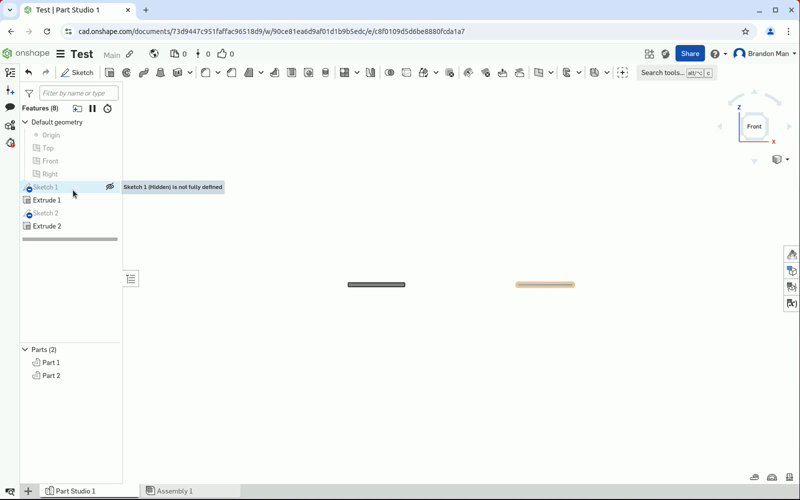
click(73, 189)
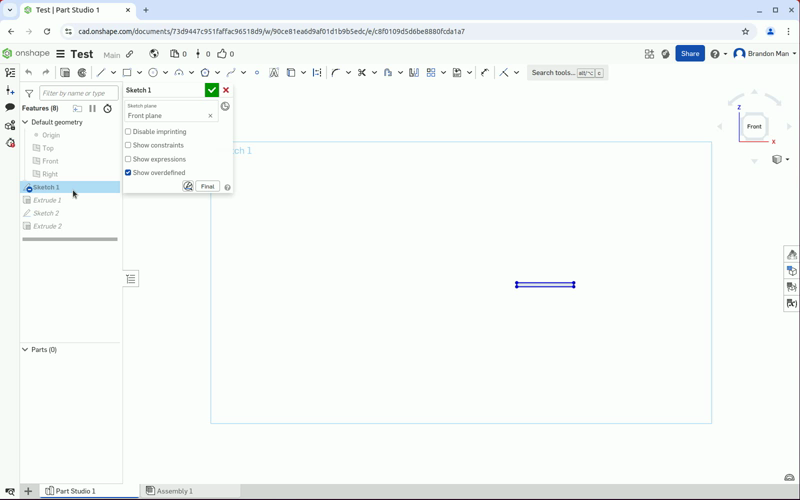
mouse_move(229, 92)
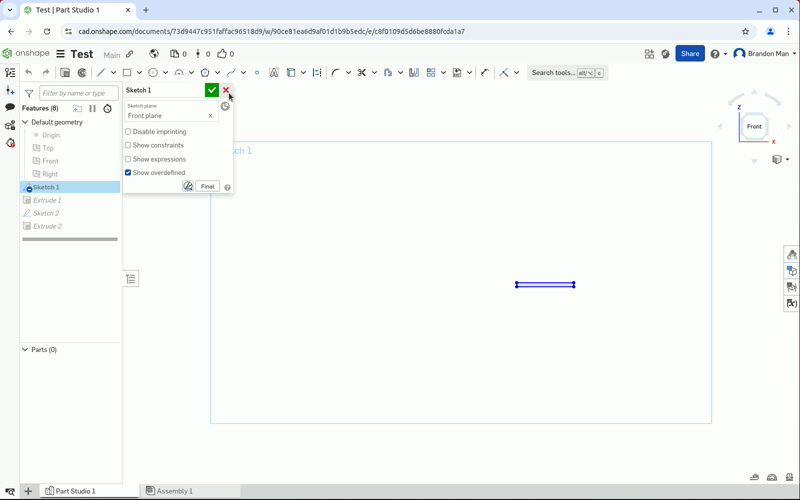
click(229, 92)
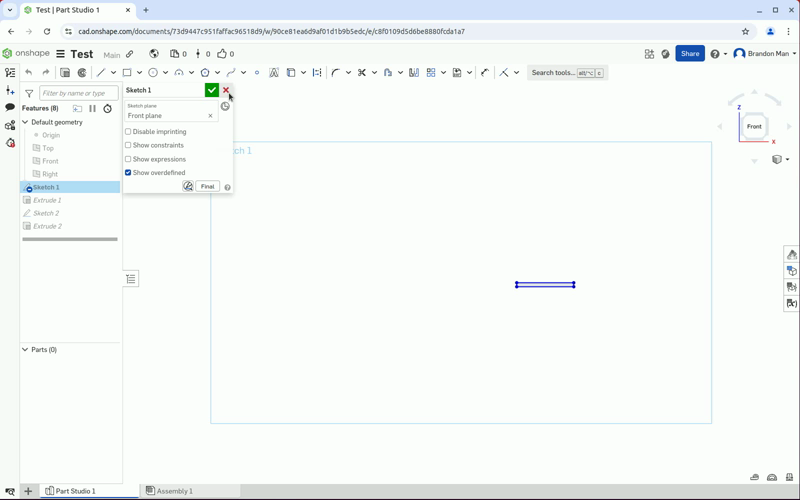
key(shift+s)
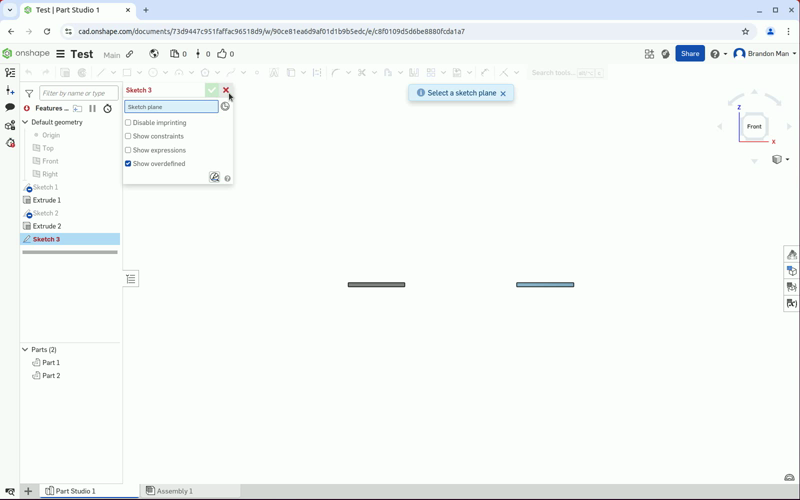
mouse_move(73, 163)
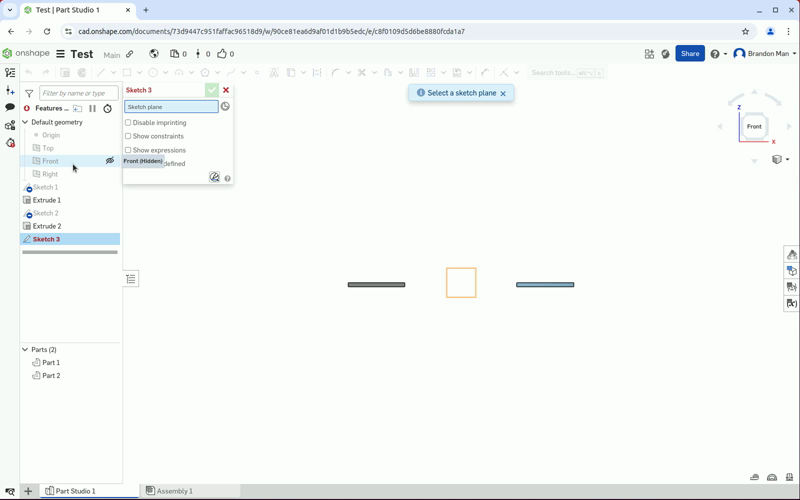
click(73, 163)
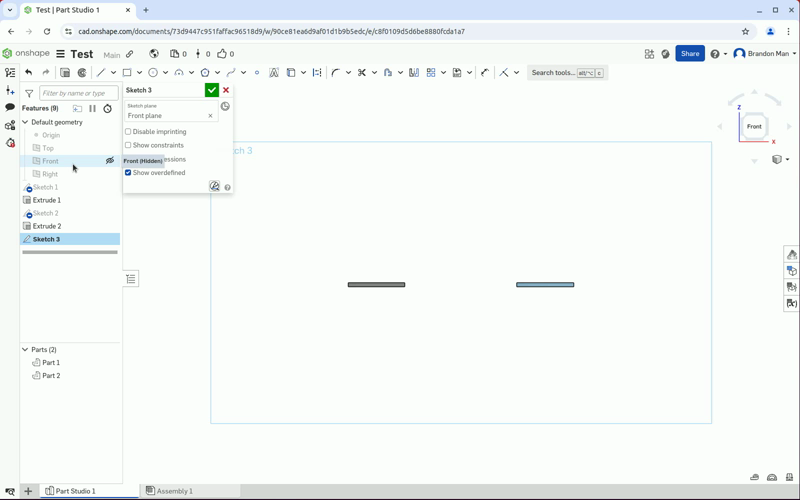
mouse_move(73, 352)
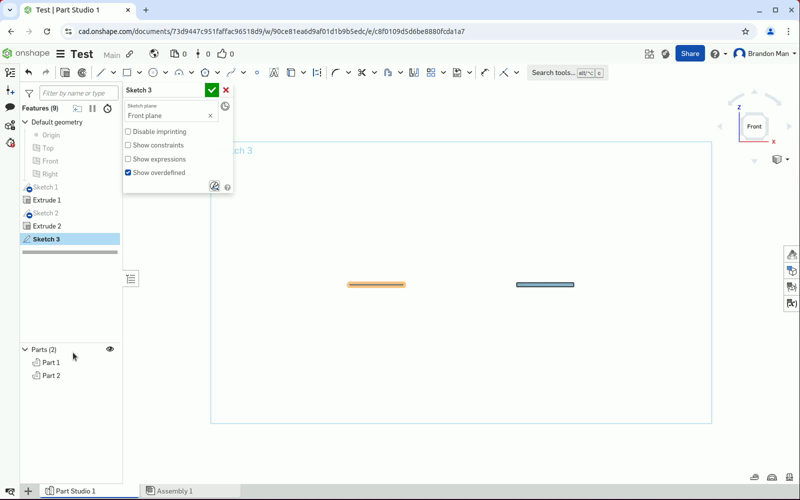
key(y)
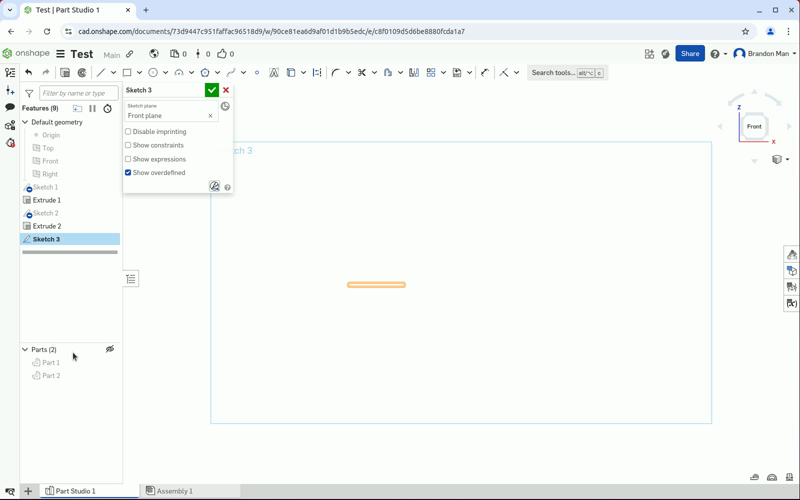
key(l)
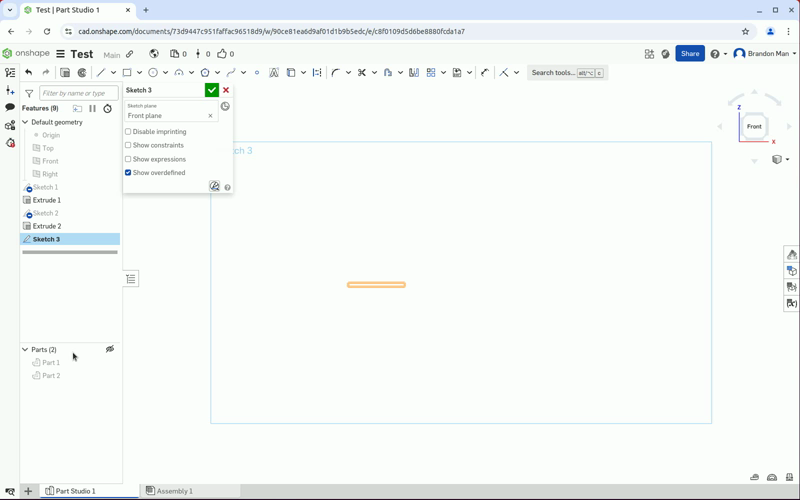
key_down(shift)
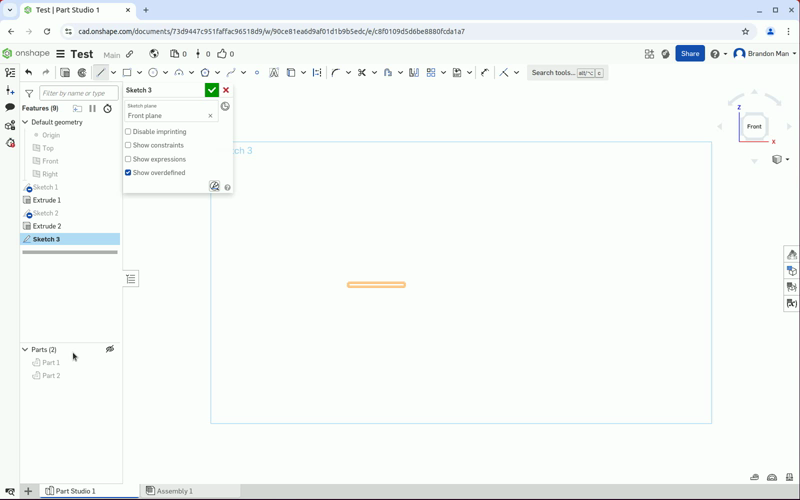
mouse_move(404, 286)
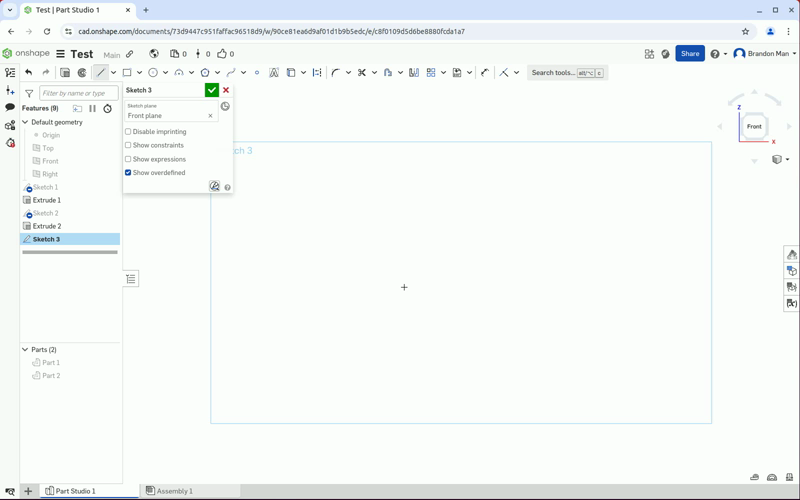
click(404, 286)
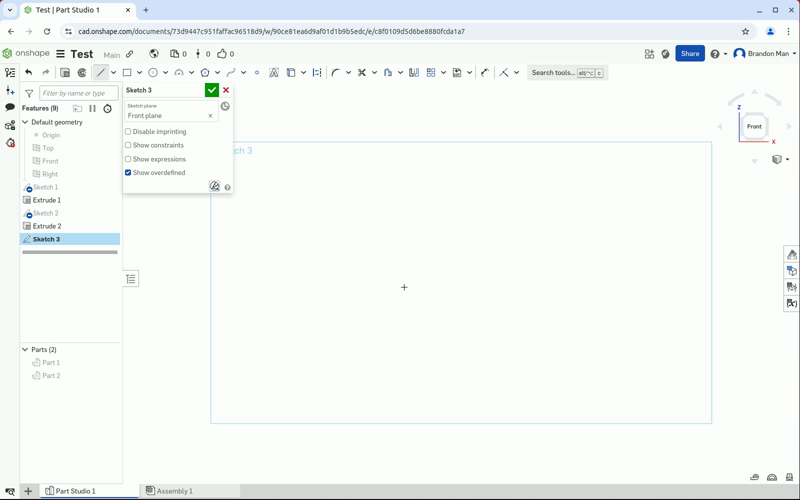
key_up(shift)
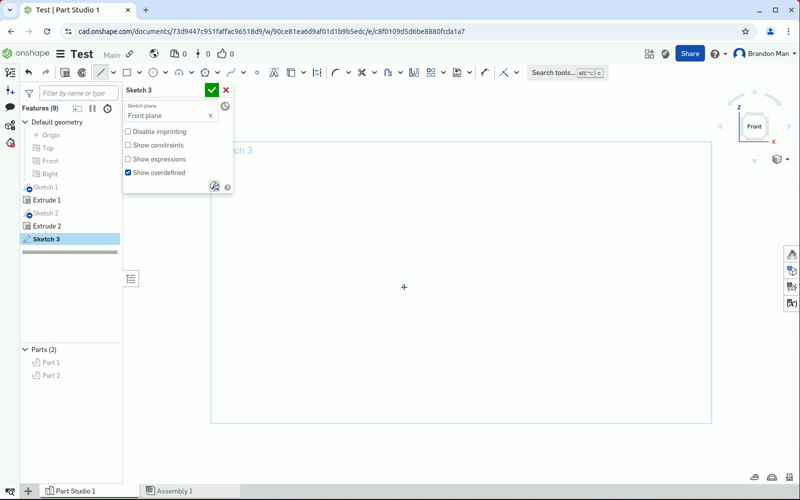
key_down(shift)
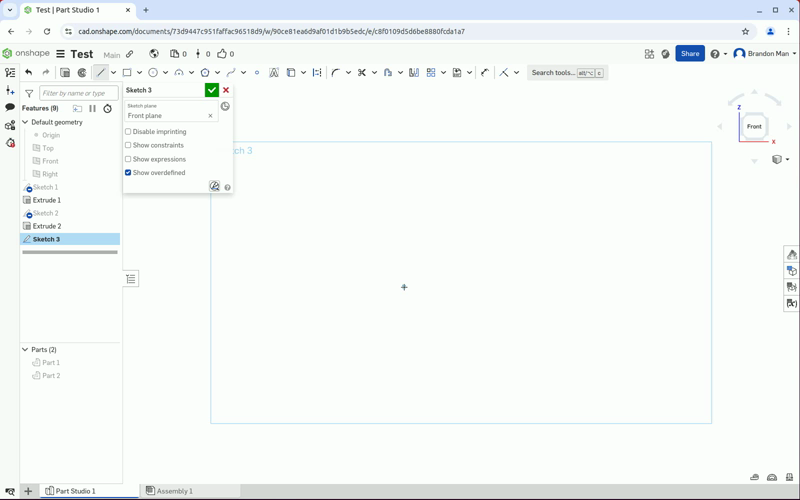
mouse_move(516, 286)
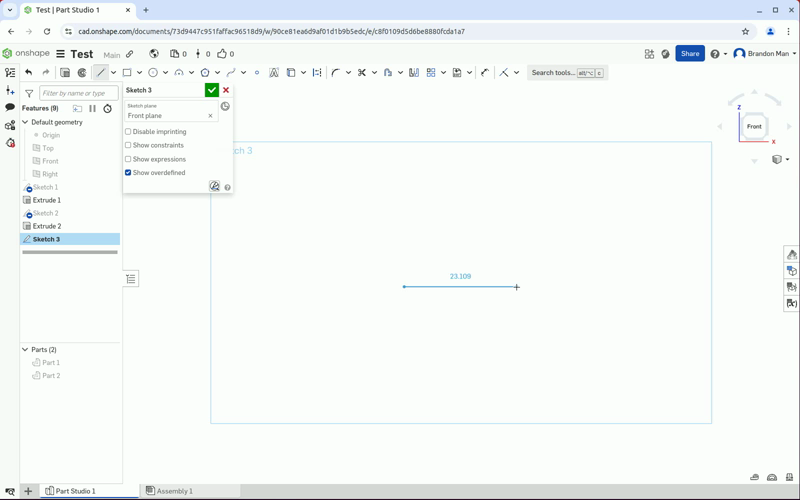
click(516, 286)
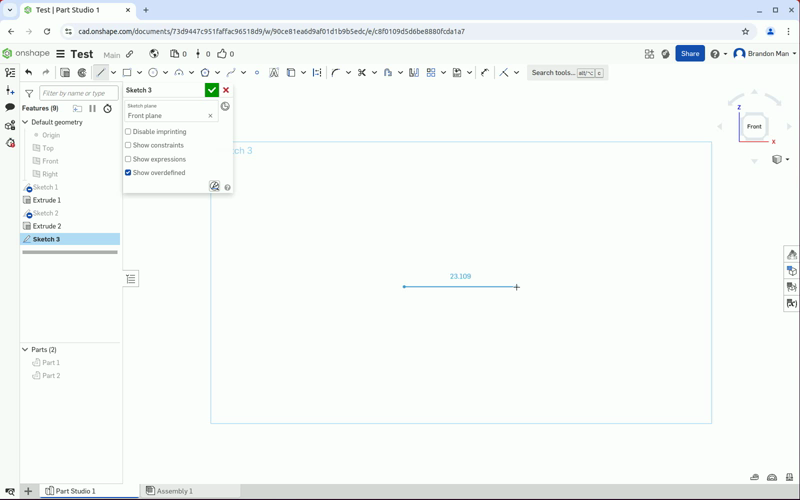
key_up(shift)
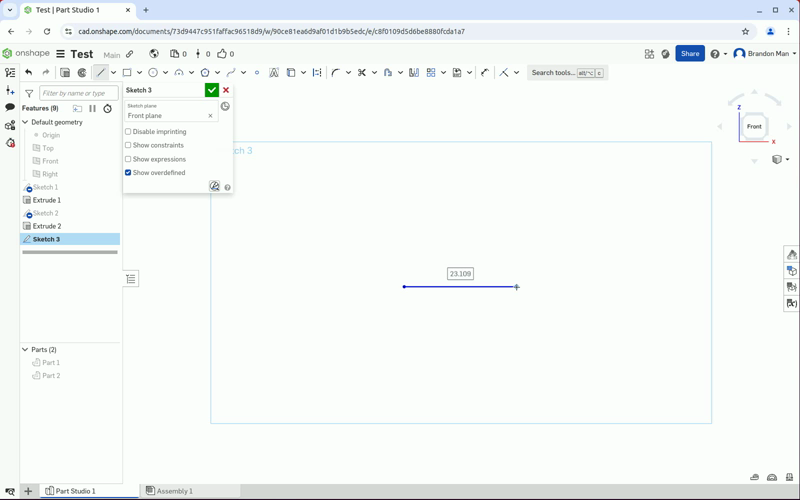
key_down(shift)
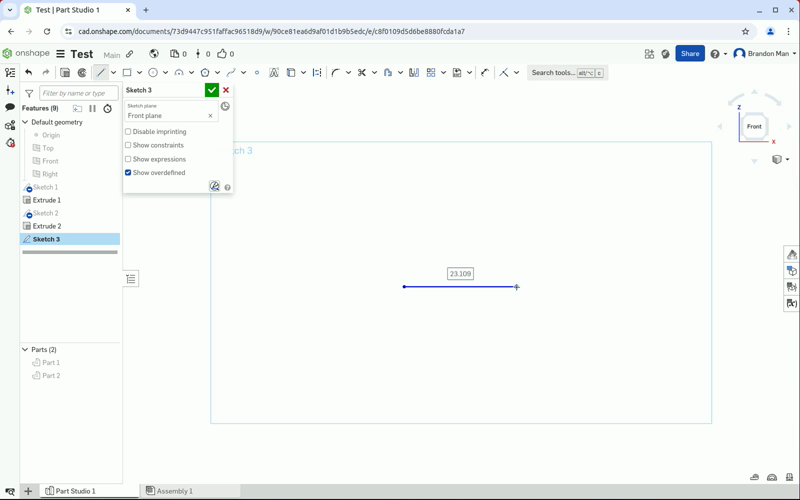
mouse_move(546, 286)
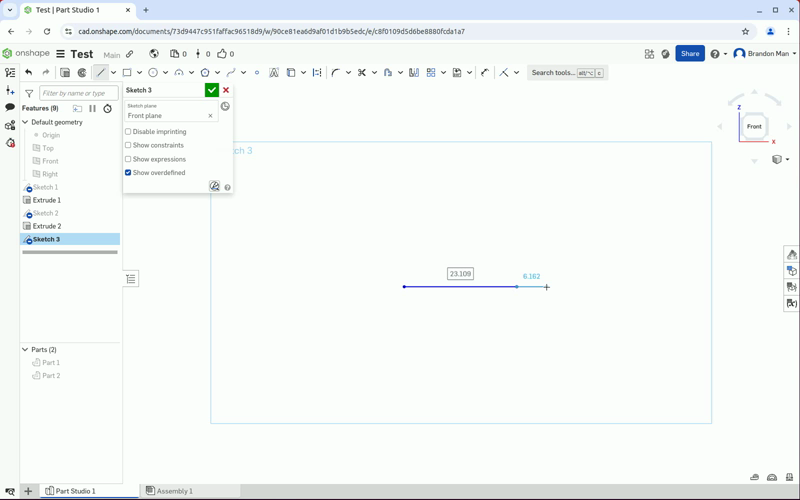
mouse_move(516, 282)
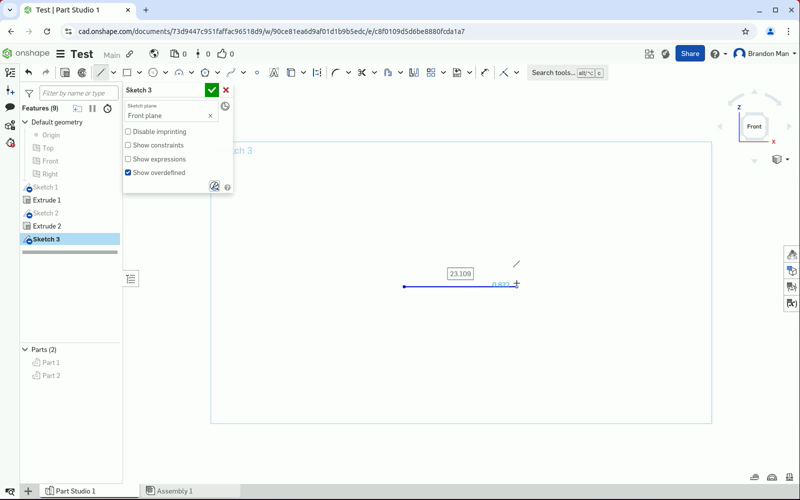
scroll(6)
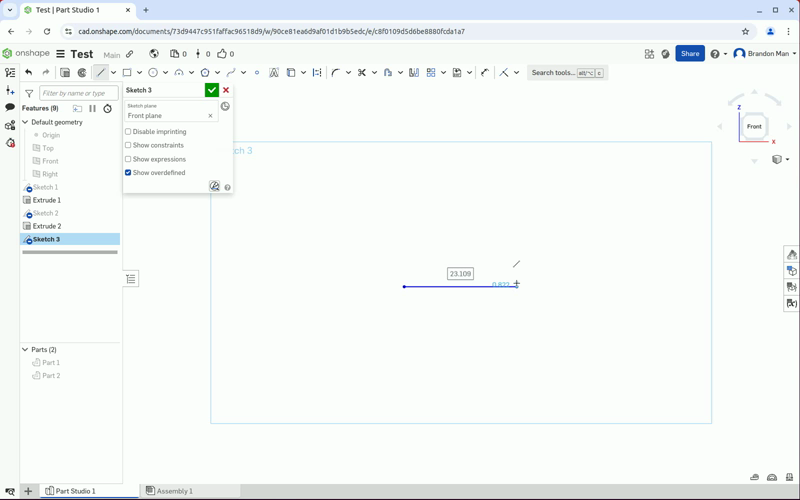
scroll(6)
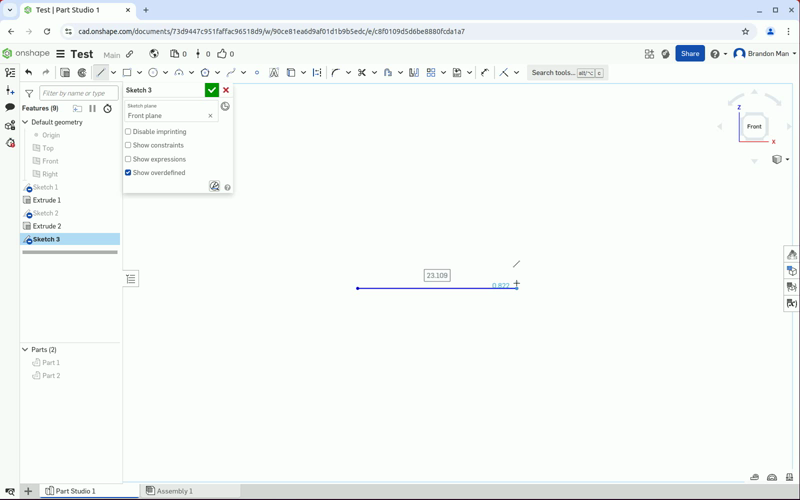
scroll(6)
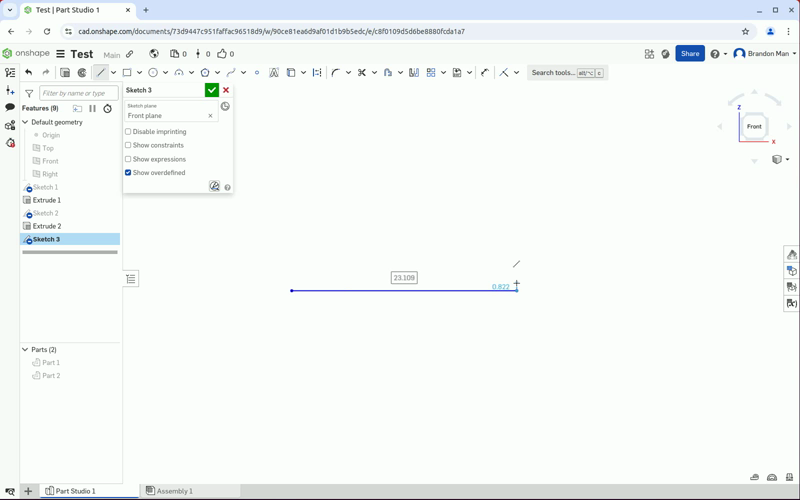
scroll(6)
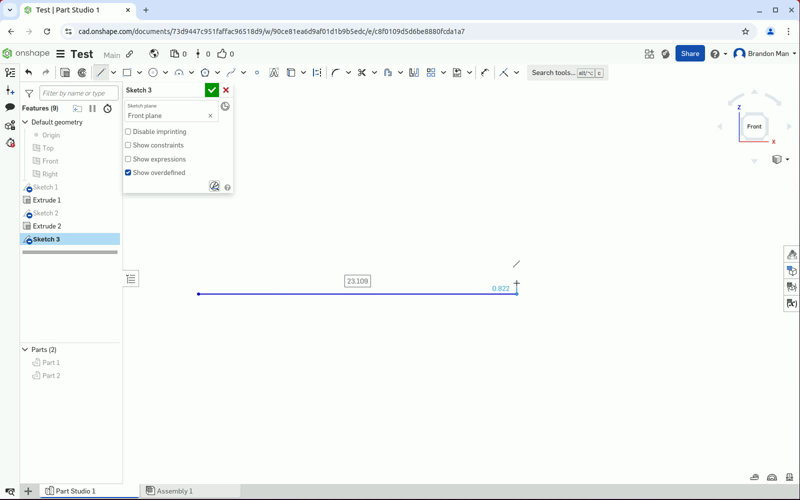
scroll(6)
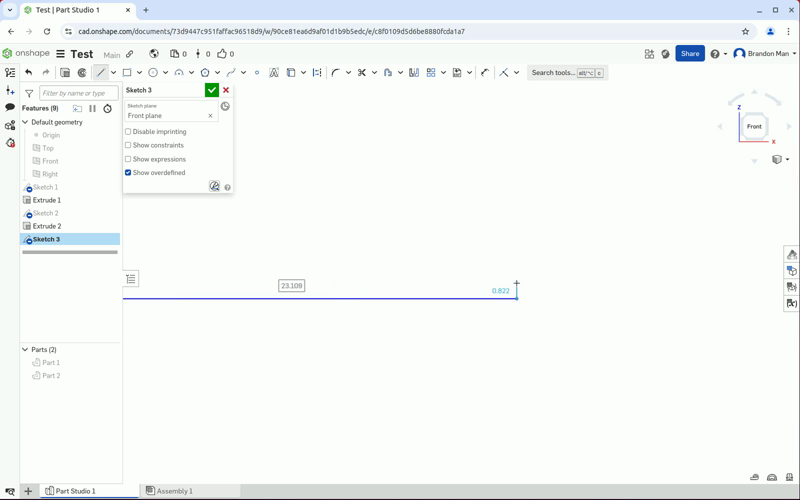
scroll(6)
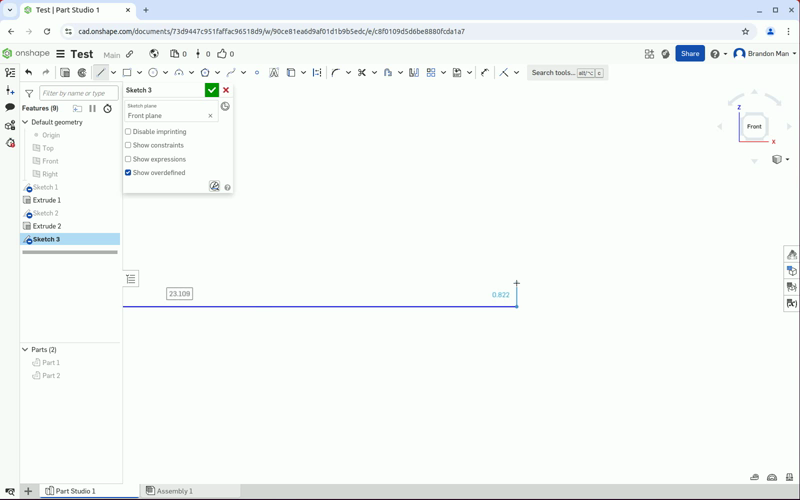
scroll(6)
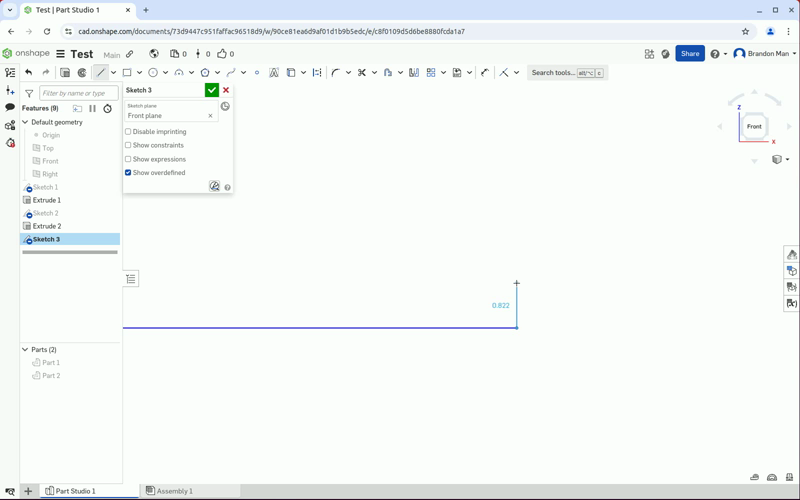
click(516, 282)
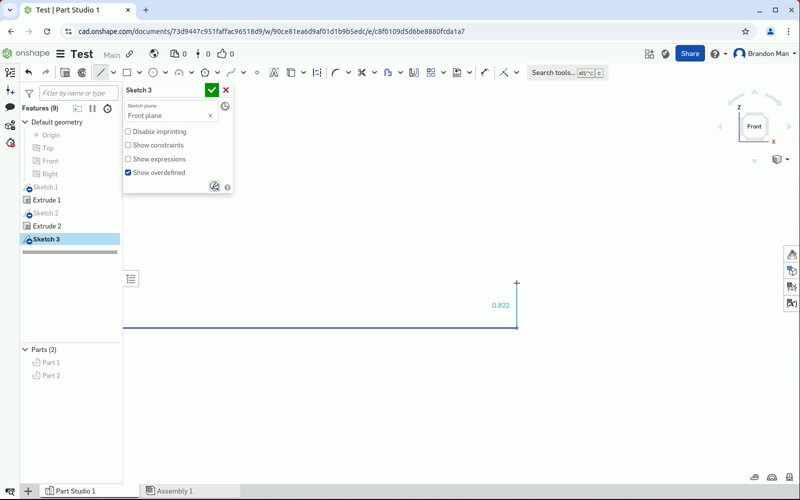
scroll(-6)
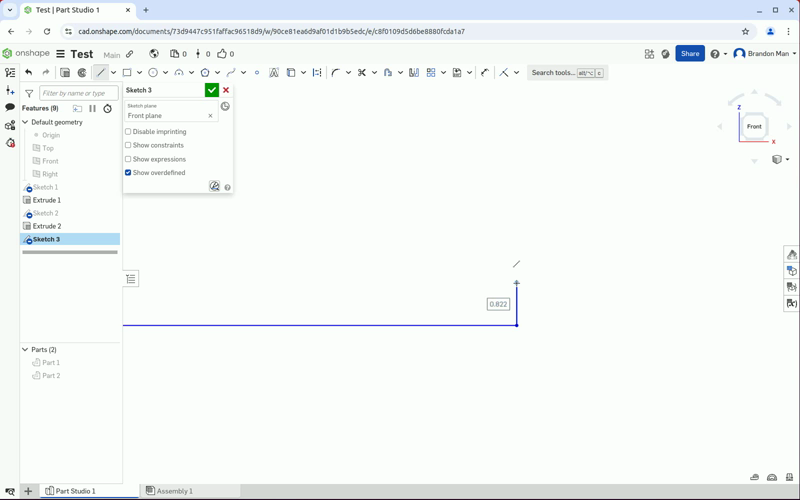
scroll(-6)
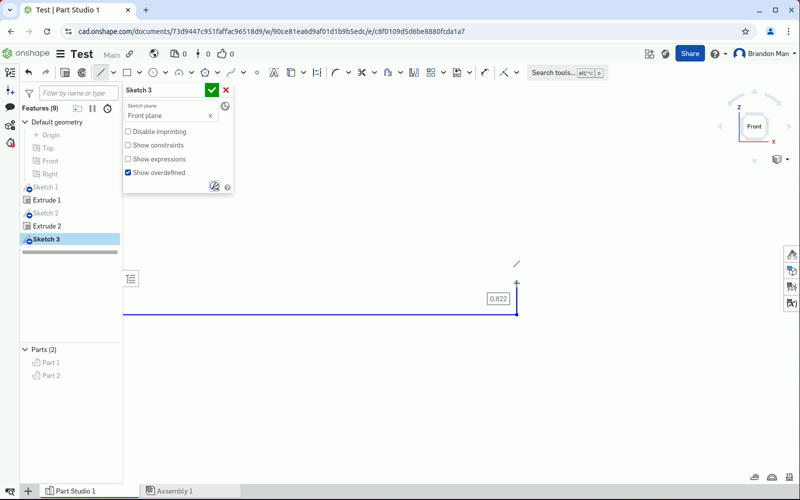
scroll(-6)
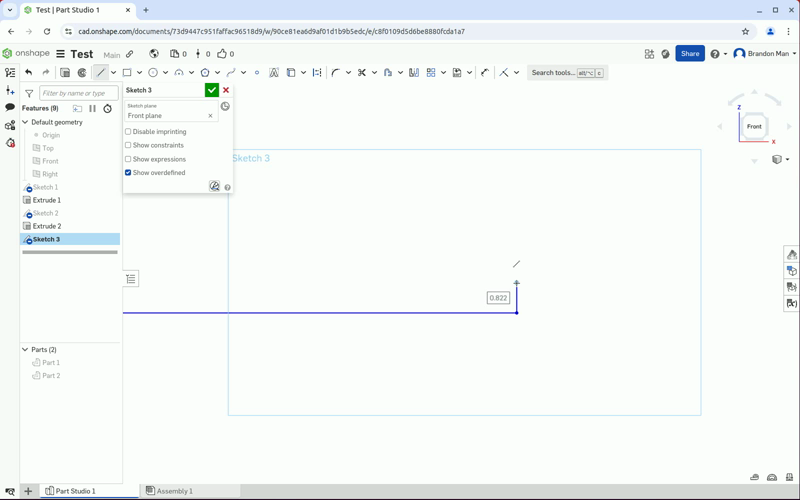
scroll(-6)
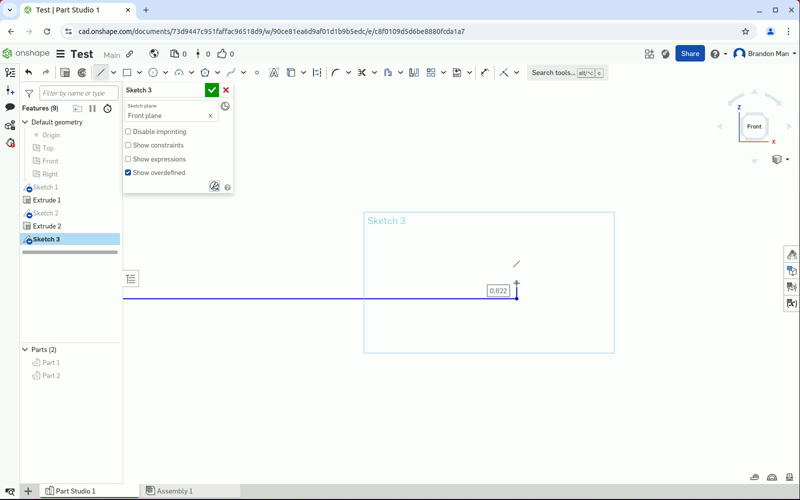
scroll(-6)
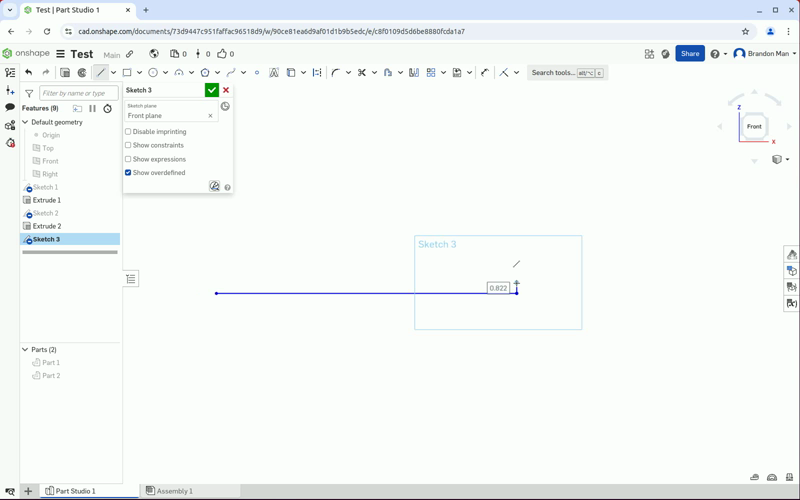
scroll(-6)
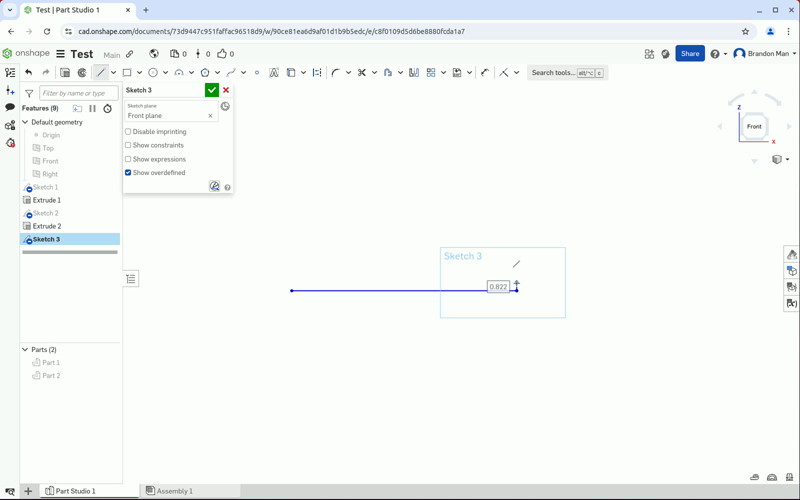
scroll(-6)
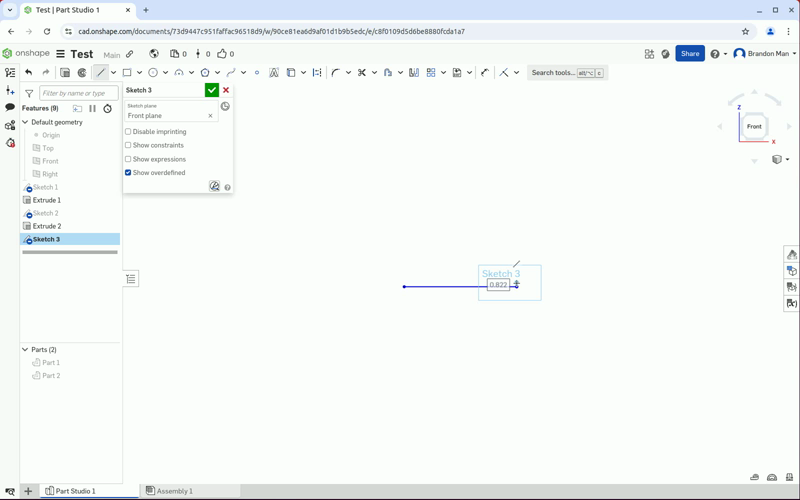
key_up(shift)
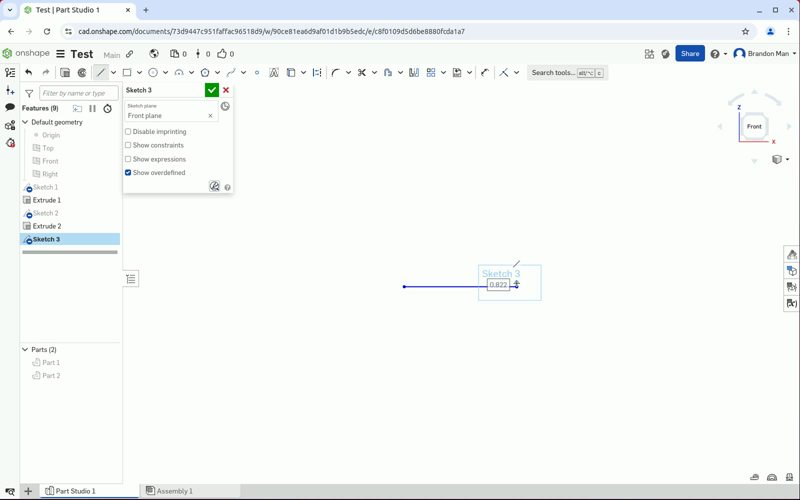
key_down(shift)
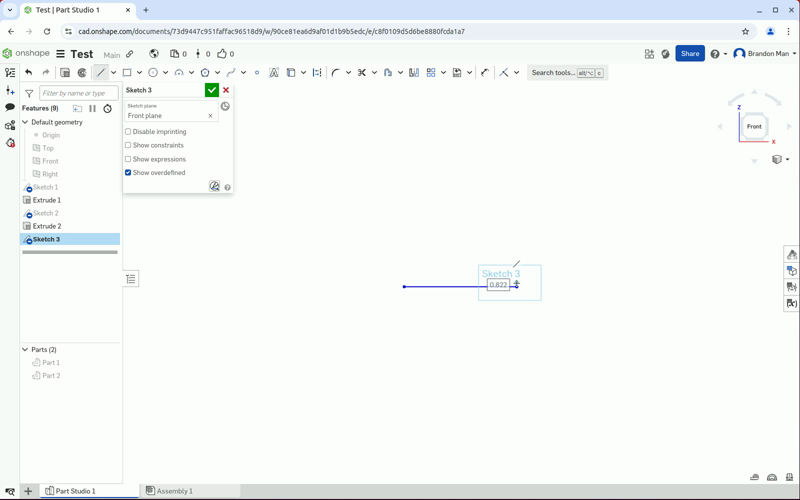
mouse_move(546, 282)
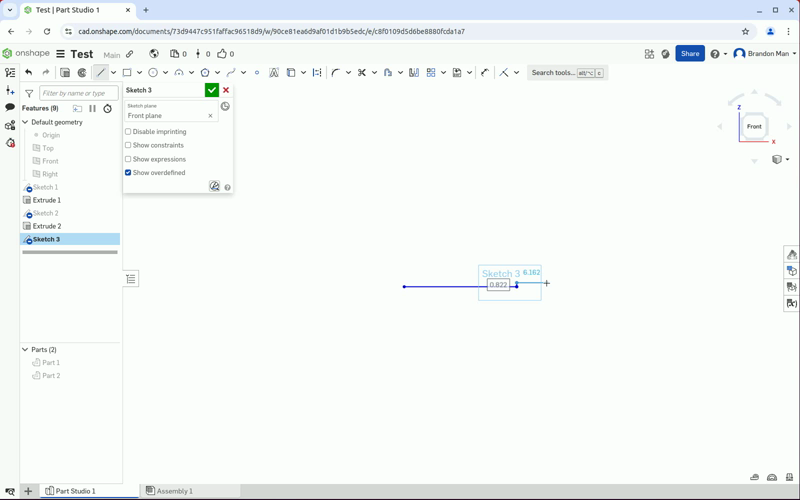
mouse_move(516, 279)
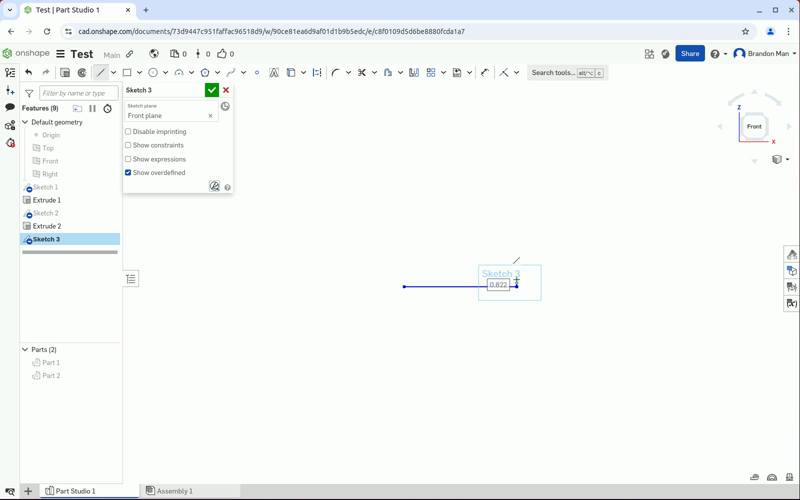
scroll(6)
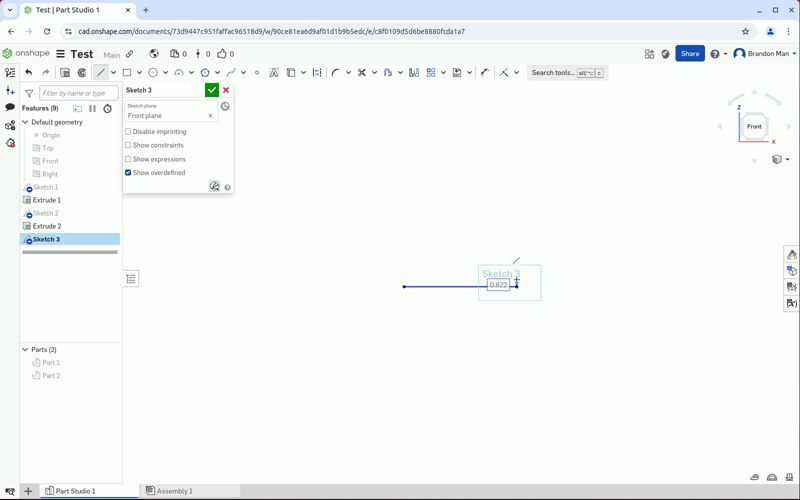
scroll(6)
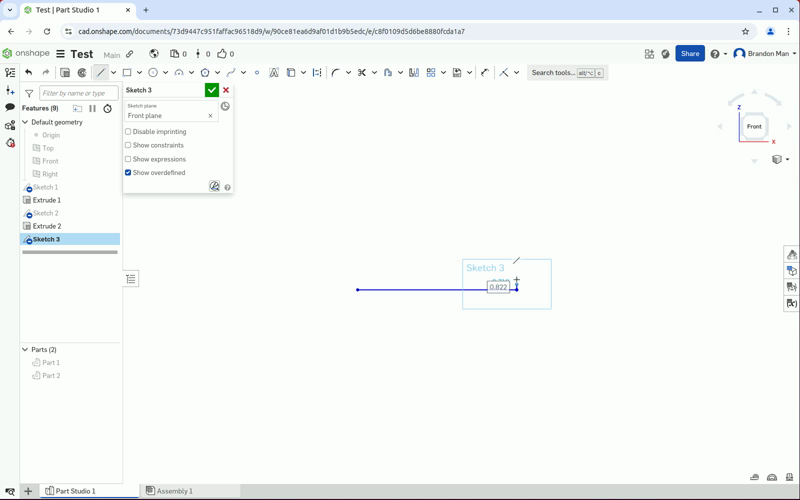
scroll(6)
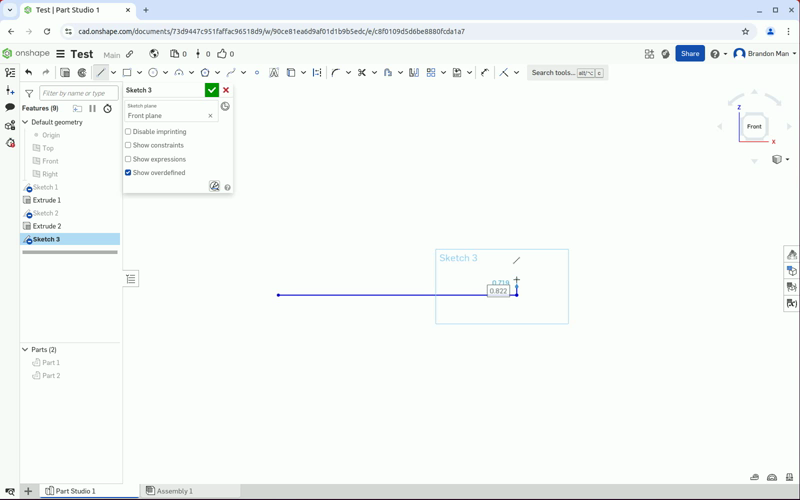
scroll(6)
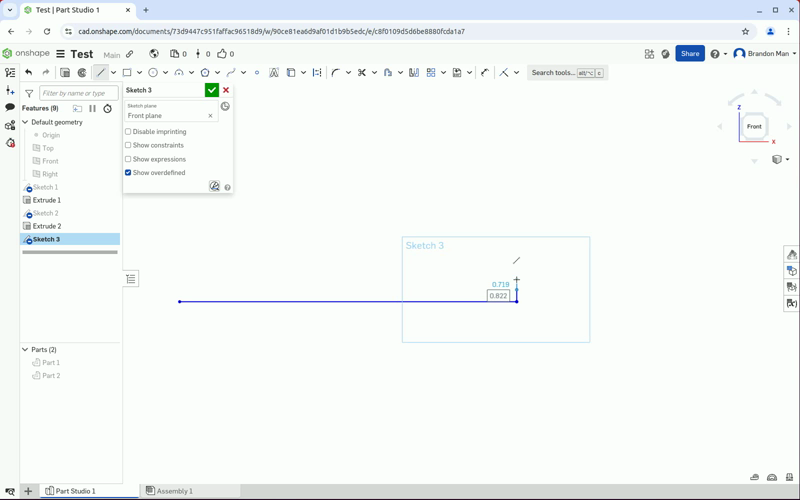
scroll(6)
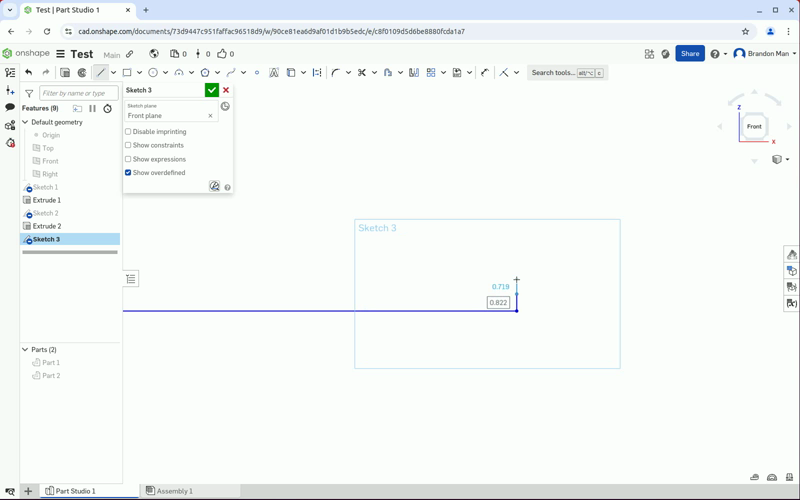
scroll(6)
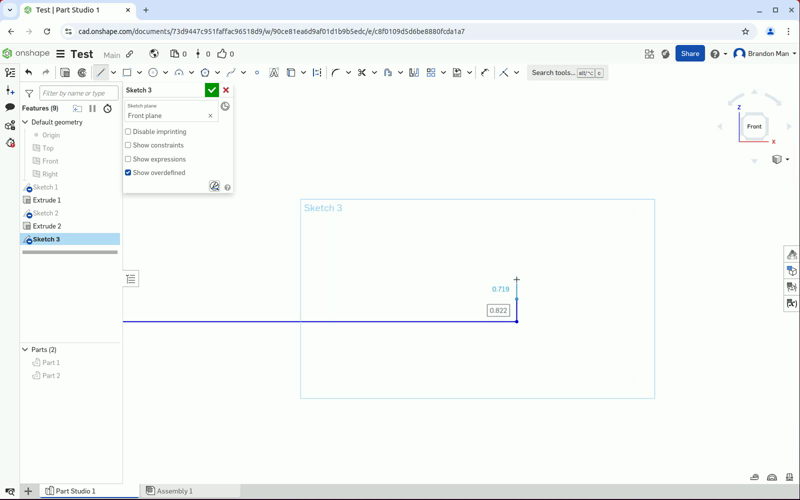
scroll(6)
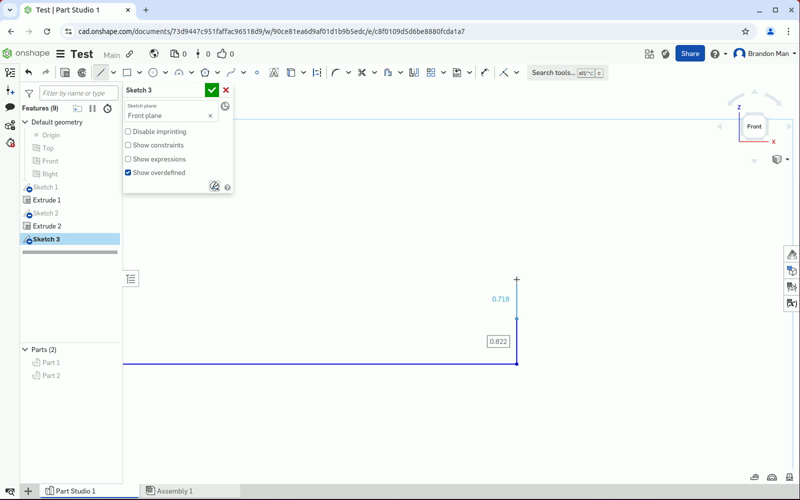
click(516, 279)
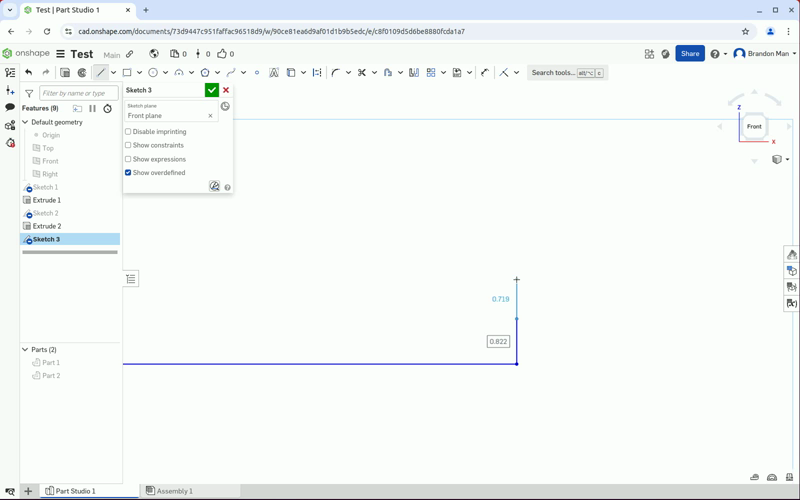
scroll(-6)
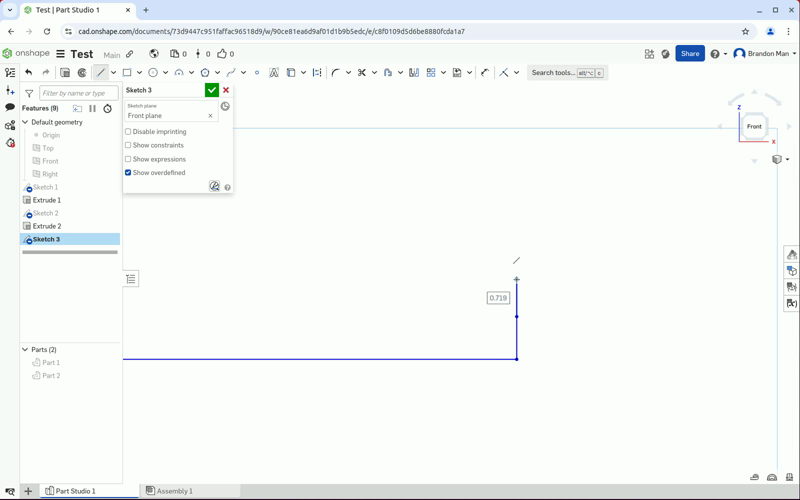
scroll(-6)
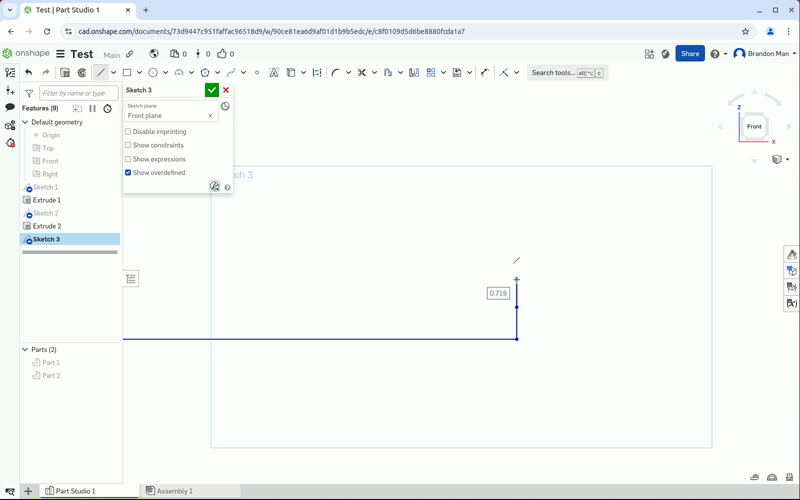
scroll(-6)
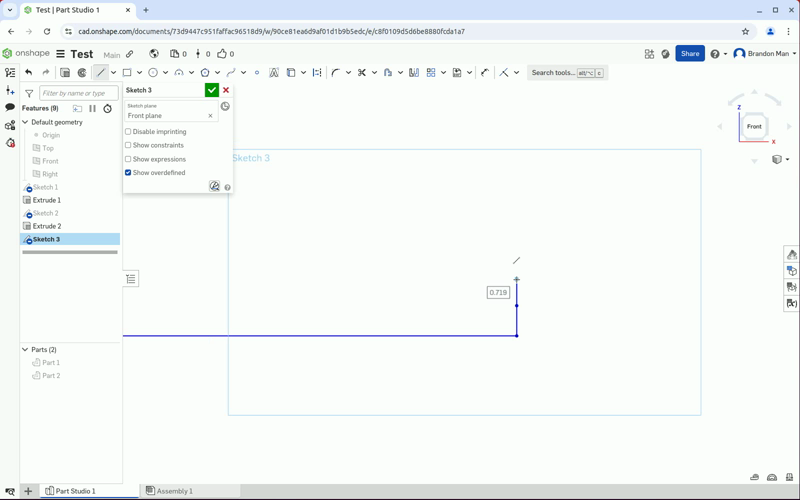
scroll(-6)
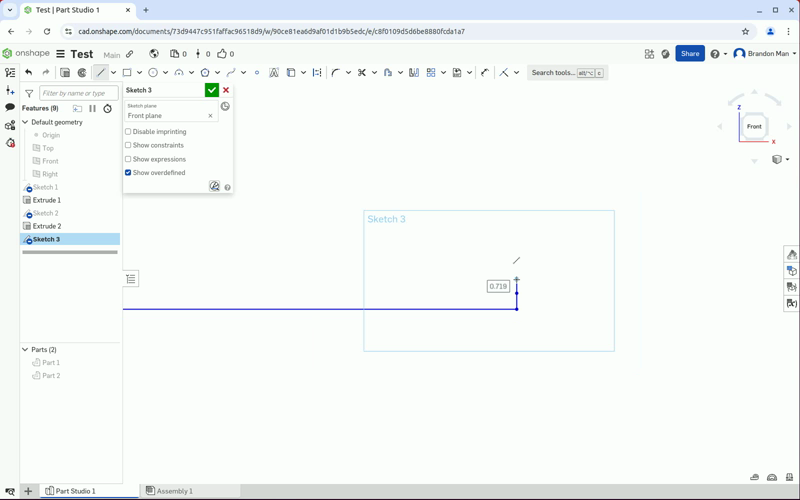
scroll(-6)
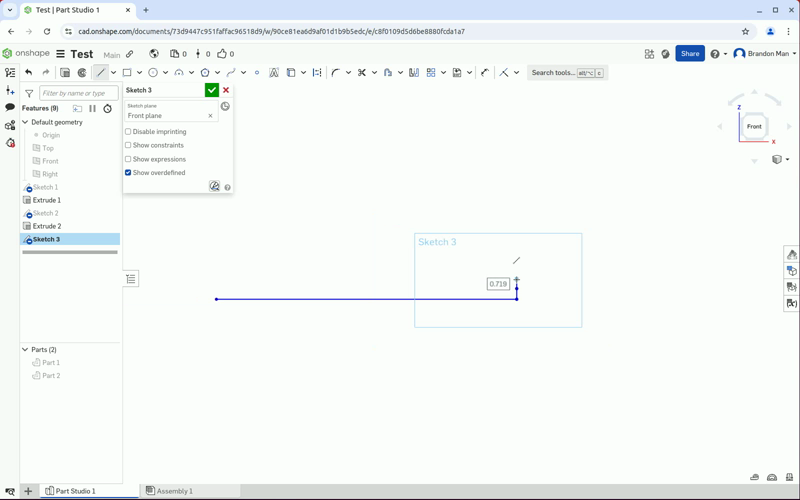
scroll(-6)
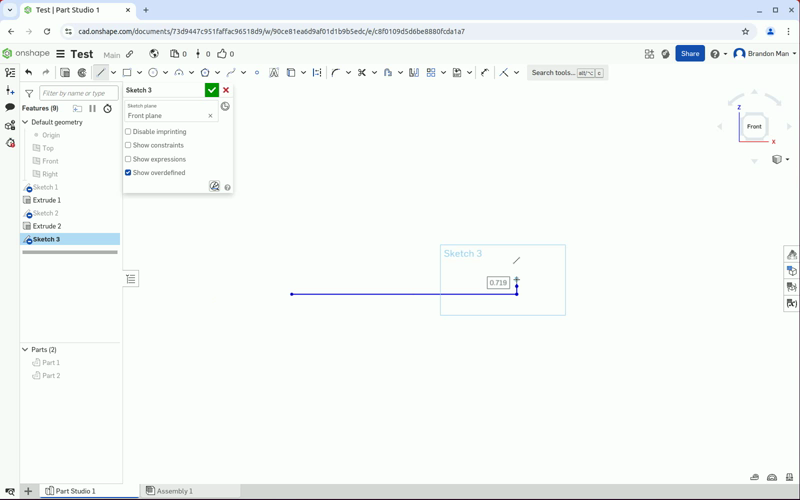
scroll(-6)
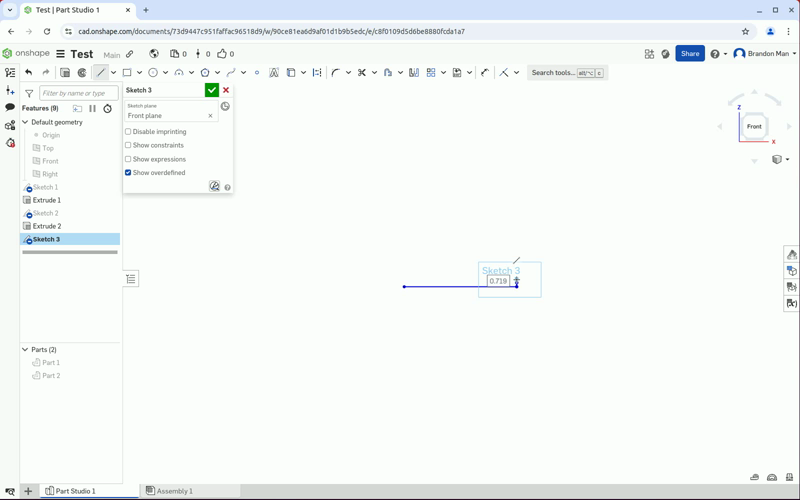
key_up(shift)
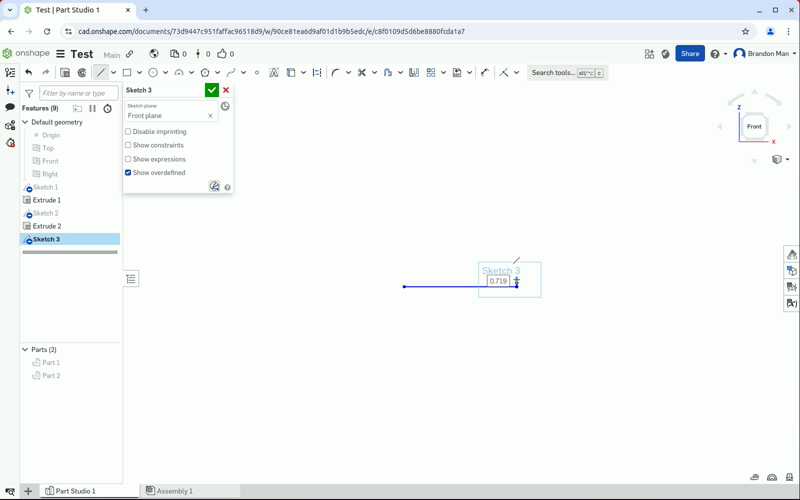
key_down(shift)
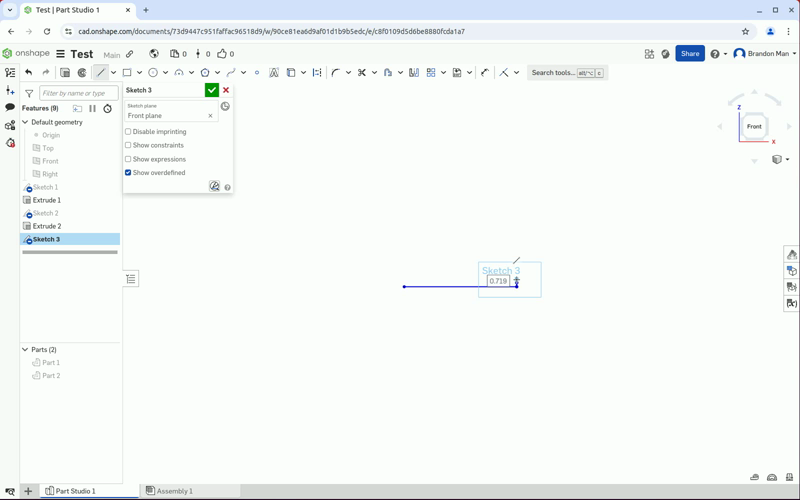
mouse_move(404, 279)
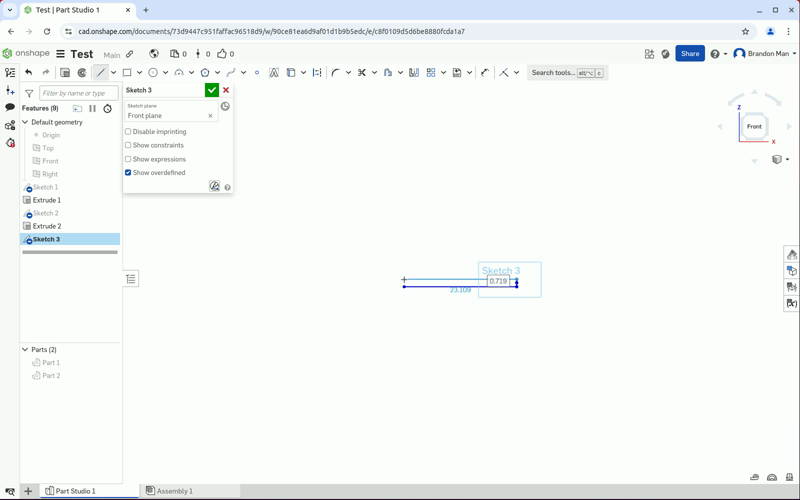
click(404, 279)
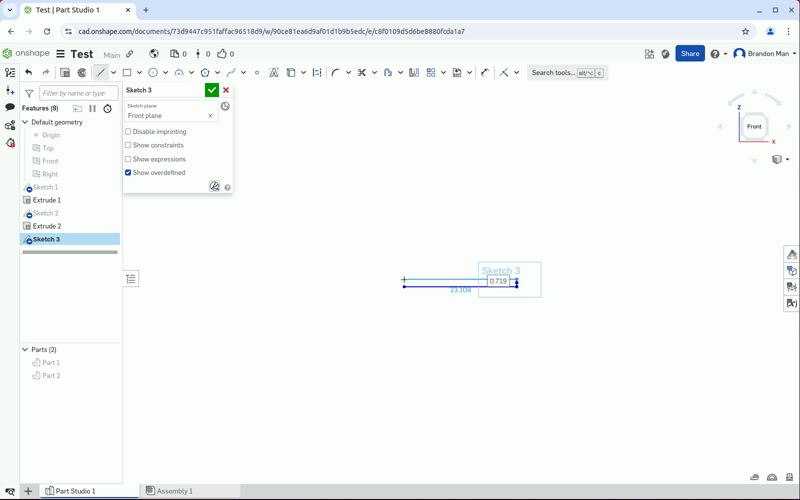
key_up(shift)
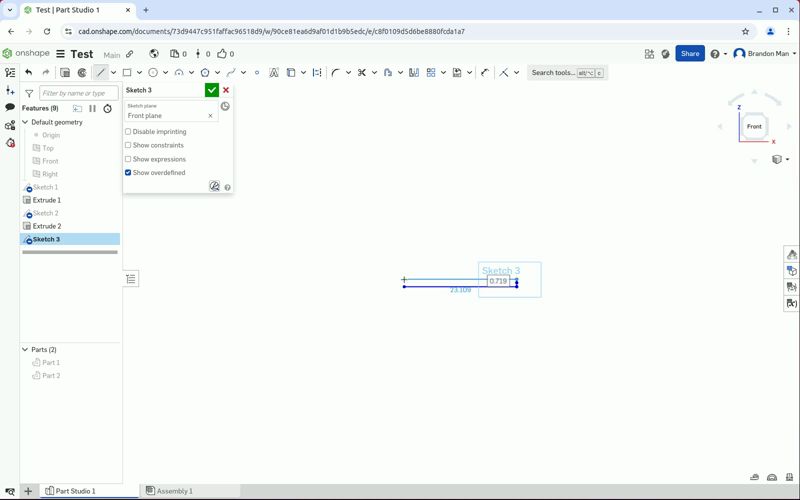
key_down(shift)
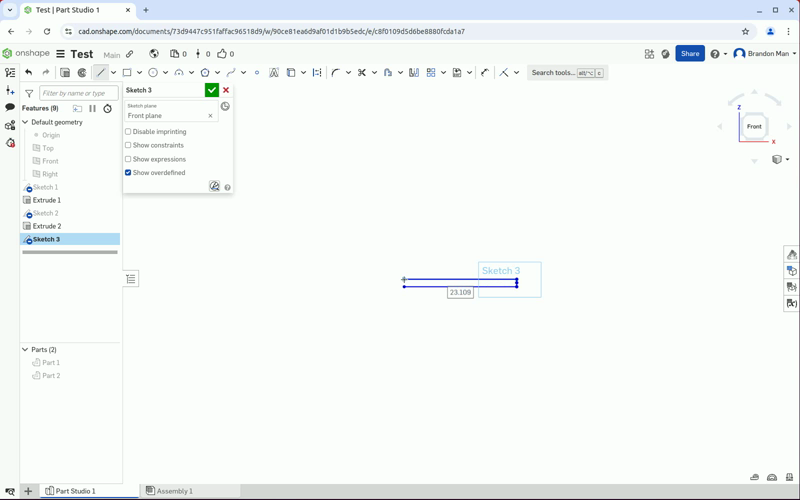
mouse_move(434, 279)
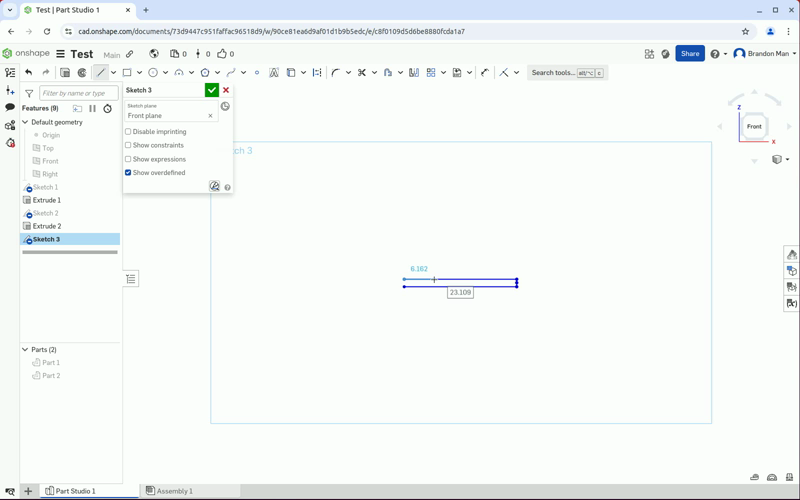
mouse_move(404, 282)
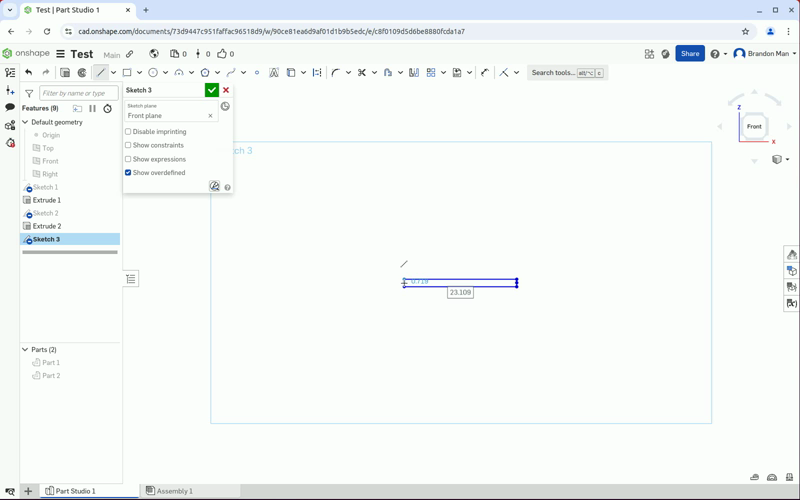
scroll(6)
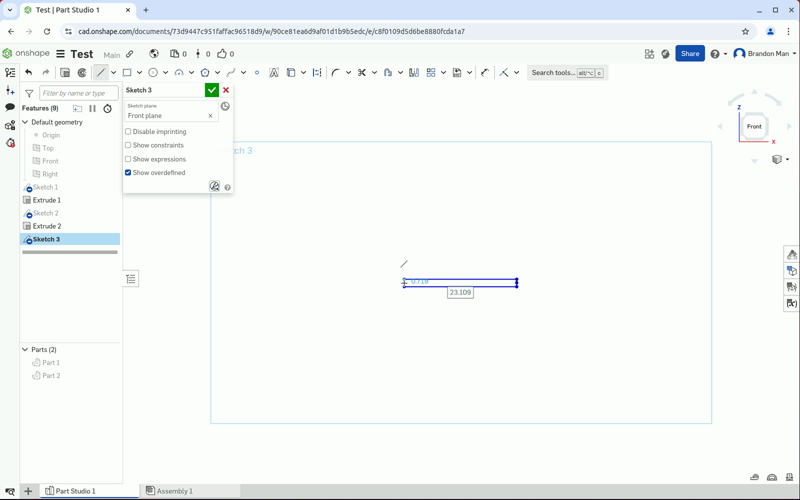
scroll(6)
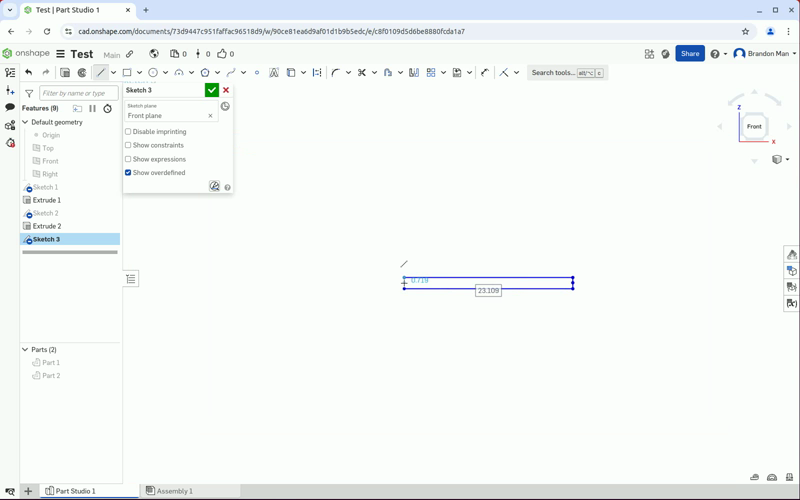
scroll(6)
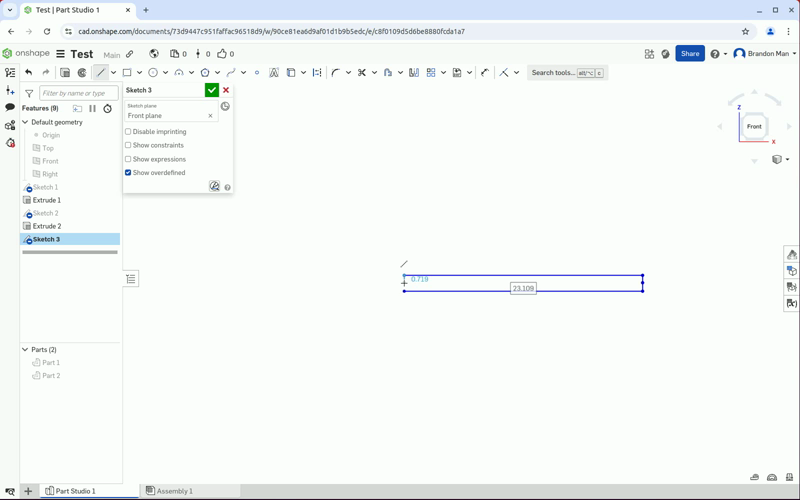
scroll(6)
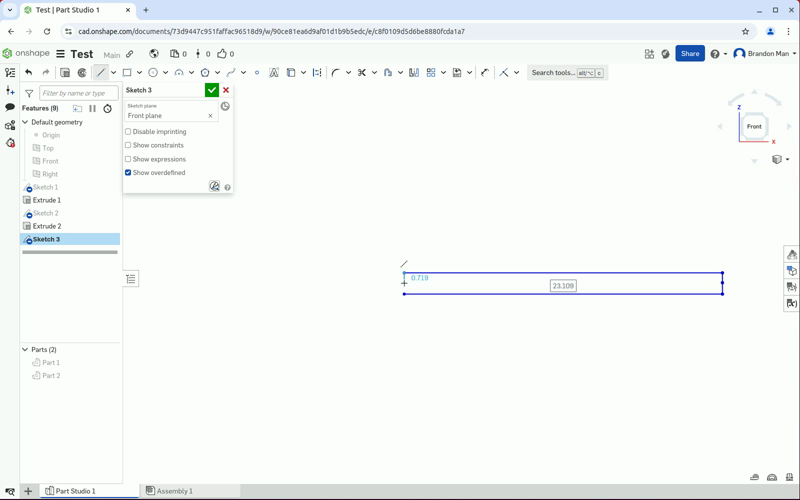
scroll(6)
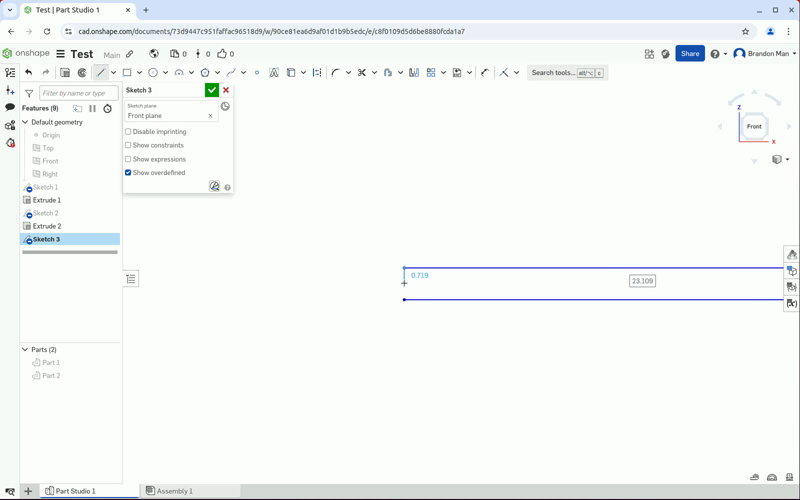
scroll(6)
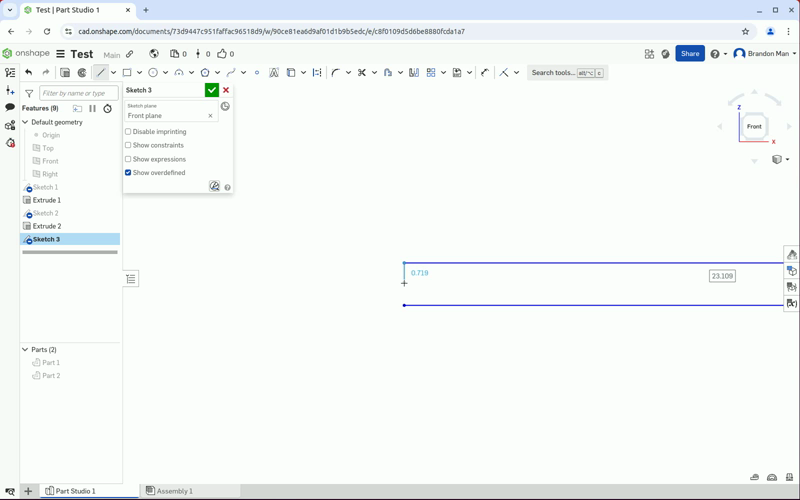
scroll(6)
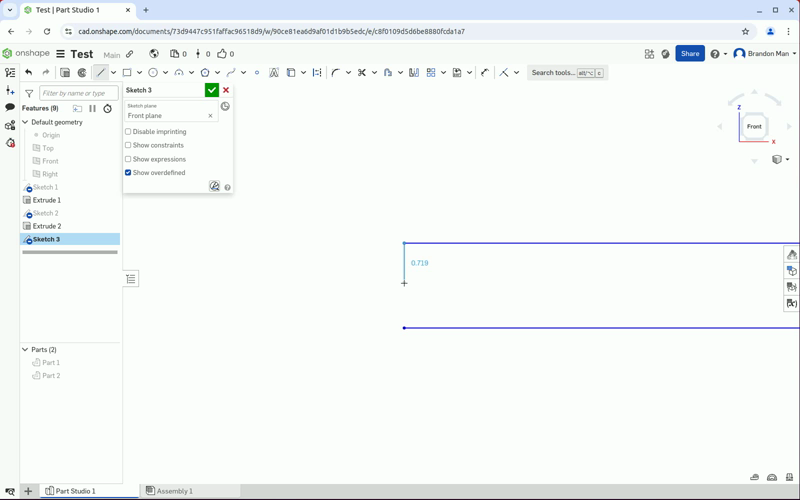
click(404, 282)
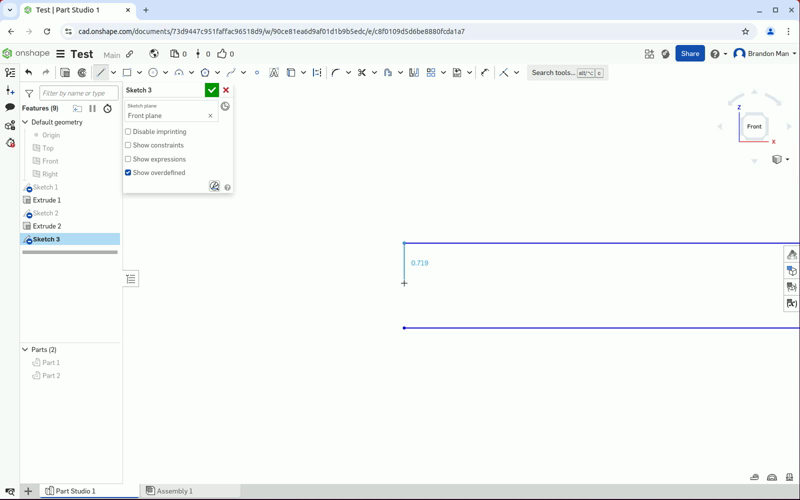
scroll(-6)
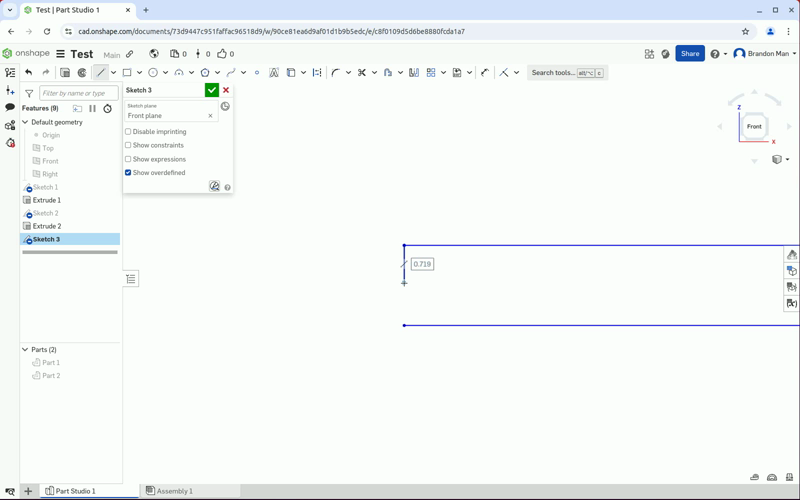
scroll(-6)
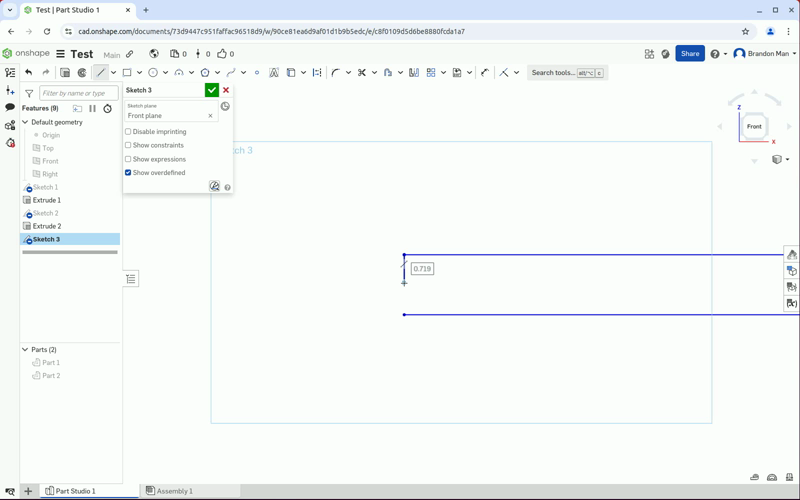
scroll(-6)
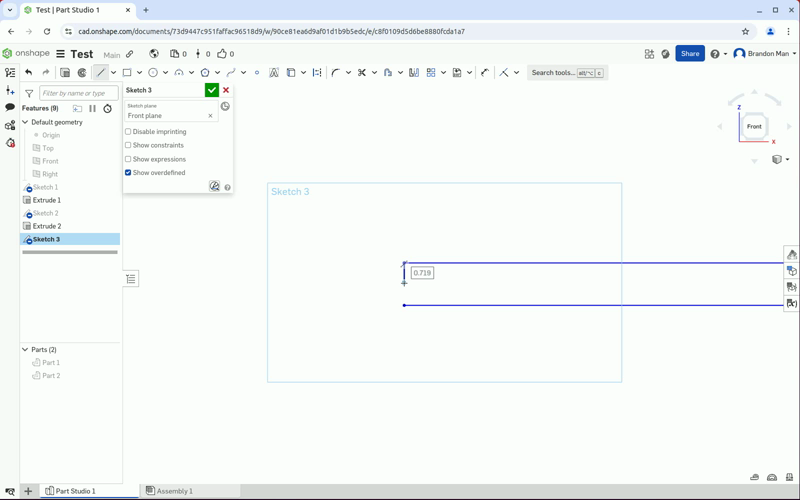
scroll(-6)
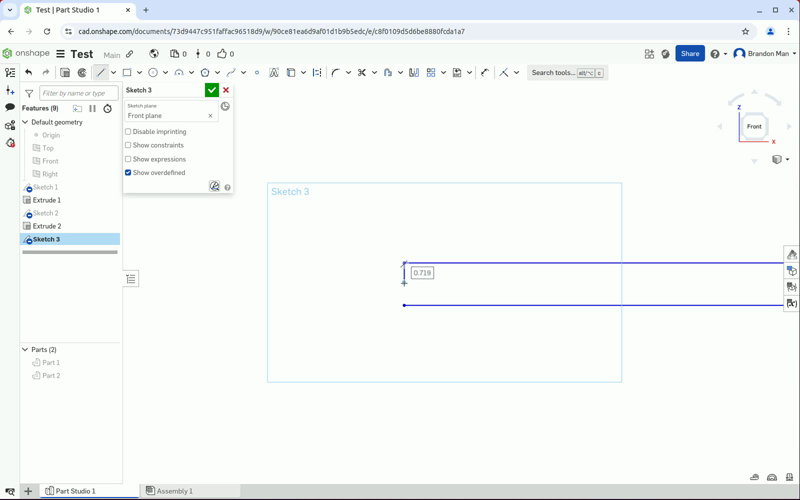
scroll(-6)
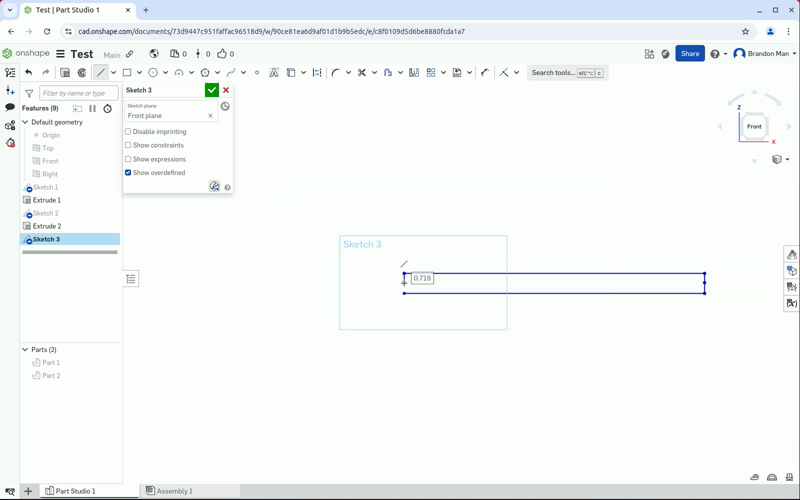
scroll(-6)
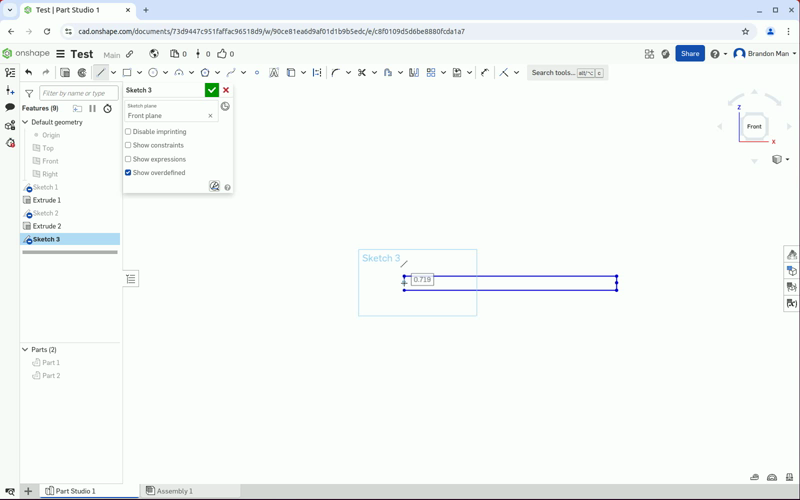
scroll(-6)
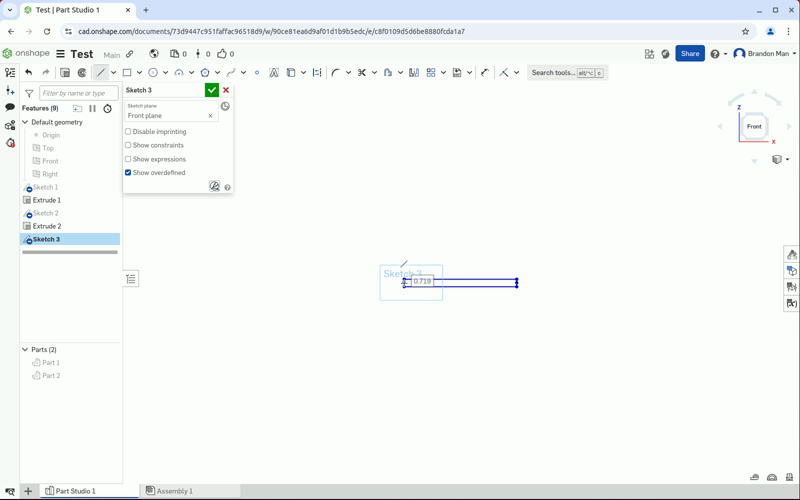
key_up(shift)
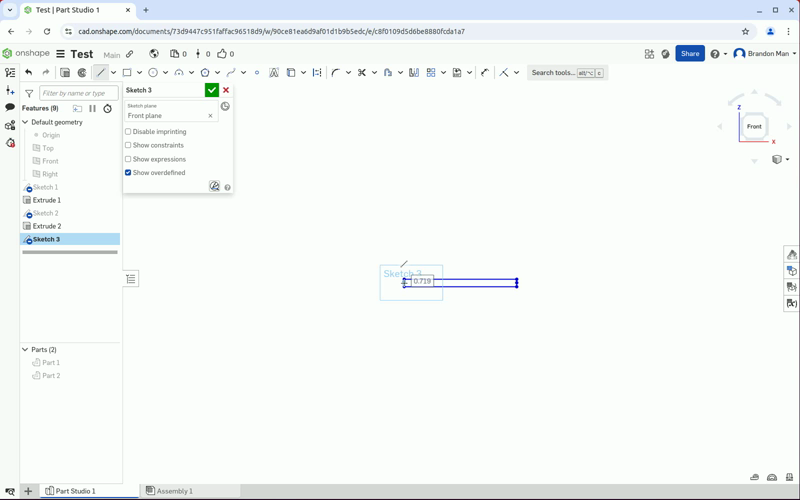
mouse_move(434, 282)
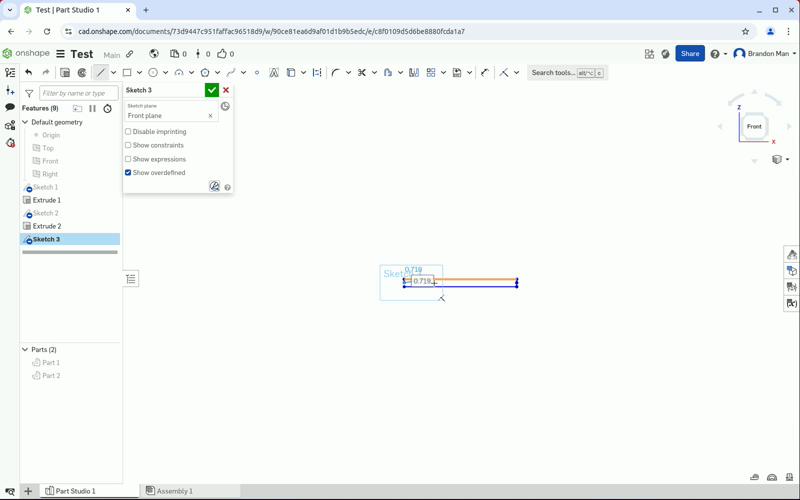
key_down(shift)
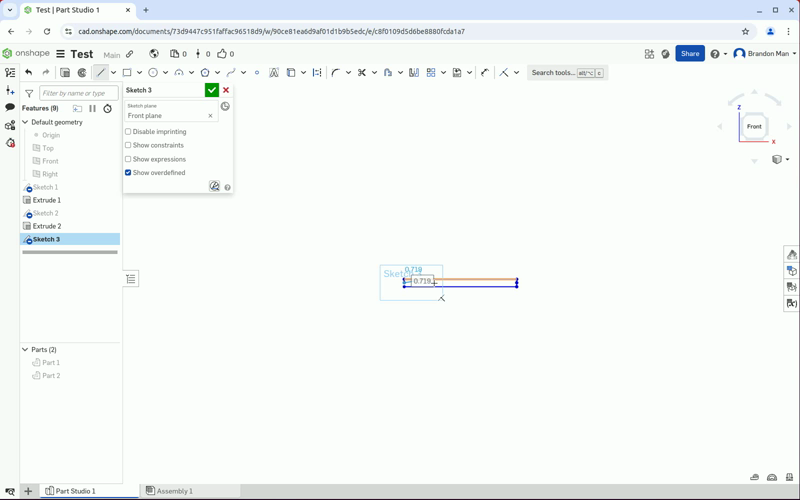
mouse_move(404, 286)
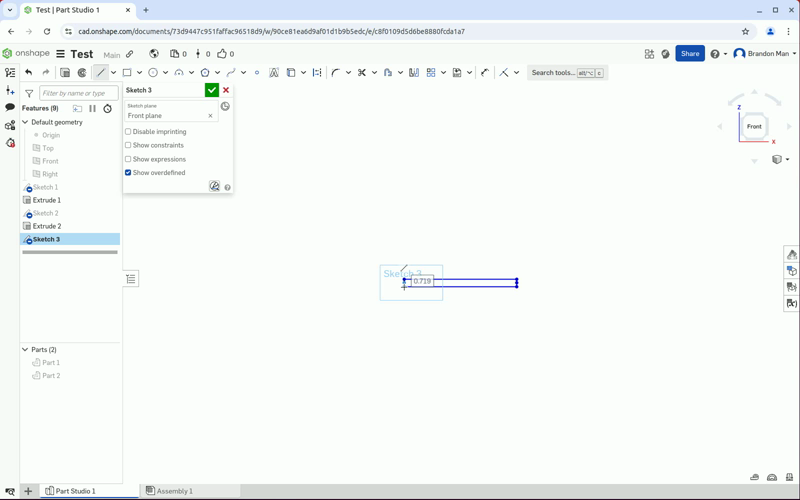
scroll(6)
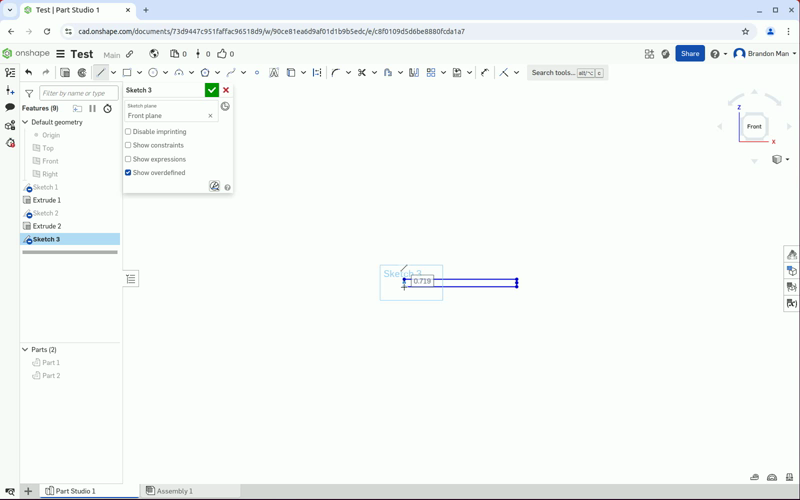
scroll(6)
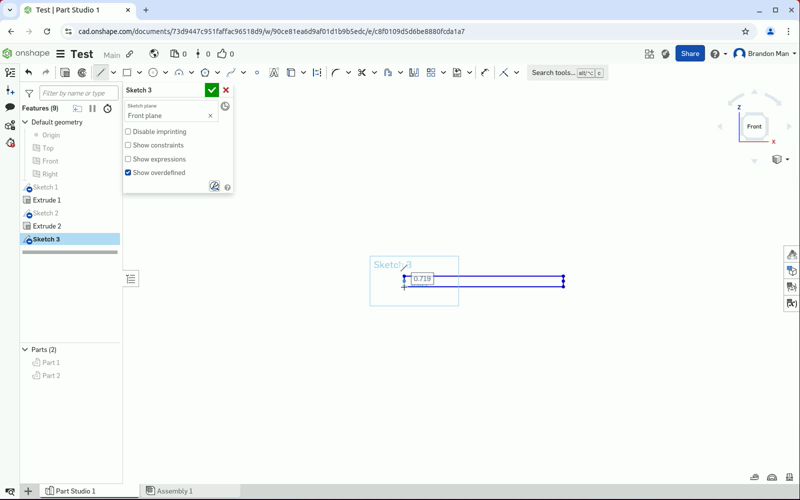
scroll(6)
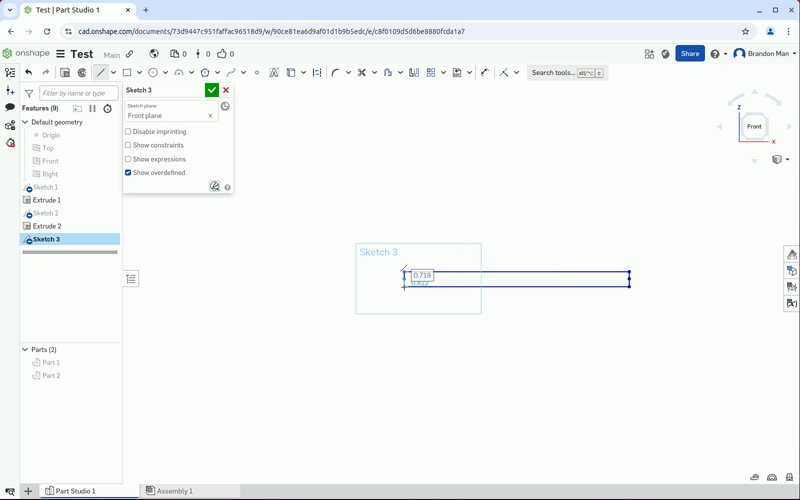
scroll(6)
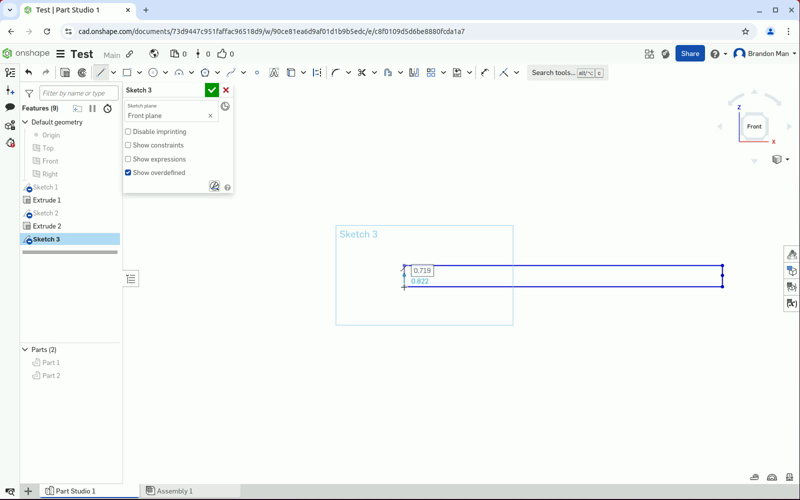
scroll(6)
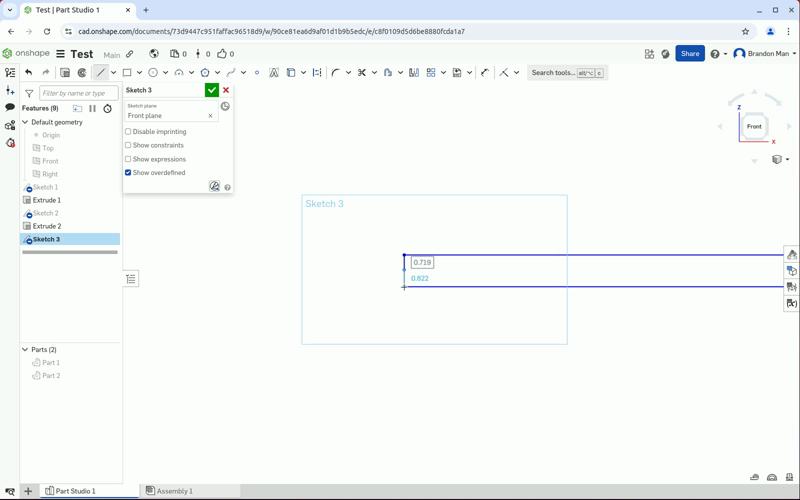
scroll(6)
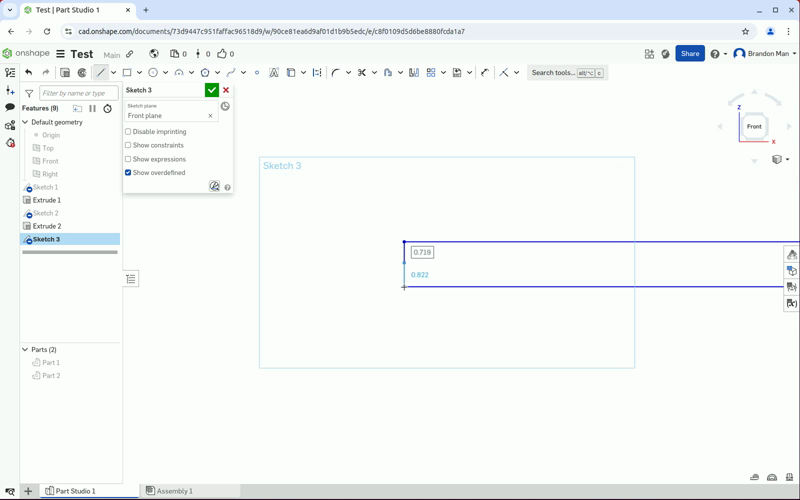
scroll(6)
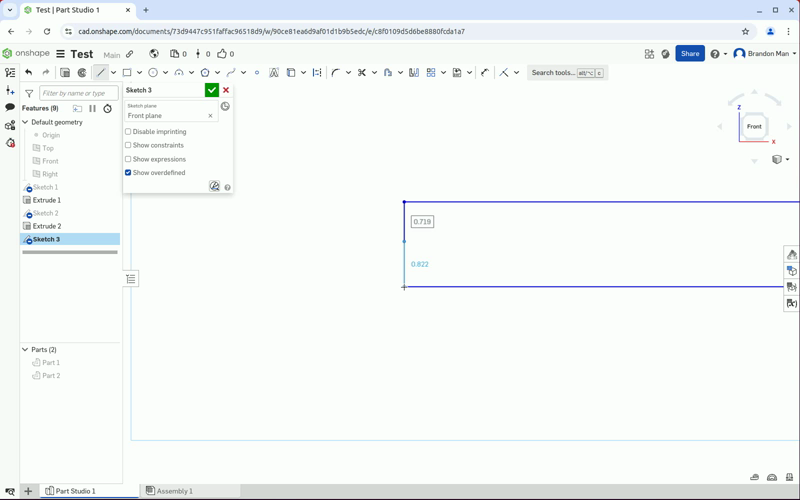
key_up(shift)
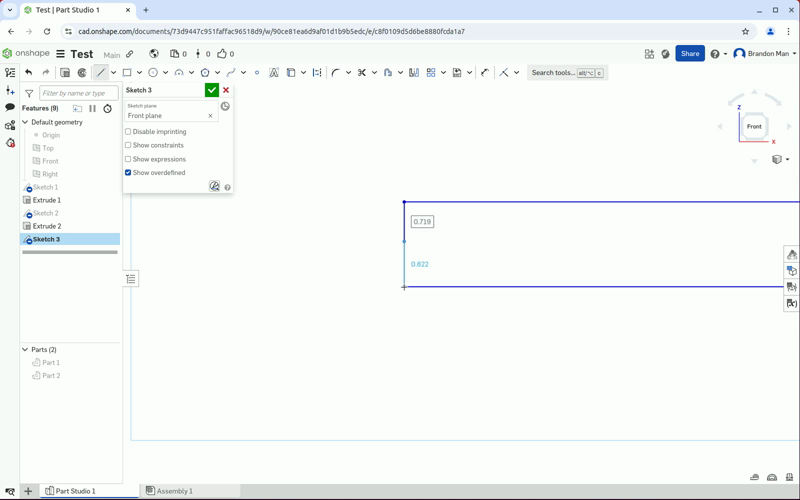
click(404, 286)
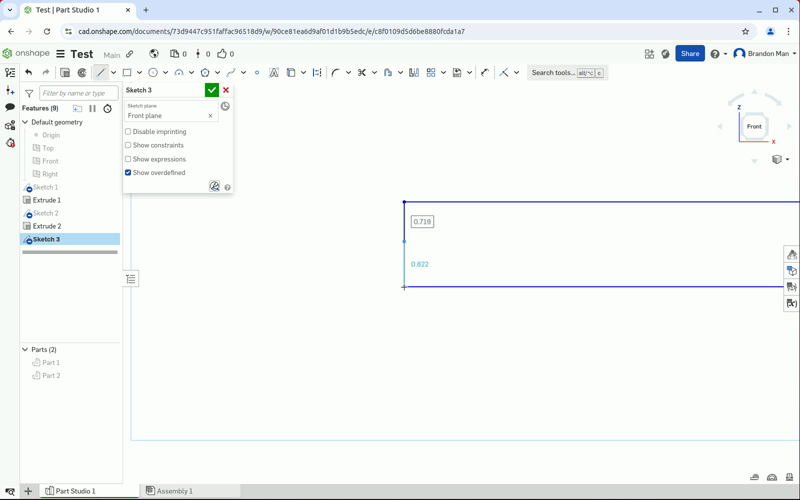
scroll(-6)
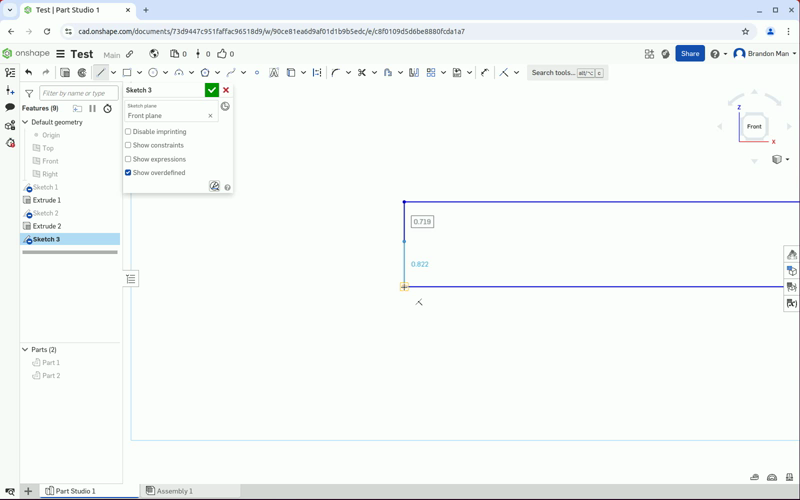
scroll(-6)
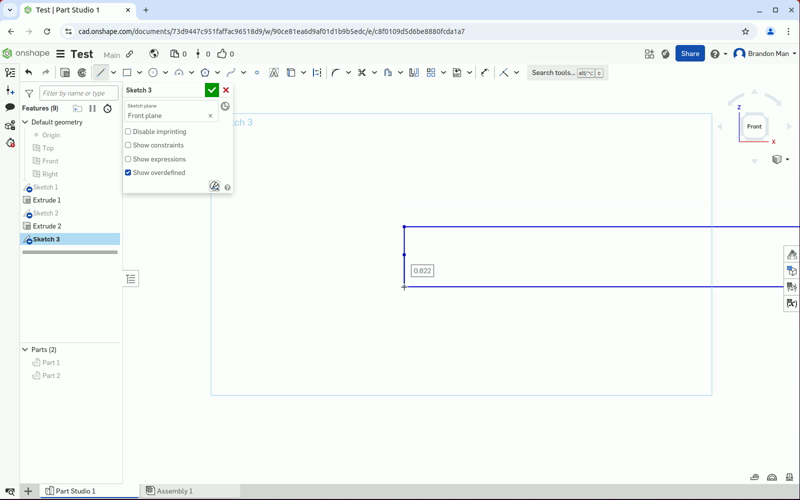
scroll(-6)
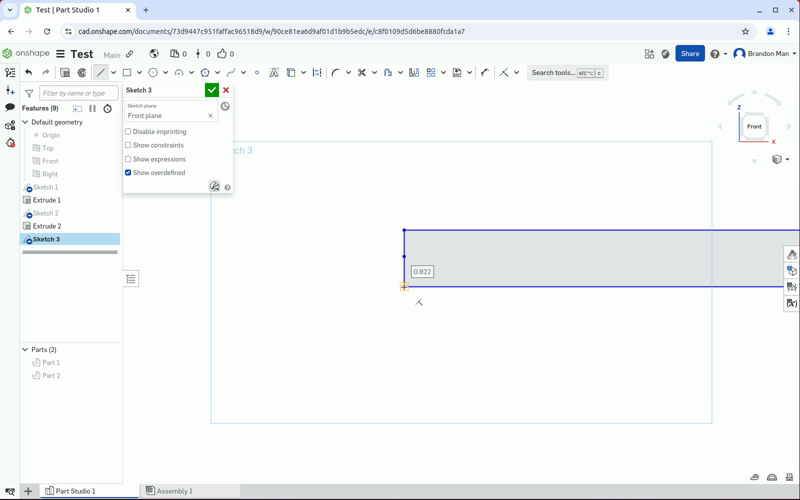
scroll(-6)
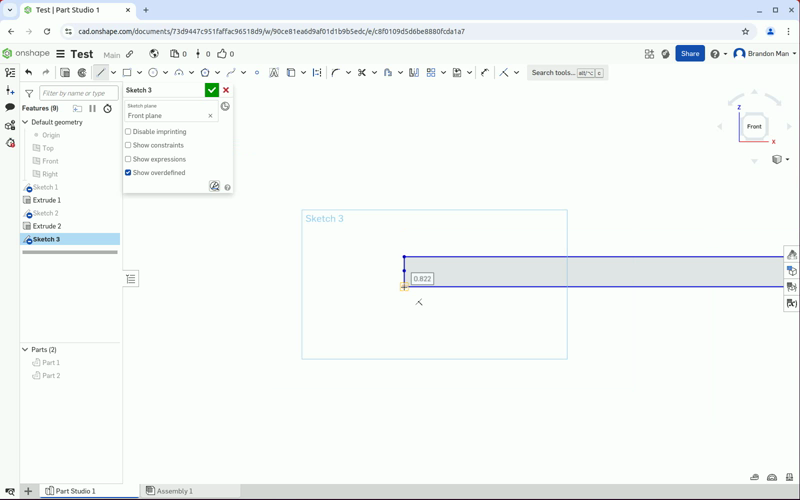
scroll(-6)
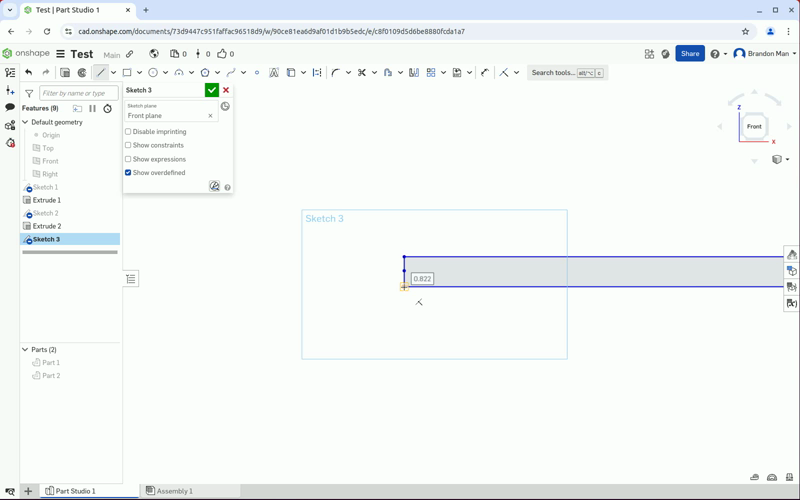
scroll(-6)
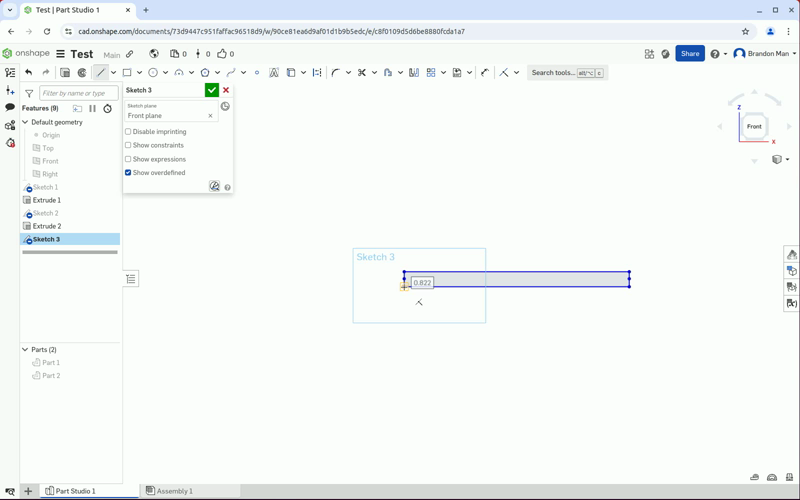
scroll(-6)
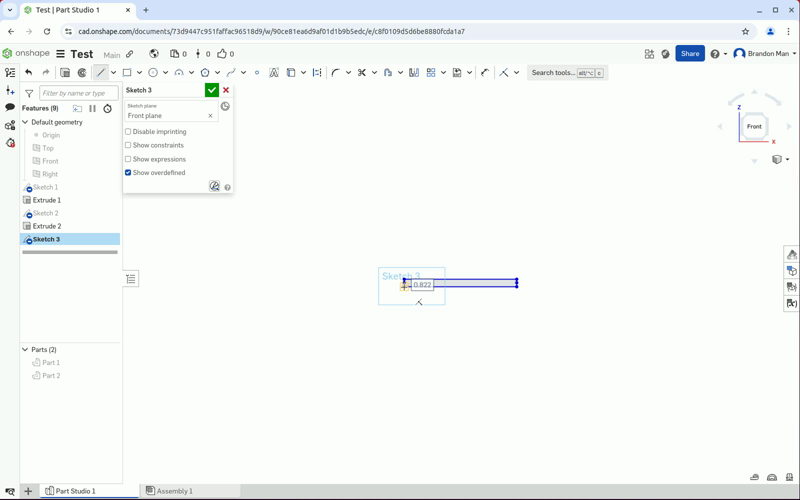
key(esc)
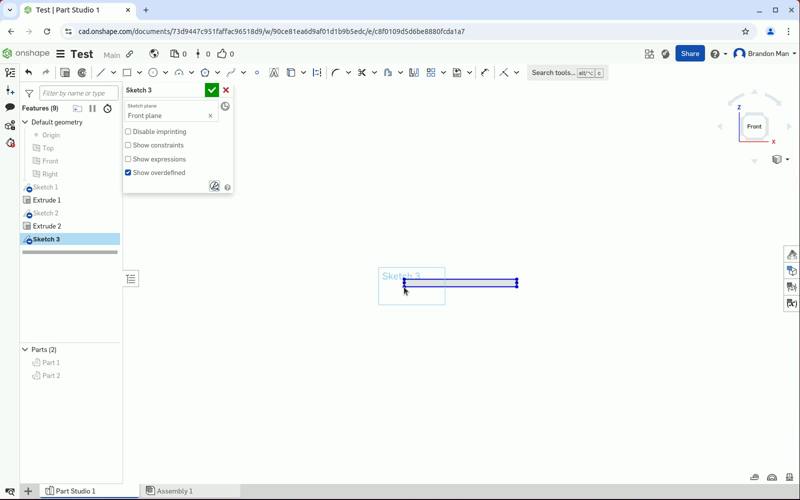
mouse_move(428, 280)
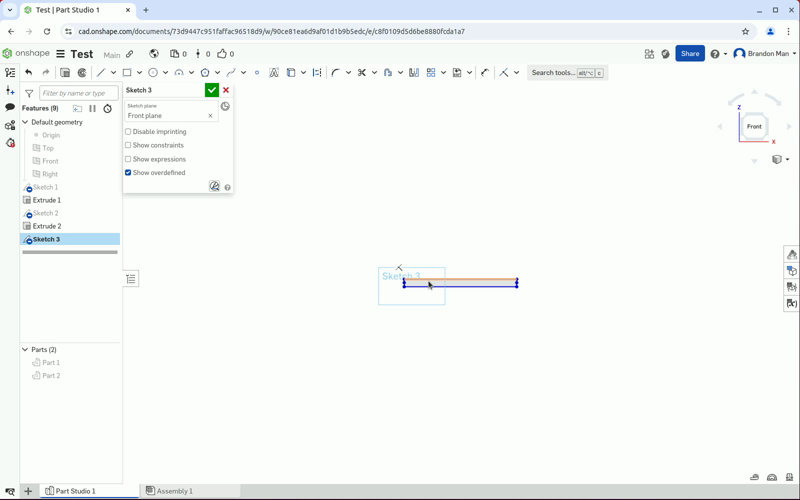
scroll(6)
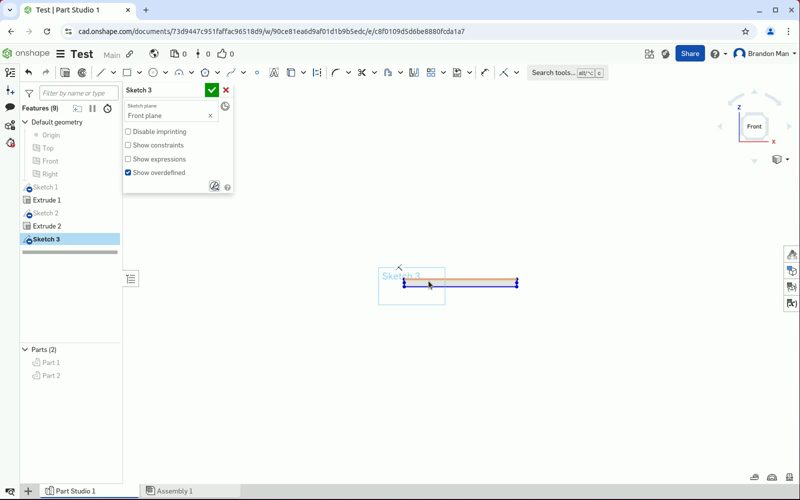
scroll(6)
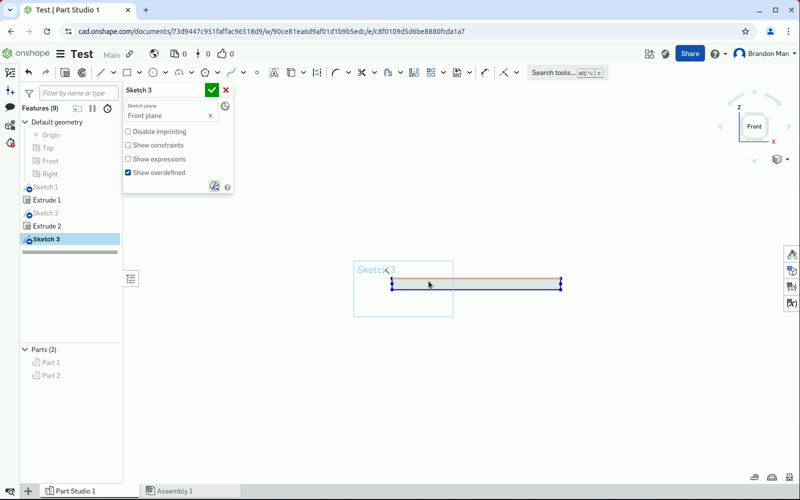
scroll(6)
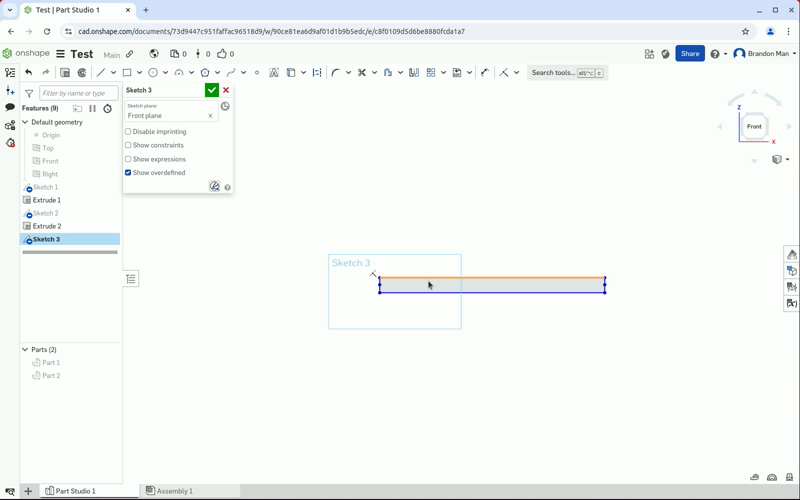
scroll(6)
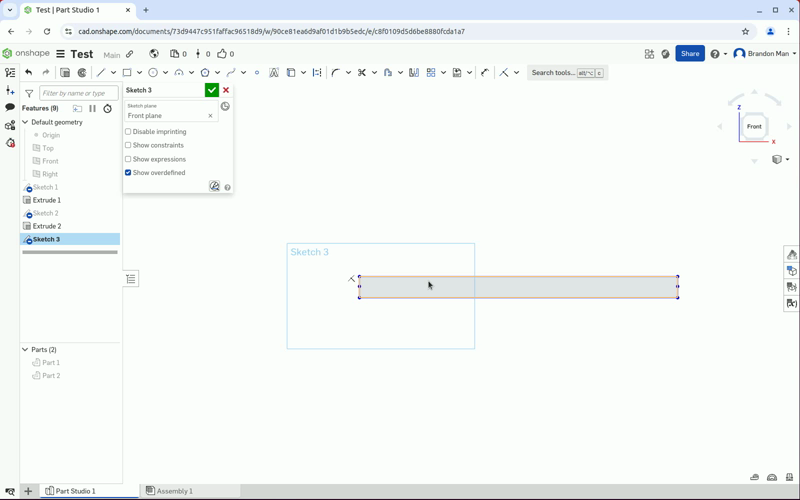
scroll(6)
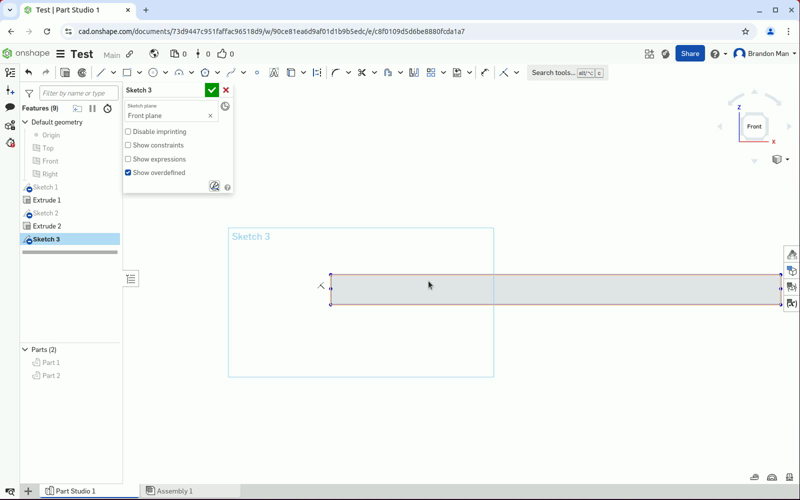
scroll(6)
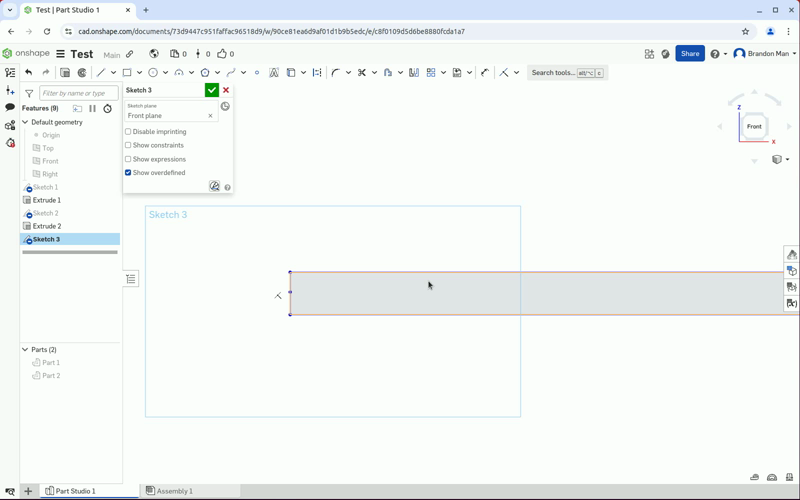
scroll(6)
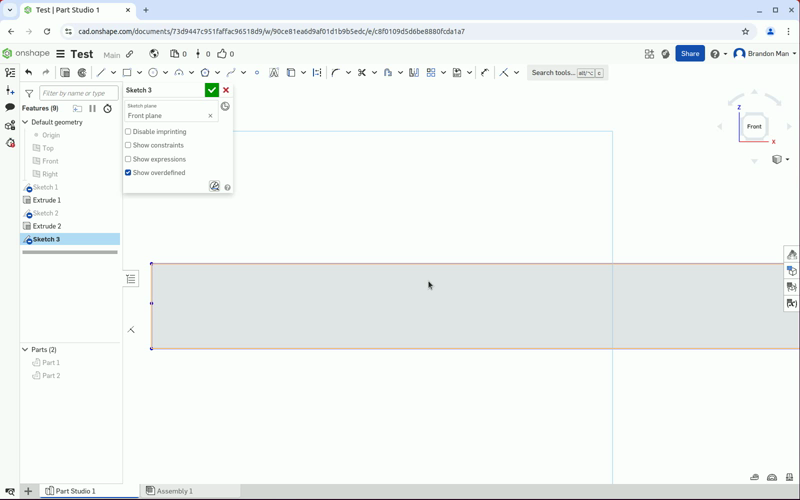
click(428, 280)
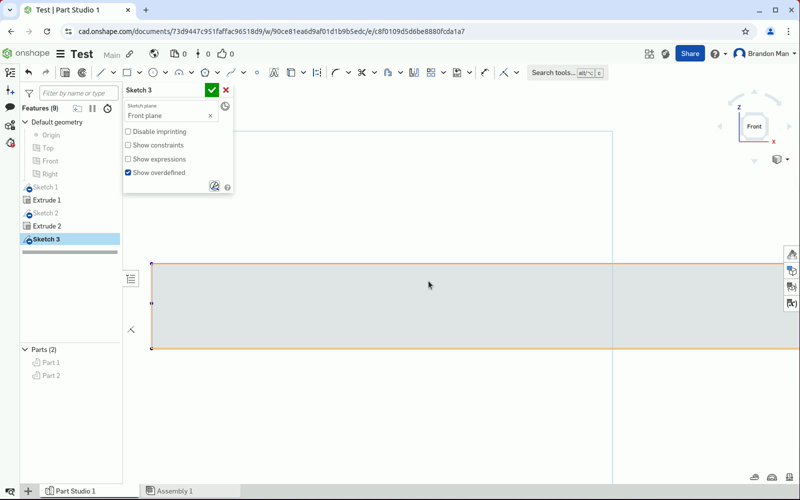
scroll(-6)
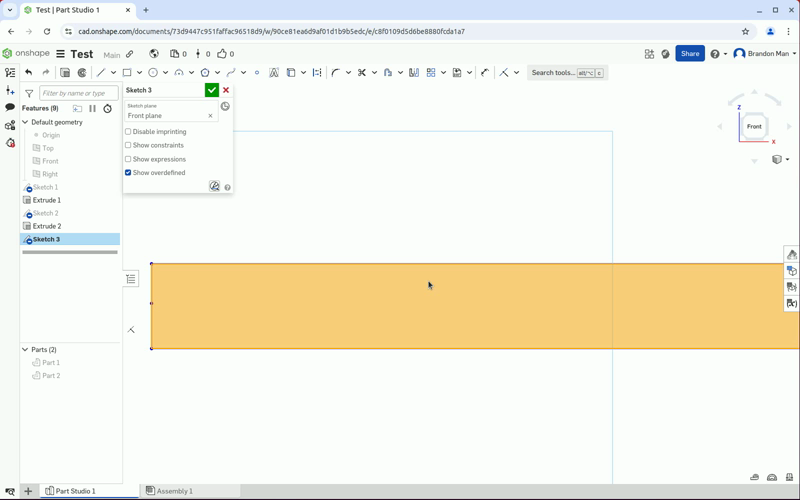
scroll(-6)
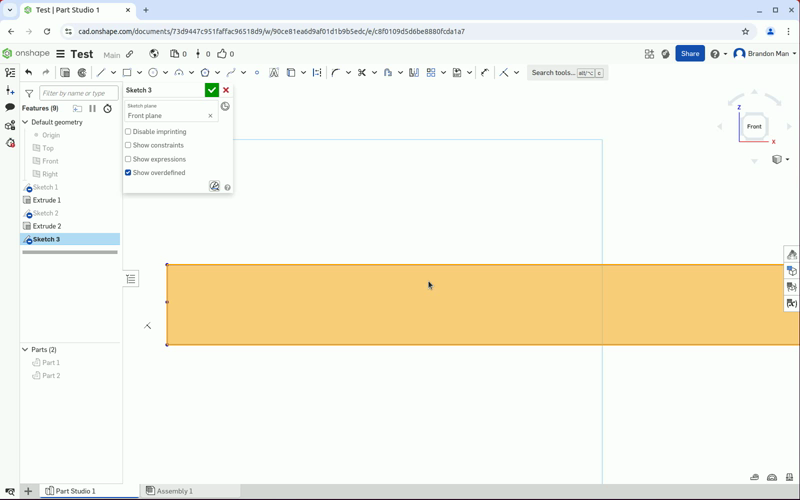
scroll(-6)
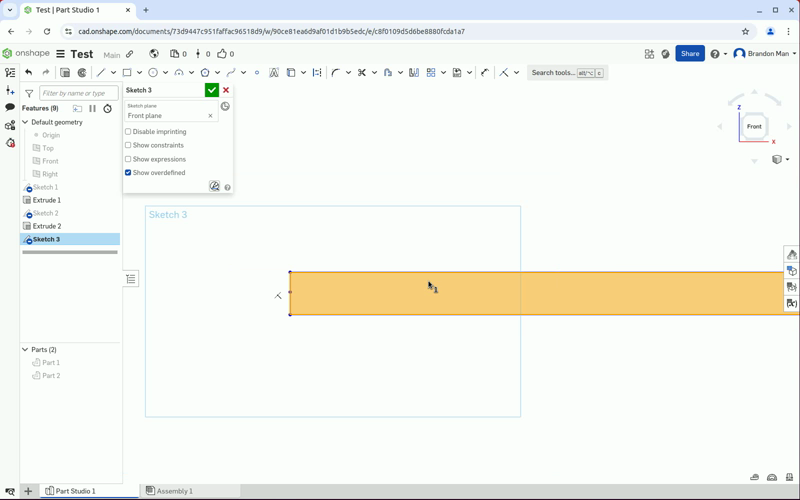
scroll(-6)
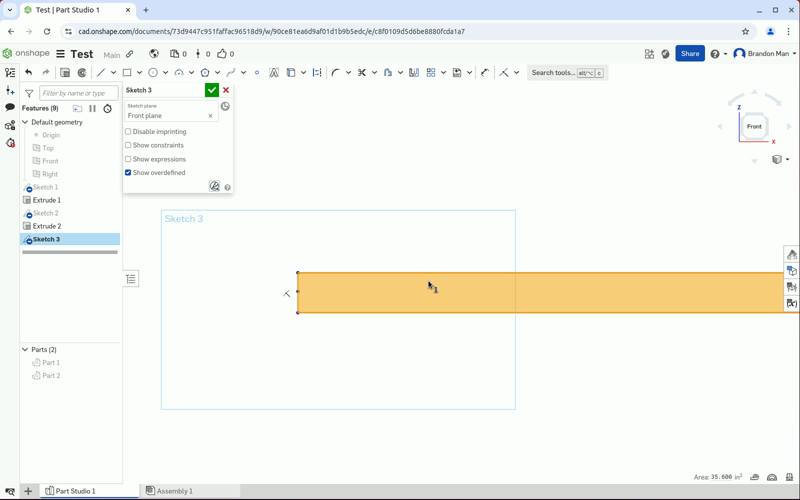
scroll(-6)
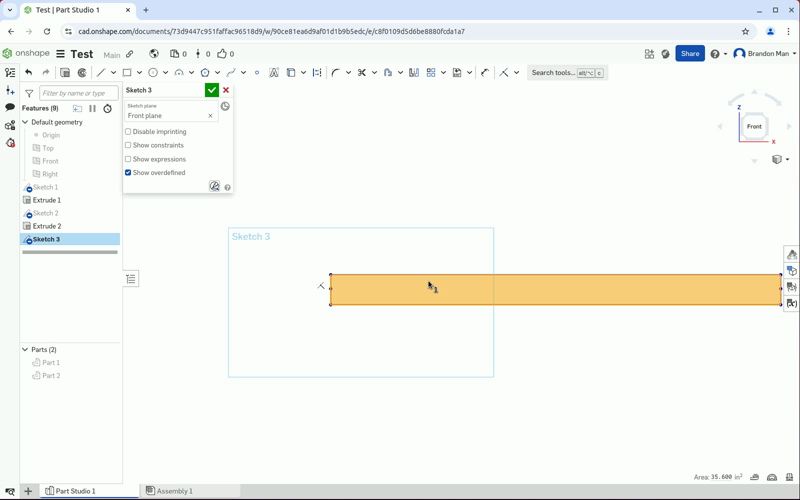
scroll(-6)
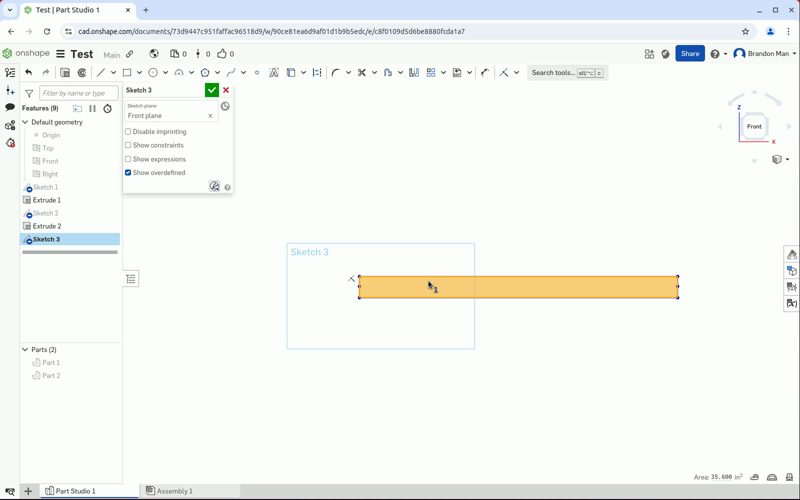
scroll(-6)
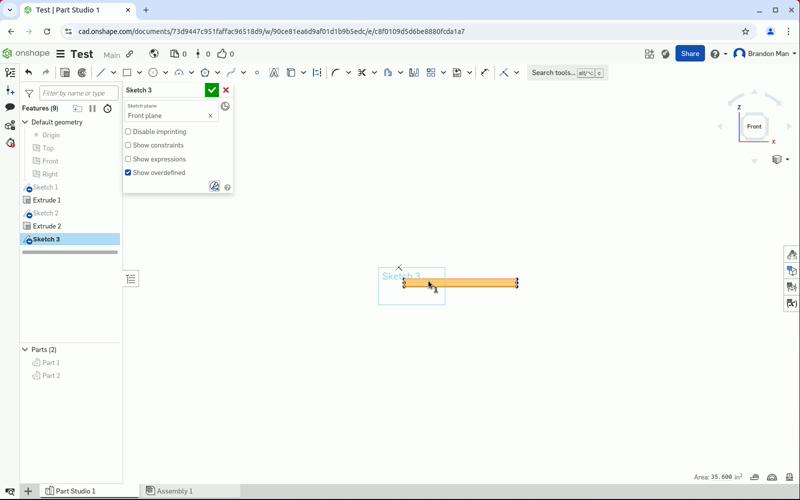
mouse_move(73, 352)
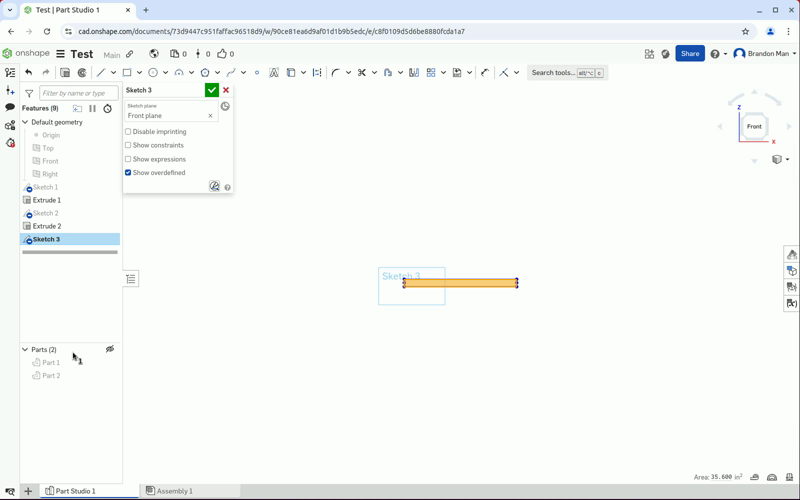
key(shift+y)
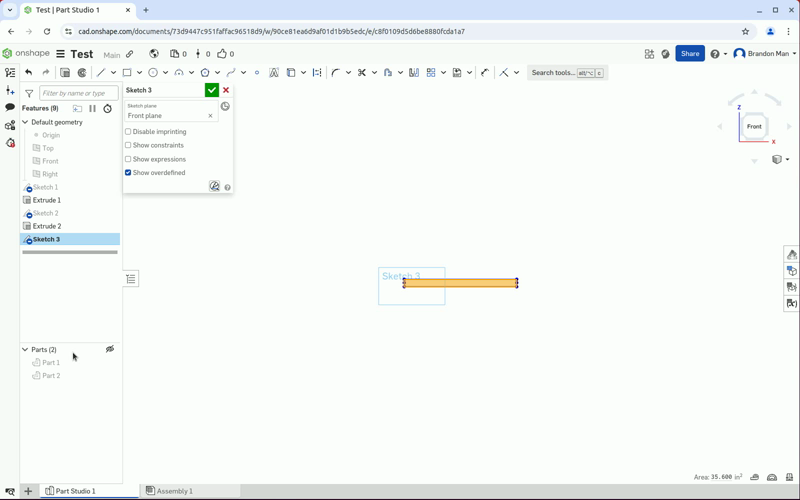
key(shift+e)
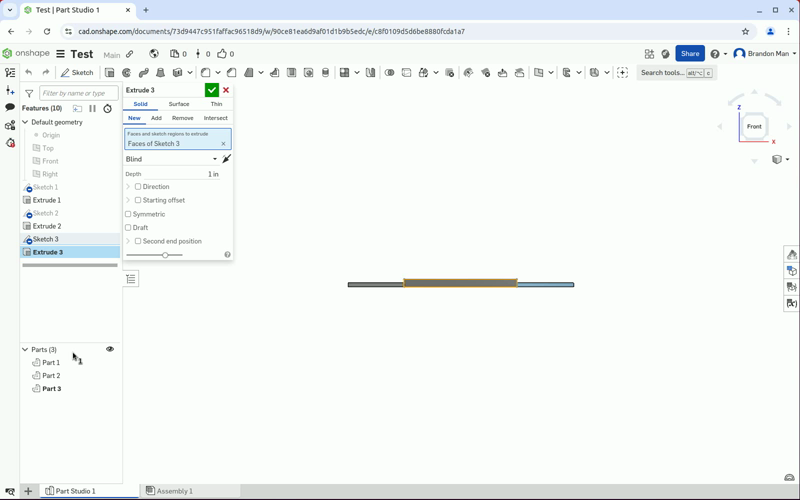
mouse_move(143, 106)
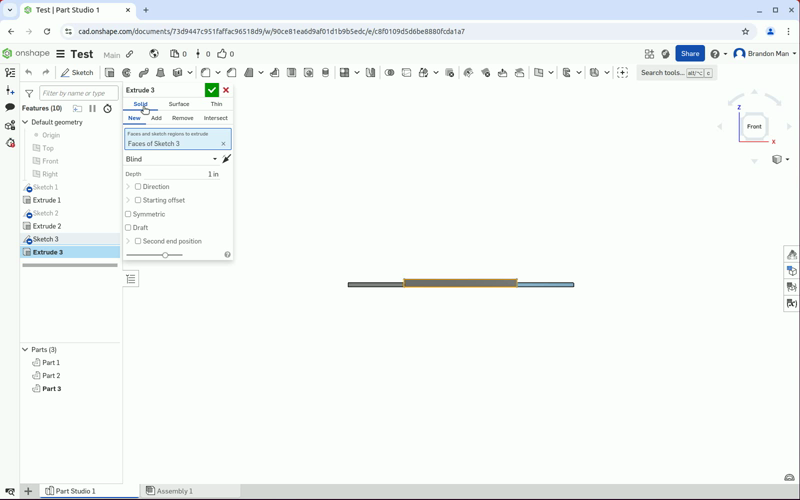
click(143, 106)
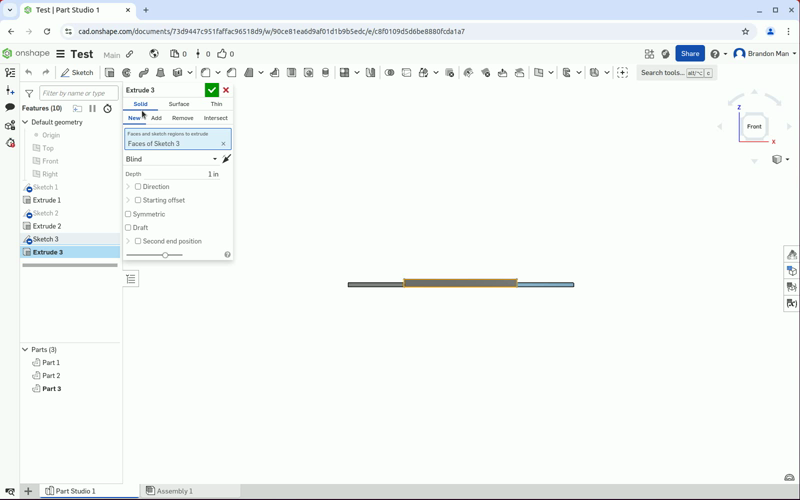
mouse_move(137, 120)
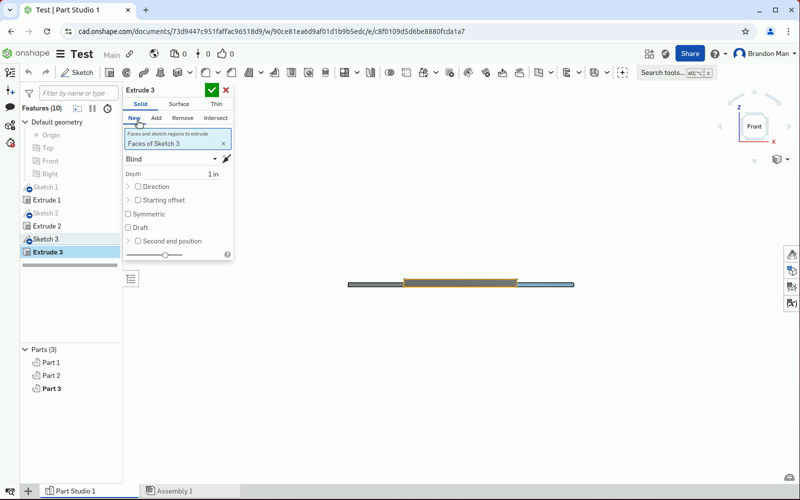
click(137, 120)
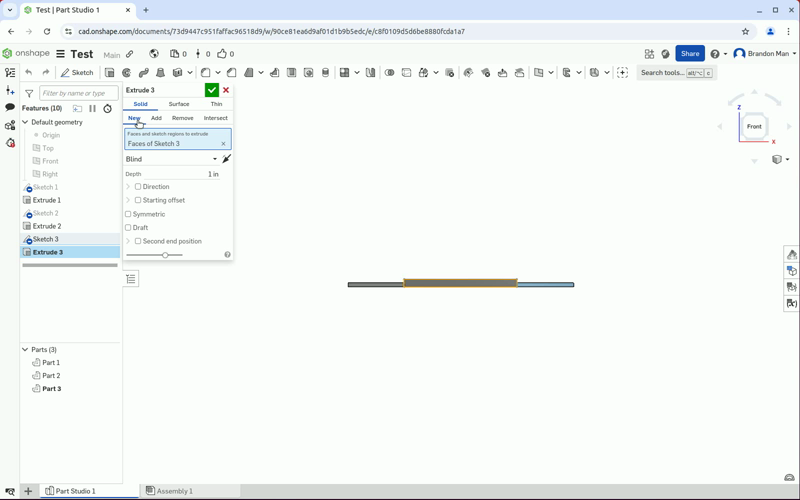
key(tab, 4)
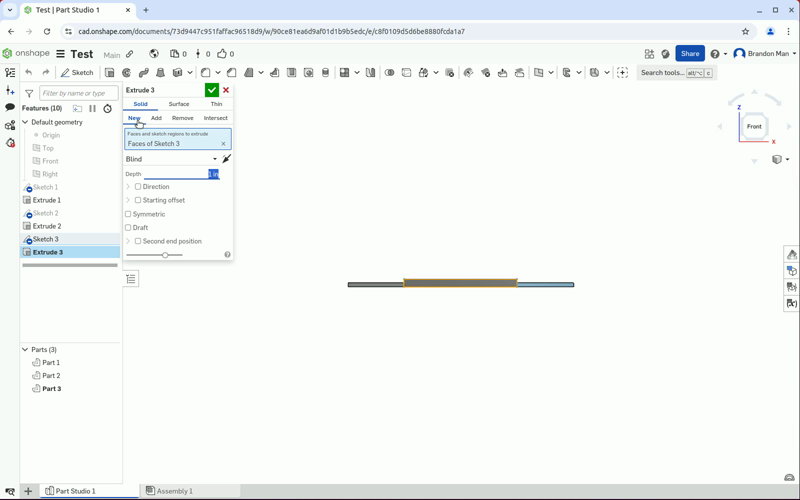
text(17.331)
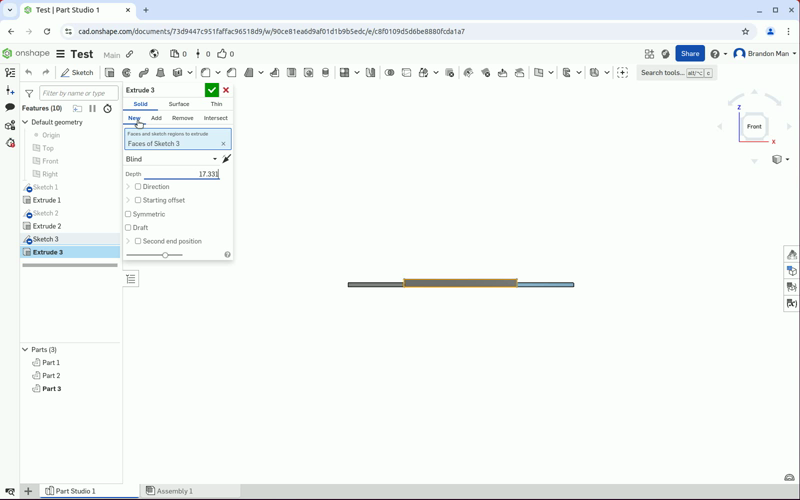
key(enter)
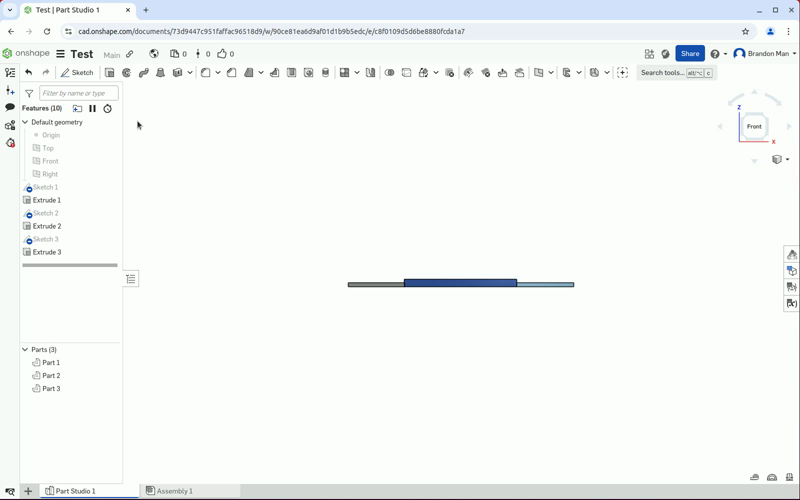
key(shift+h)
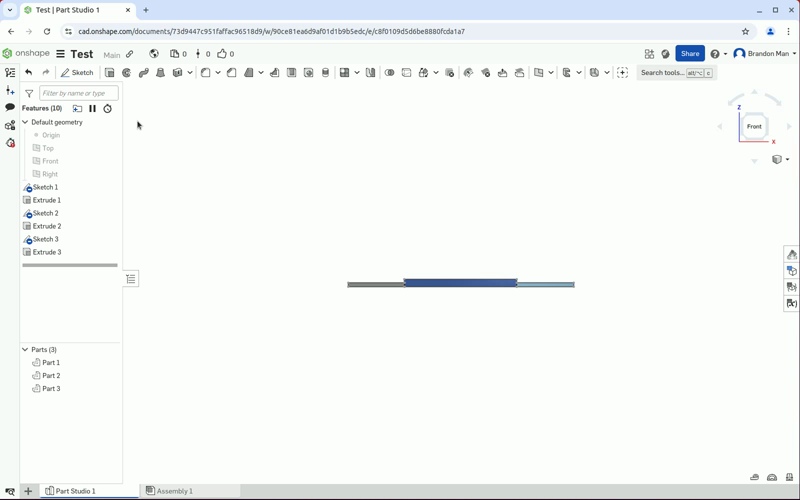
key(shift+h)
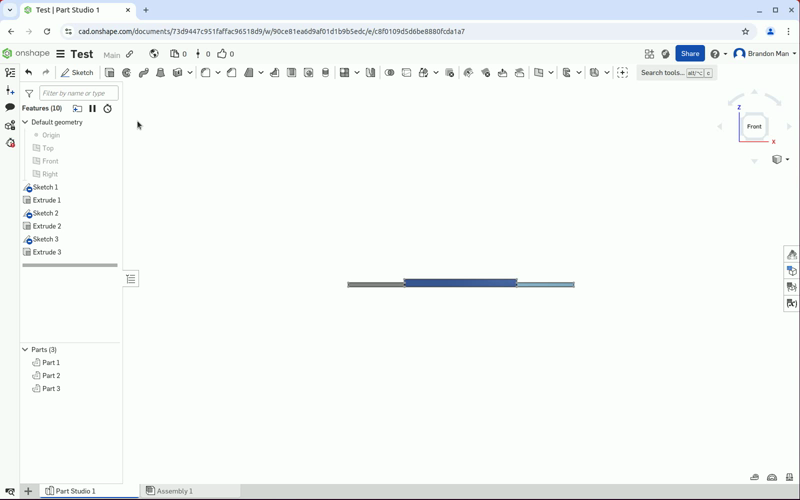
key(shift+7)
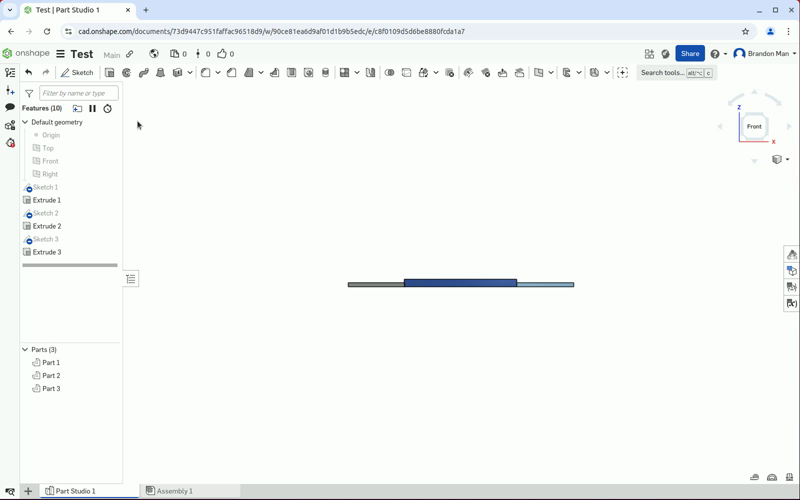
key(left, 2)
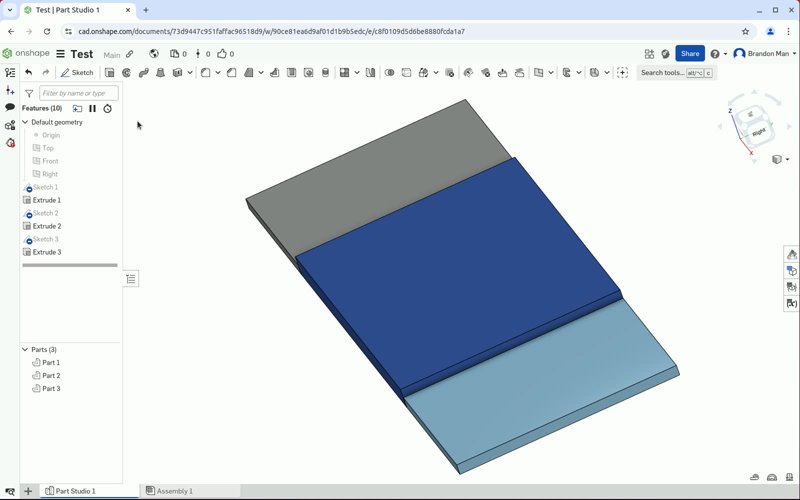
key(down, 2)
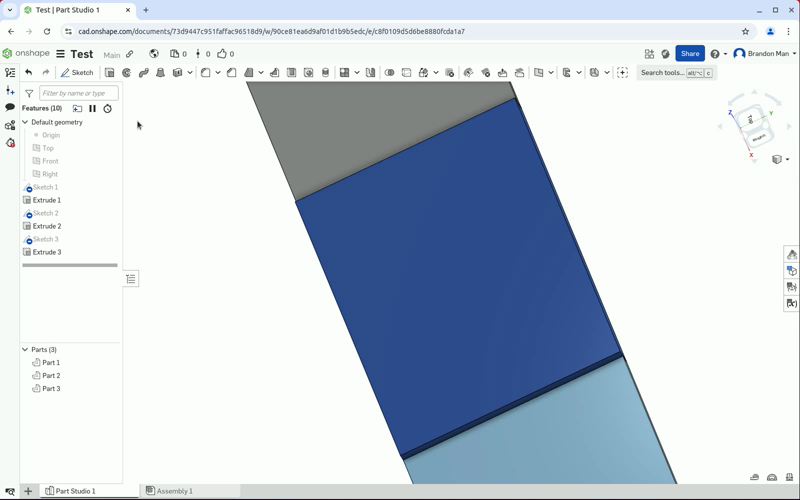
key(up, 2)
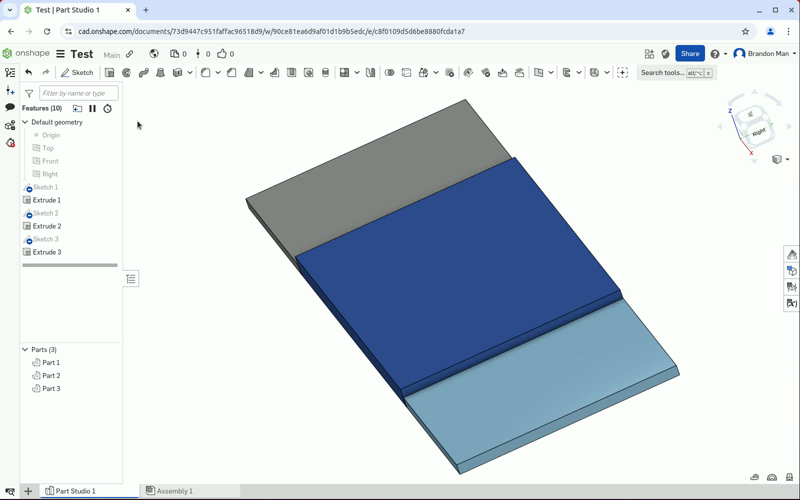
key(right, 2)
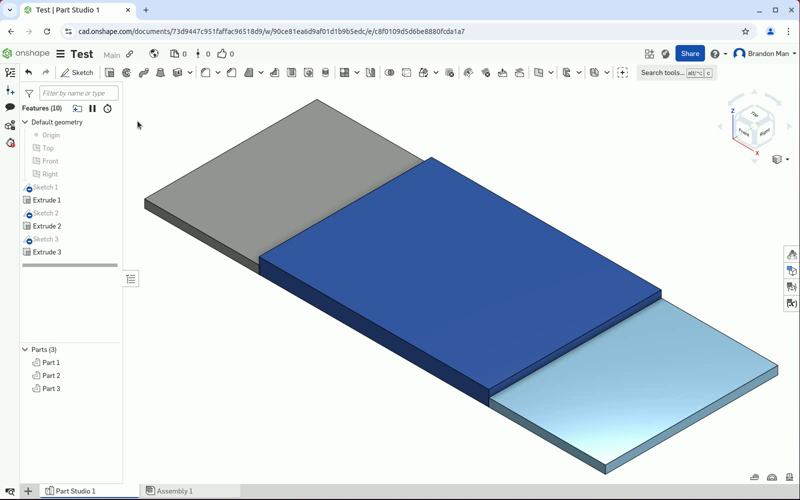
mouse_move(73, 189)
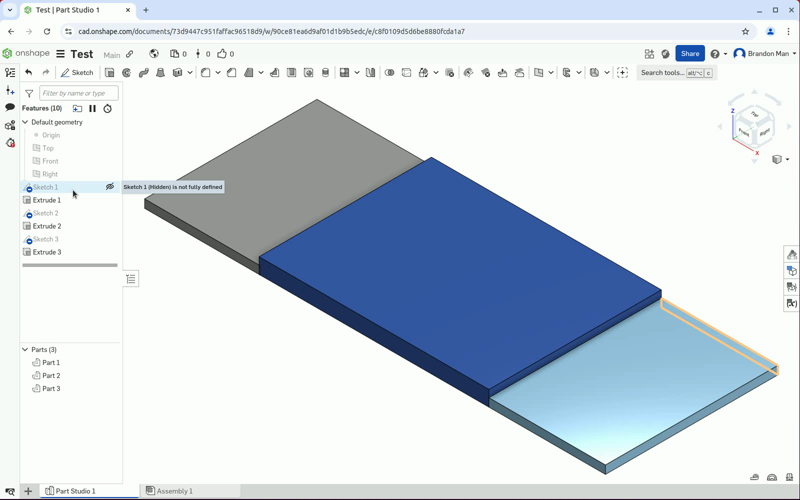
click(73, 189)